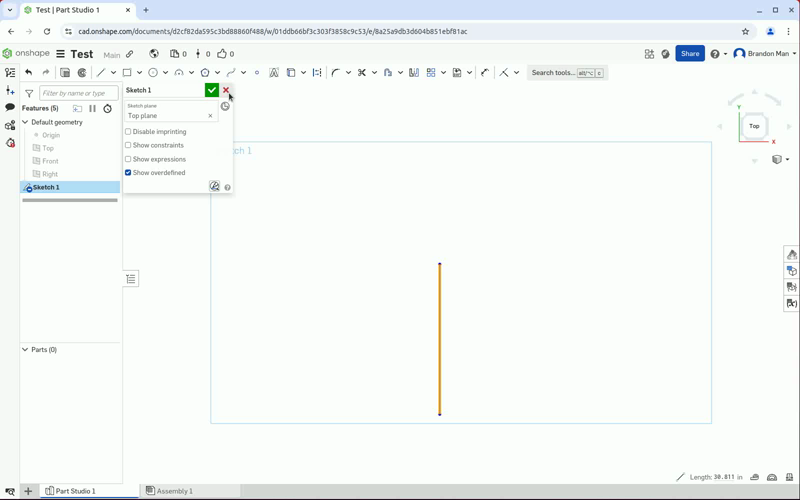
key(shift+h)
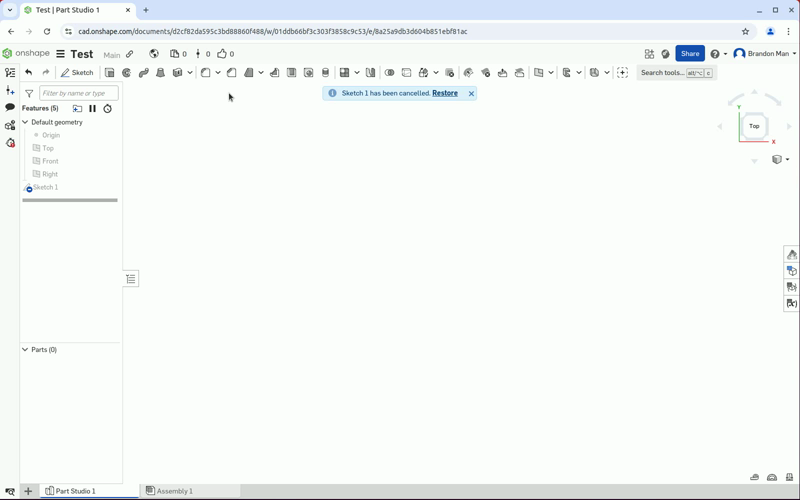
mouse_move(73, 352)
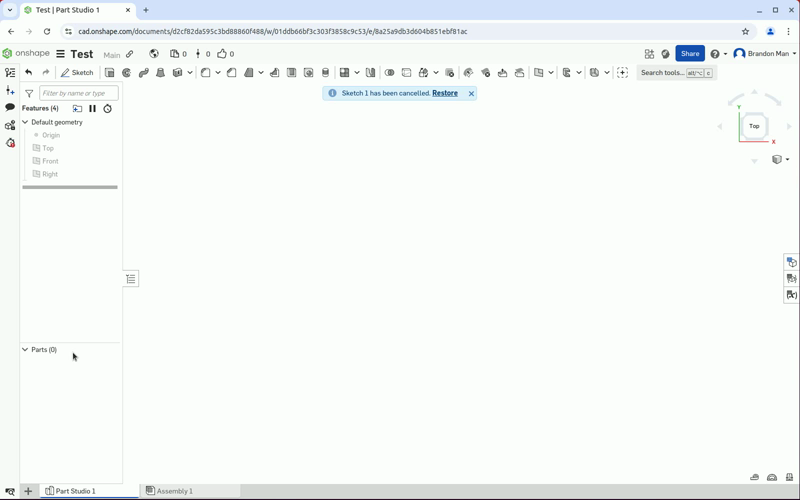
key(y)
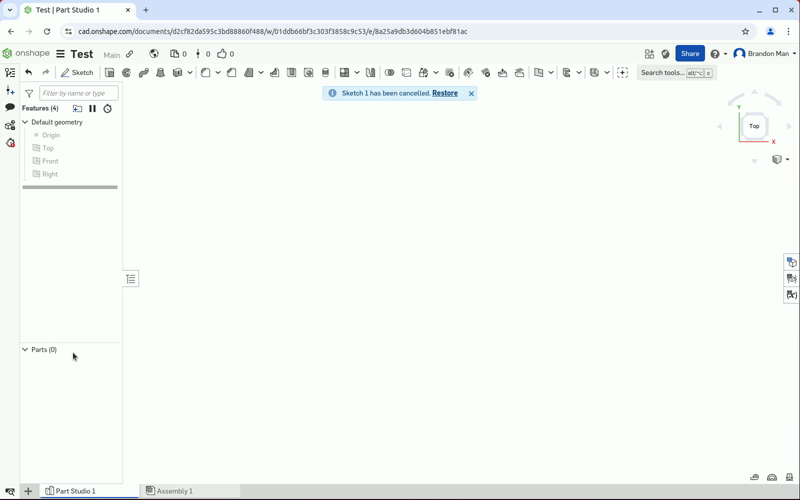
key(shift+p)
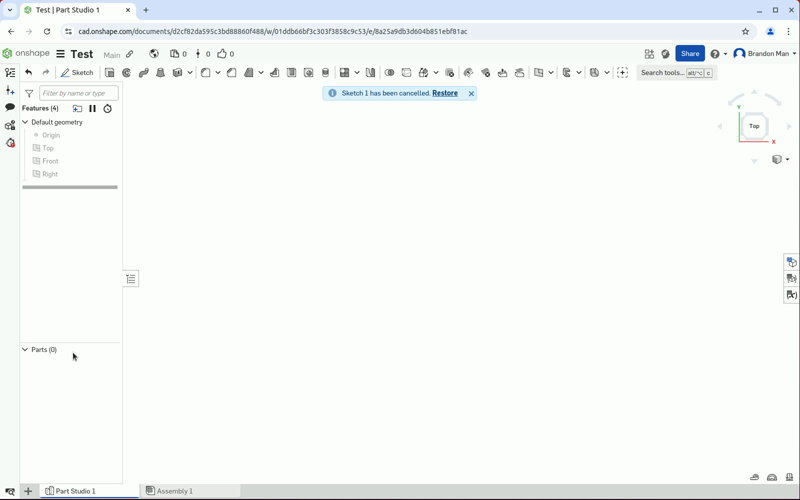
key(space)
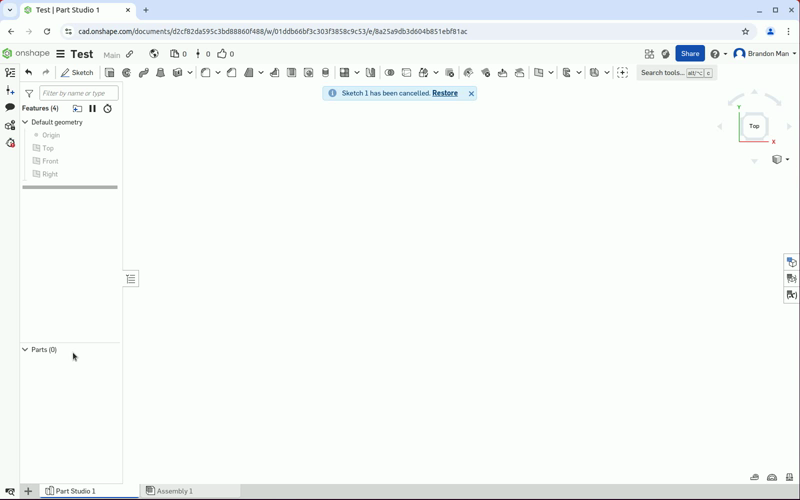
key_down(shift)
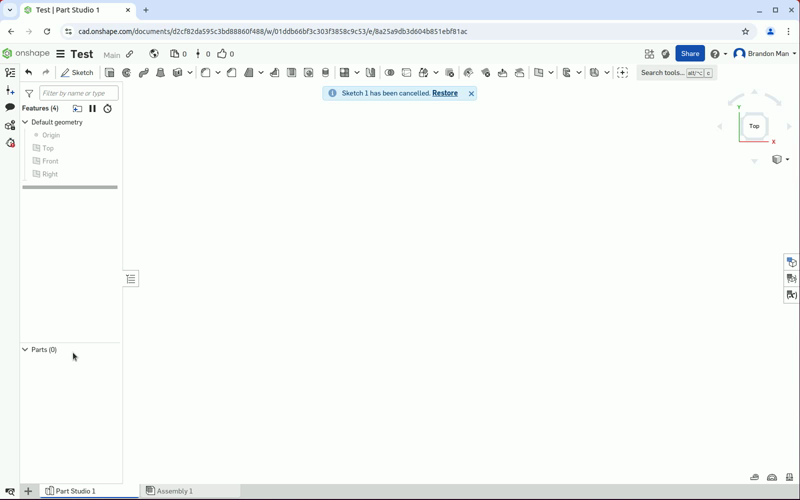
key(up)
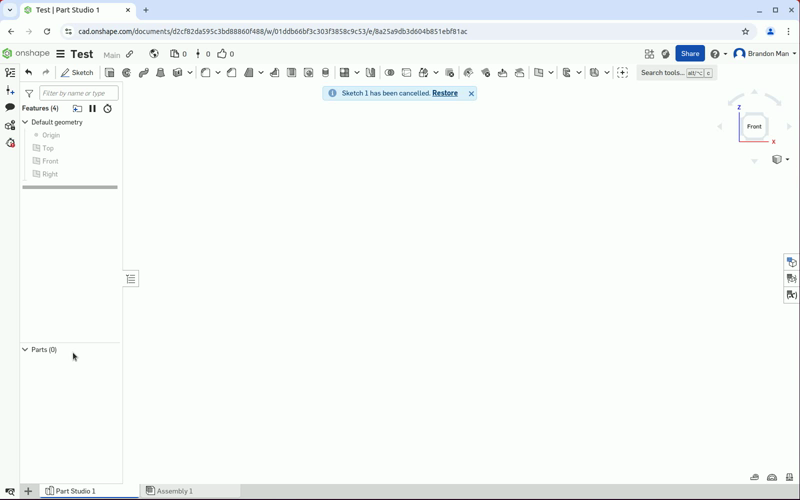
key_up(shift)
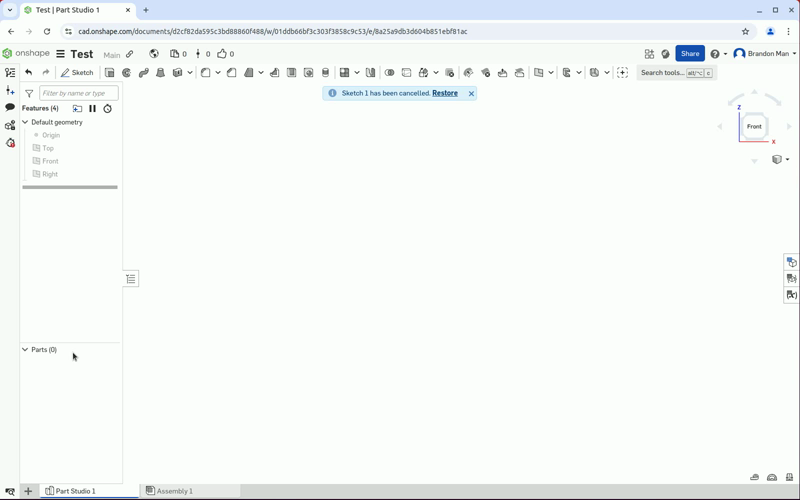
mouse_move(73, 352)
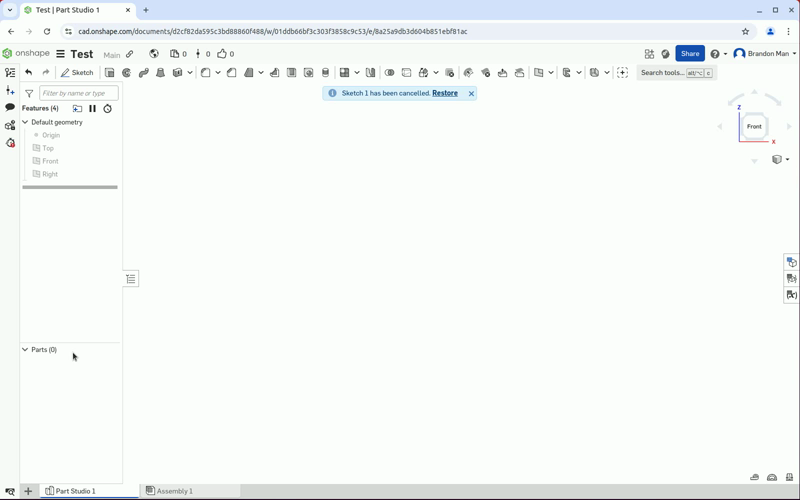
key(shift+y)
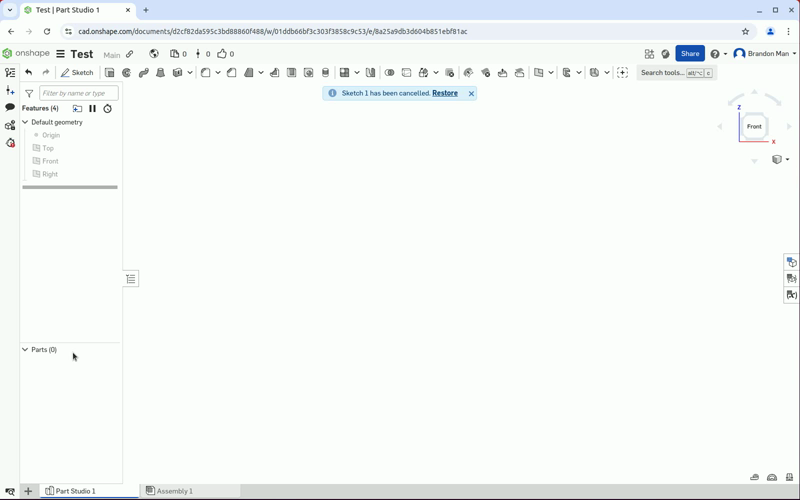
key(shift+s)
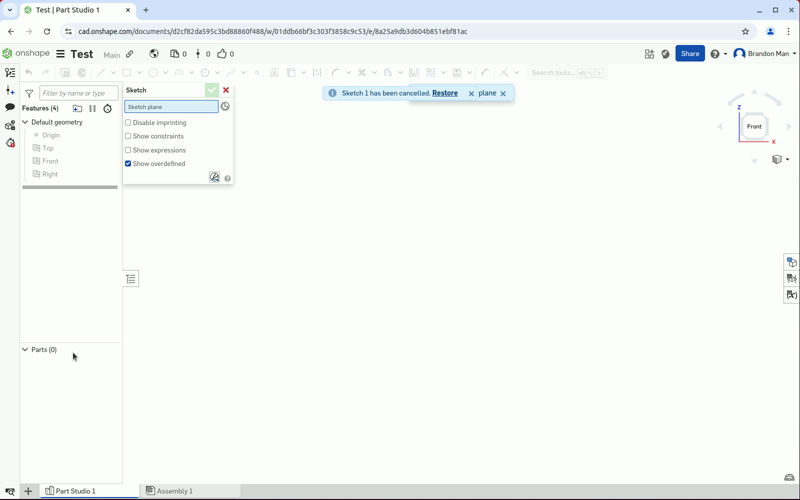
mouse_move(73, 163)
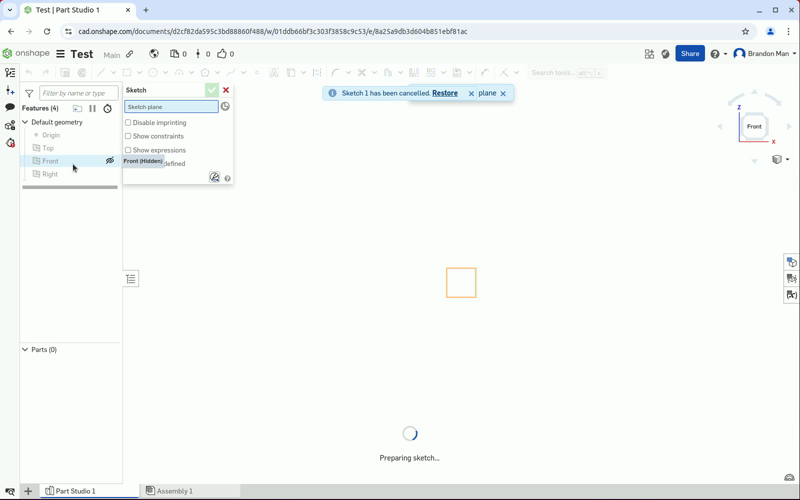
click(73, 163)
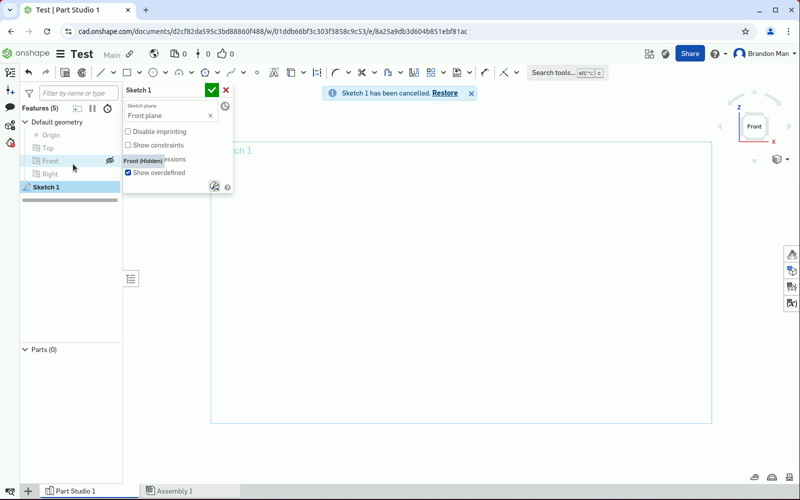
mouse_move(73, 352)
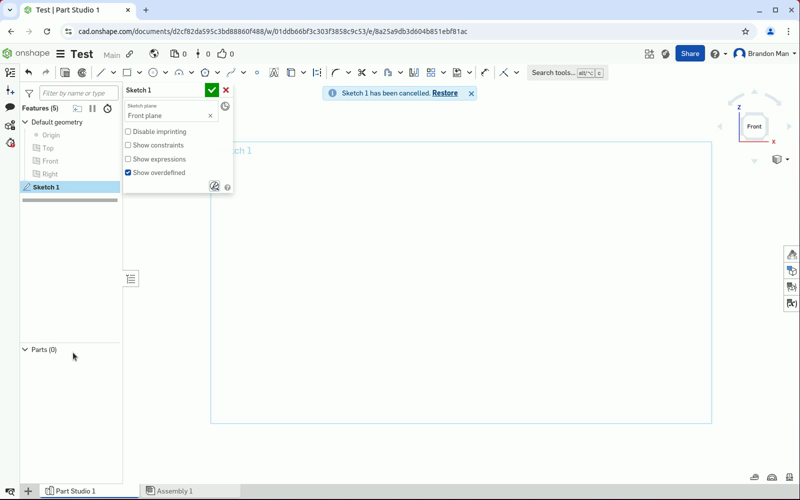
key(y)
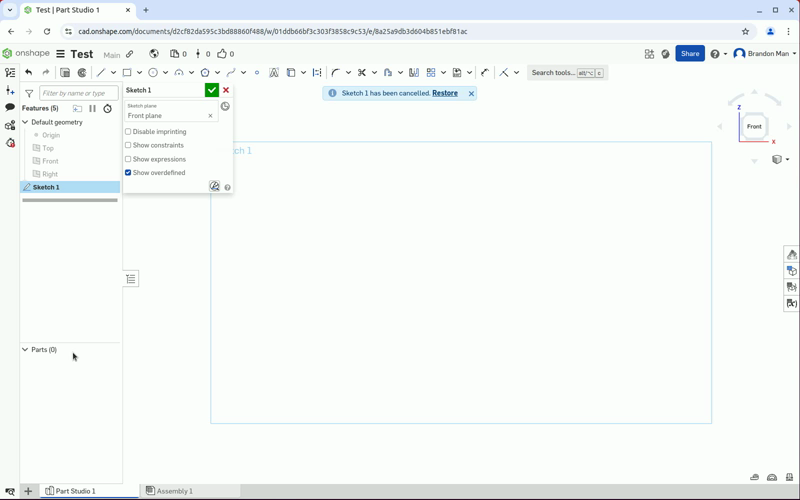
key(c)
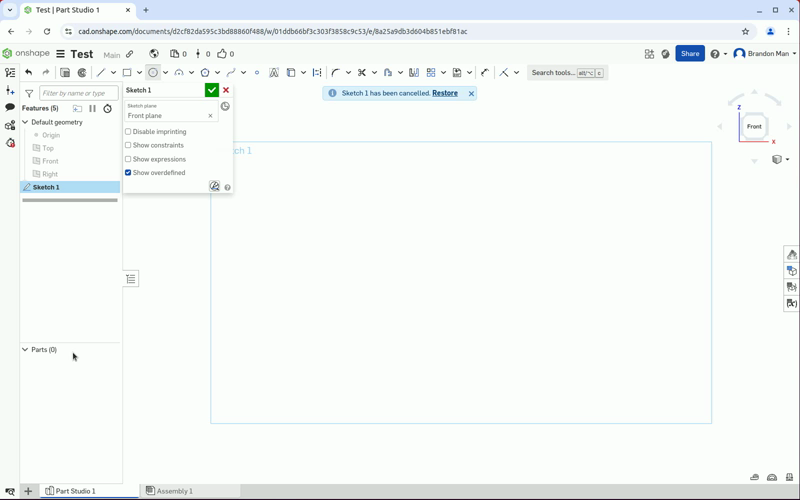
key_down(shift)
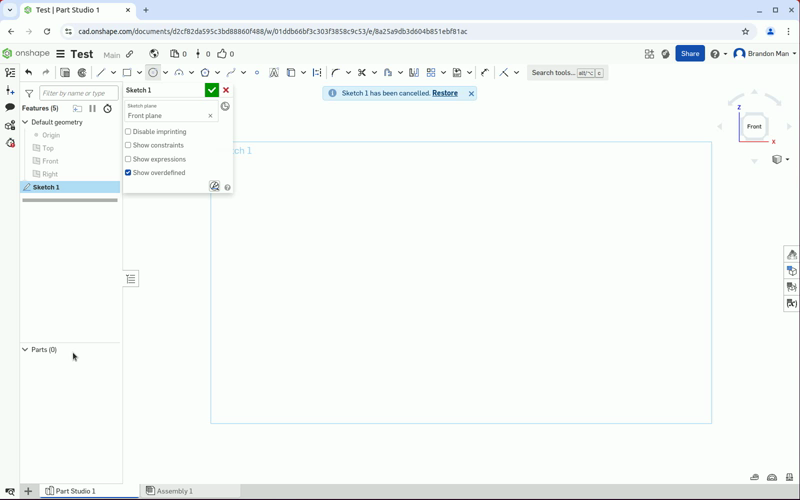
mouse_move(461, 178)
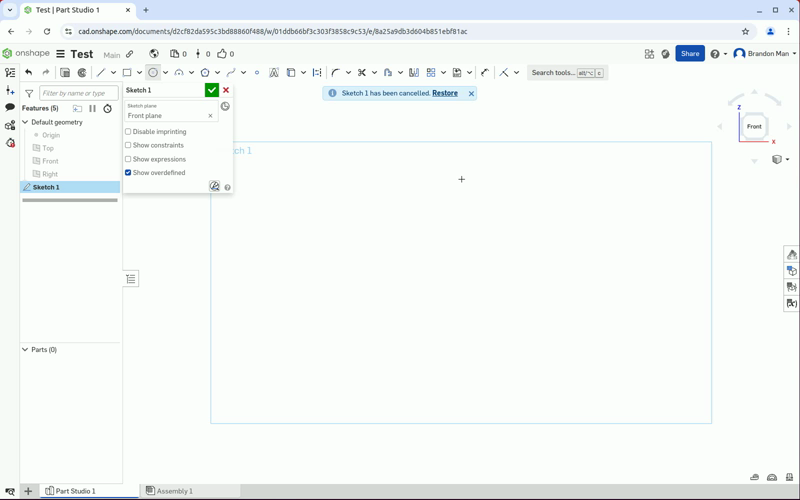
click(461, 178)
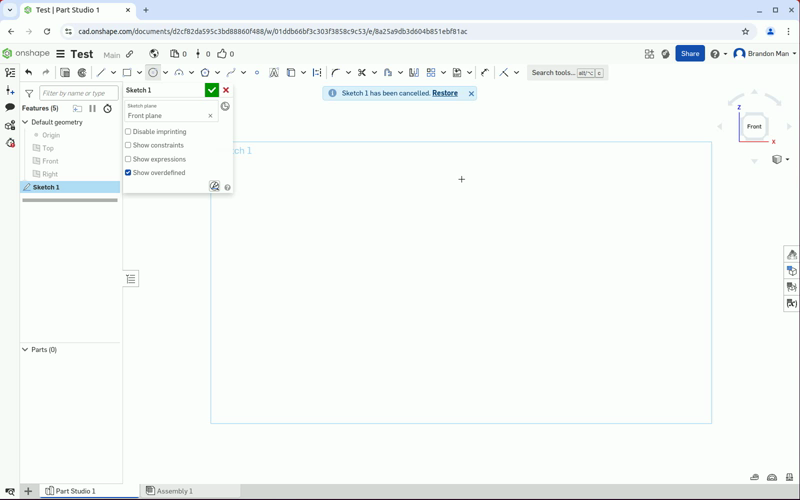
key_up(shift)
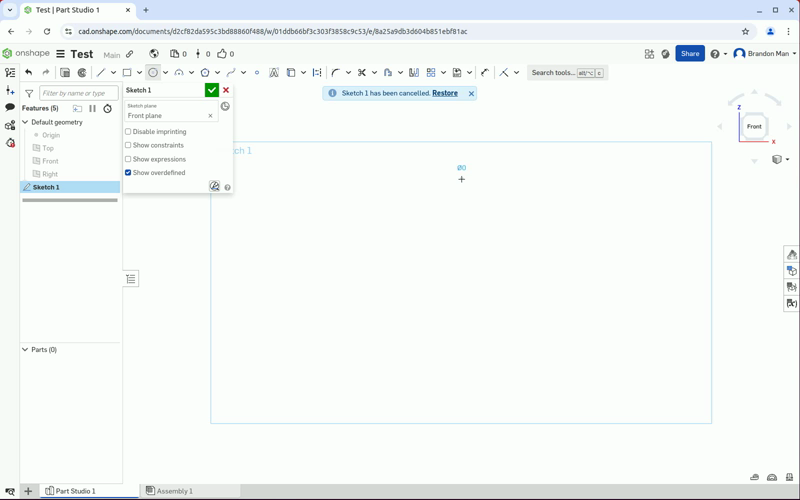
mouse_move(471, 178)
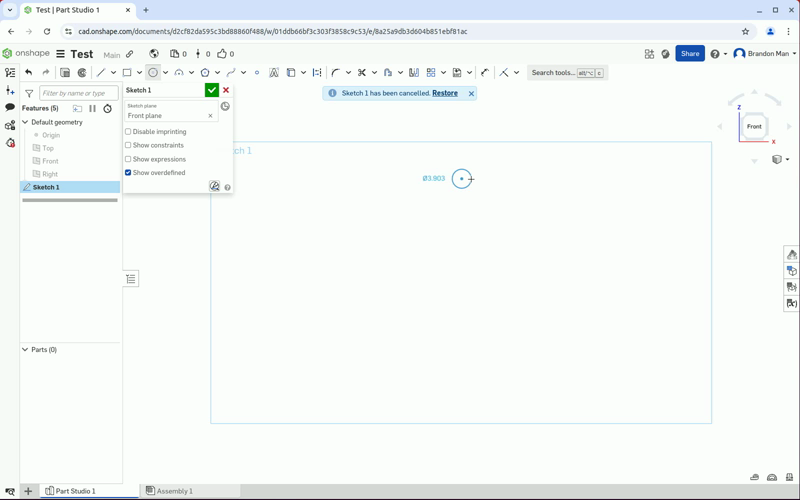
click(471, 178)
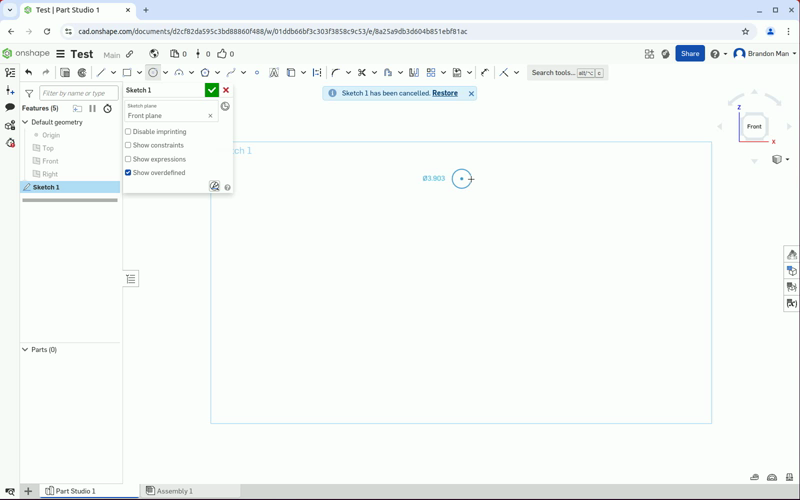
key(esc)
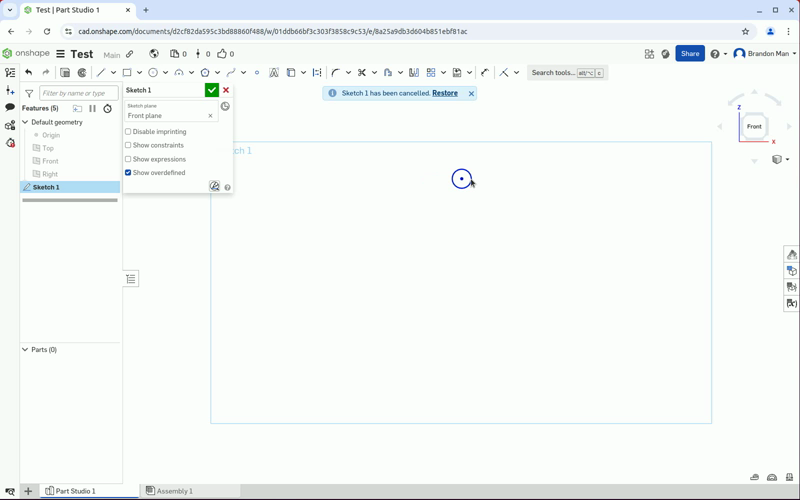
key(c)
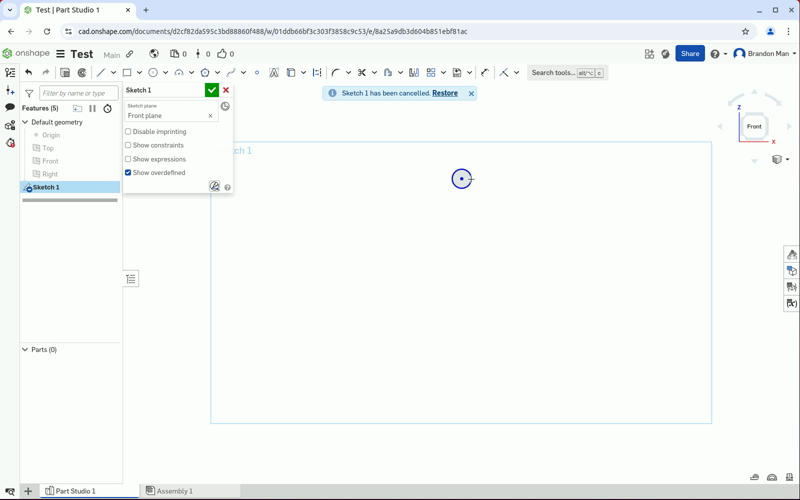
key_down(shift)
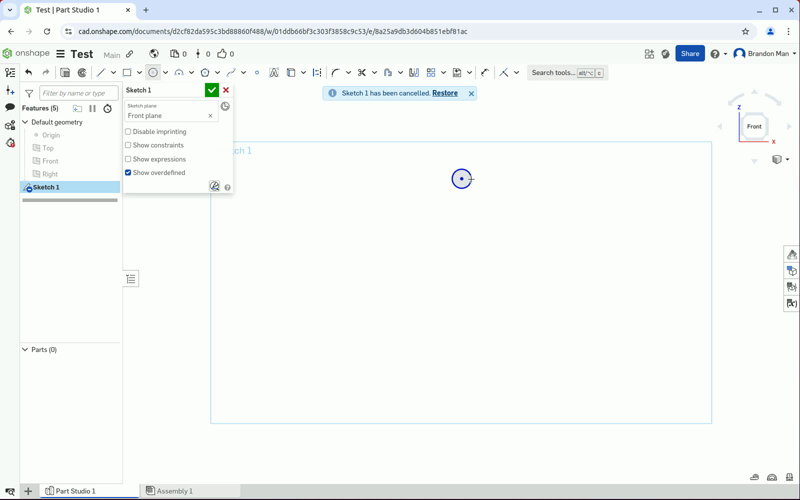
mouse_move(461, 178)
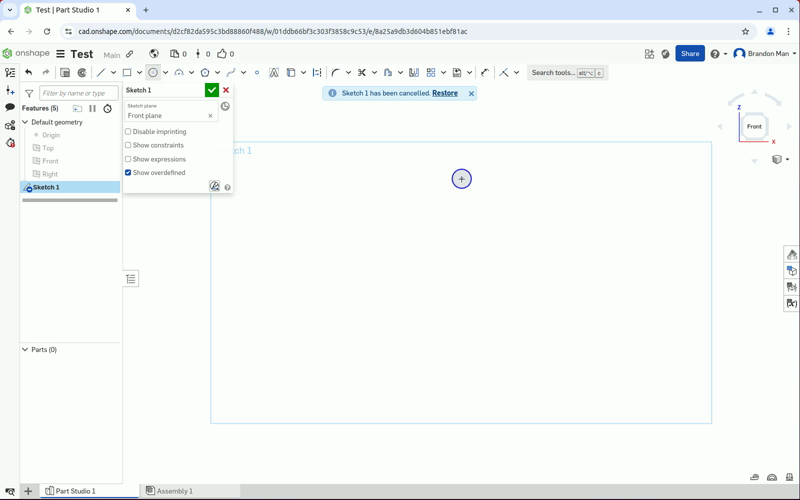
click(461, 178)
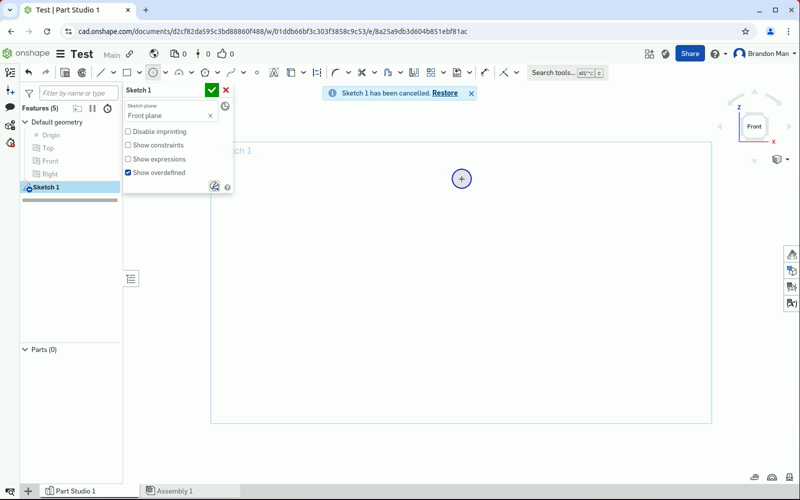
key_up(shift)
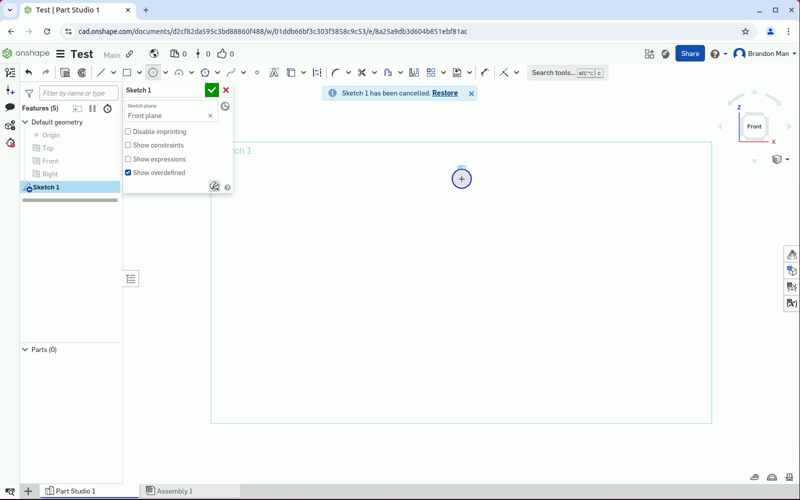
mouse_move(464, 178)
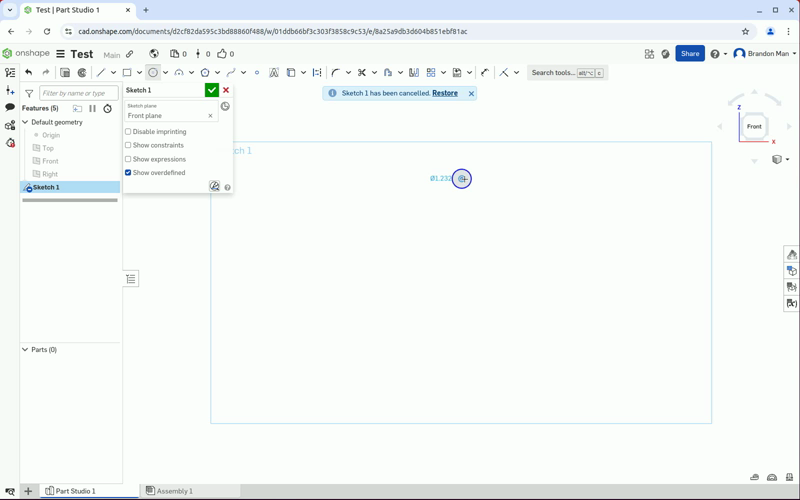
scroll(6)
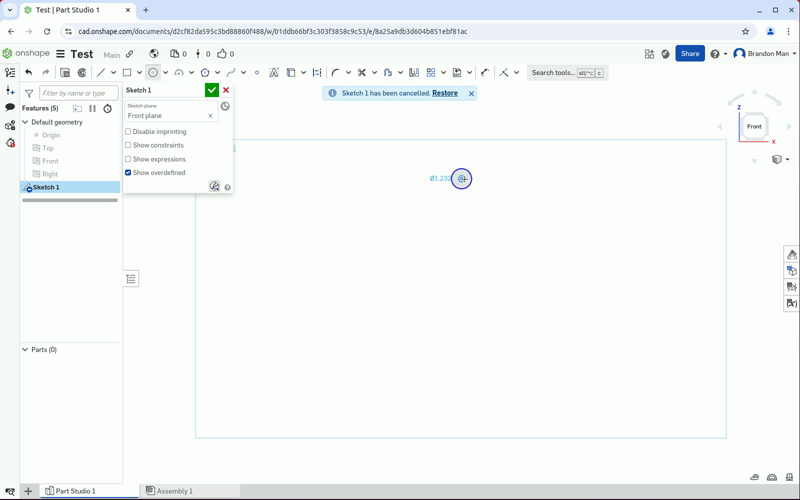
scroll(6)
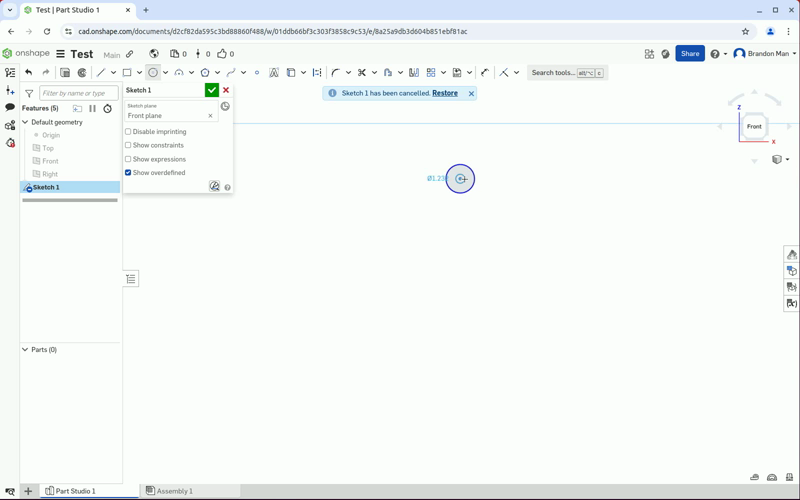
scroll(6)
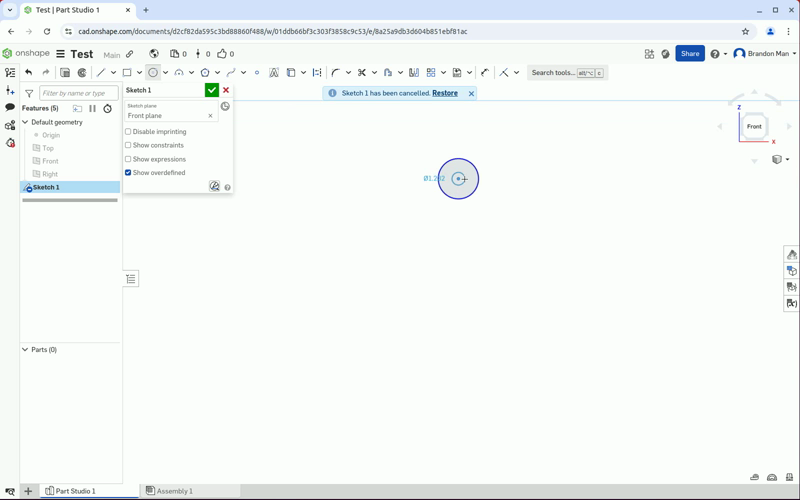
scroll(6)
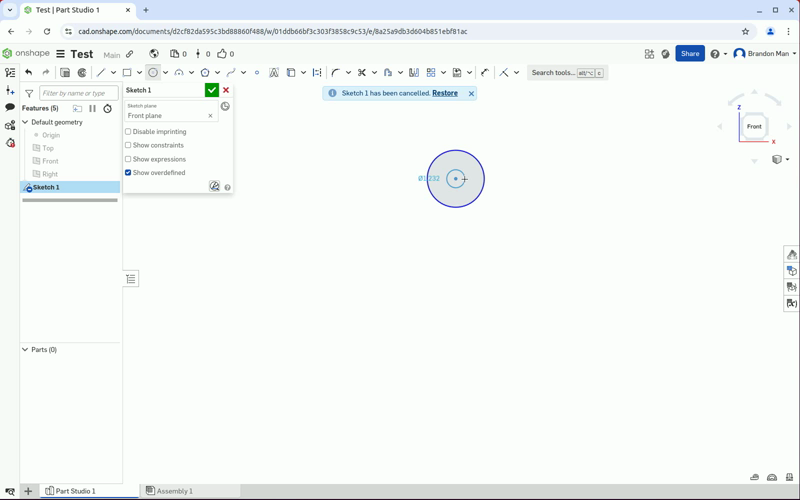
scroll(6)
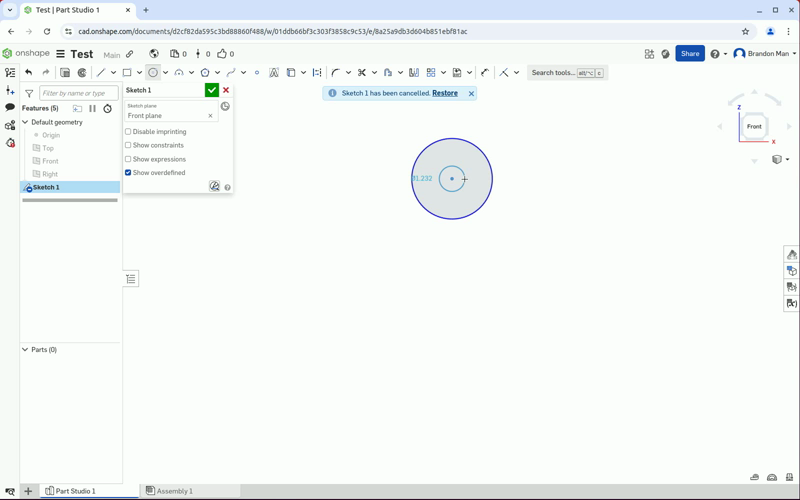
scroll(6)
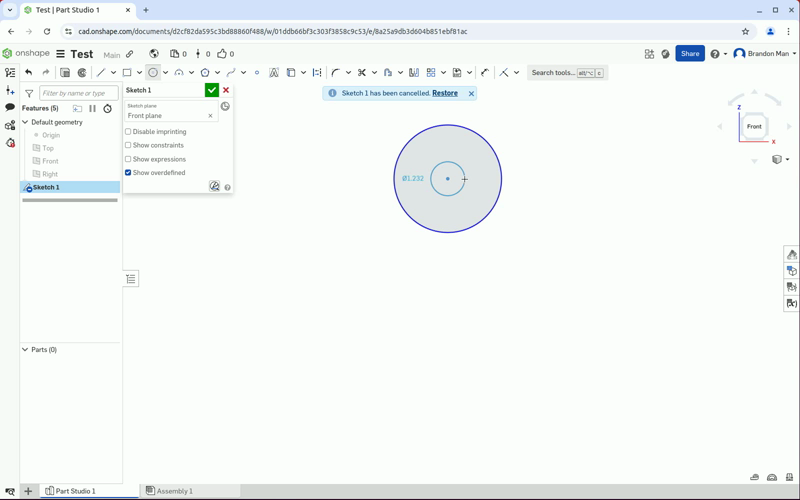
scroll(6)
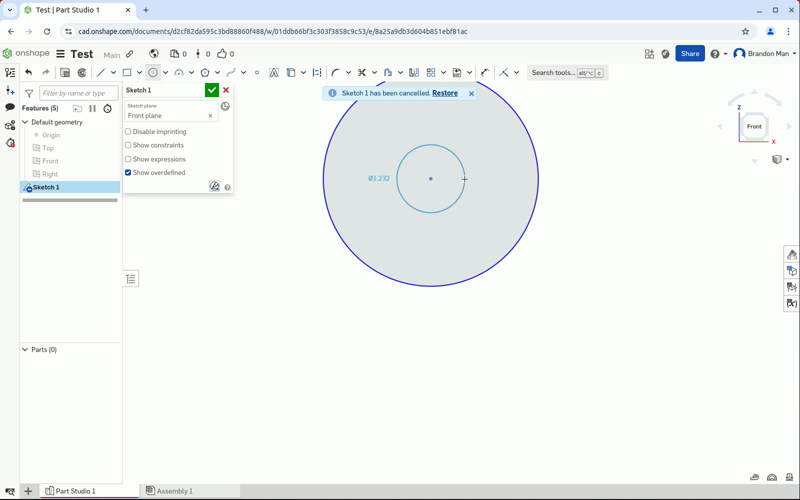
click(464, 178)
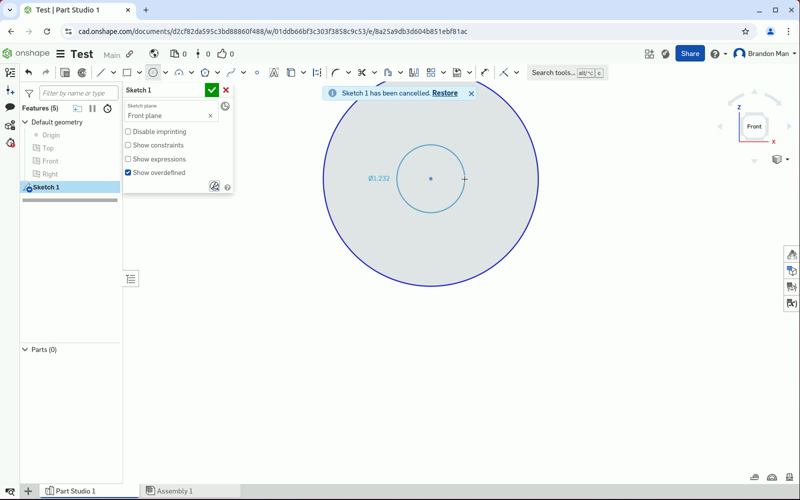
scroll(-6)
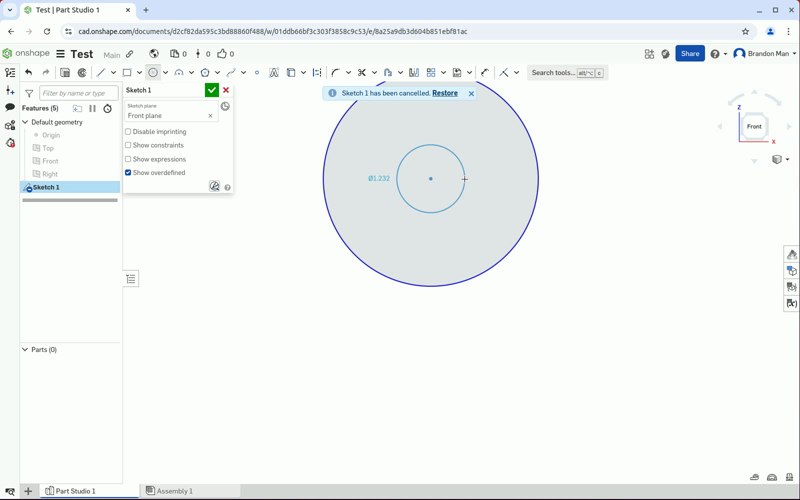
scroll(-6)
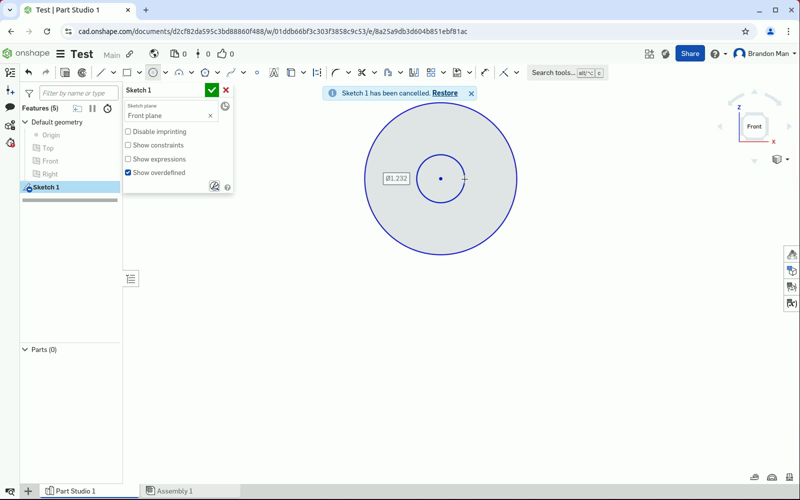
scroll(-6)
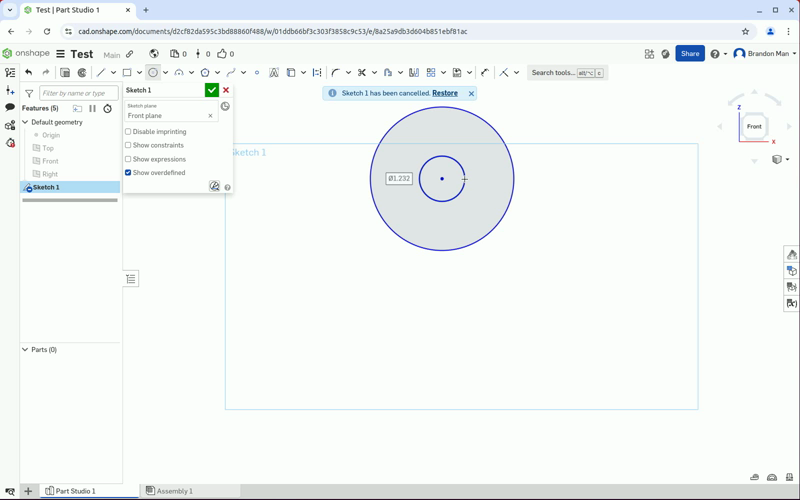
scroll(-6)
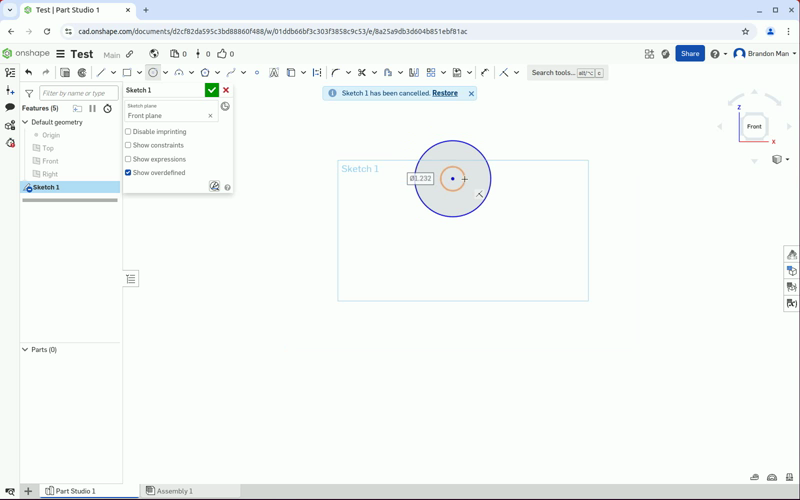
scroll(-6)
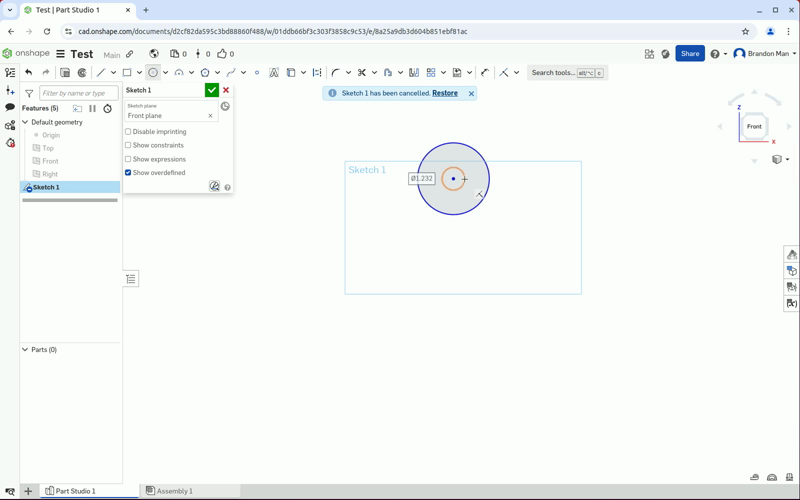
scroll(-6)
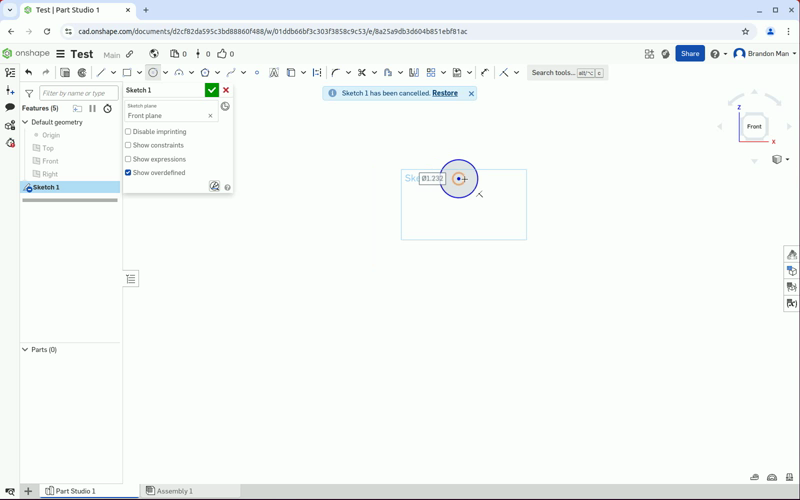
scroll(-6)
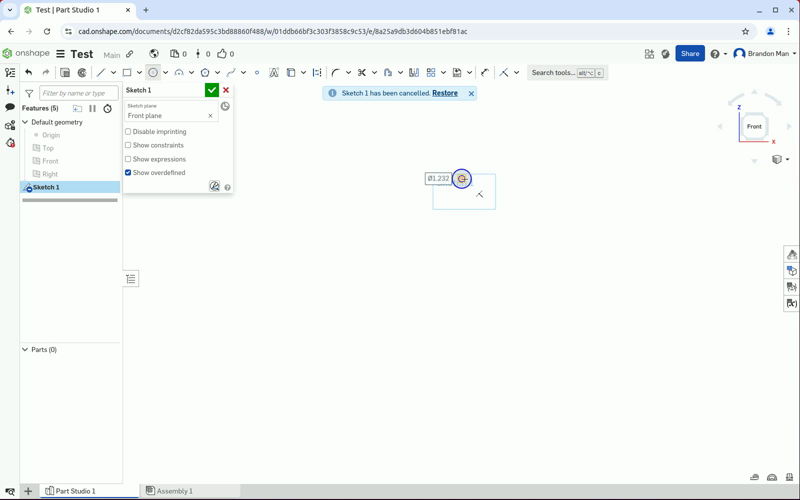
key(esc)
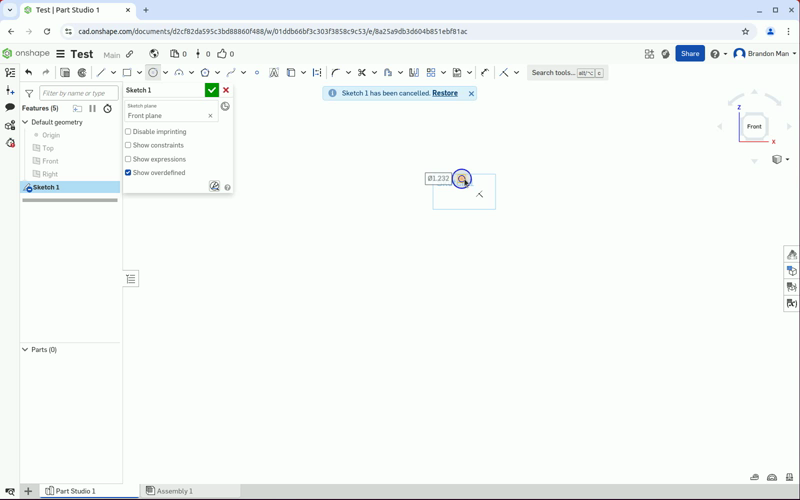
mouse_move(459, 187)
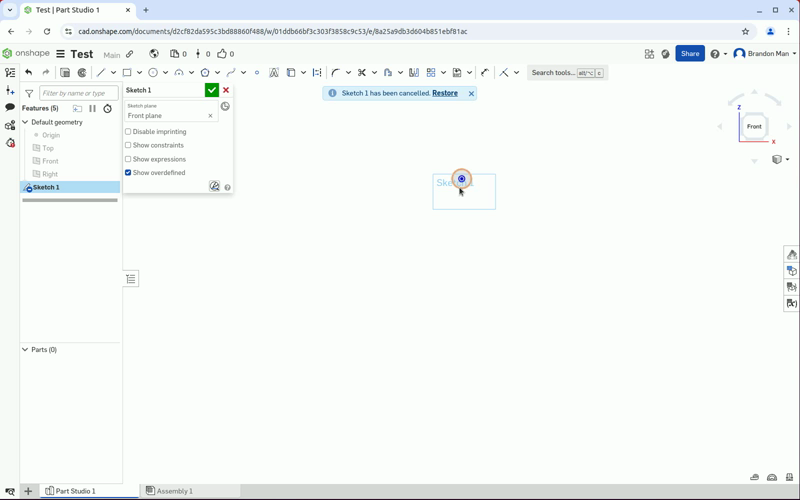
scroll(6)
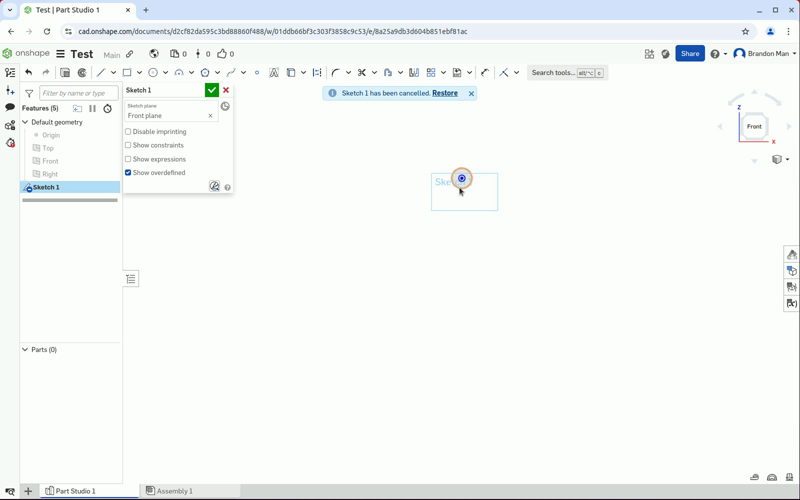
scroll(6)
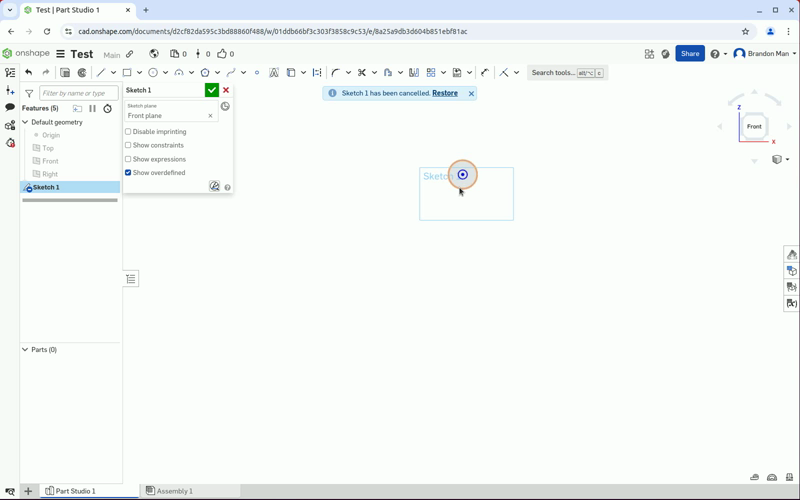
scroll(6)
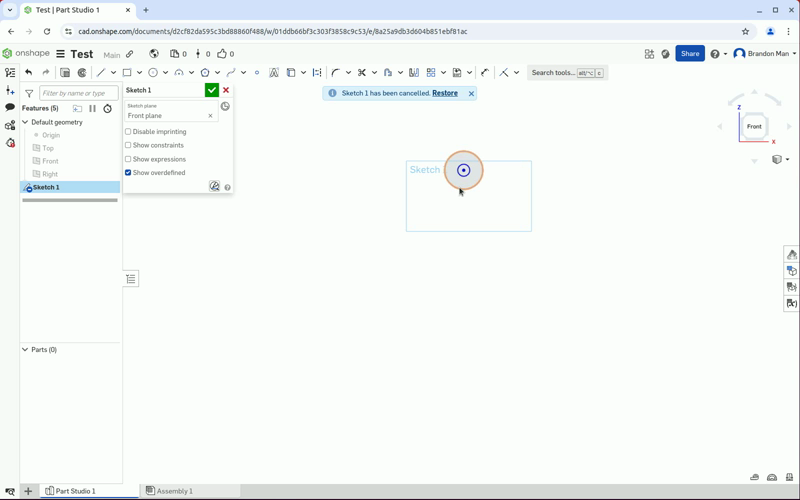
scroll(6)
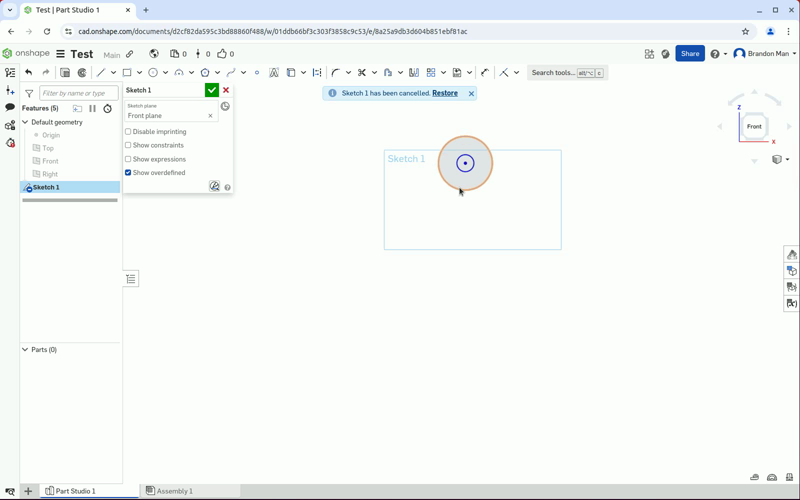
scroll(6)
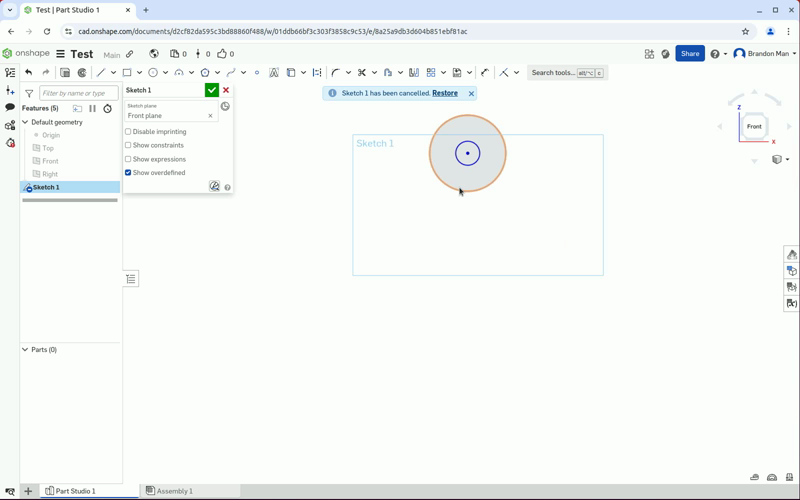
scroll(6)
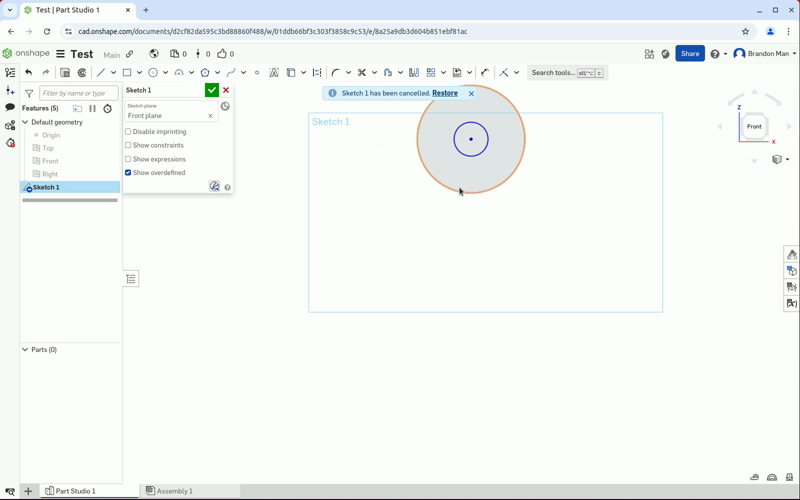
scroll(6)
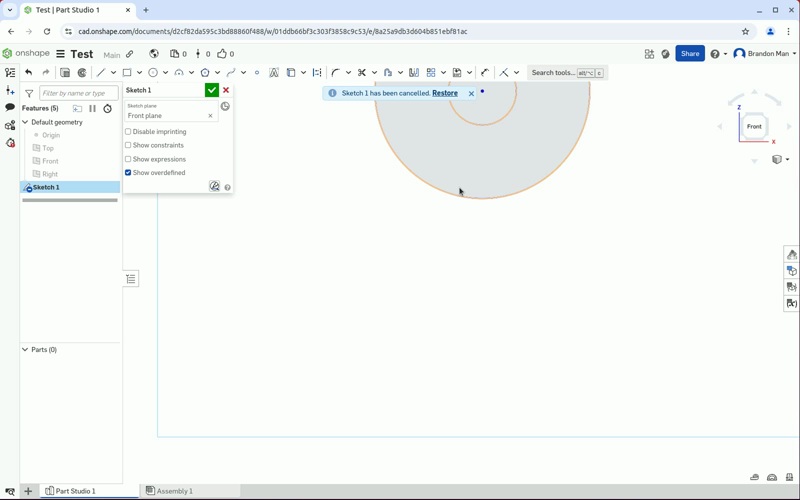
click(459, 187)
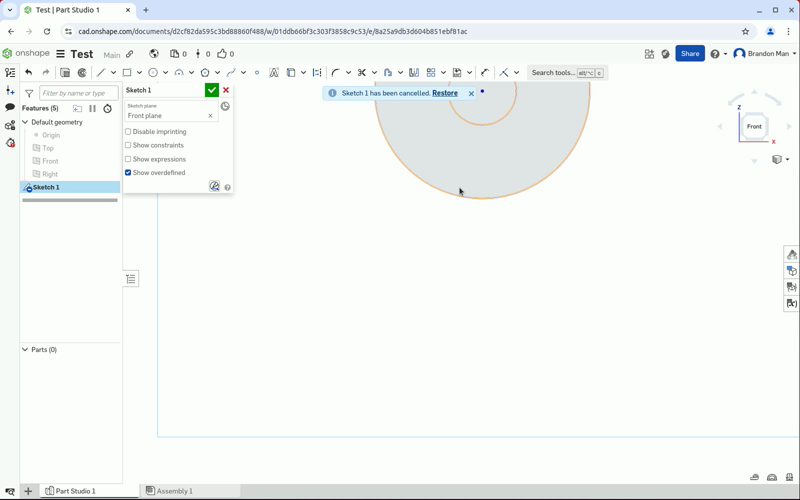
scroll(-6)
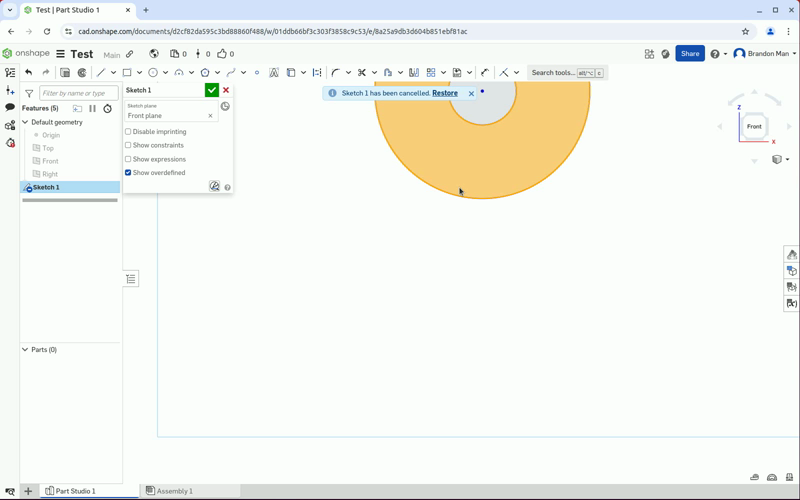
scroll(-6)
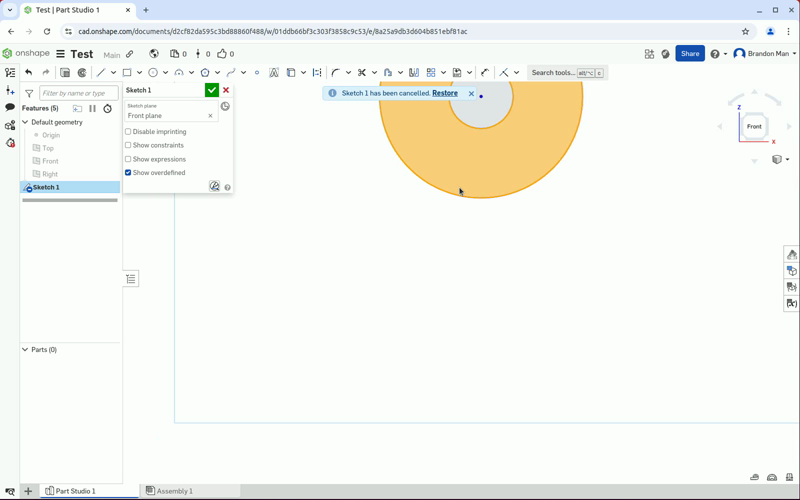
scroll(-6)
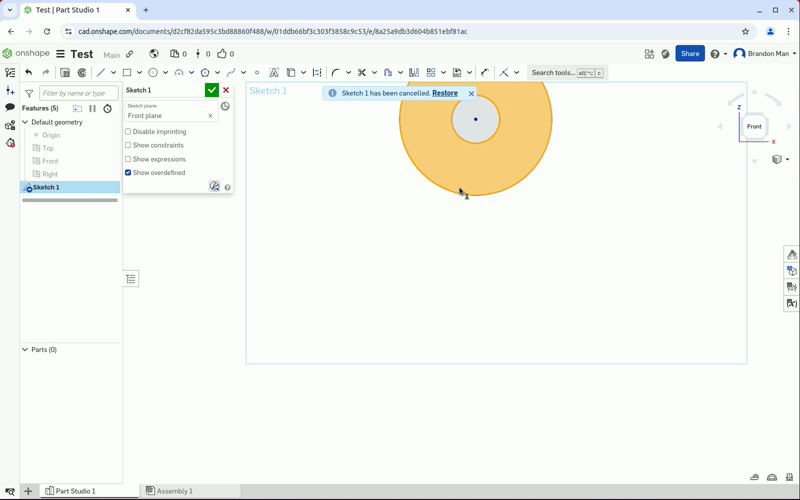
scroll(-6)
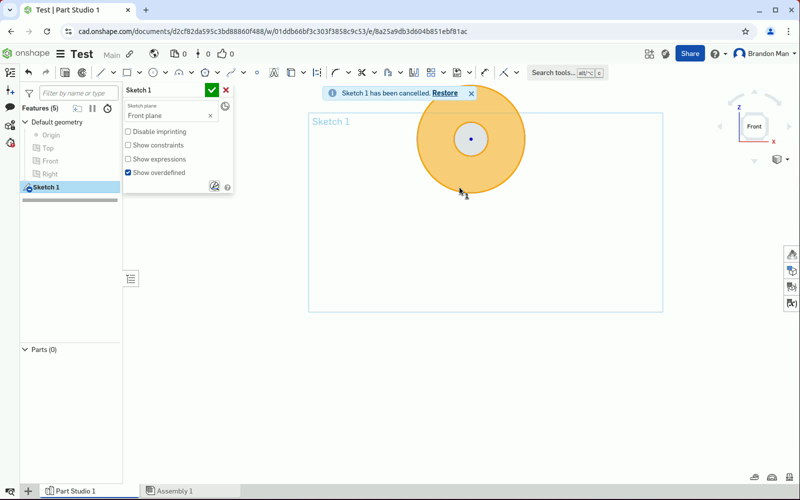
scroll(-6)
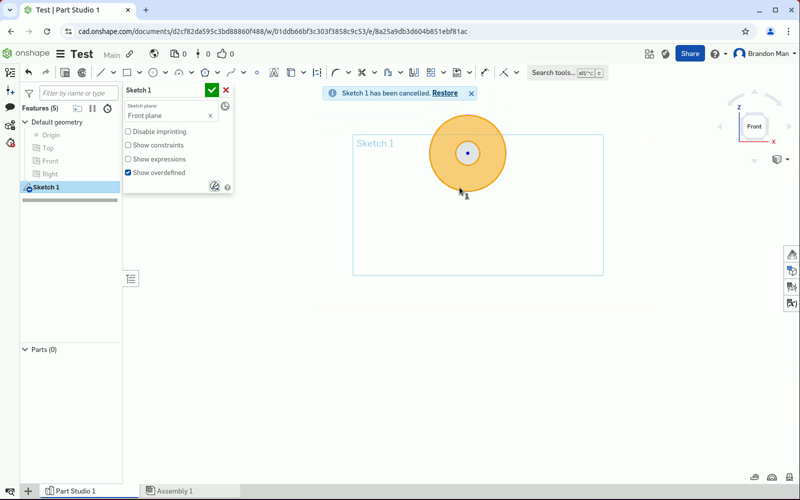
scroll(-6)
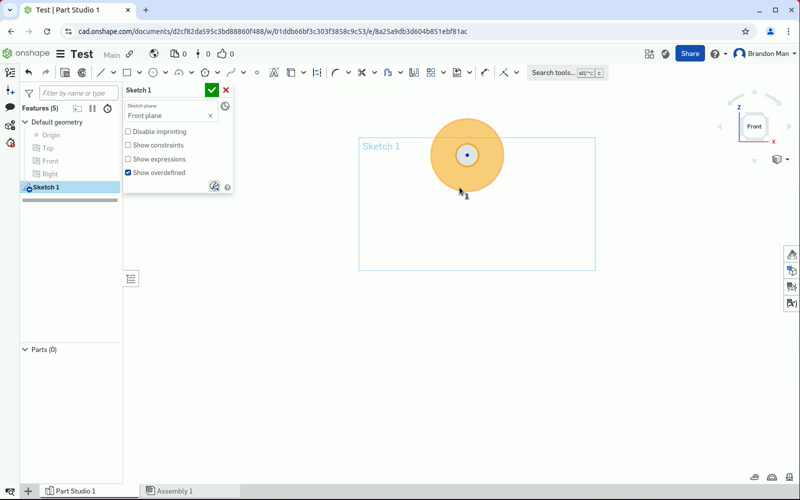
scroll(-6)
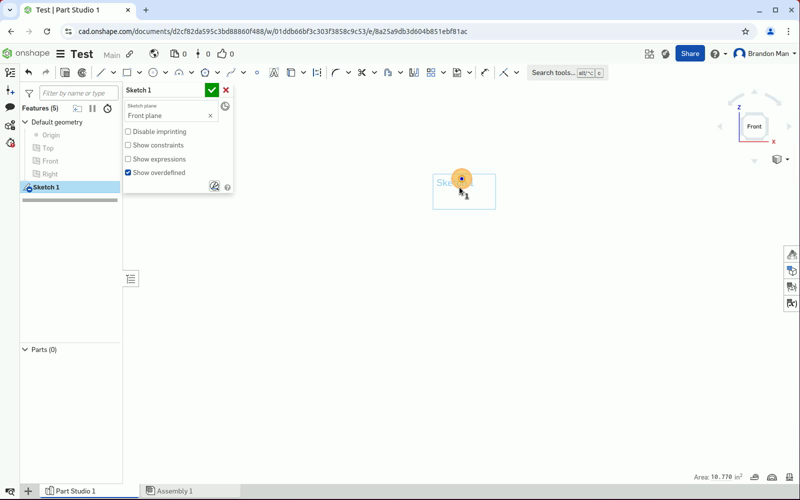
mouse_move(73, 352)
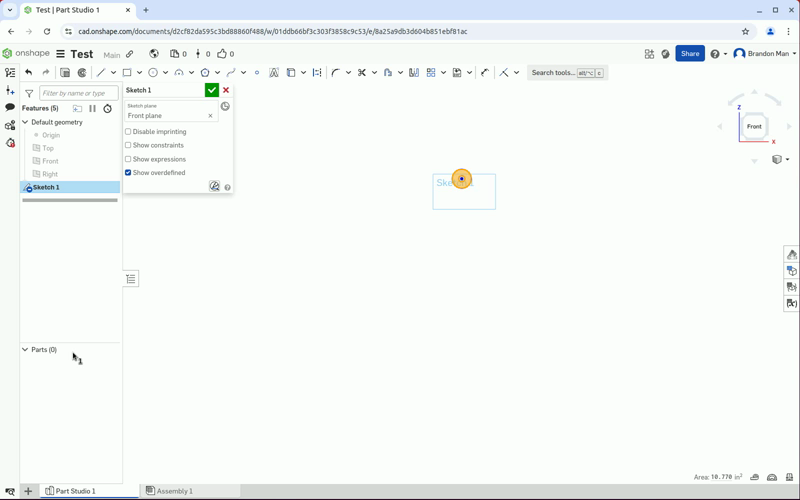
key(shift+y)
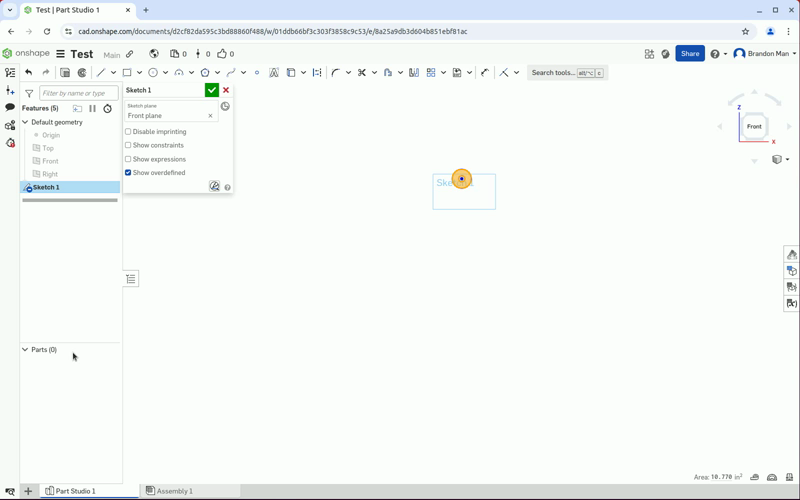
key(shift+e)
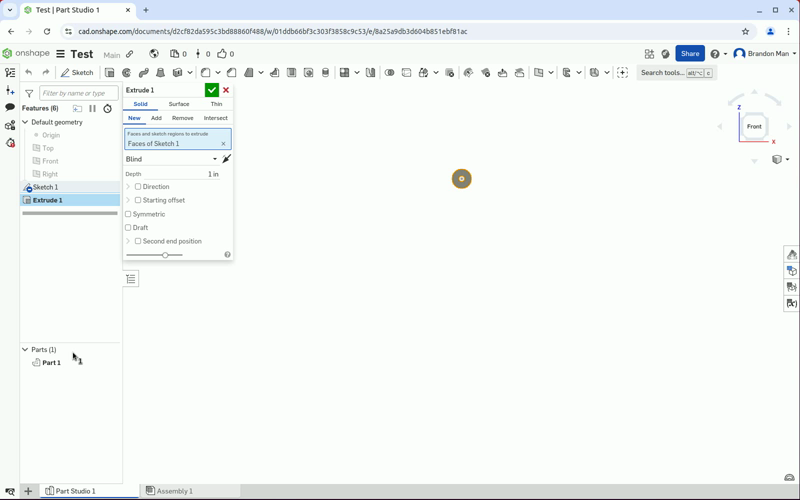
mouse_move(143, 106)
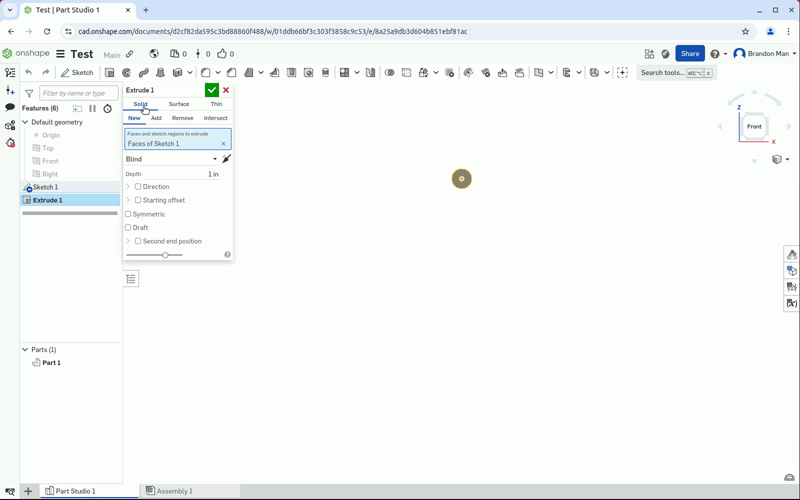
click(143, 106)
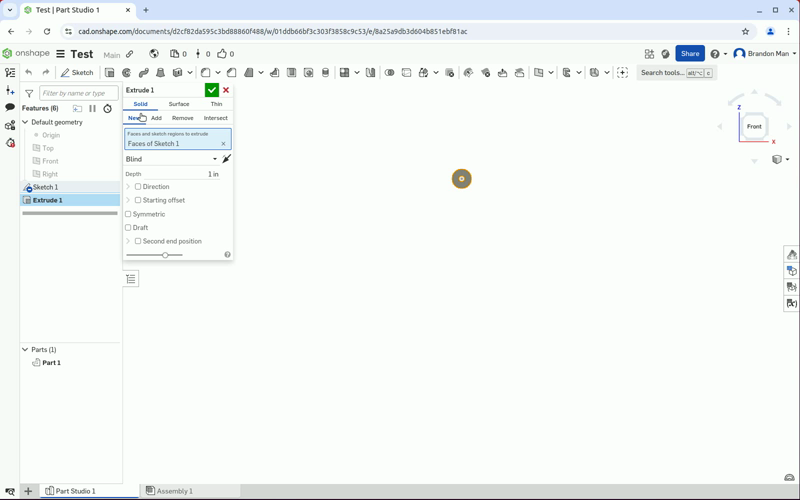
mouse_move(137, 120)
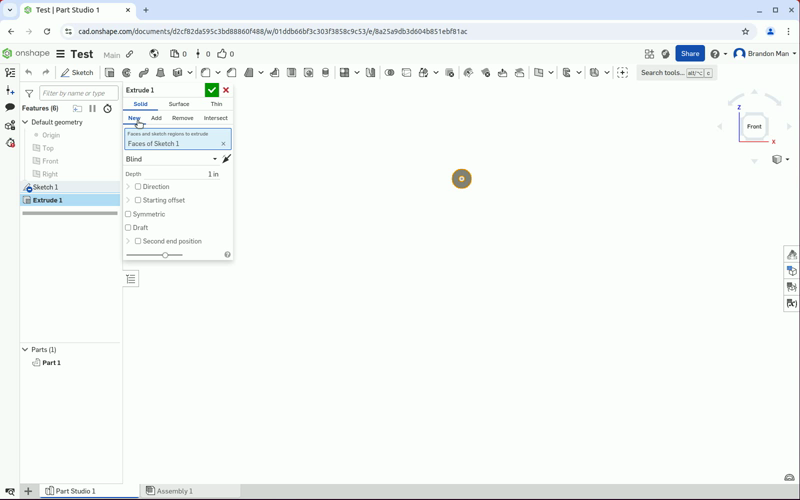
click(137, 120)
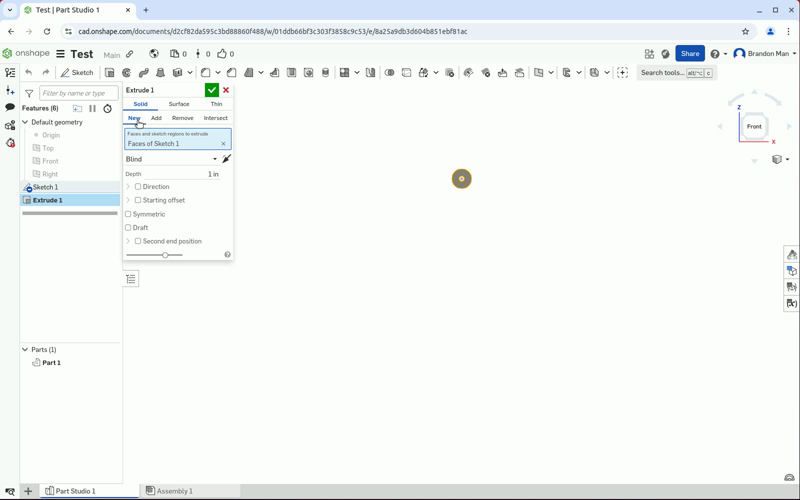
key(tab, 4)
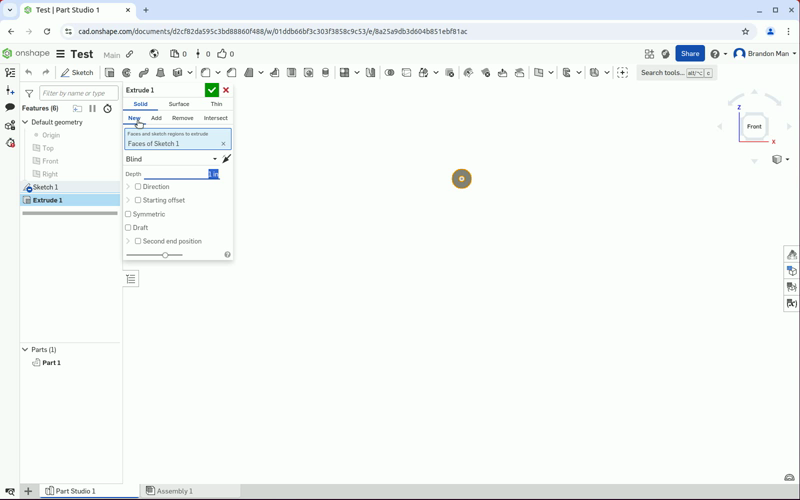
text(0.481)
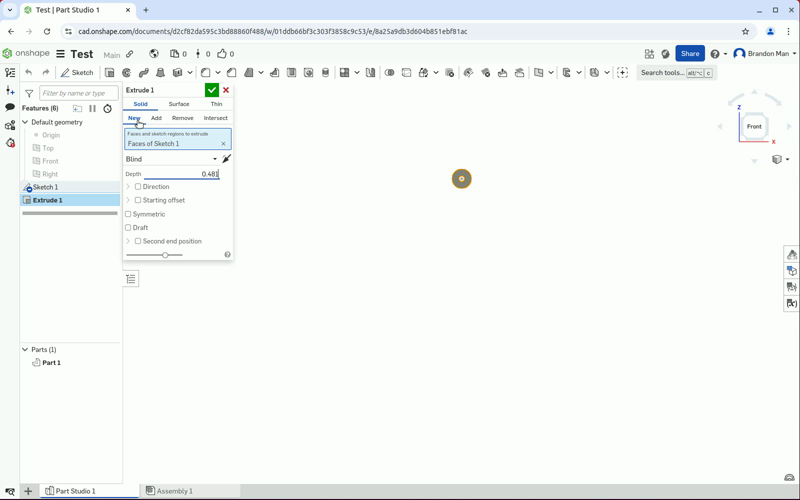
key(enter)
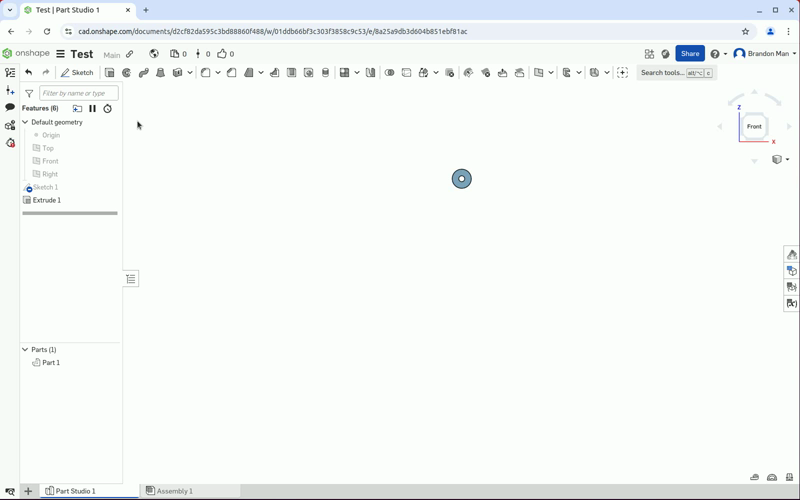
key(shift+h)
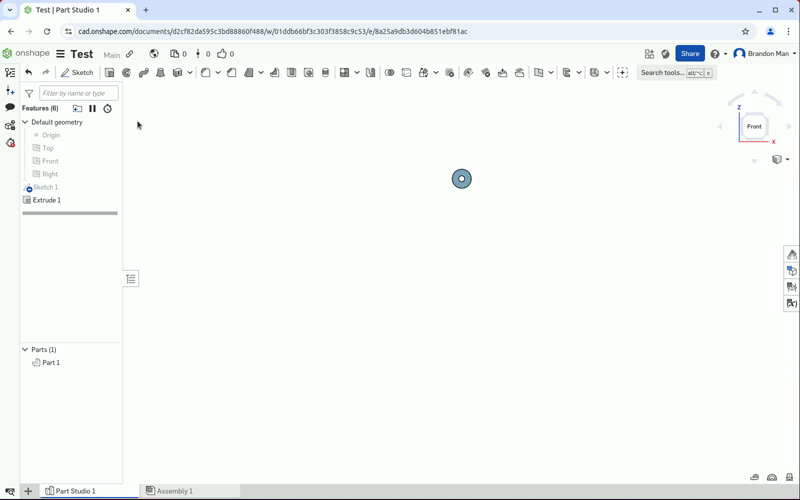
key(shift+h)
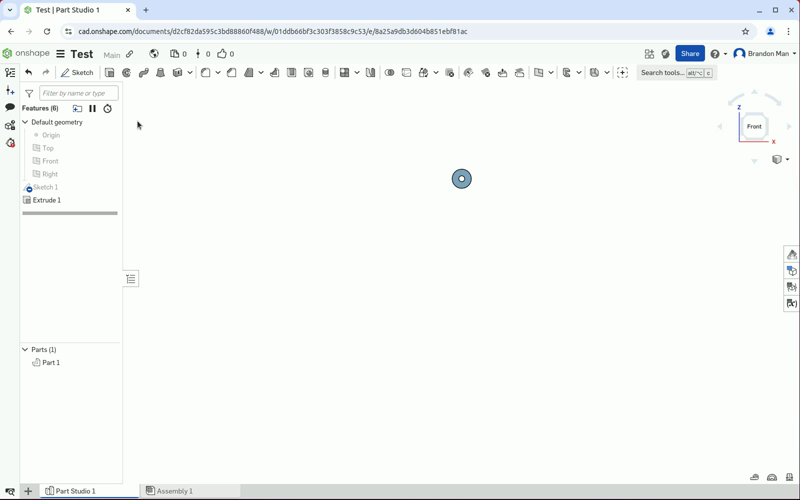
mouse_move(73, 189)
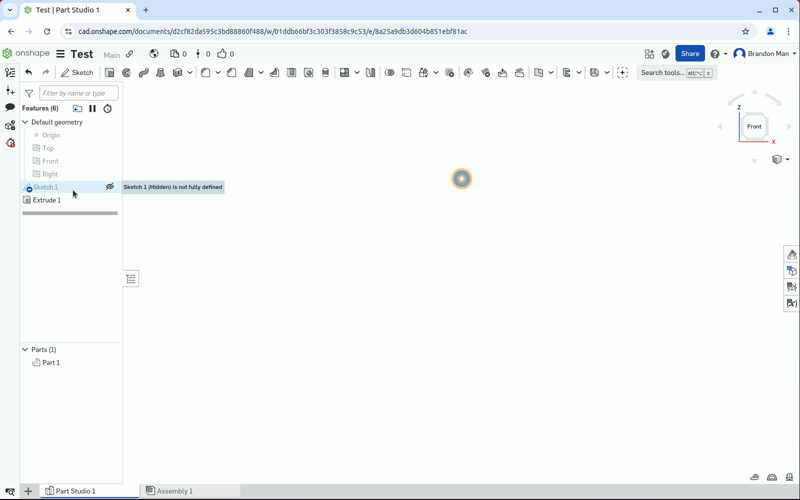
click(73, 189)
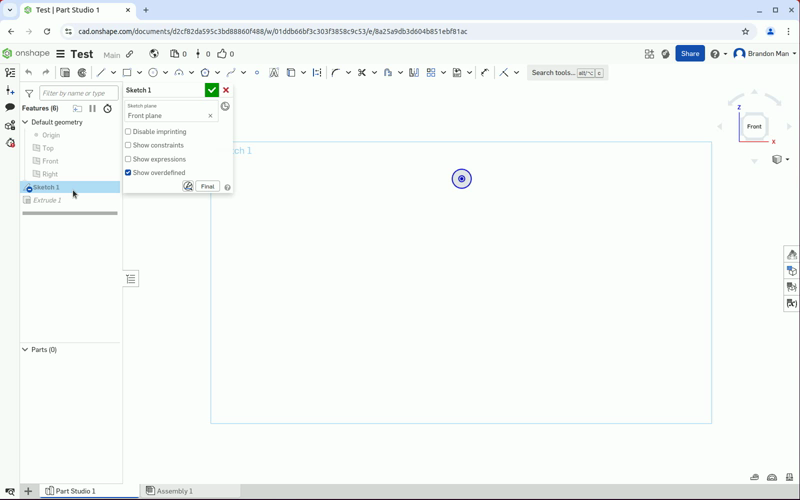
mouse_move(229, 92)
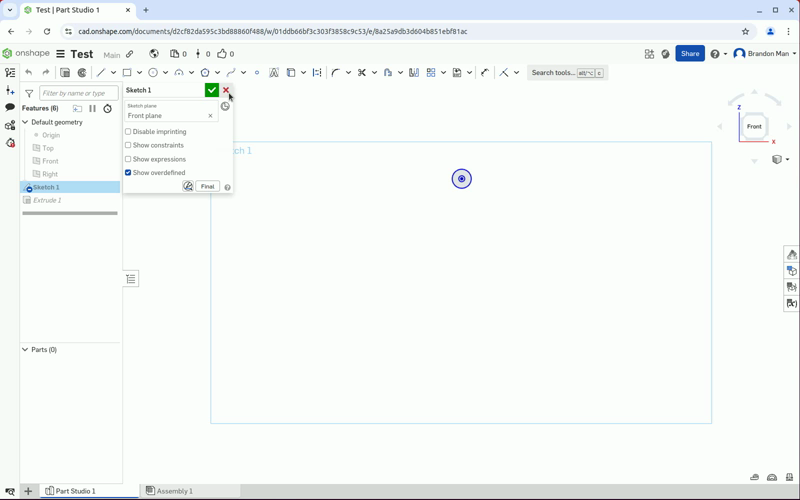
click(229, 92)
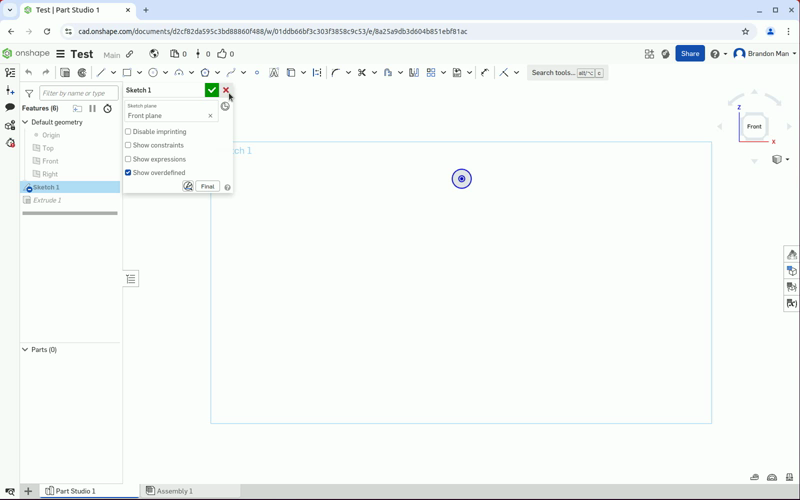
key(shift+s)
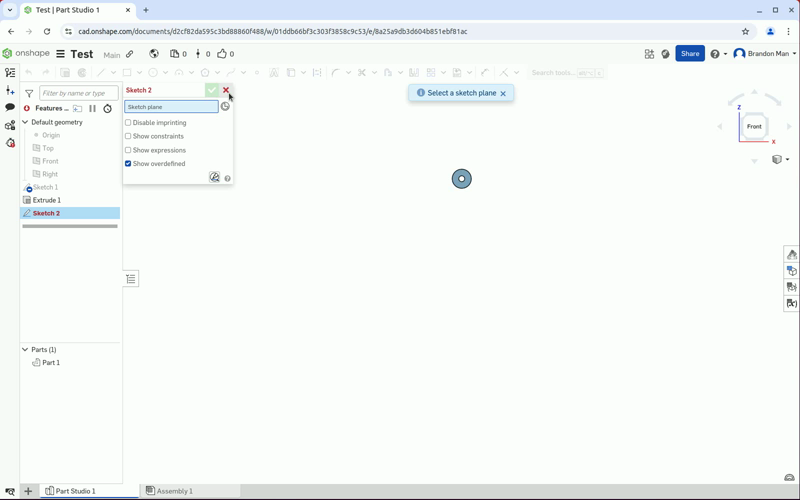
mouse_move(73, 163)
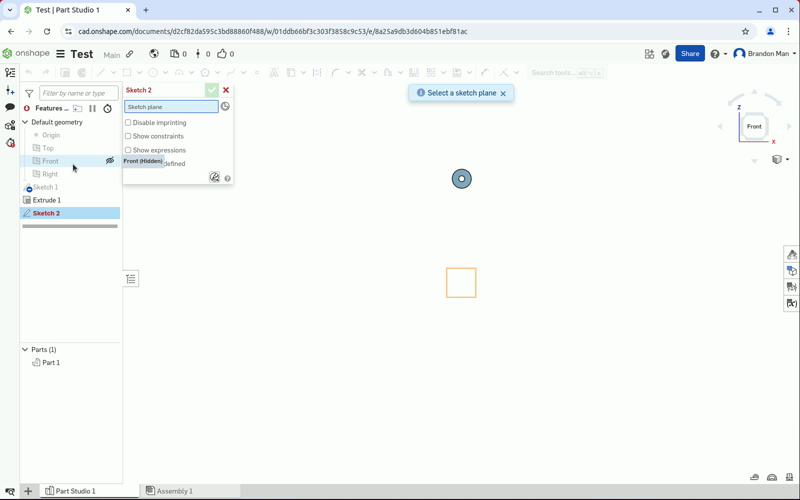
click(73, 163)
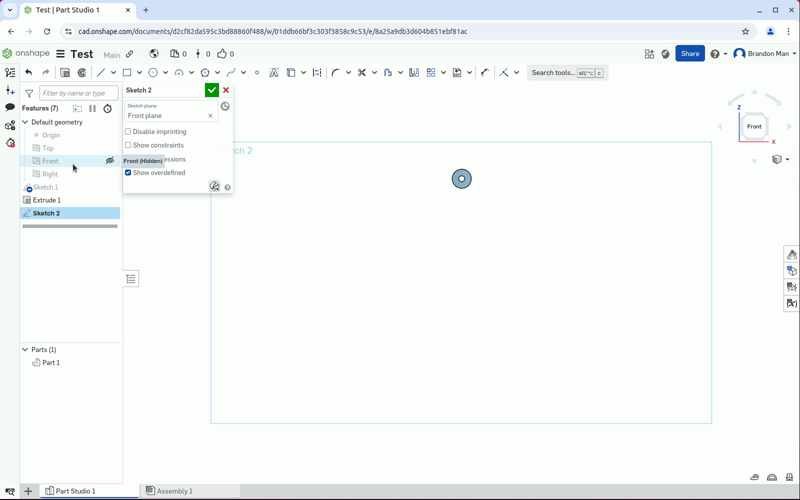
mouse_move(73, 352)
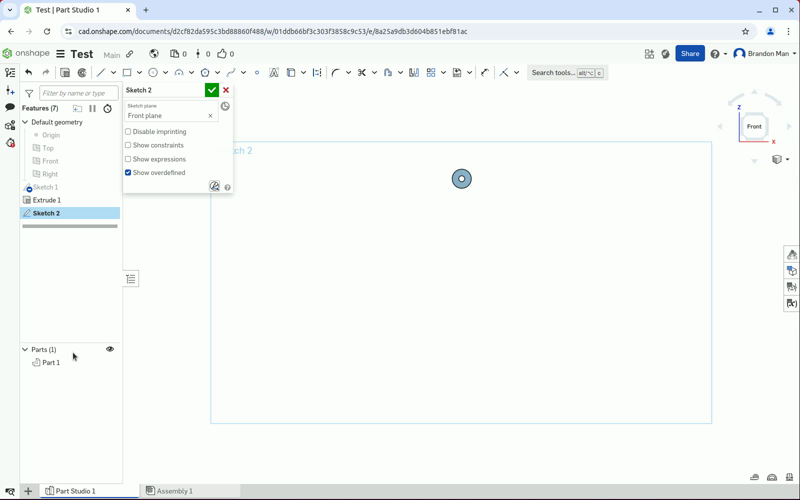
key(y)
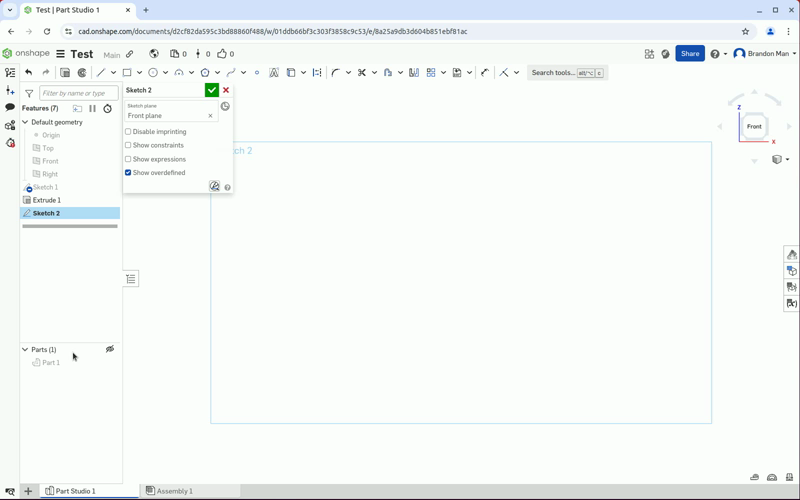
key(c)
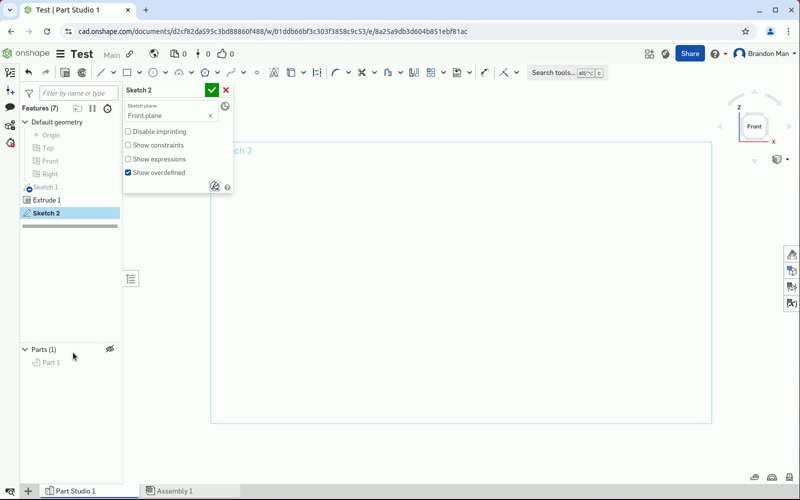
key_down(shift)
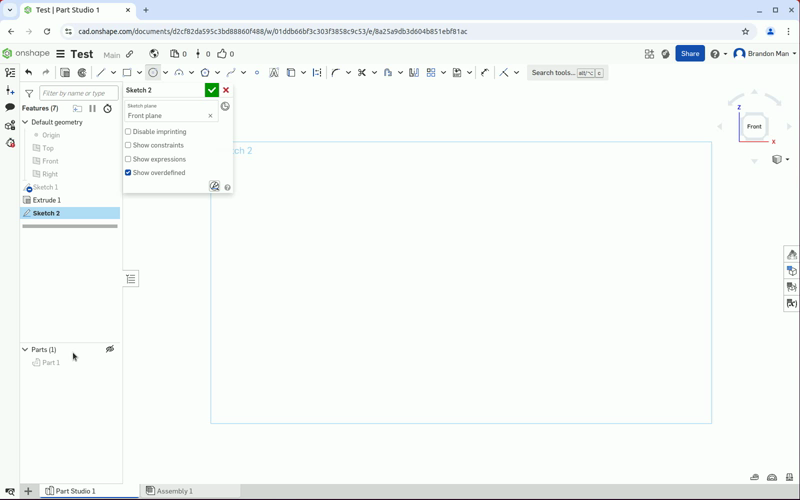
mouse_move(461, 282)
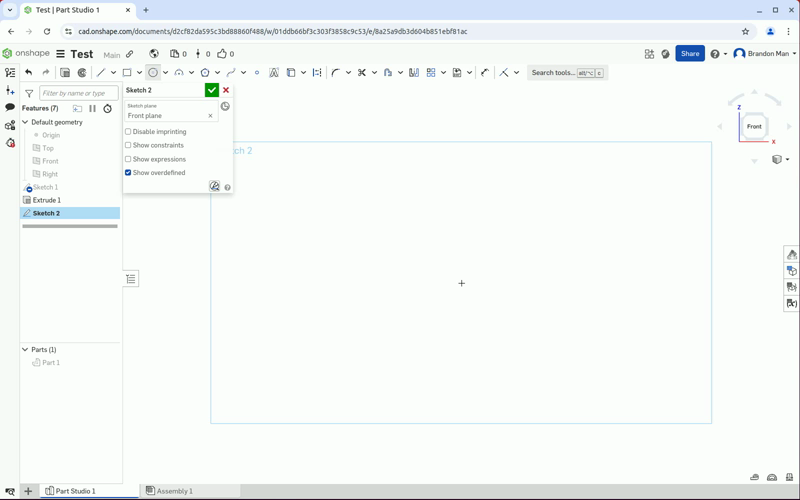
click(461, 282)
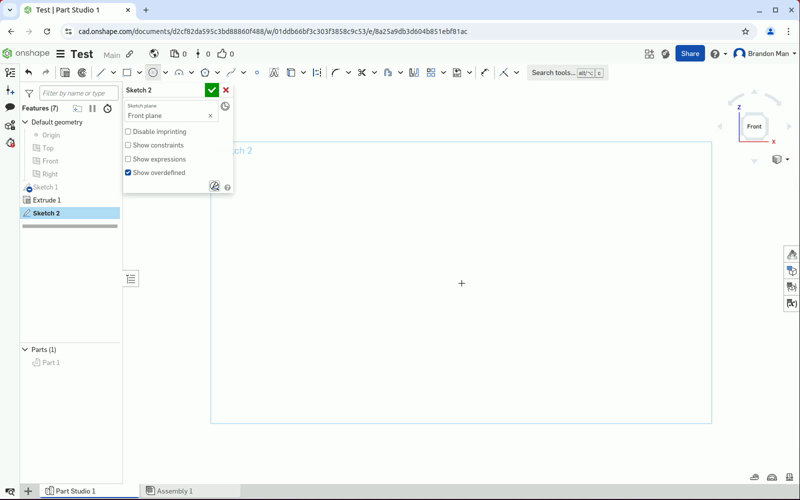
key_up(shift)
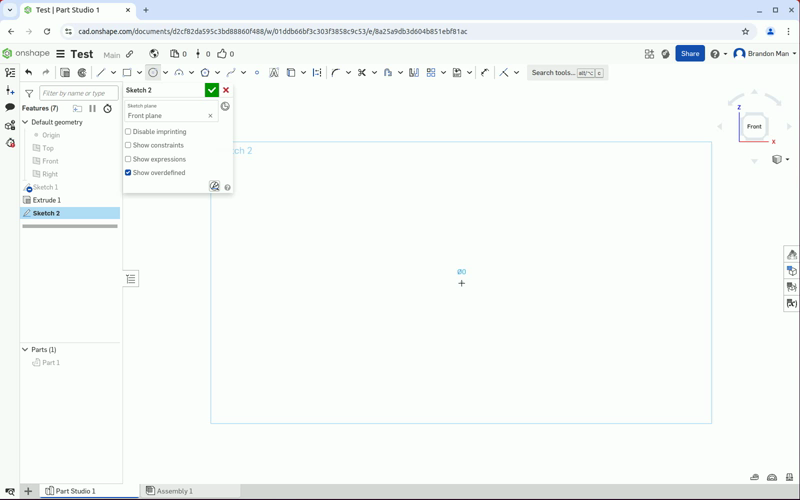
mouse_move(471, 282)
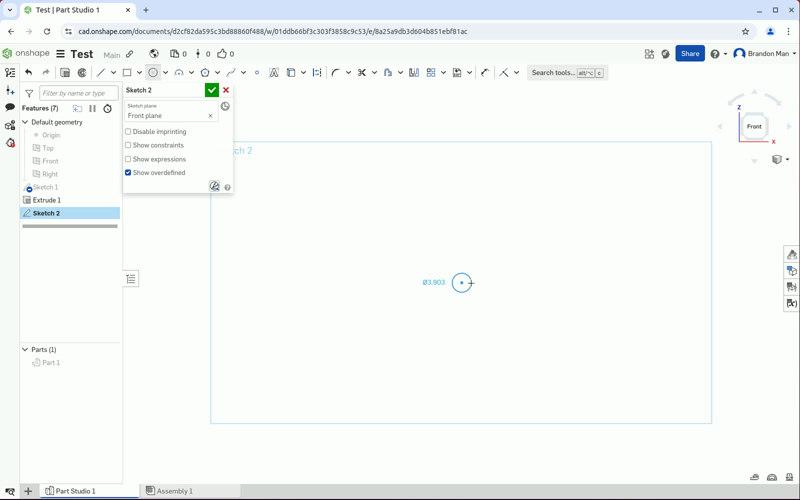
click(471, 282)
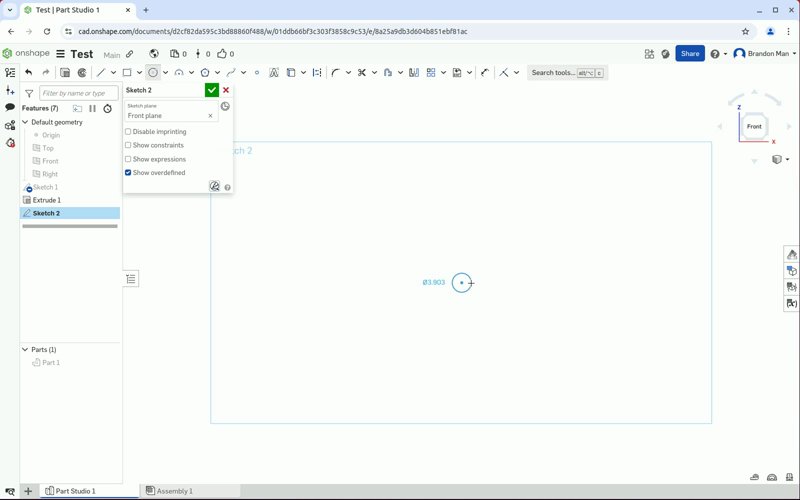
key(esc)
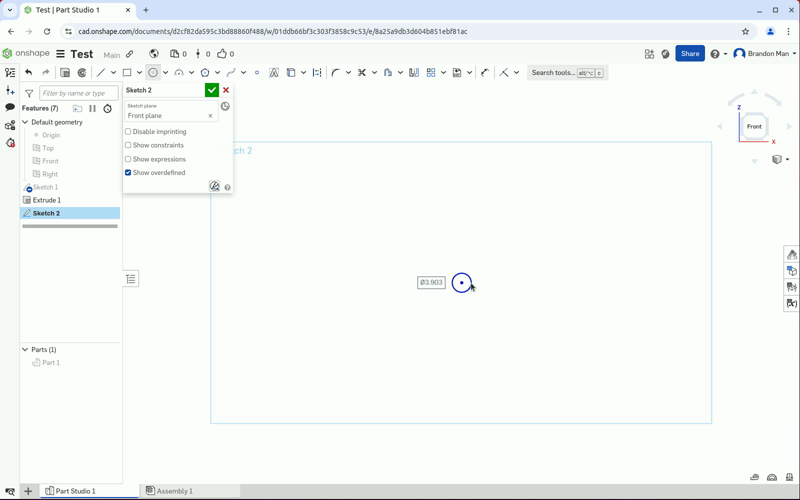
key(c)
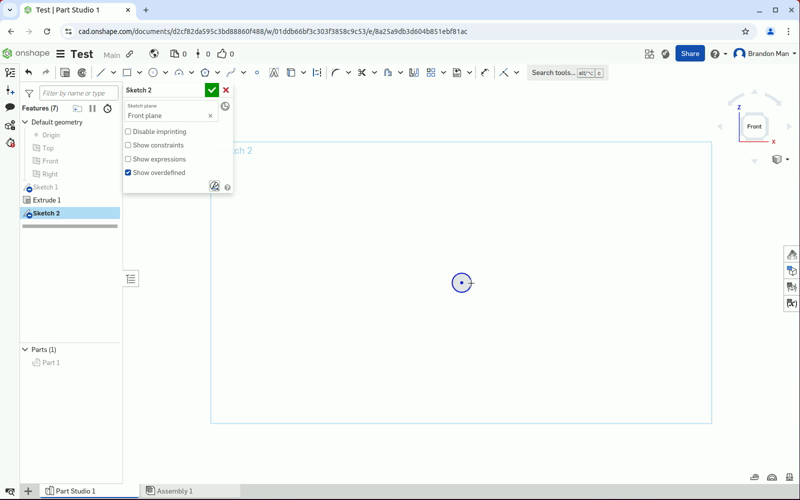
key_down(shift)
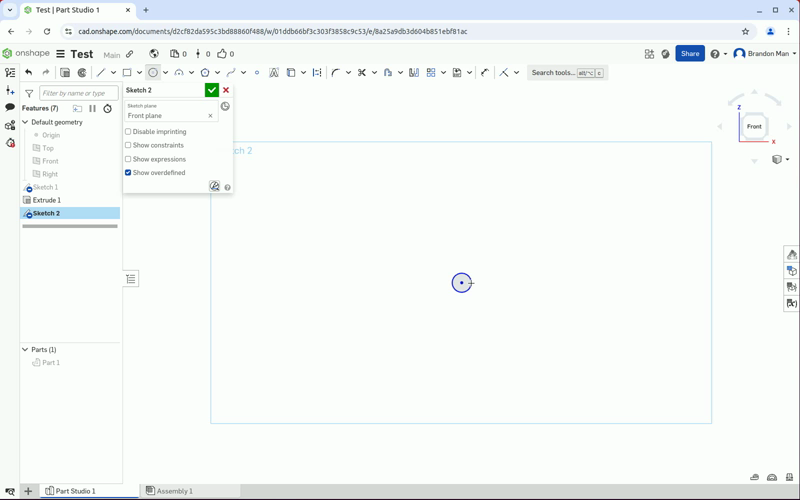
mouse_move(461, 282)
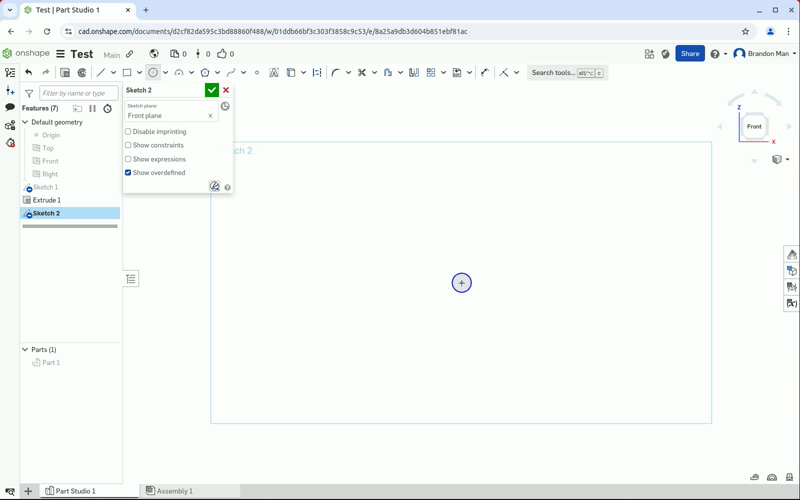
click(461, 282)
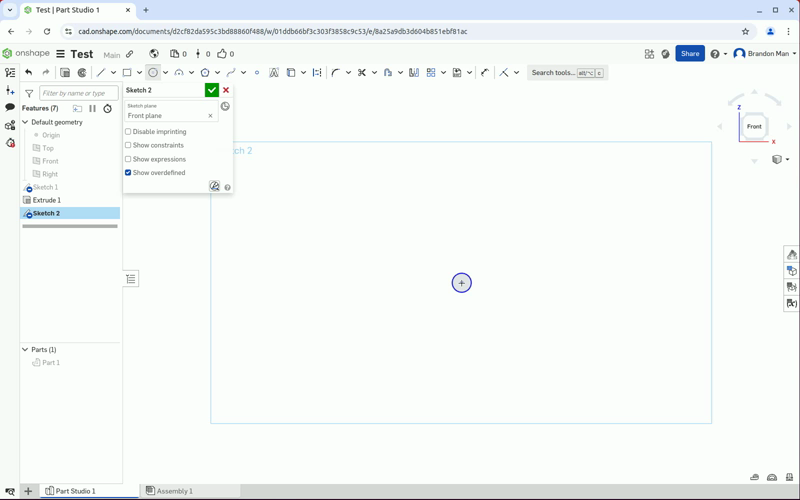
key_up(shift)
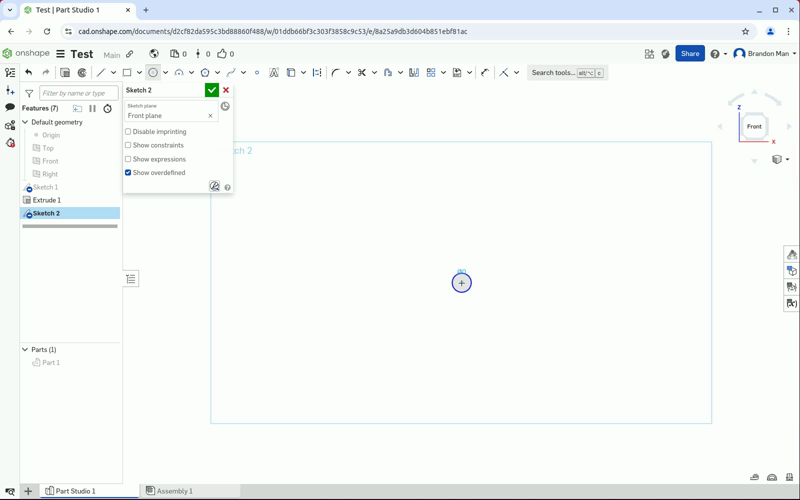
mouse_move(464, 282)
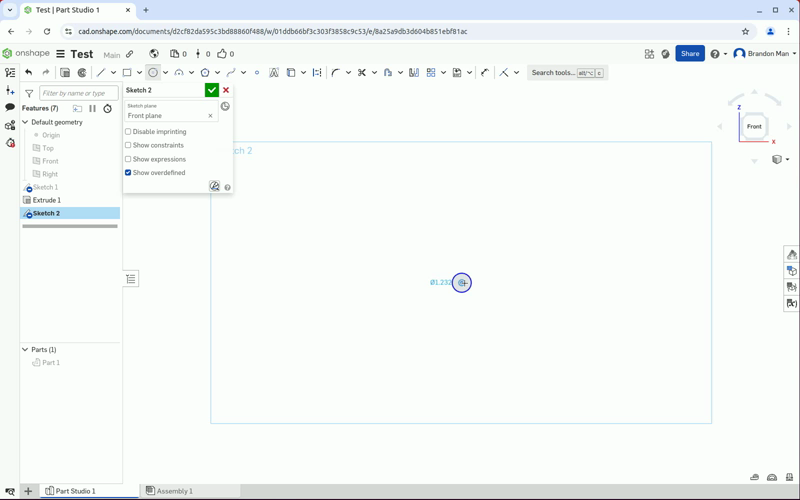
scroll(6)
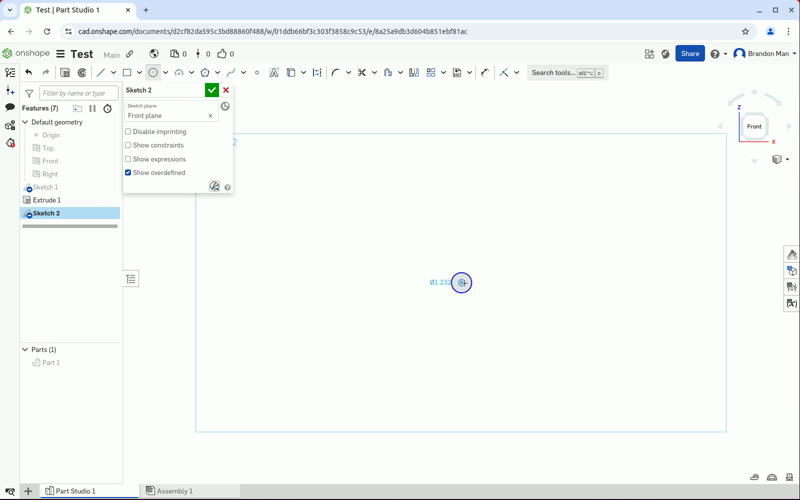
scroll(6)
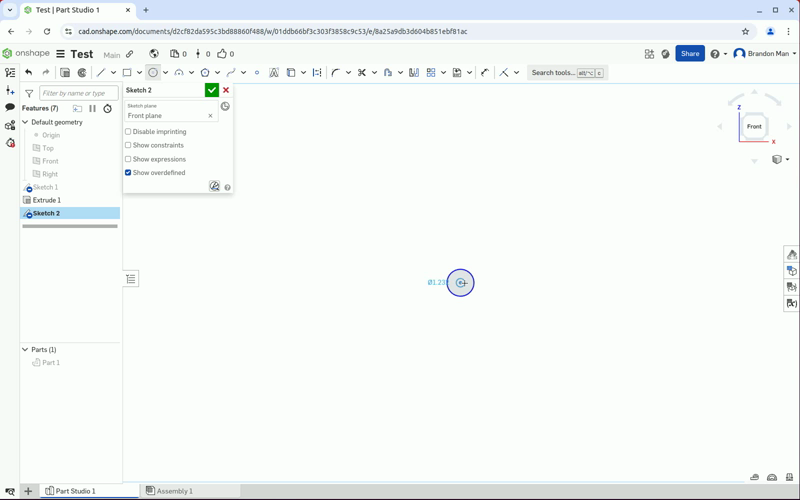
scroll(6)
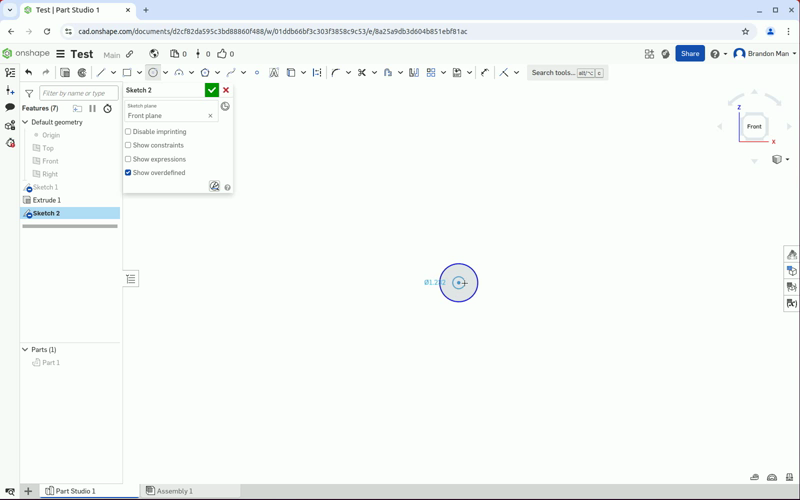
scroll(6)
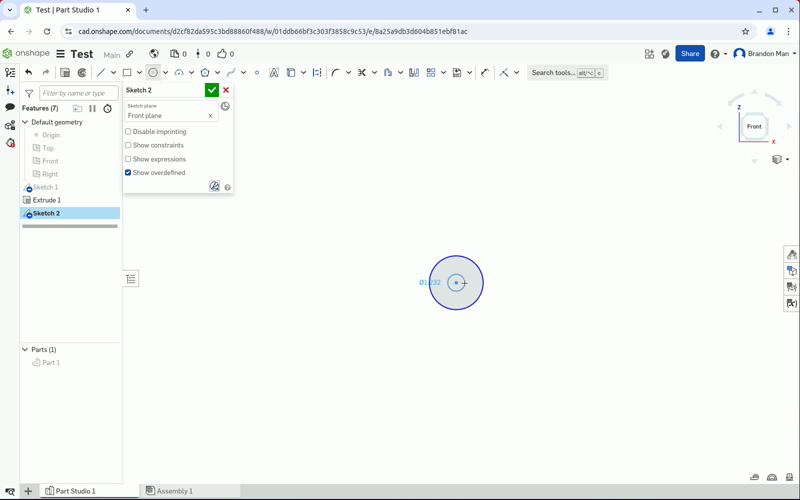
scroll(6)
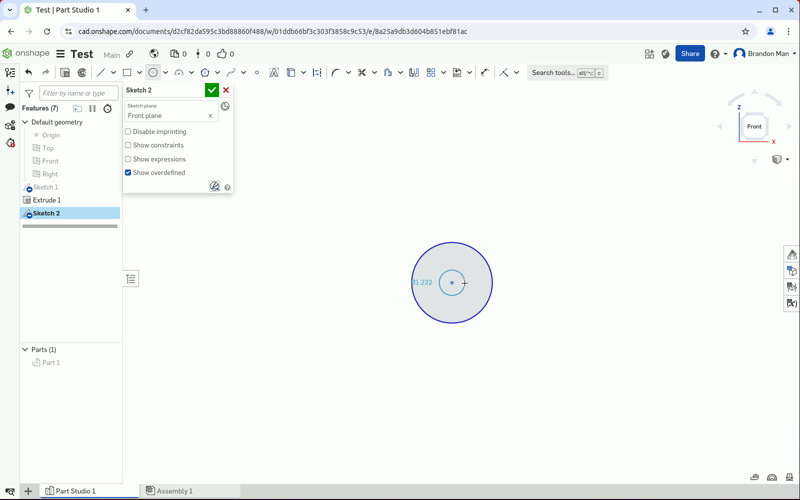
scroll(6)
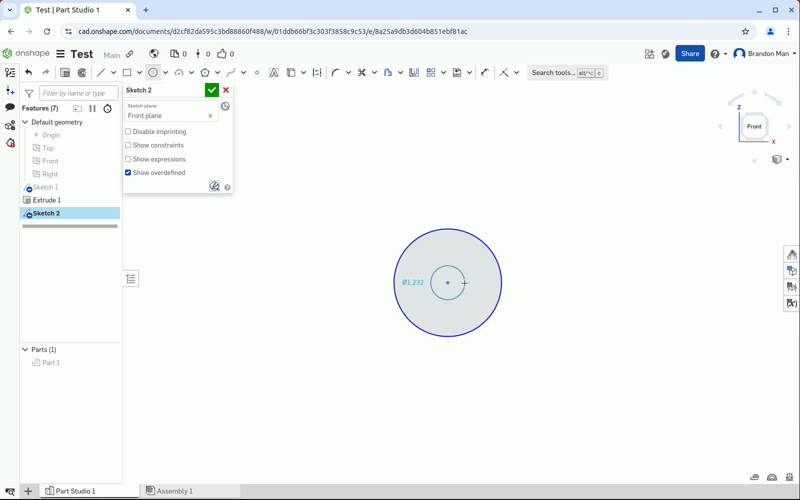
scroll(6)
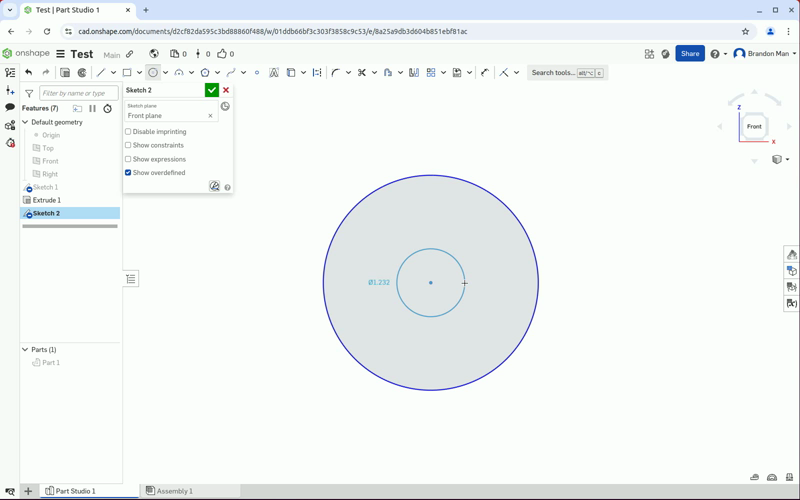
click(464, 282)
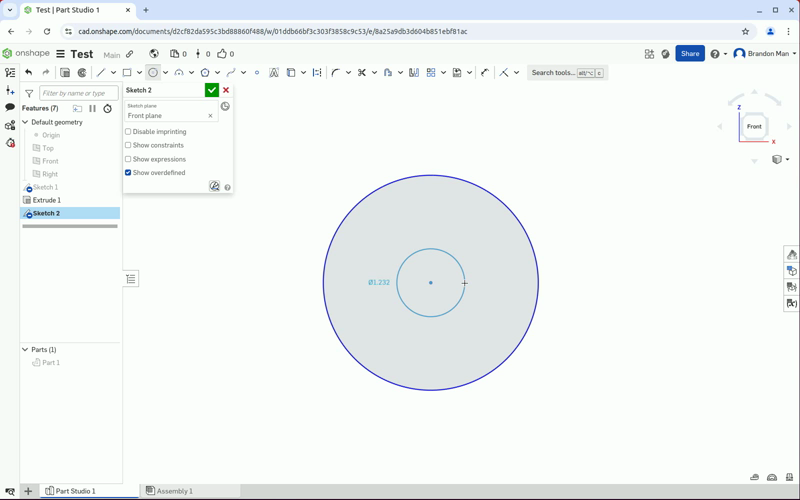
scroll(-6)
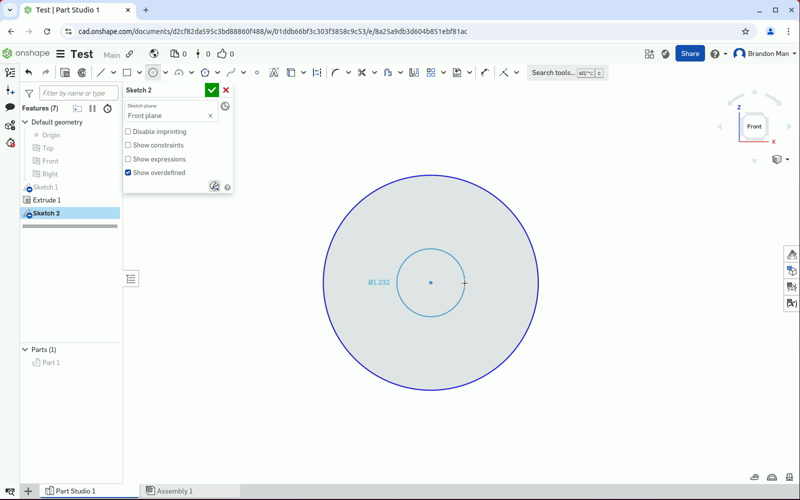
scroll(-6)
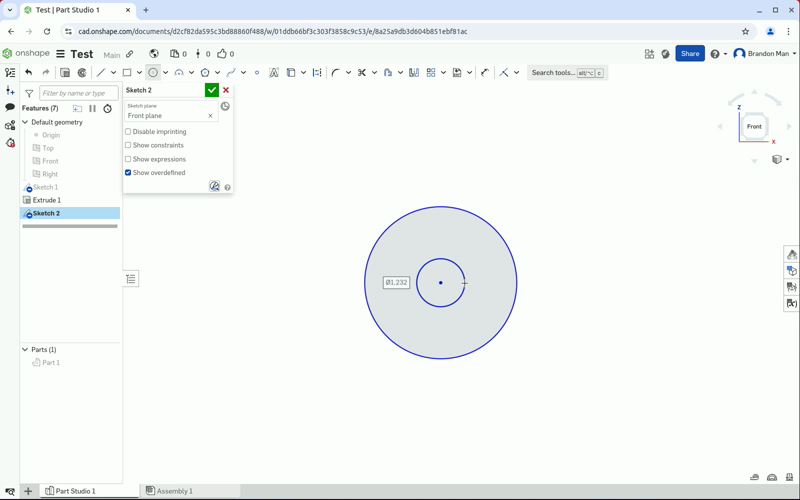
scroll(-6)
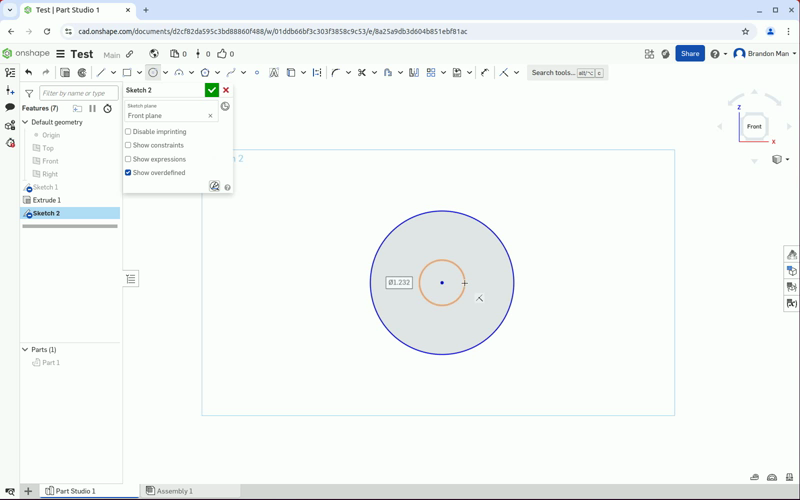
scroll(-6)
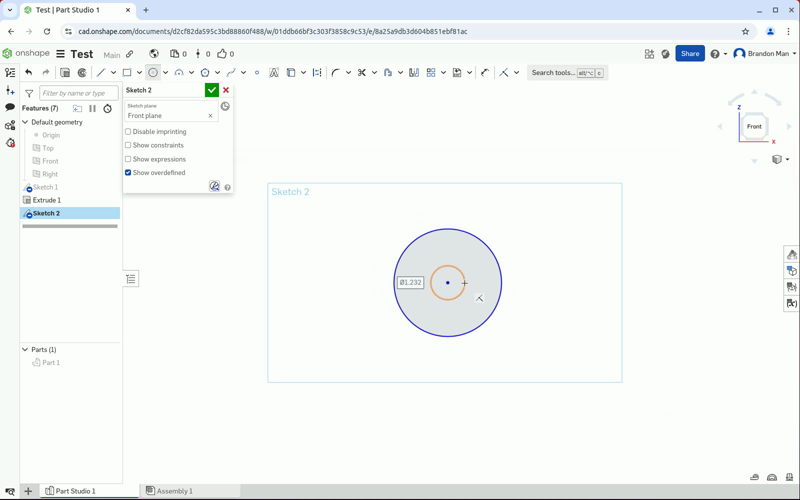
scroll(-6)
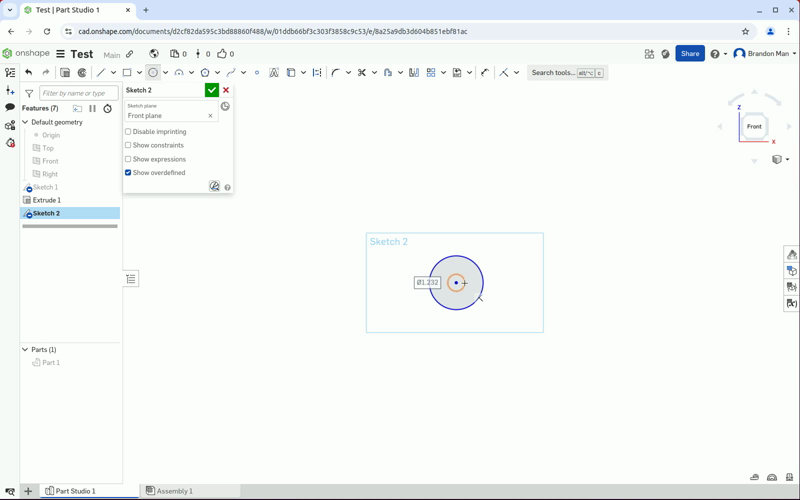
scroll(-6)
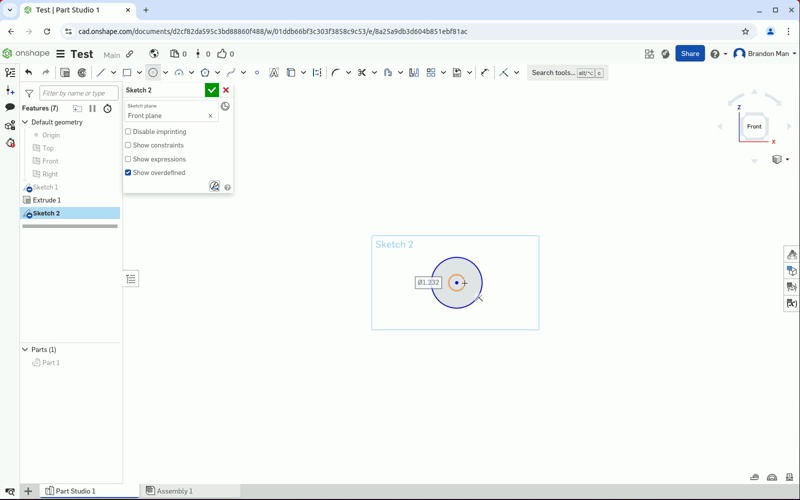
scroll(-6)
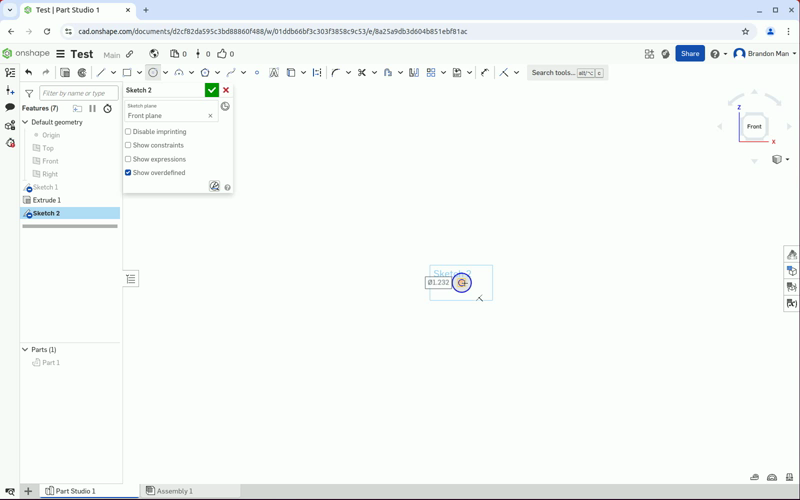
key(esc)
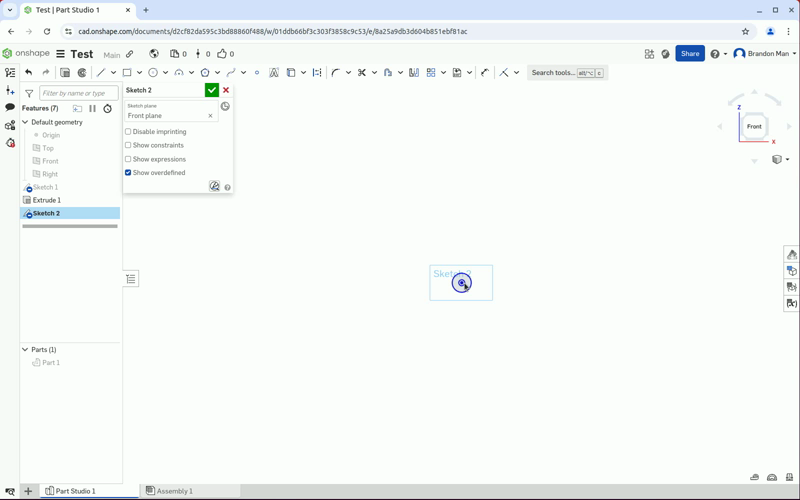
mouse_move(453, 285)
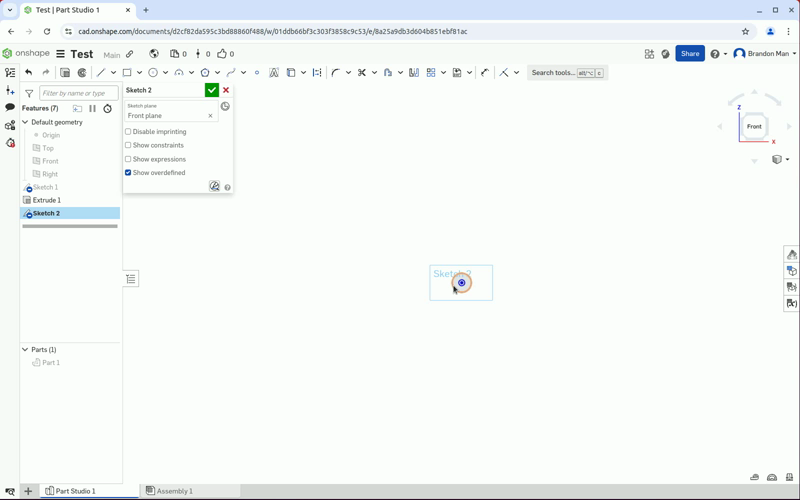
scroll(6)
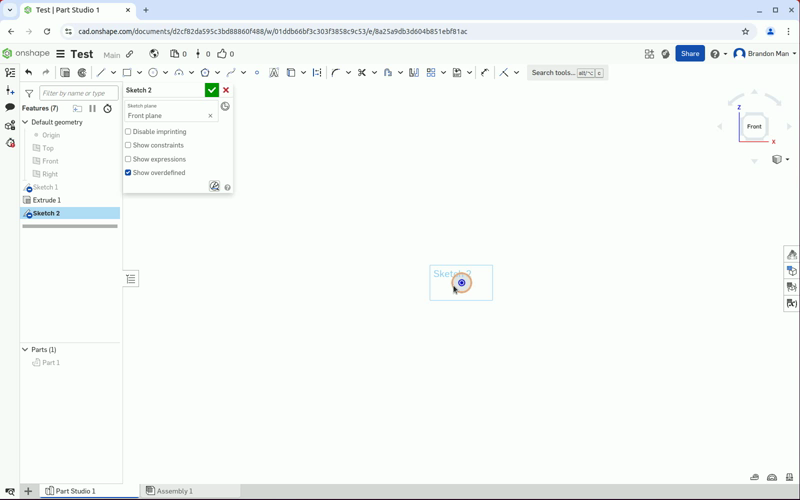
scroll(6)
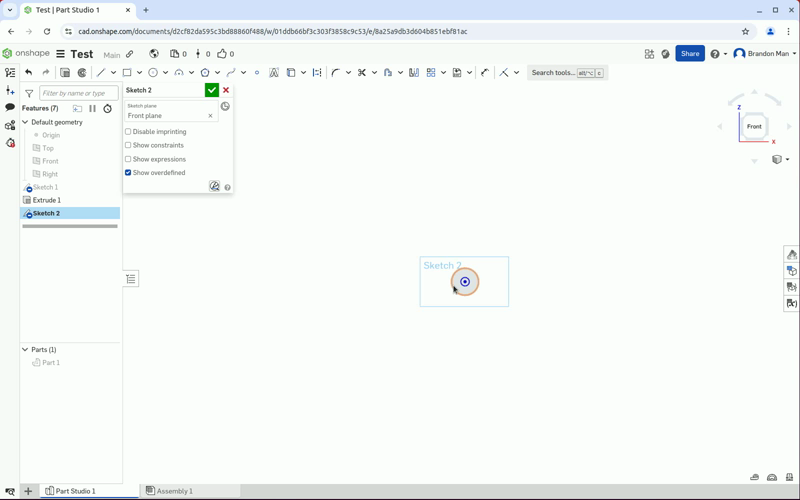
scroll(6)
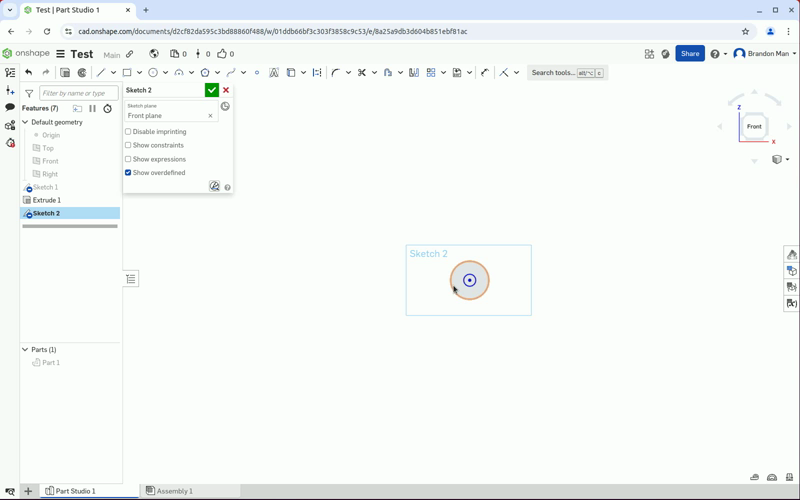
scroll(6)
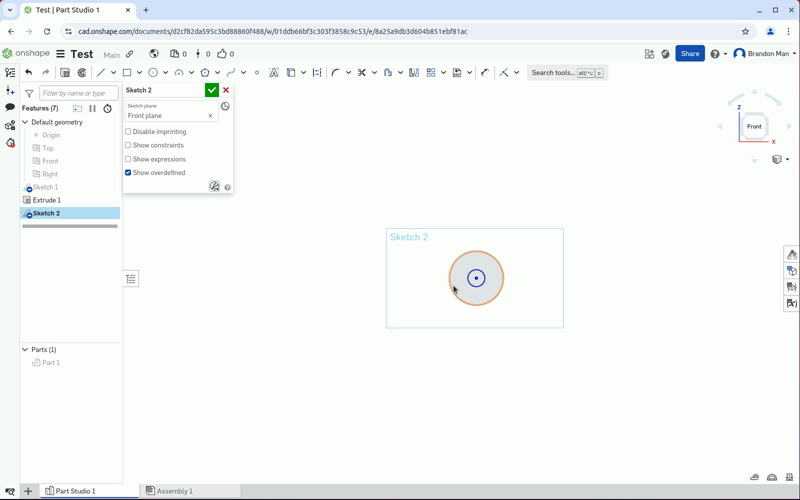
scroll(6)
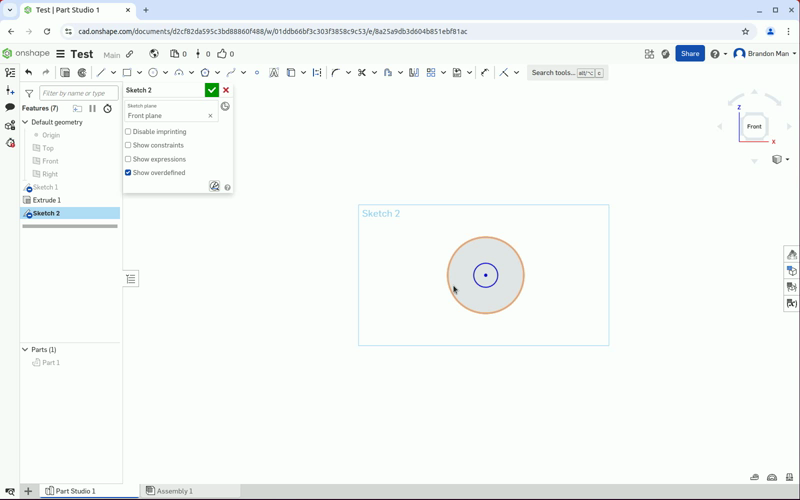
scroll(6)
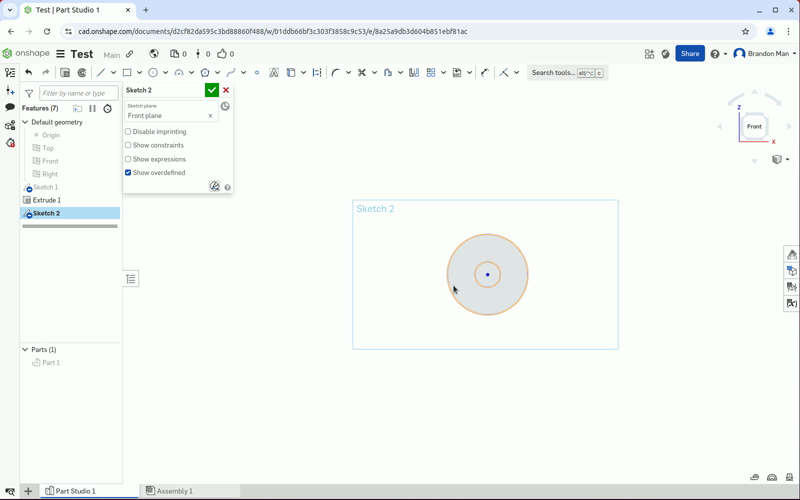
scroll(6)
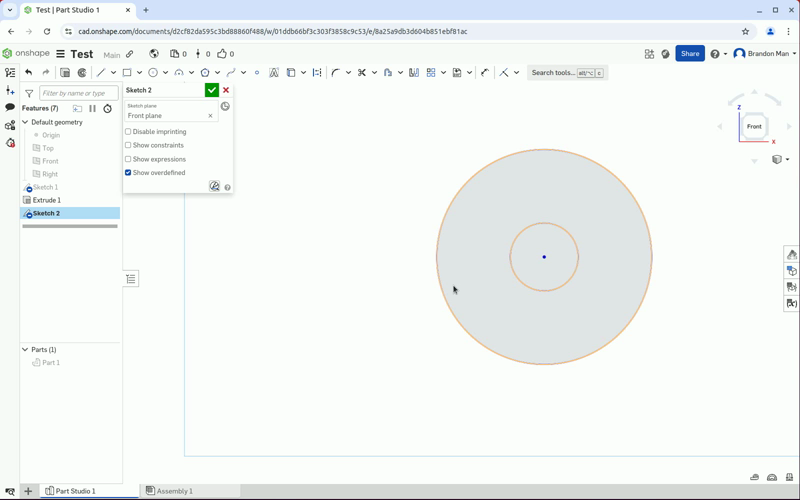
click(453, 285)
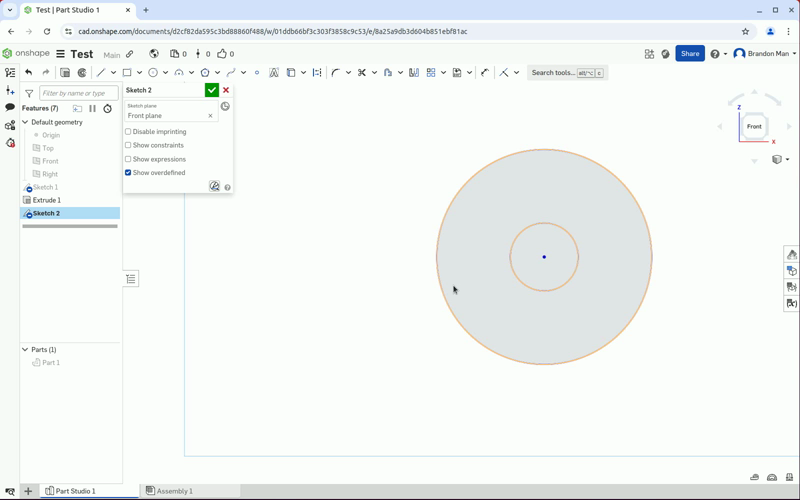
scroll(-6)
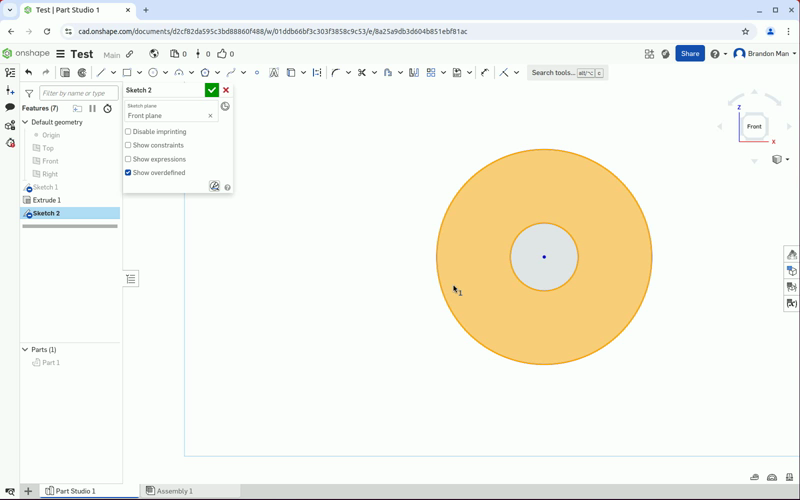
scroll(-6)
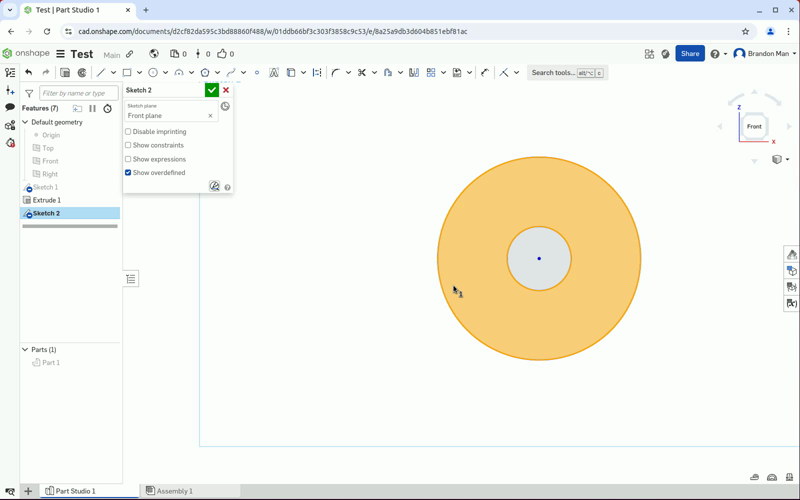
scroll(-6)
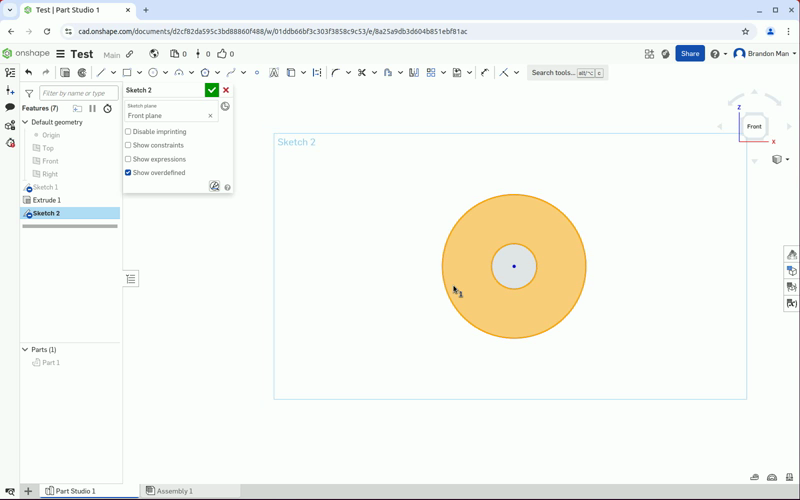
scroll(-6)
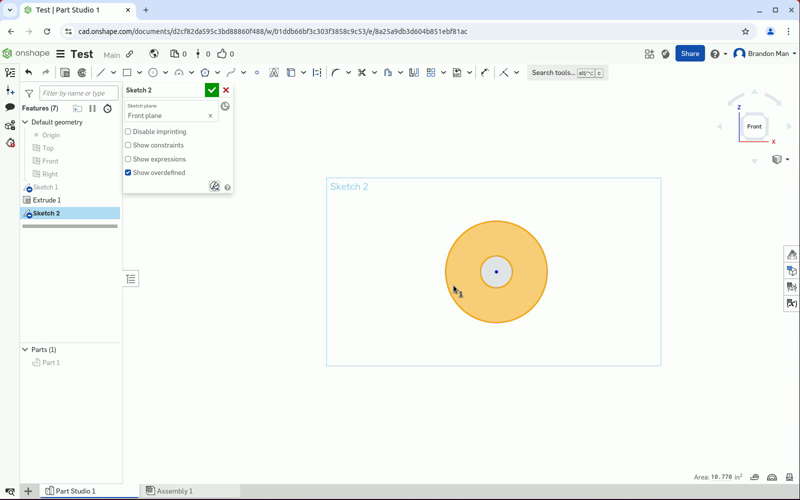
scroll(-6)
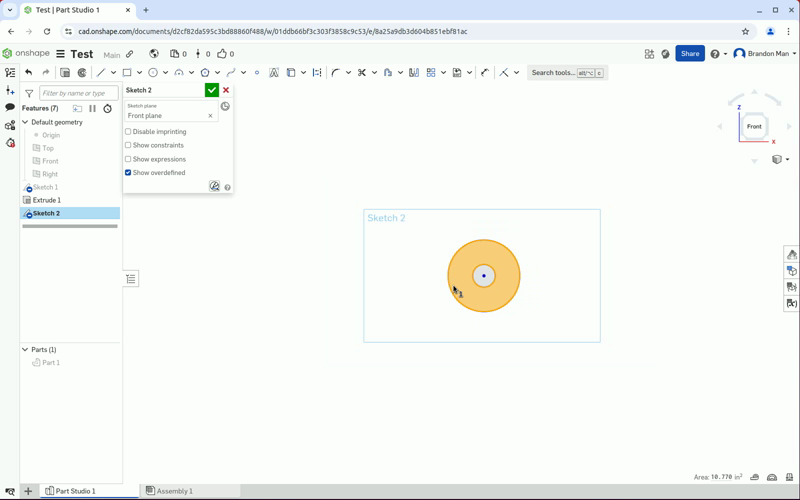
scroll(-6)
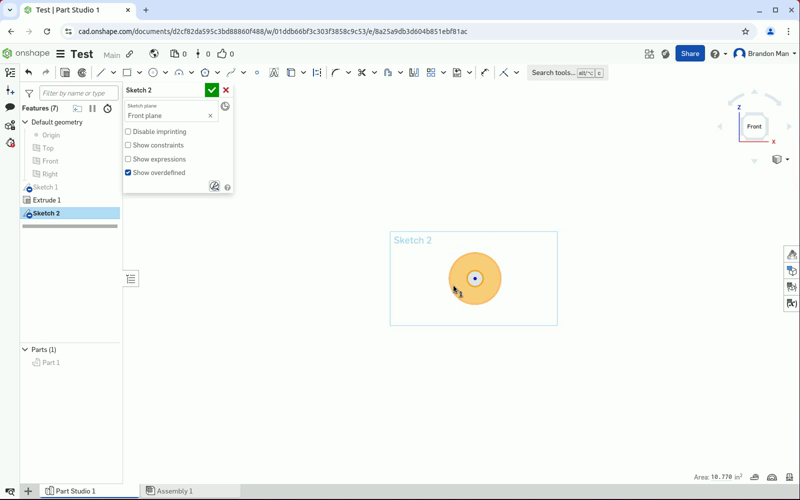
scroll(-6)
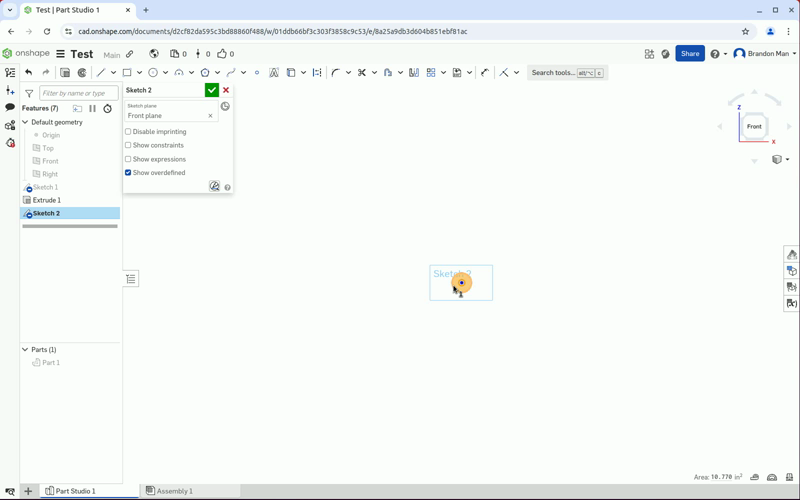
mouse_move(73, 352)
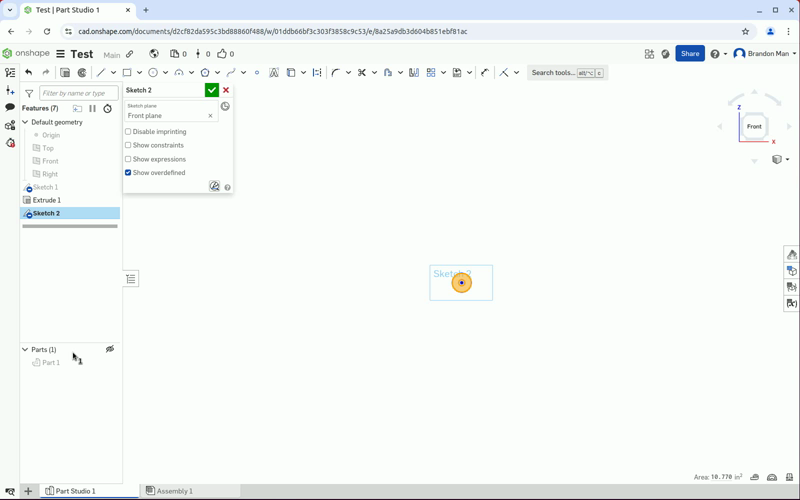
key(shift+y)
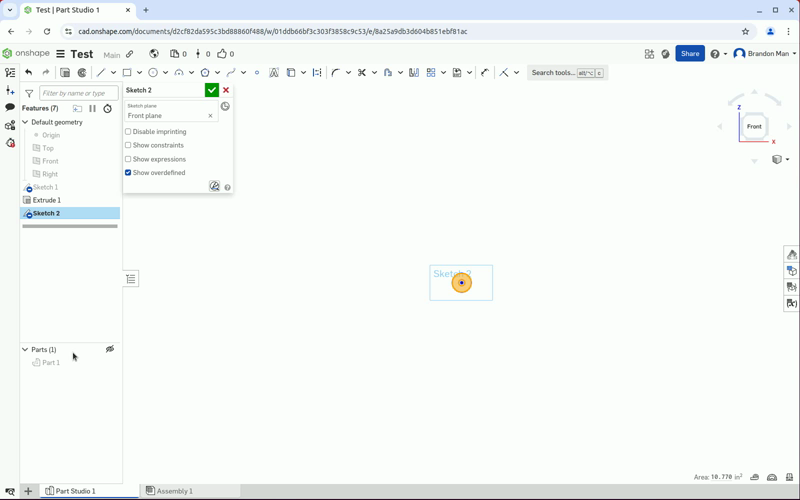
key(shift+e)
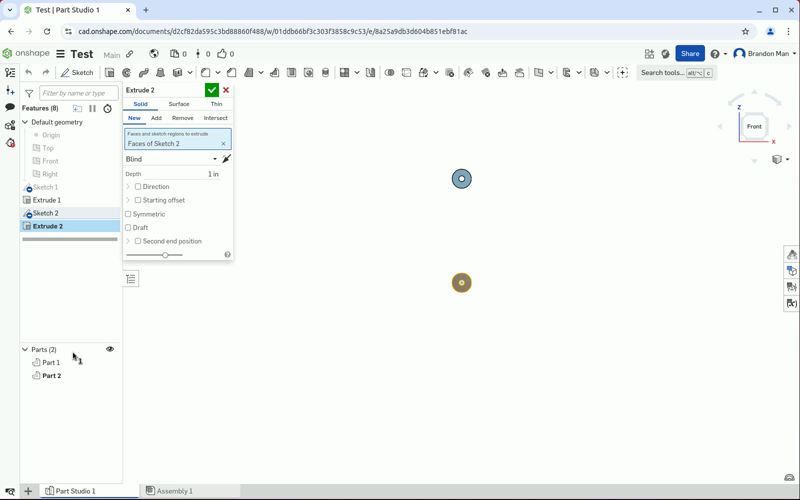
mouse_move(143, 106)
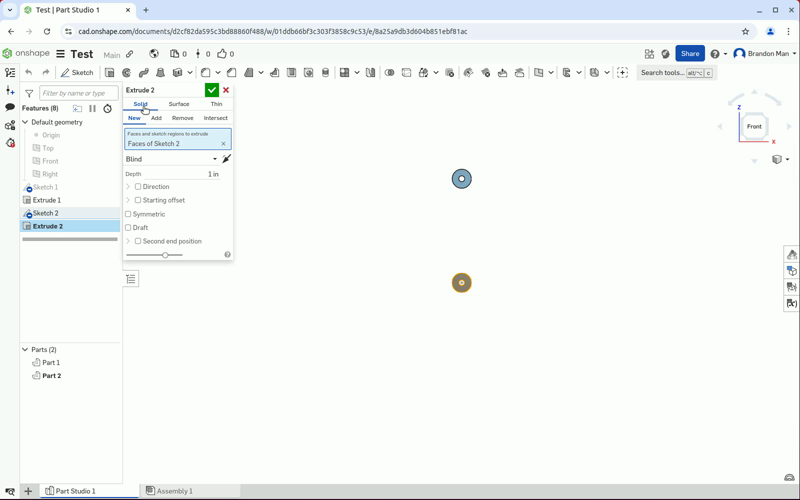
click(143, 106)
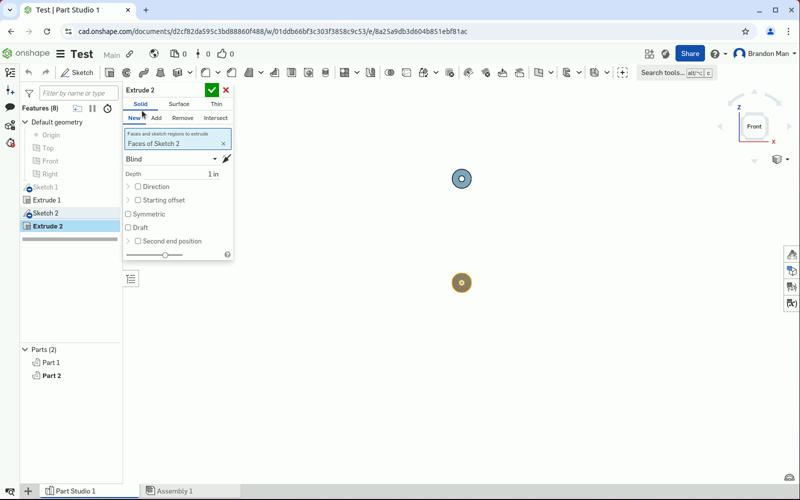
mouse_move(137, 120)
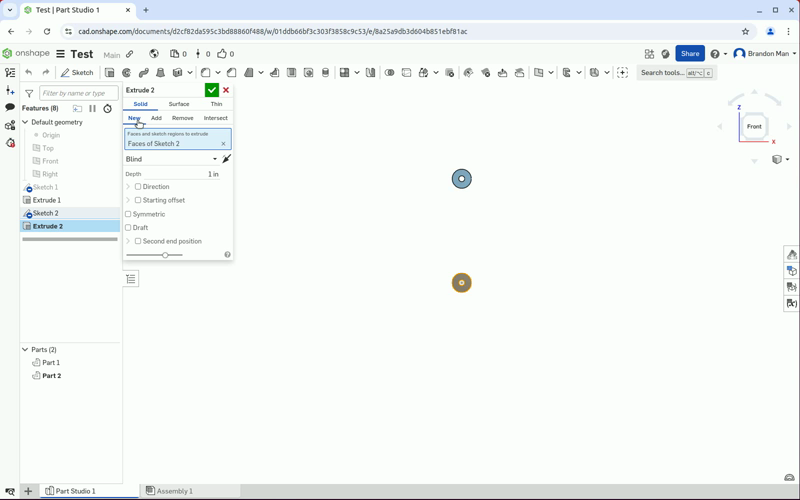
click(137, 120)
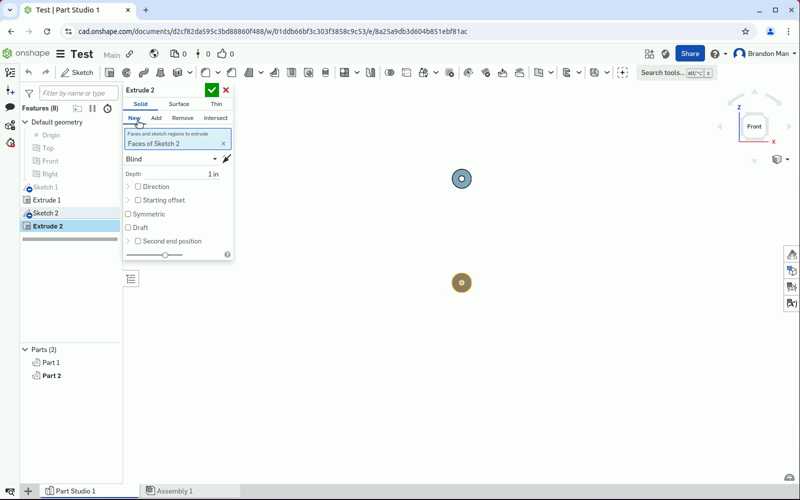
key(tab, 4)
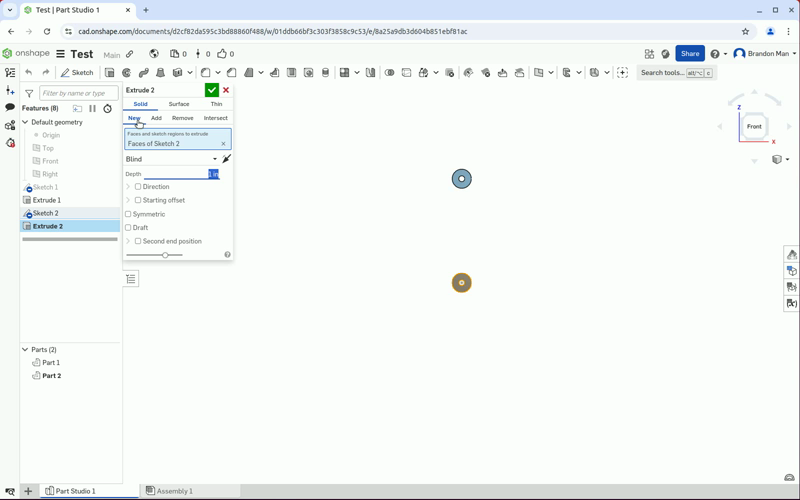
text(0.481)
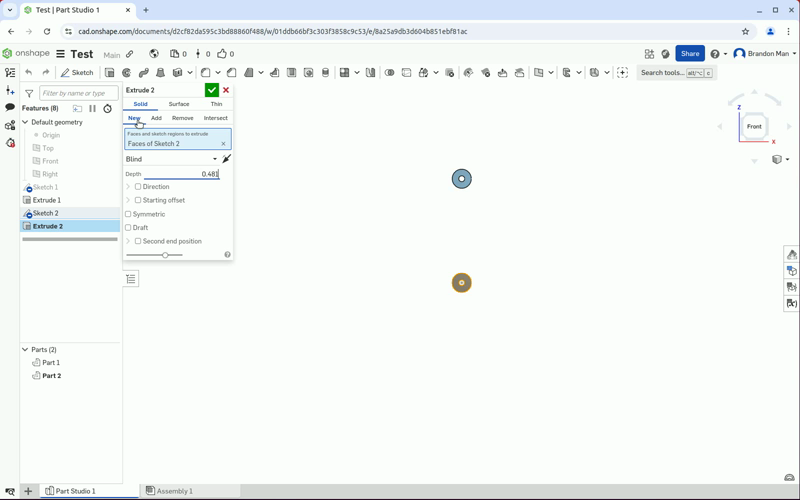
key(enter)
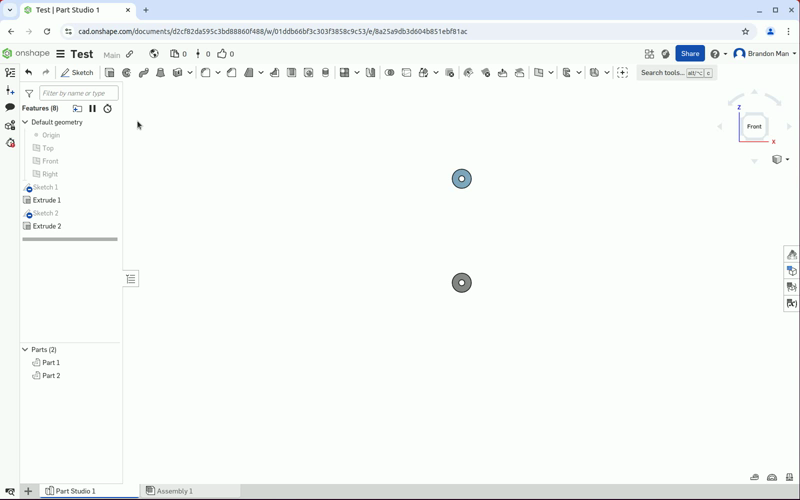
key(shift+h)
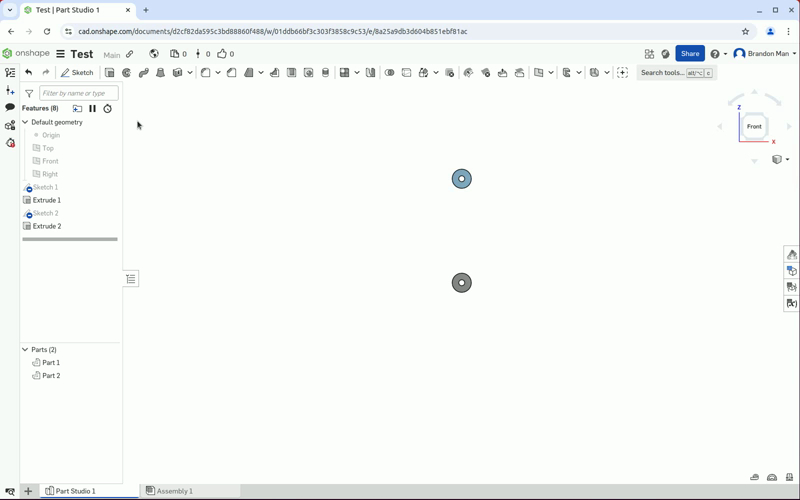
key(shift+h)
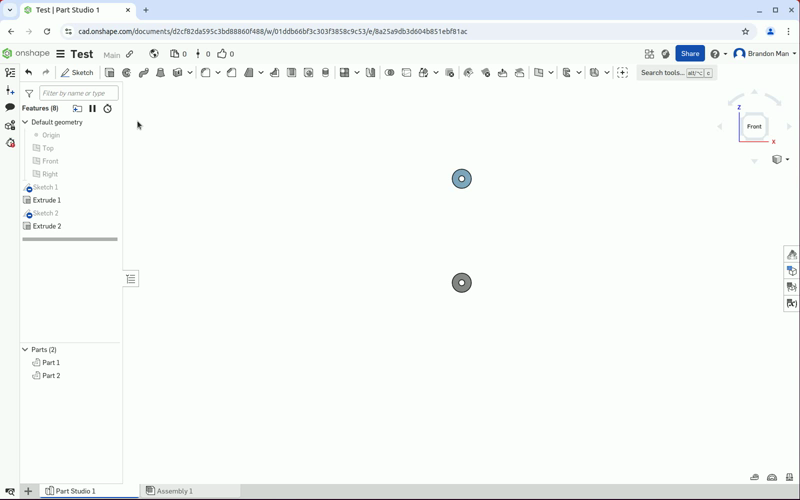
mouse_move(73, 189)
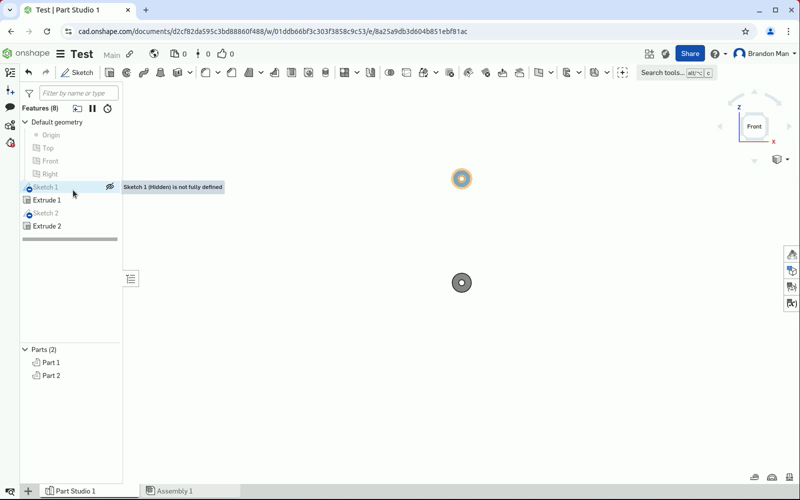
click(73, 189)
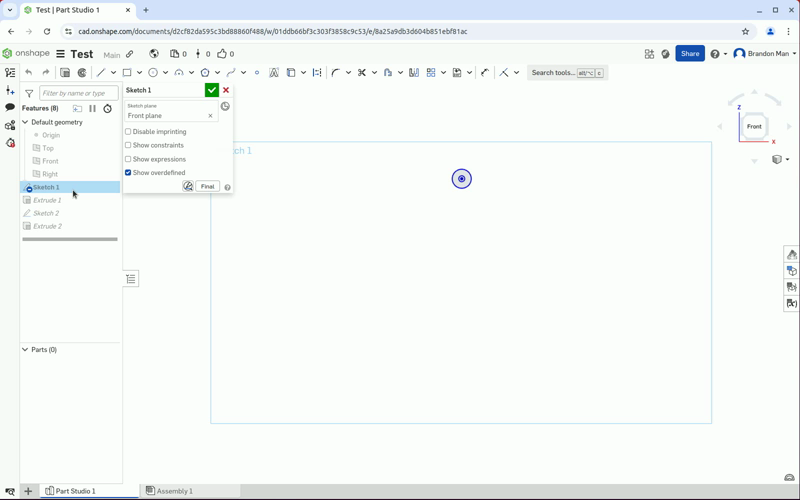
mouse_move(229, 92)
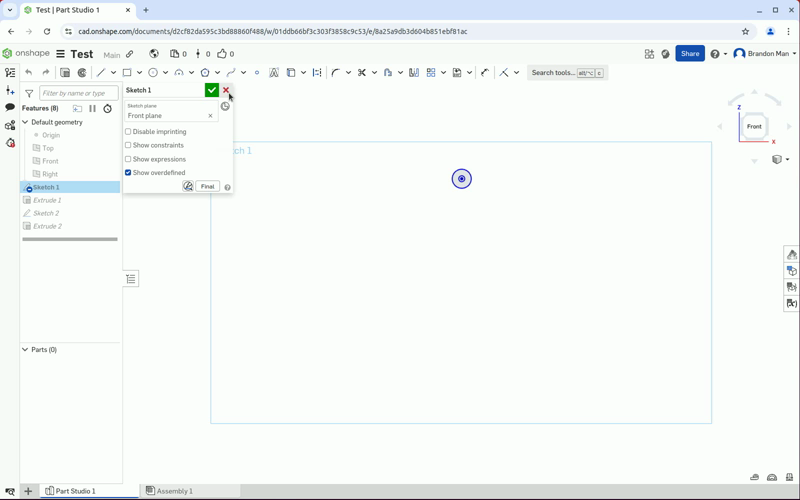
click(229, 92)
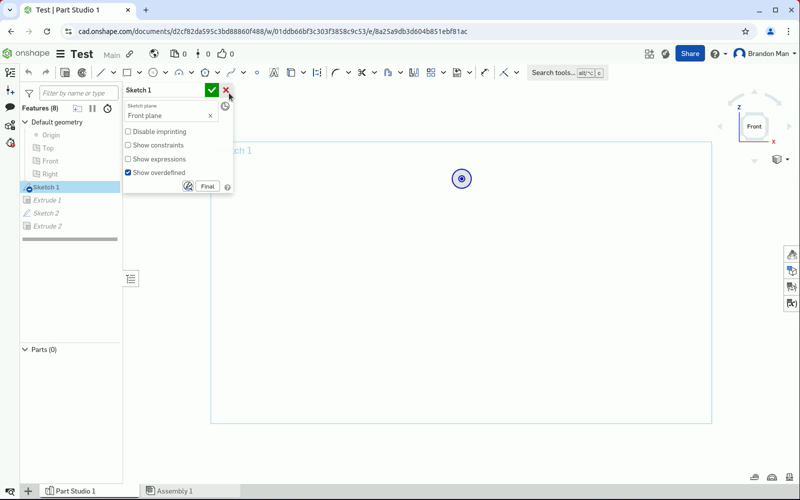
key(shift+s)
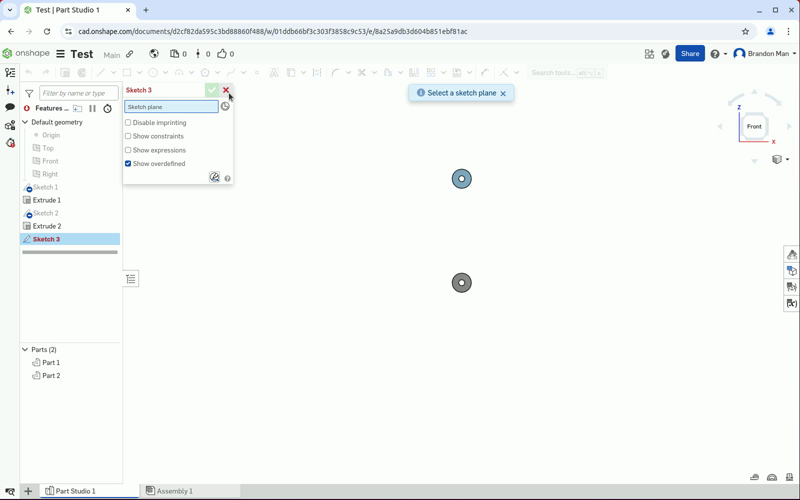
mouse_move(73, 163)
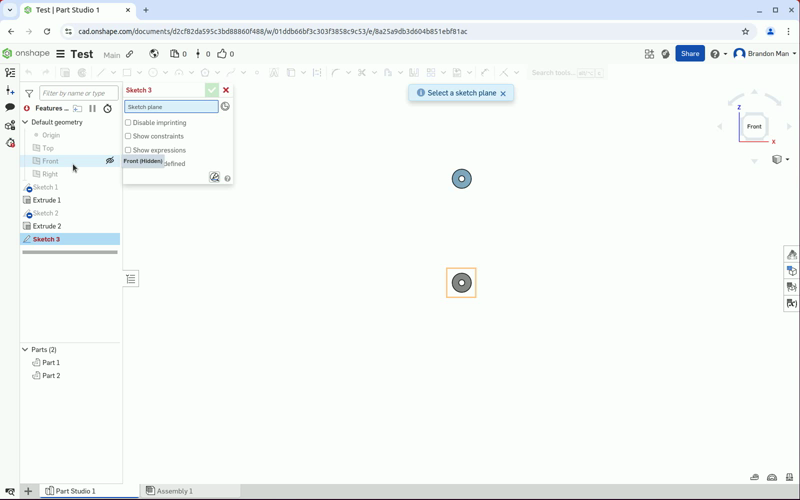
click(73, 163)
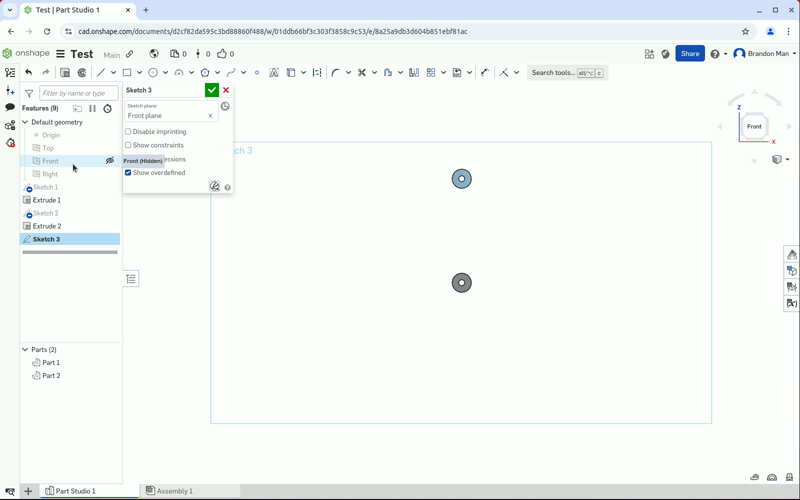
mouse_move(73, 352)
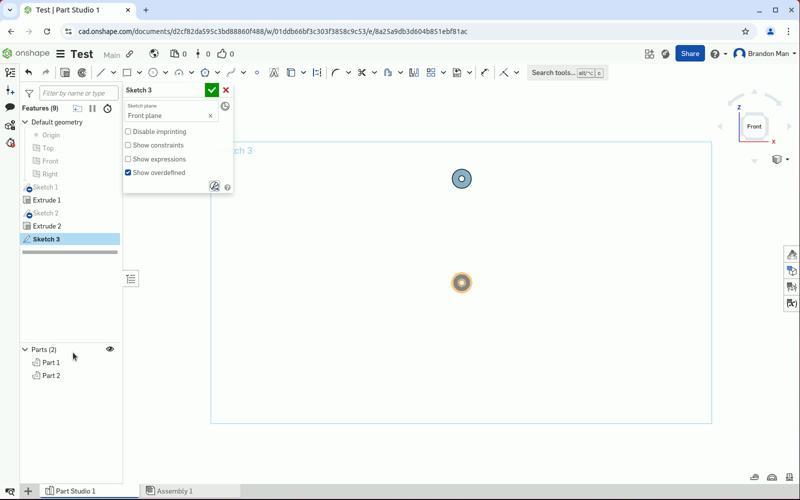
key(y)
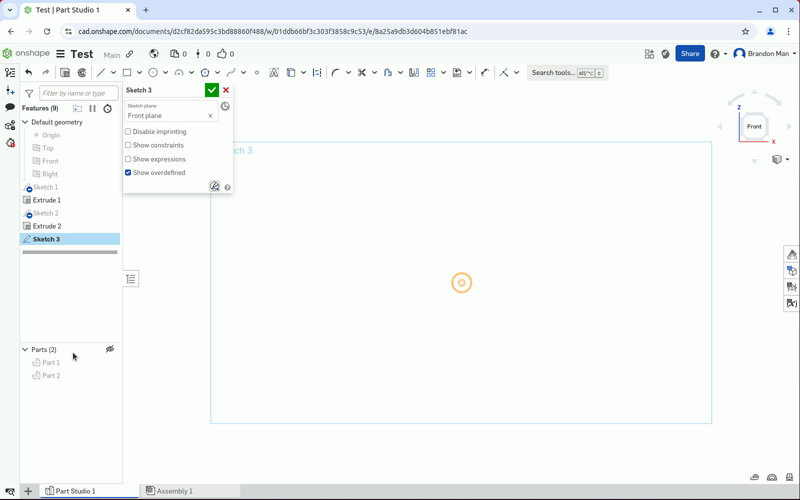
key(c)
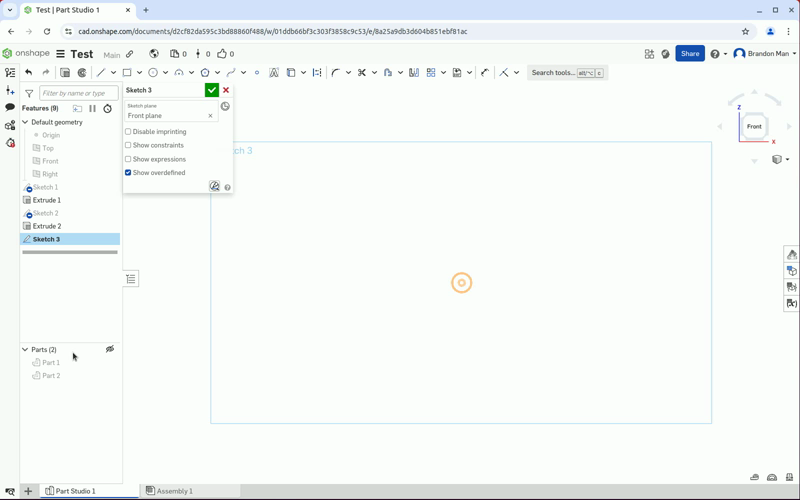
key_down(shift)
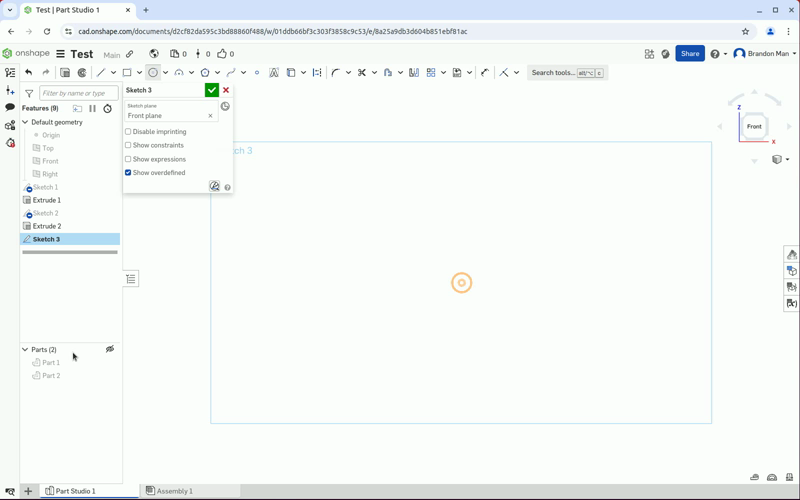
mouse_move(501, 282)
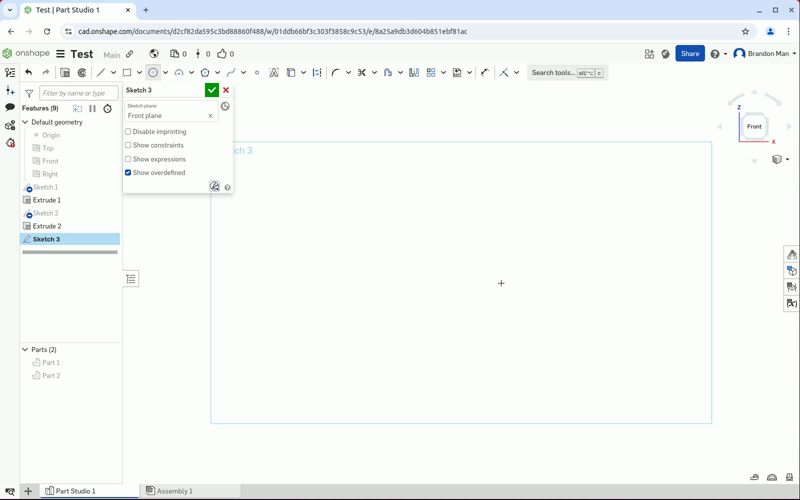
click(501, 282)
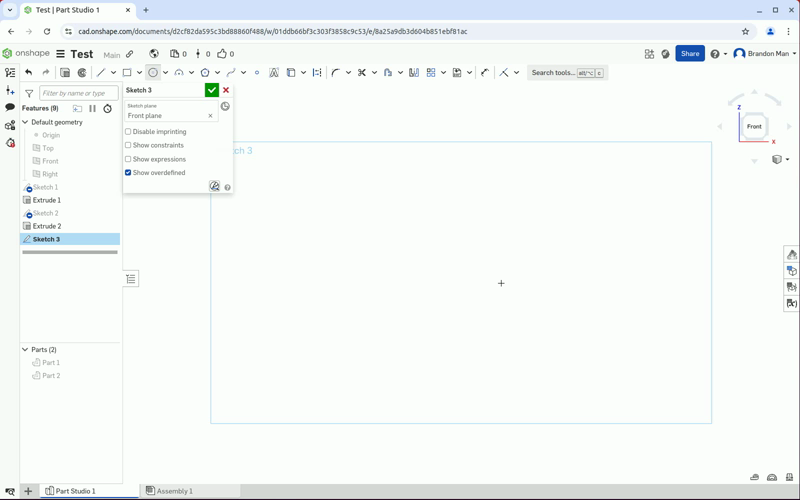
key_up(shift)
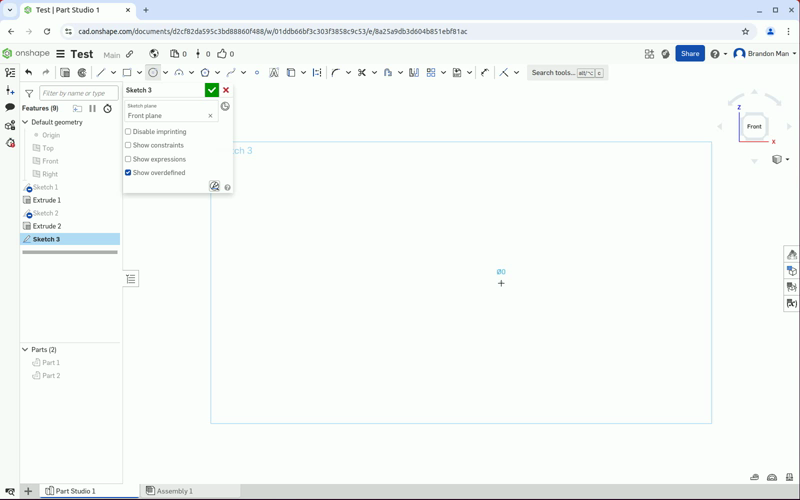
mouse_move(508, 282)
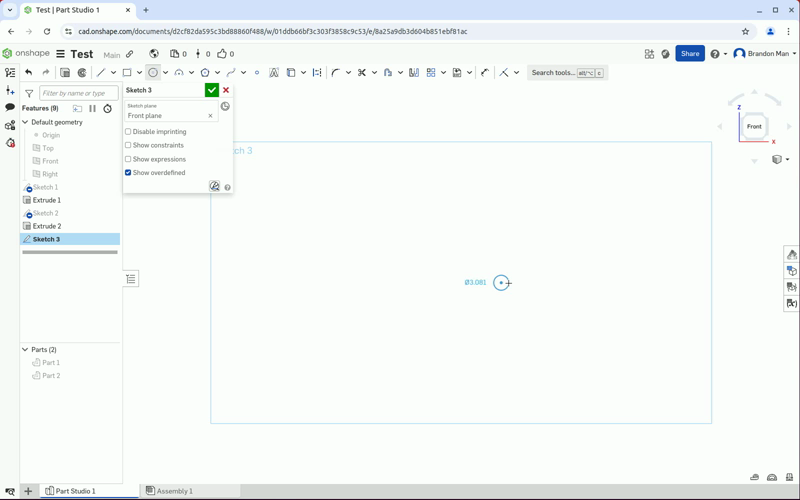
click(508, 282)
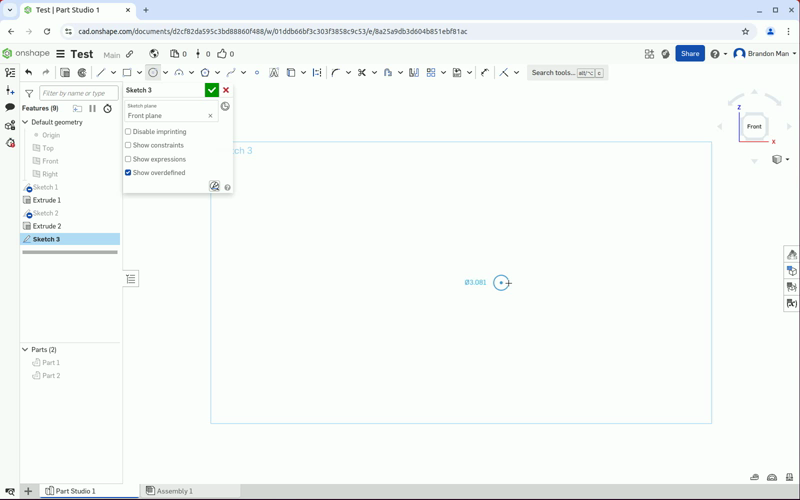
key(esc)
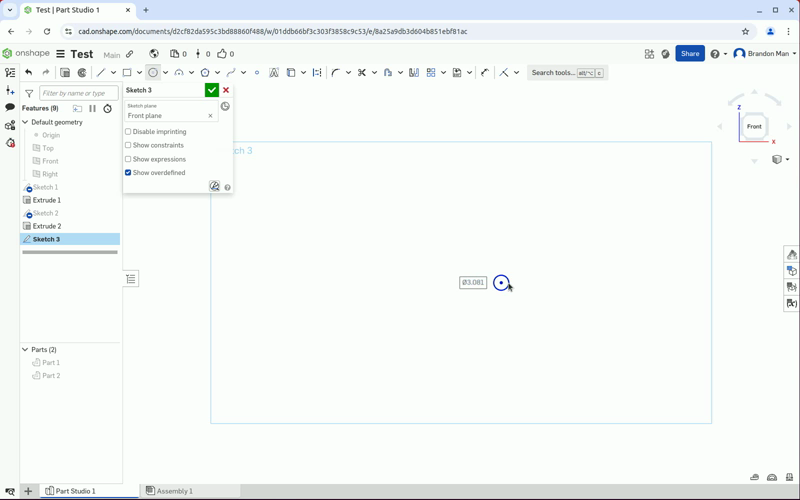
key(c)
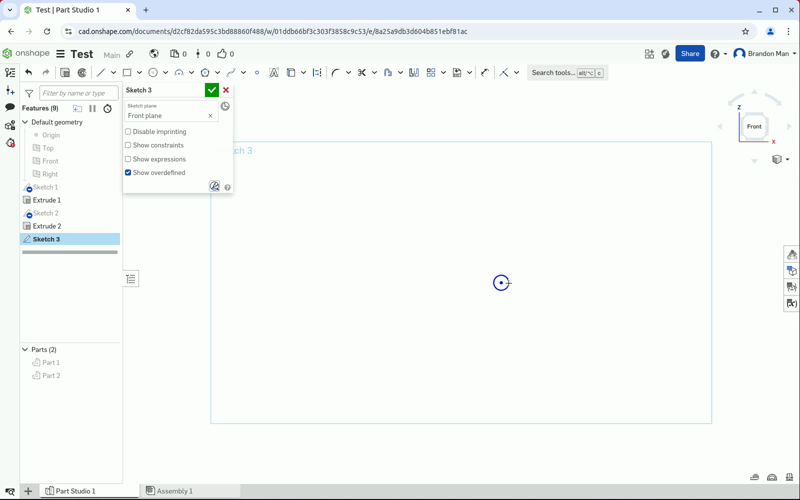
key_down(shift)
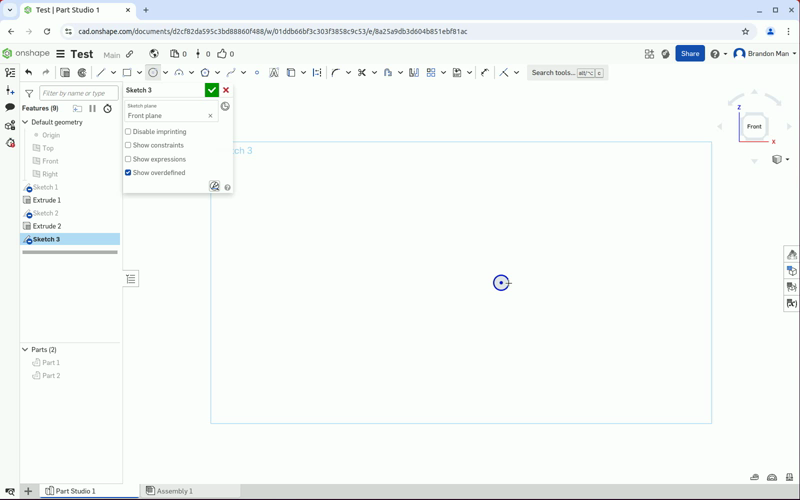
mouse_move(501, 282)
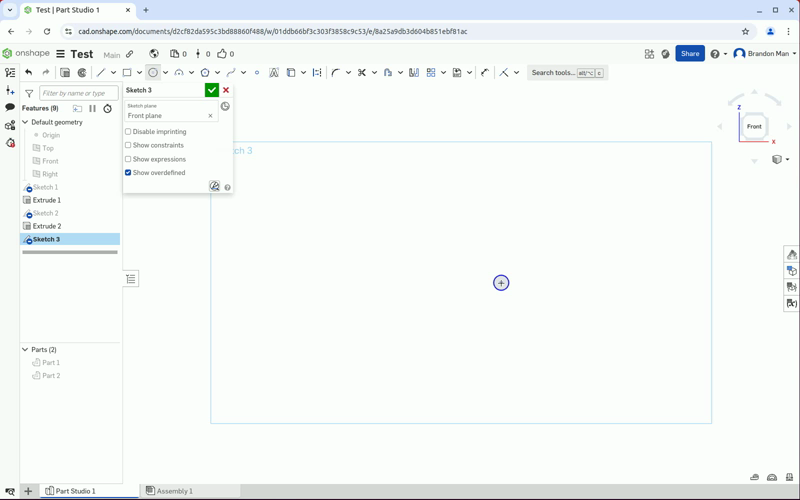
click(501, 282)
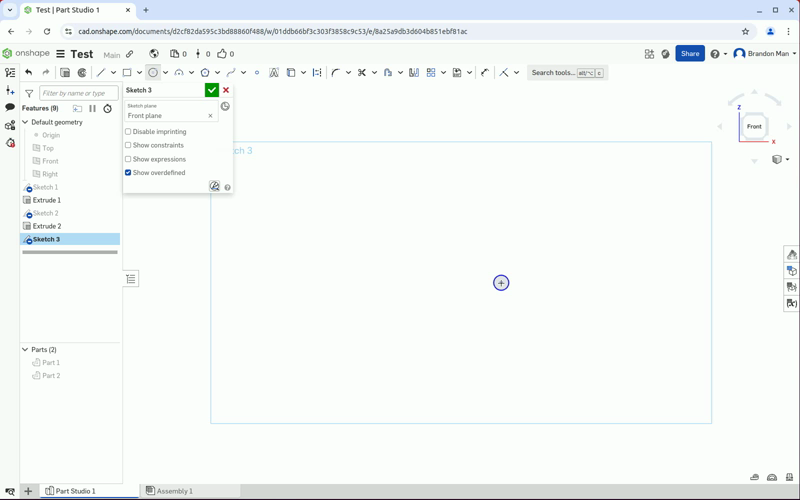
key_up(shift)
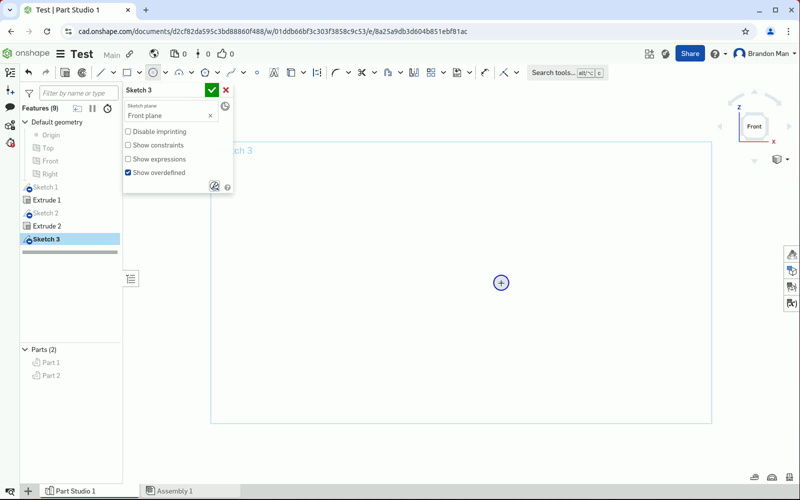
mouse_move(504, 282)
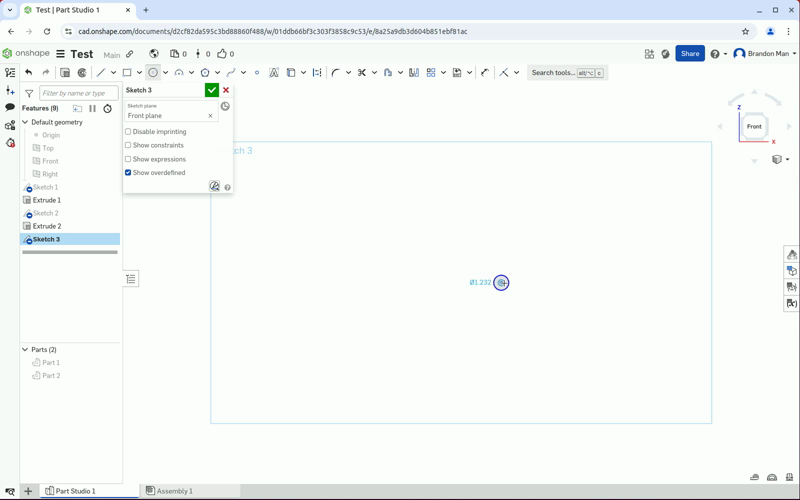
scroll(6)
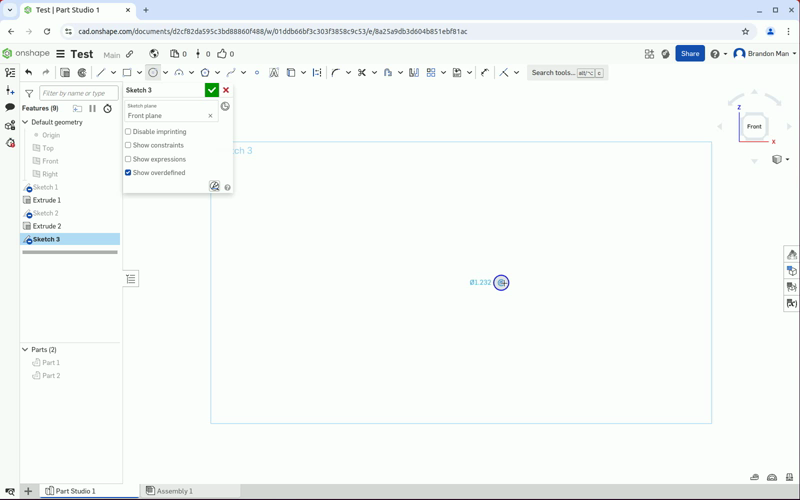
scroll(6)
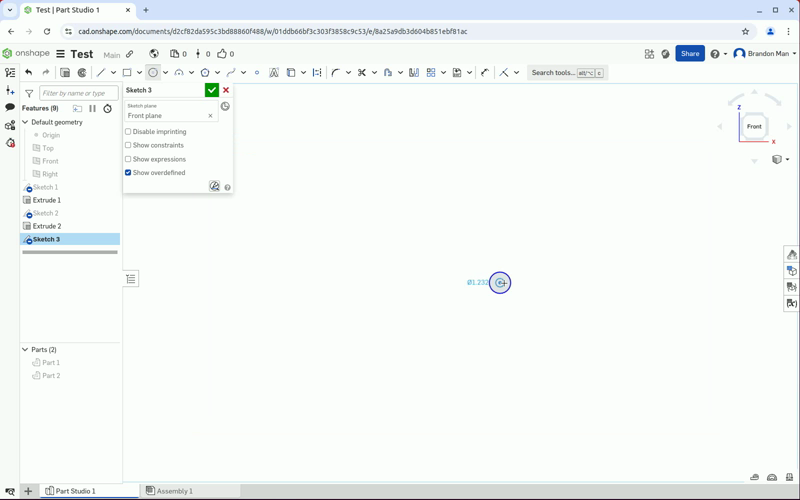
scroll(6)
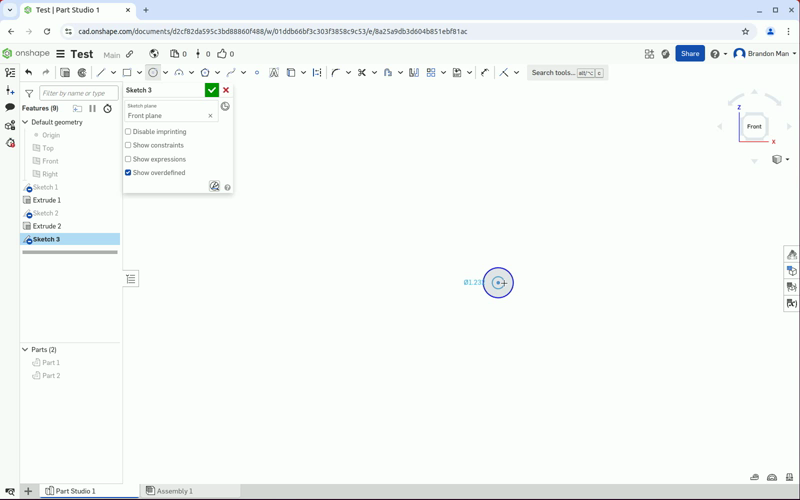
scroll(6)
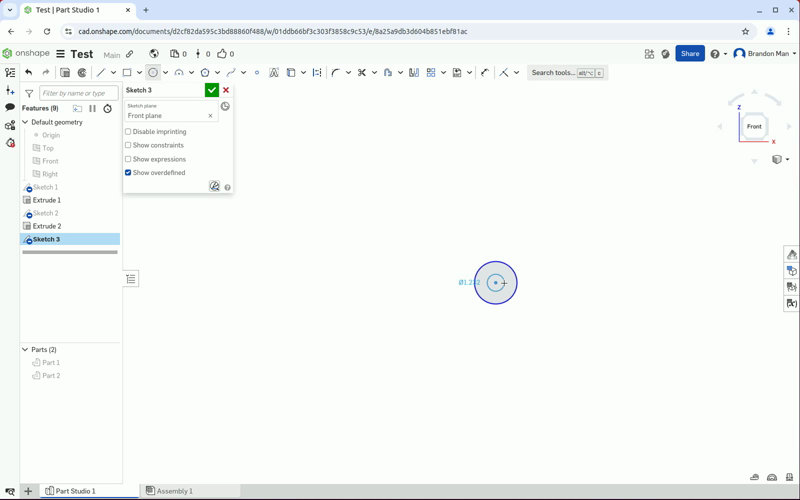
scroll(6)
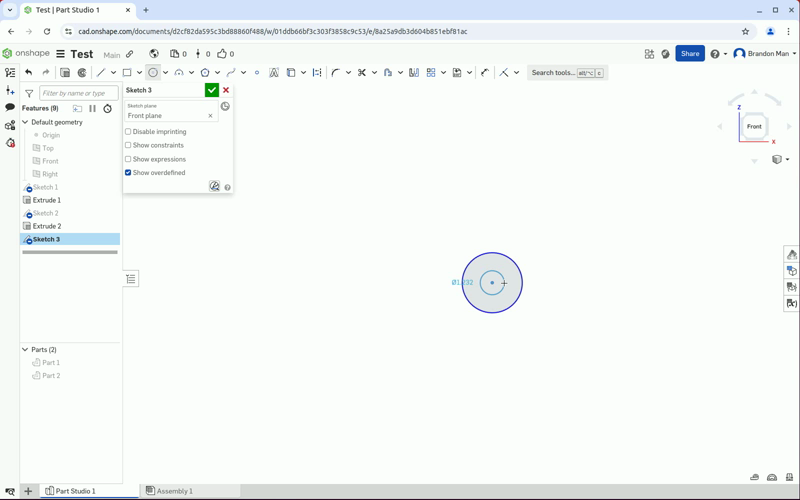
scroll(6)
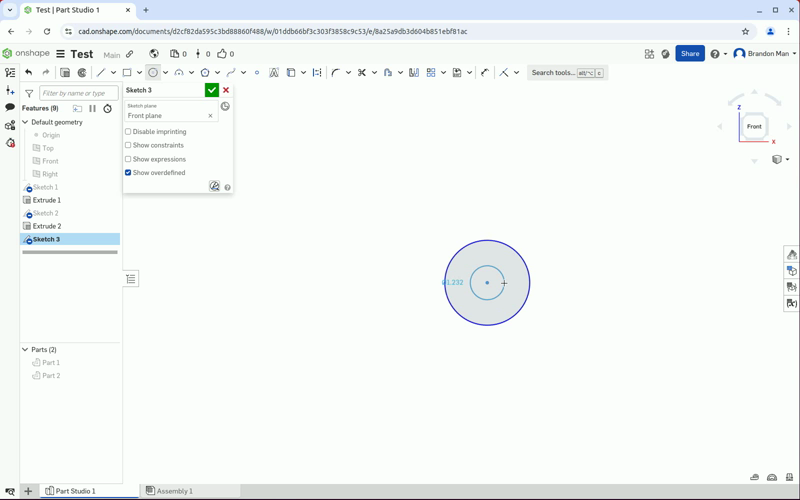
scroll(6)
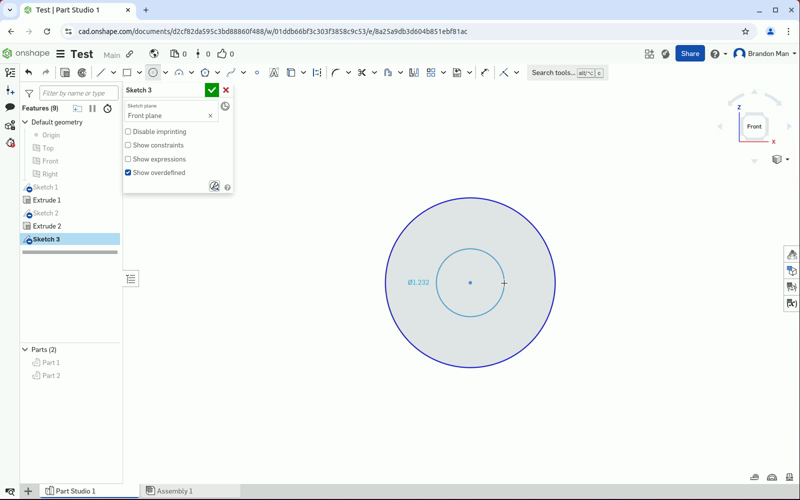
click(504, 282)
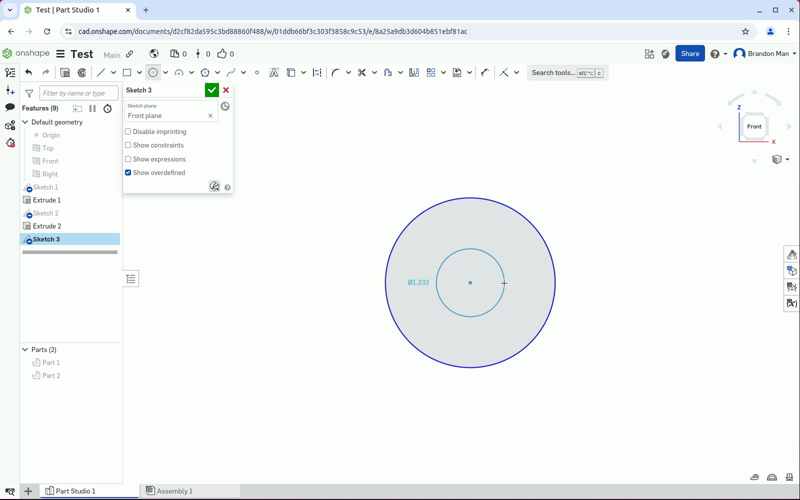
scroll(-6)
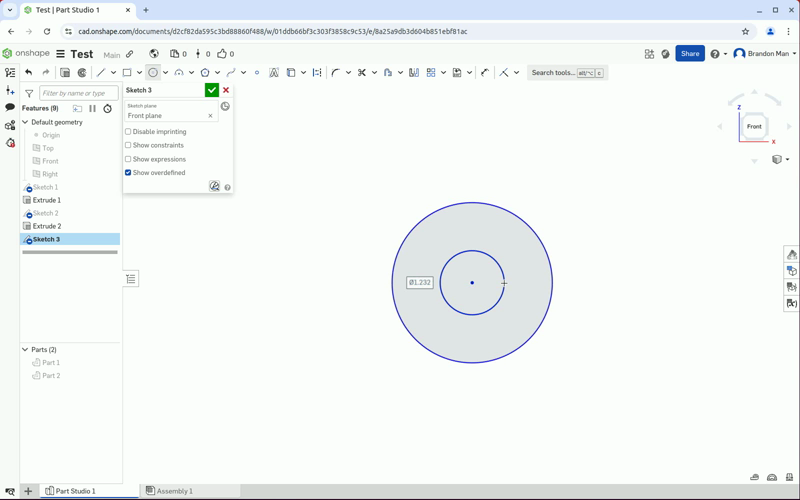
scroll(-6)
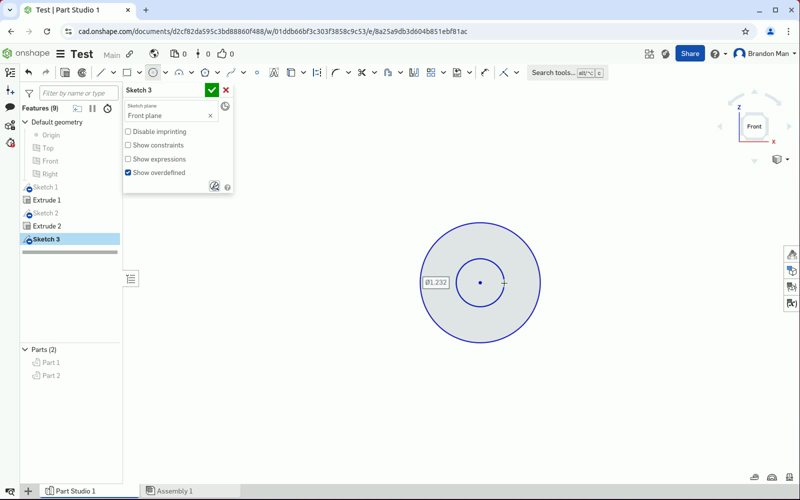
scroll(-6)
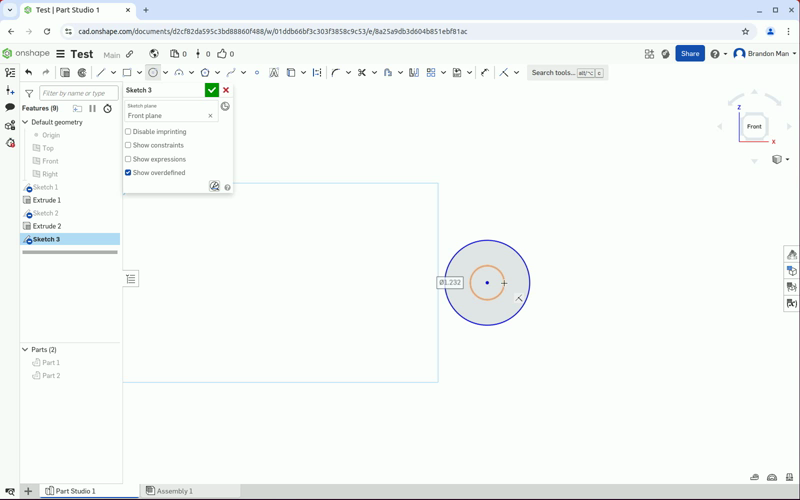
scroll(-6)
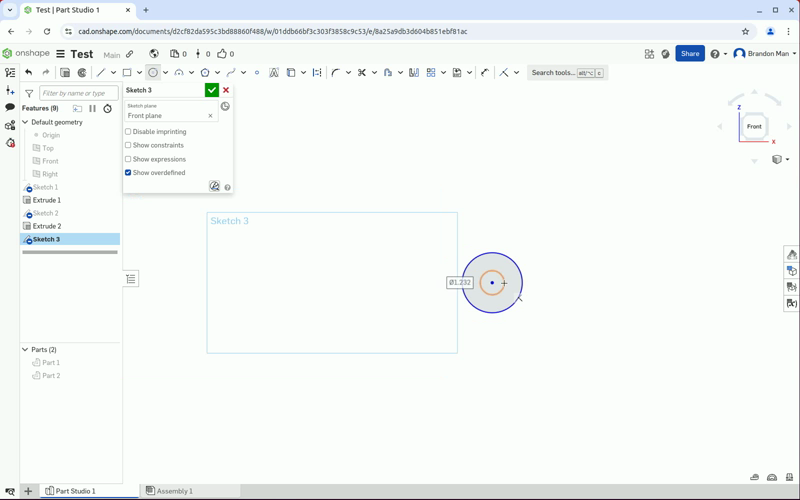
scroll(-6)
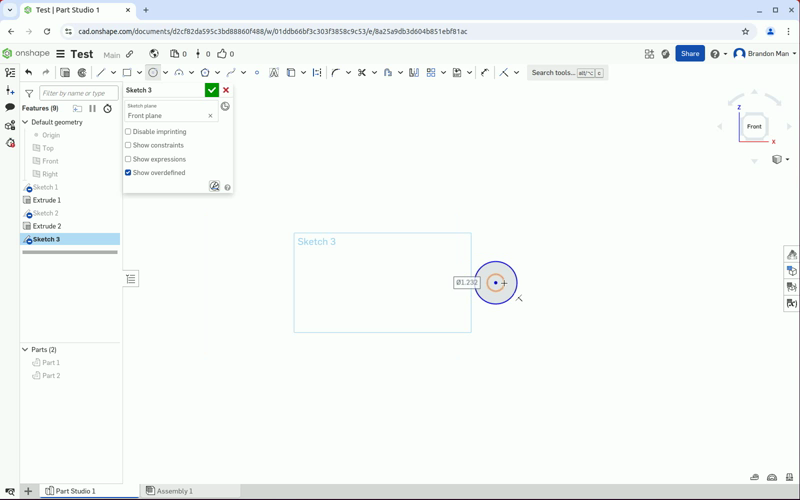
scroll(-6)
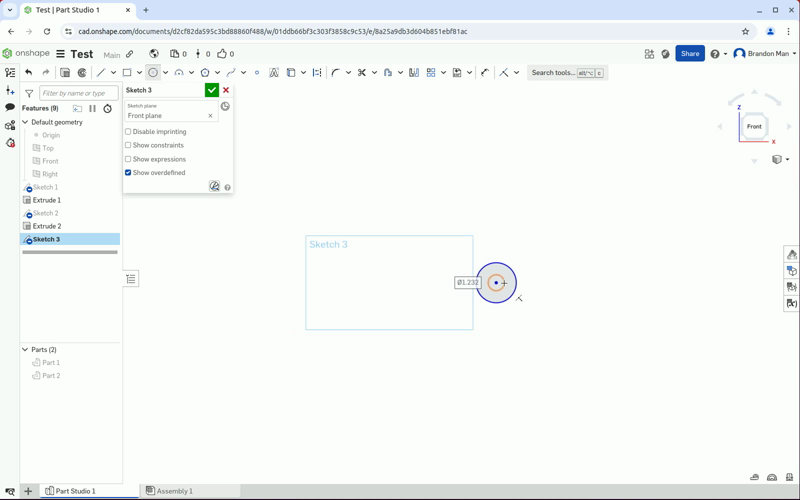
scroll(-6)
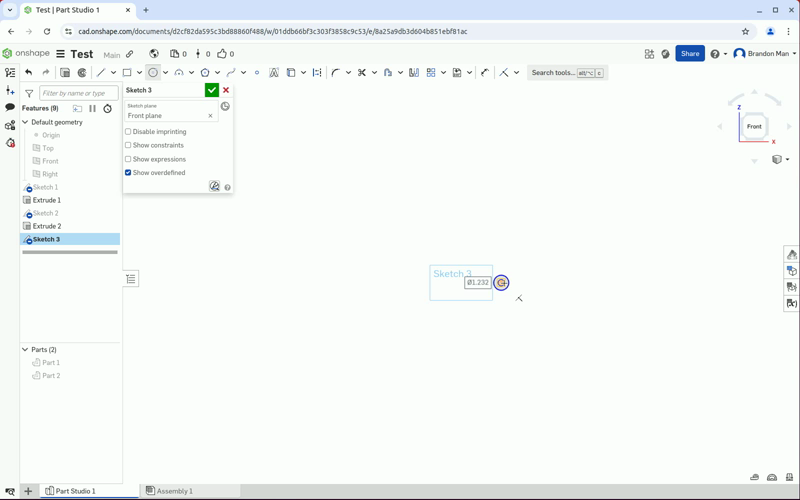
key(esc)
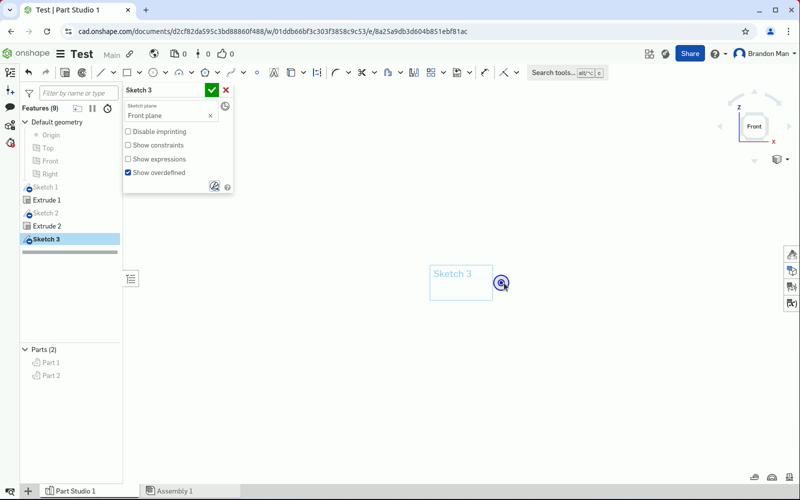
mouse_move(500, 278)
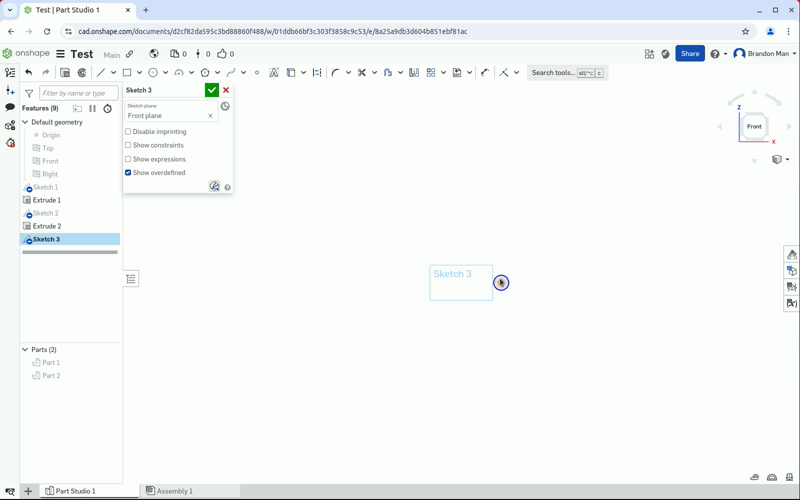
scroll(6)
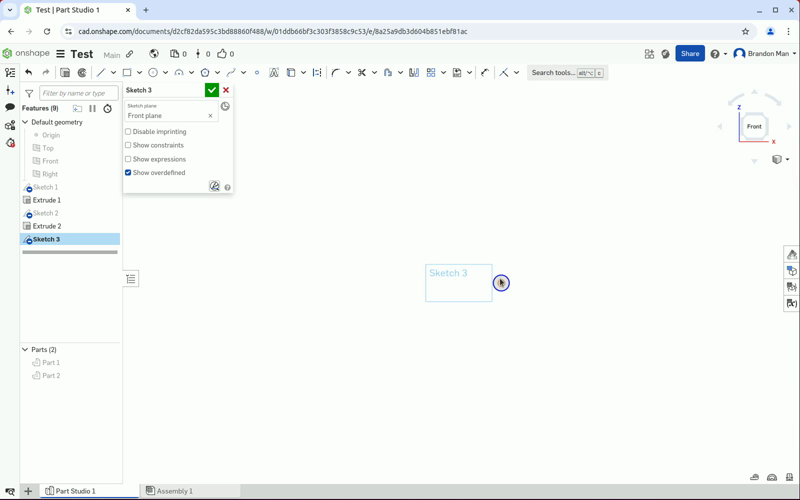
scroll(6)
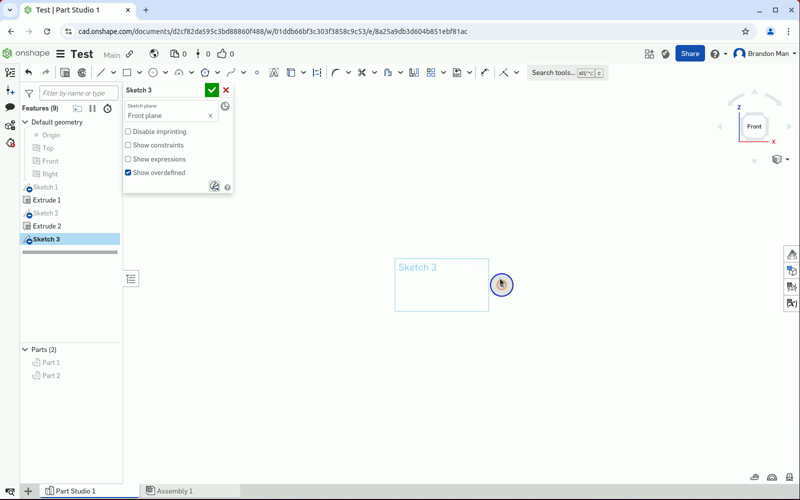
scroll(6)
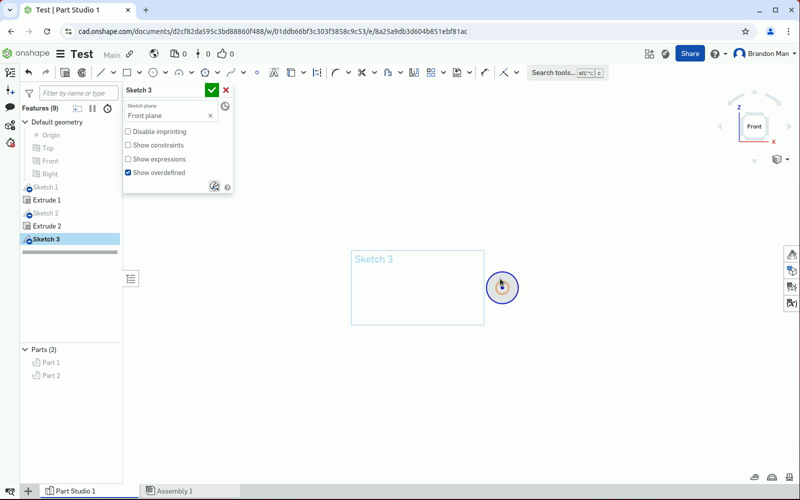
scroll(6)
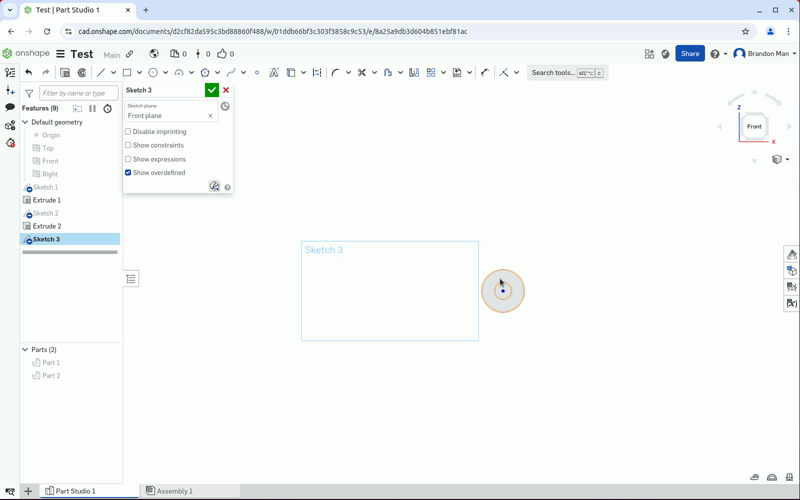
scroll(6)
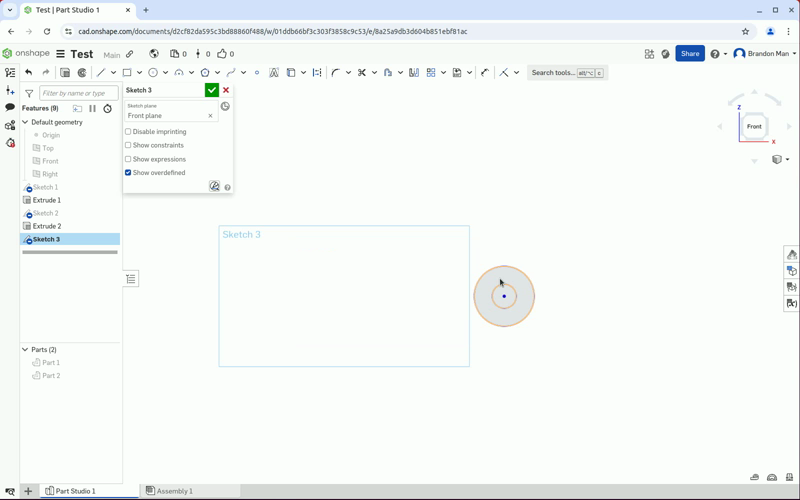
scroll(6)
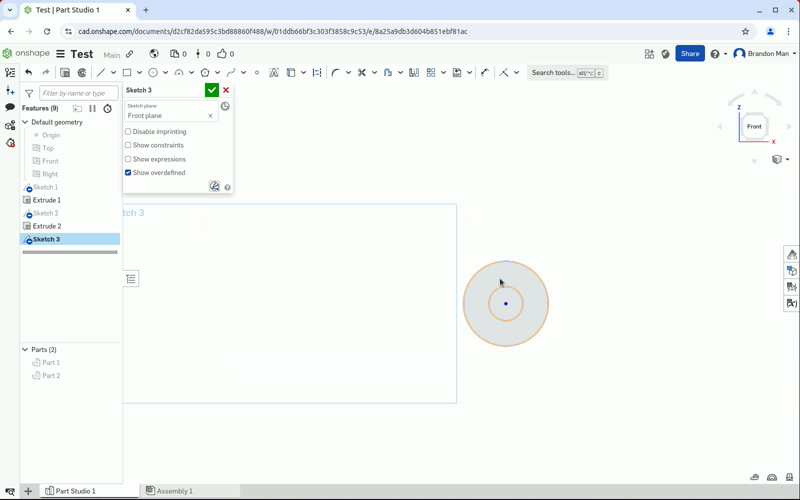
scroll(6)
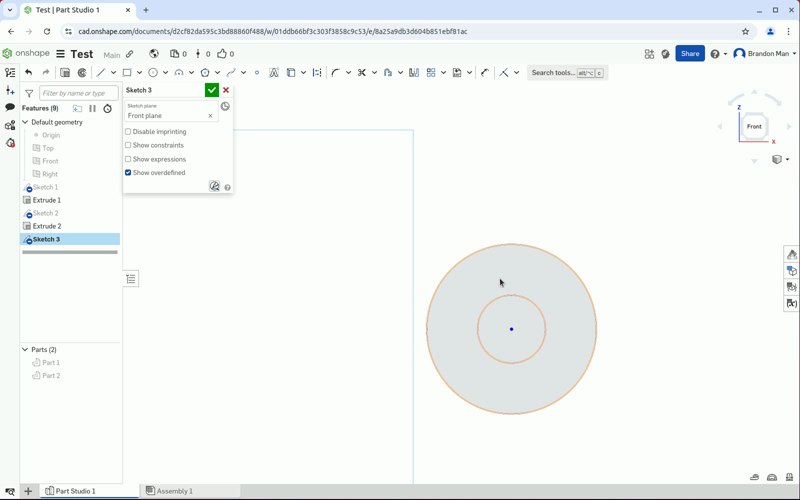
click(500, 278)
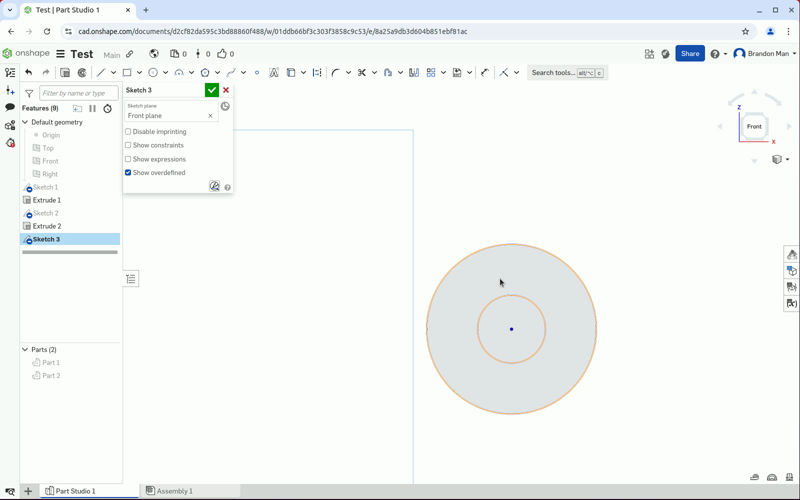
scroll(-6)
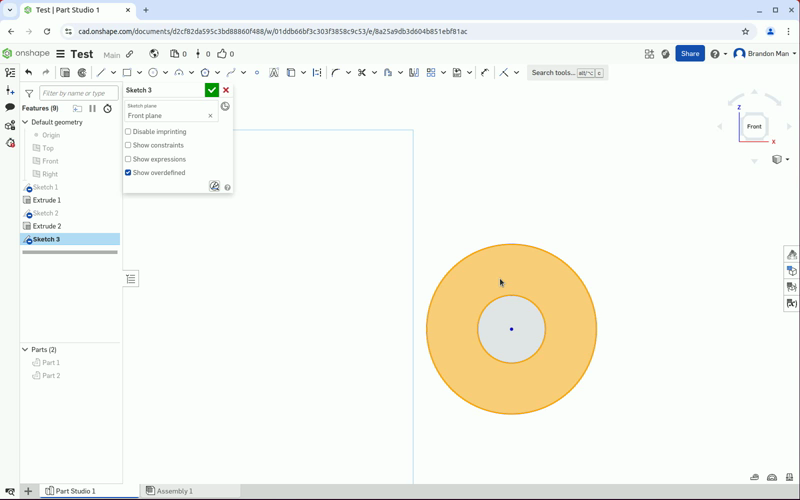
scroll(-6)
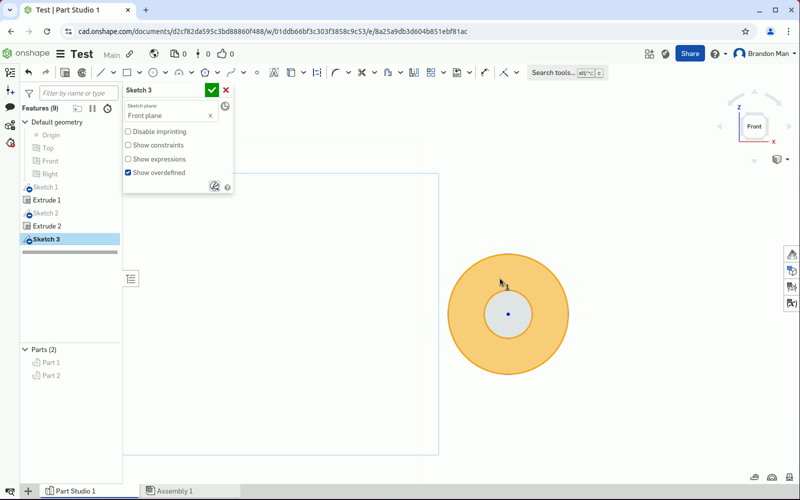
scroll(-6)
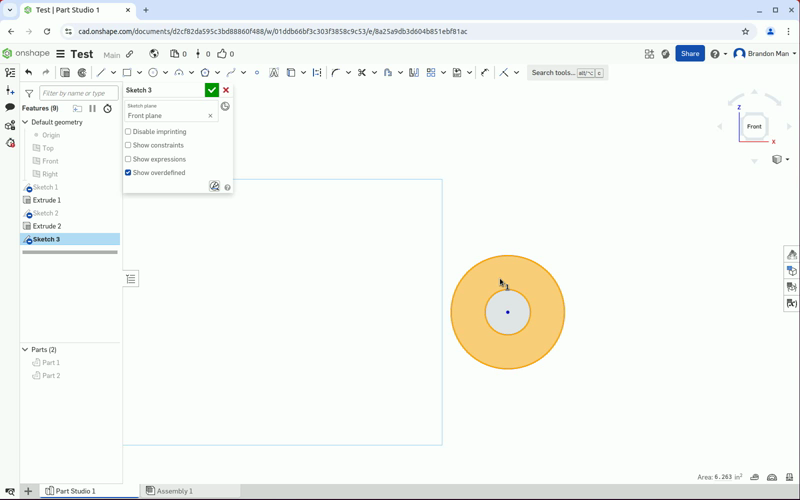
scroll(-6)
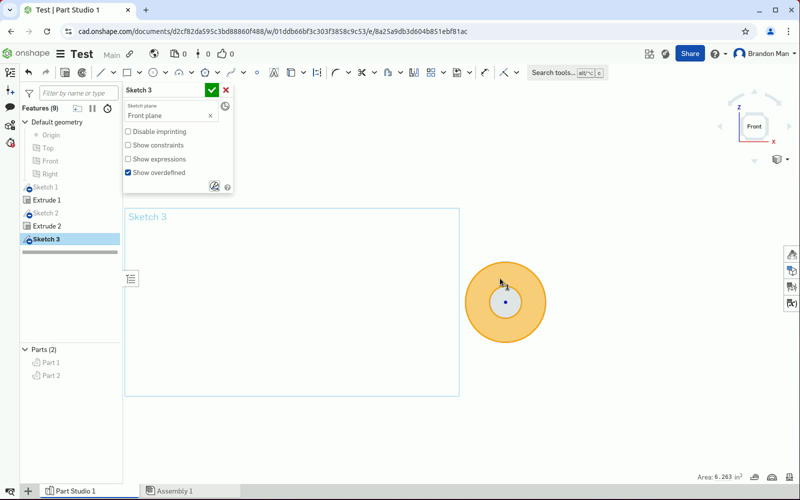
scroll(-6)
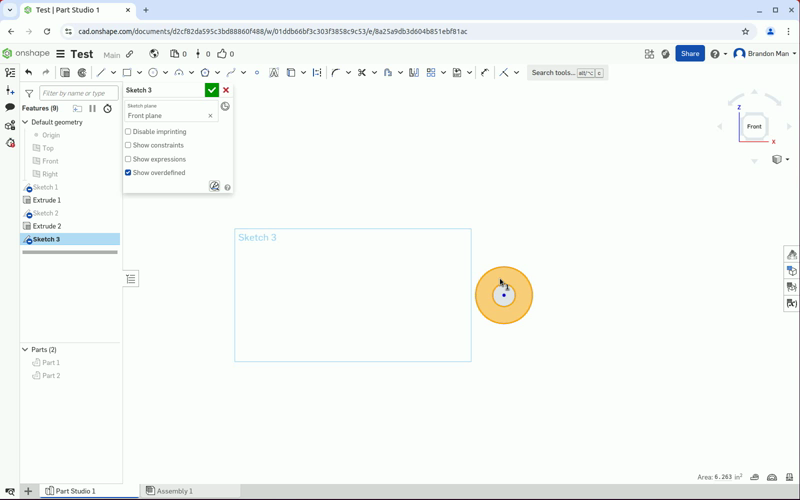
scroll(-6)
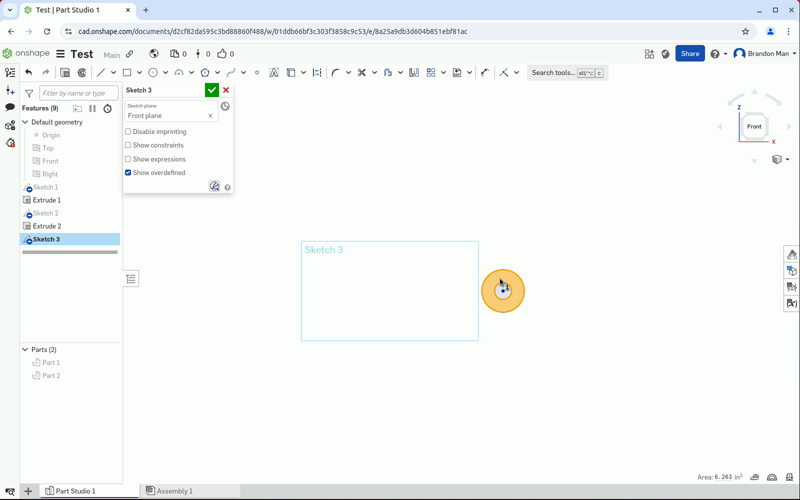
scroll(-6)
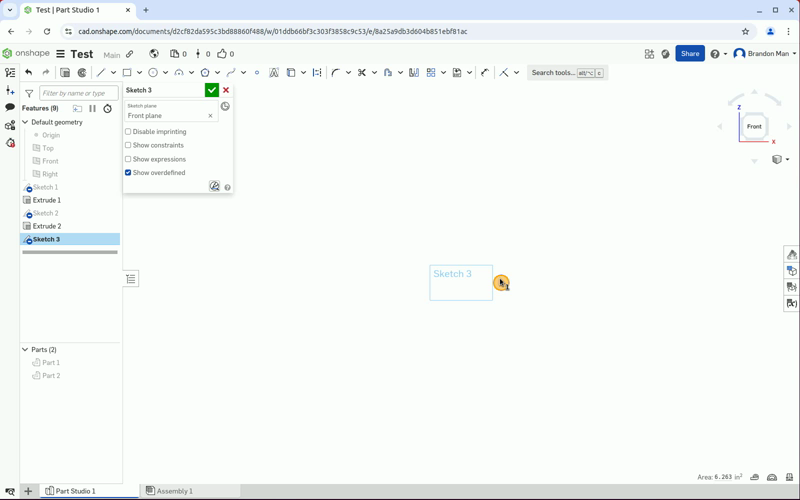
mouse_move(73, 352)
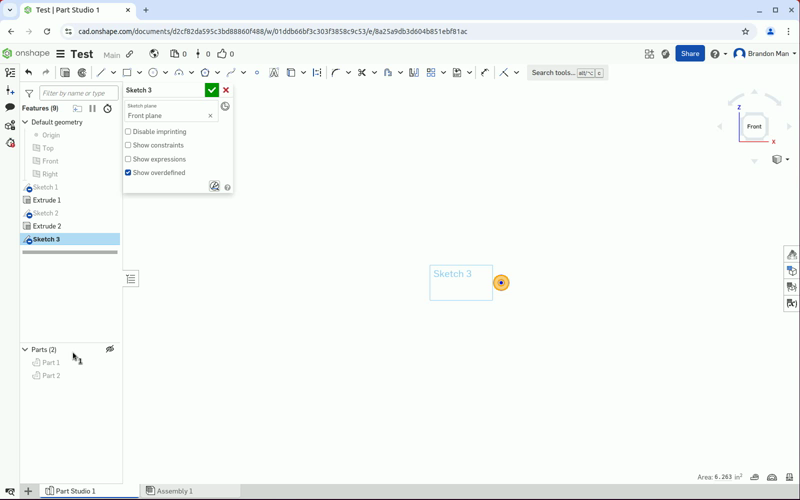
key(shift+y)
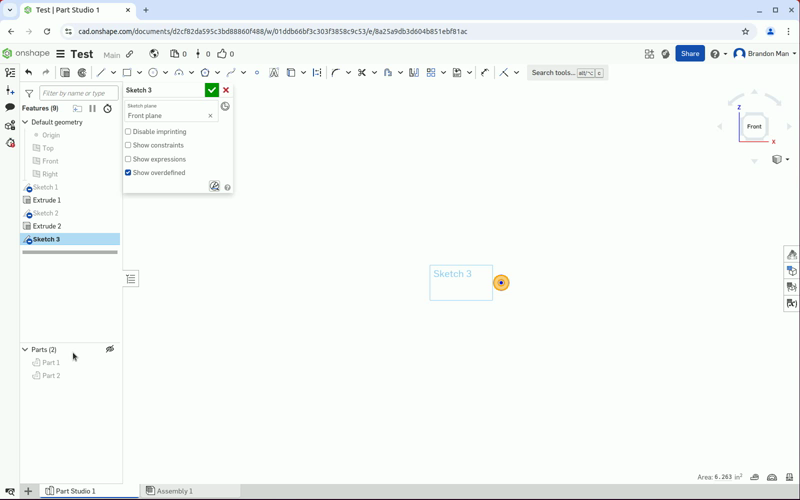
key(shift+e)
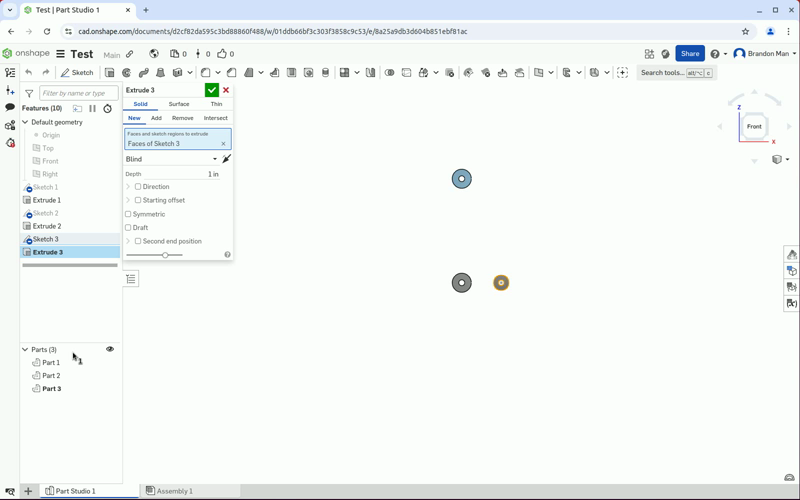
mouse_move(143, 106)
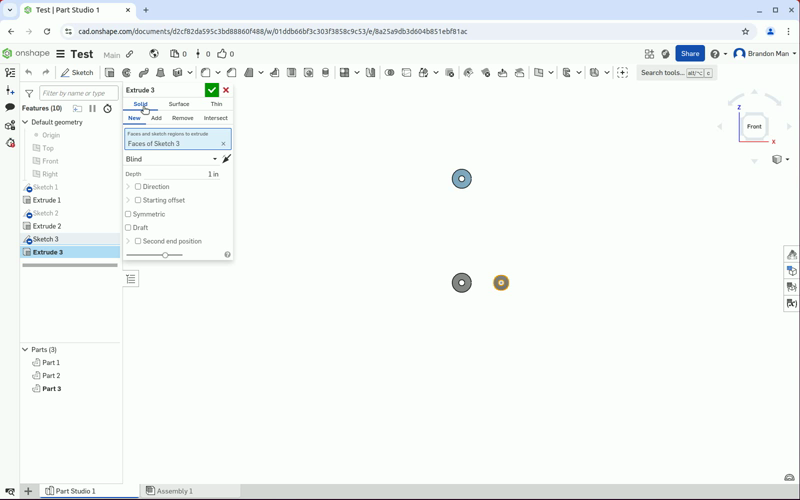
click(143, 106)
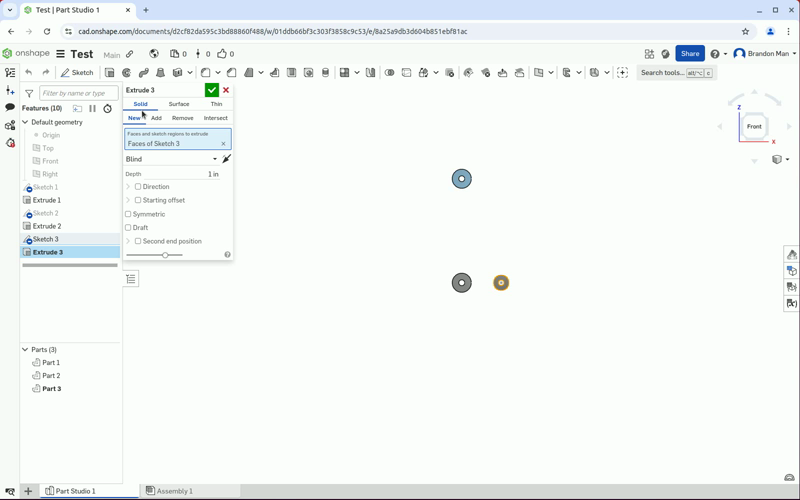
mouse_move(137, 120)
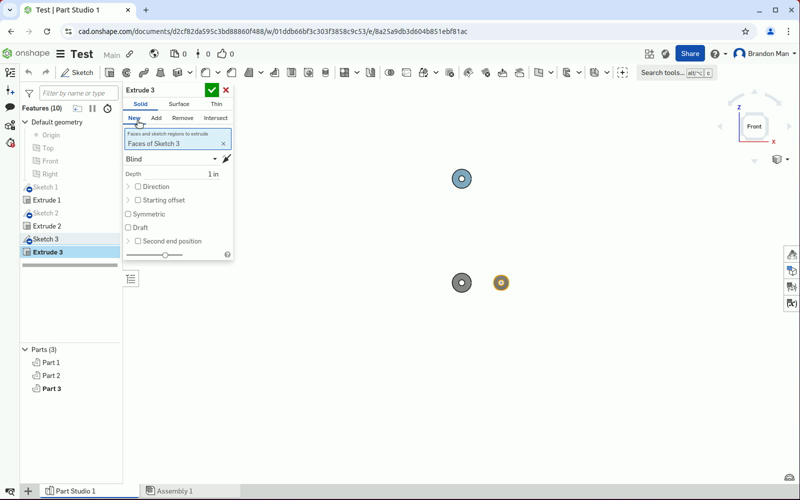
click(137, 120)
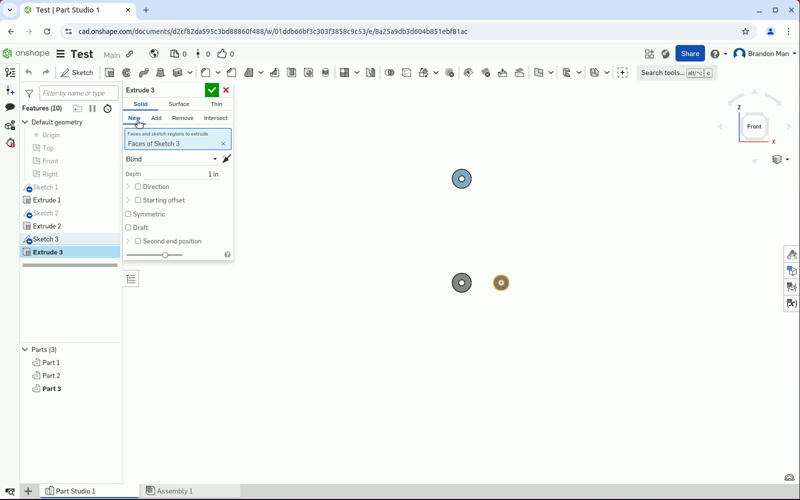
key(tab, 4)
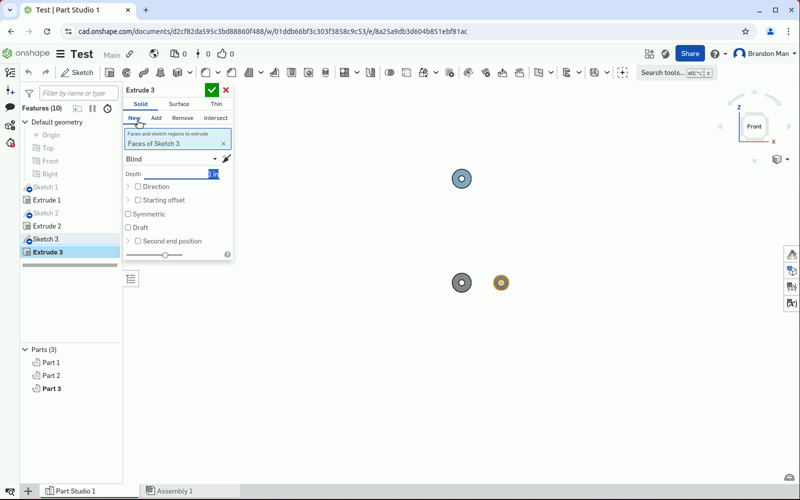
text(0.481)
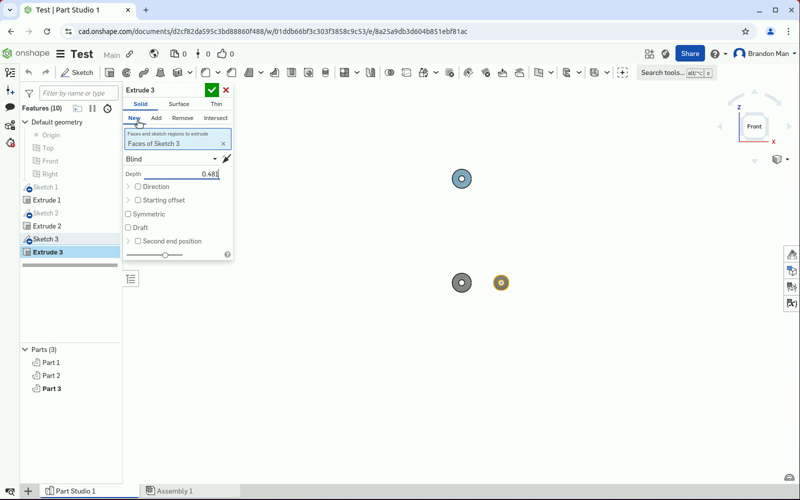
key(enter)
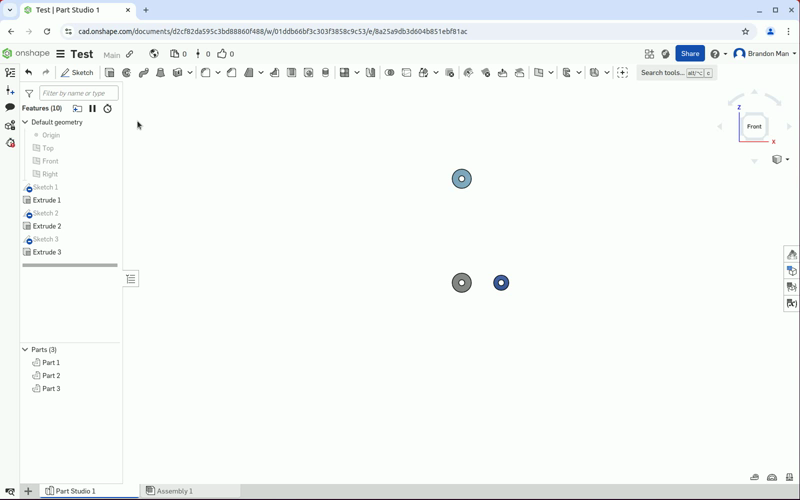
key(shift+h)
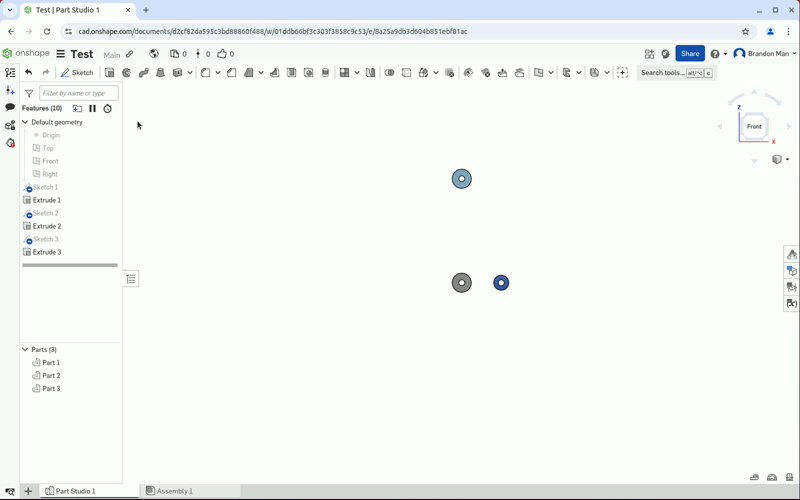
key(shift+h)
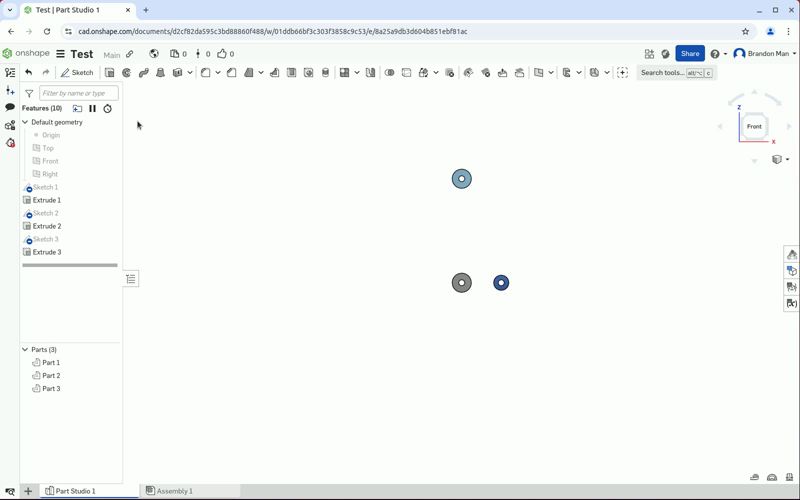
mouse_move(73, 189)
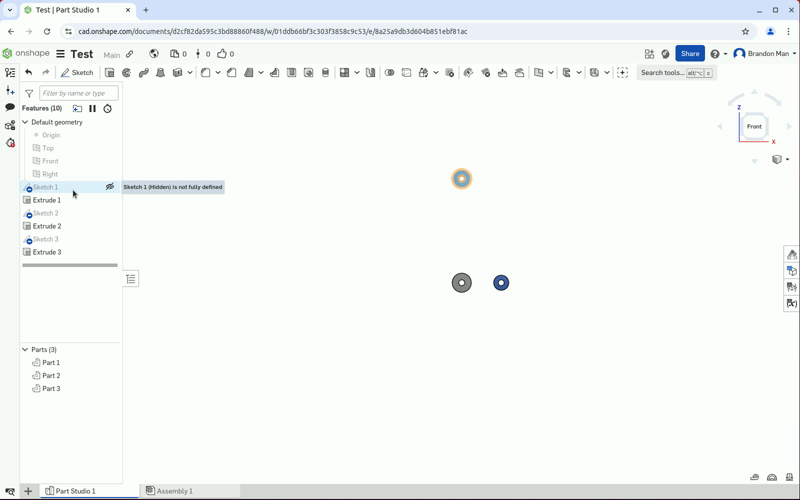
click(73, 189)
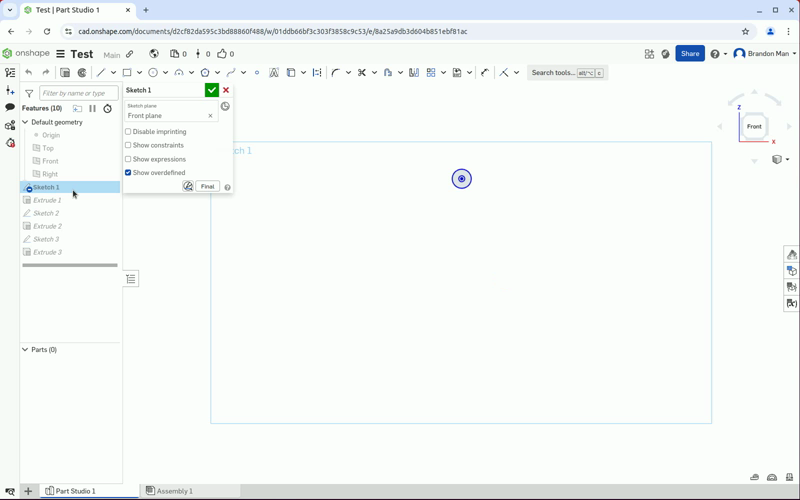
mouse_move(229, 92)
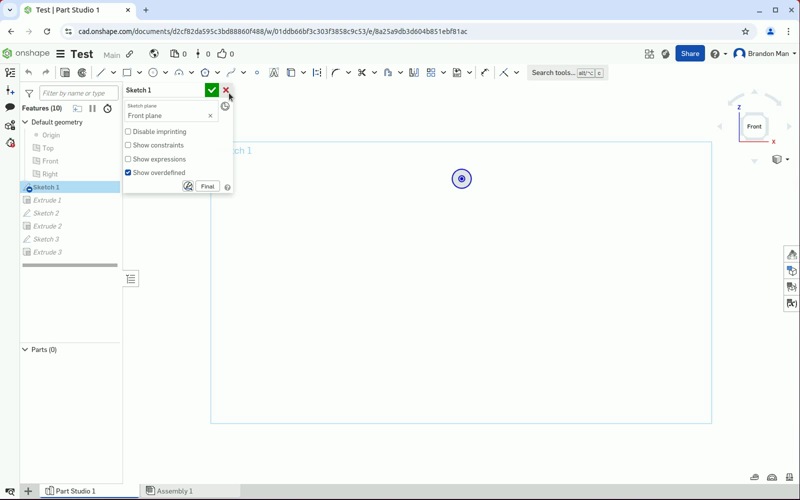
click(229, 92)
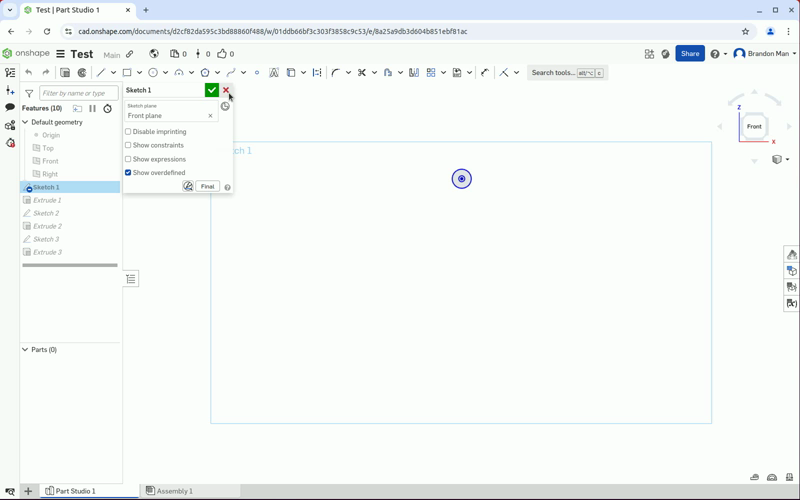
key(shift+s)
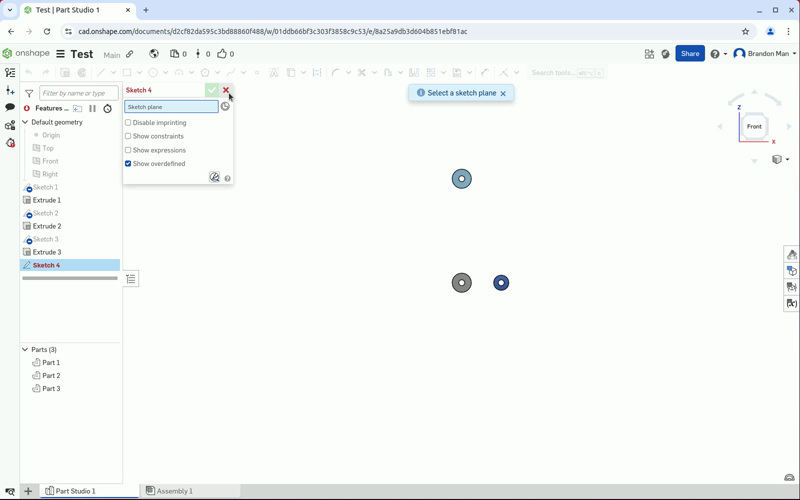
mouse_move(73, 163)
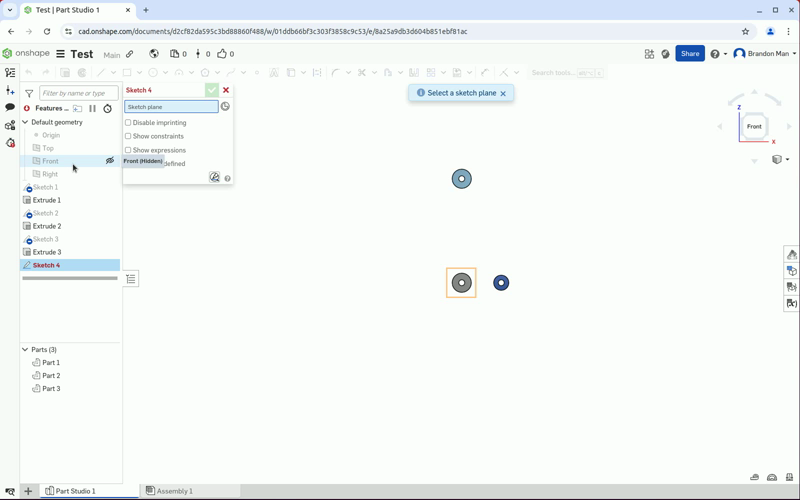
click(73, 163)
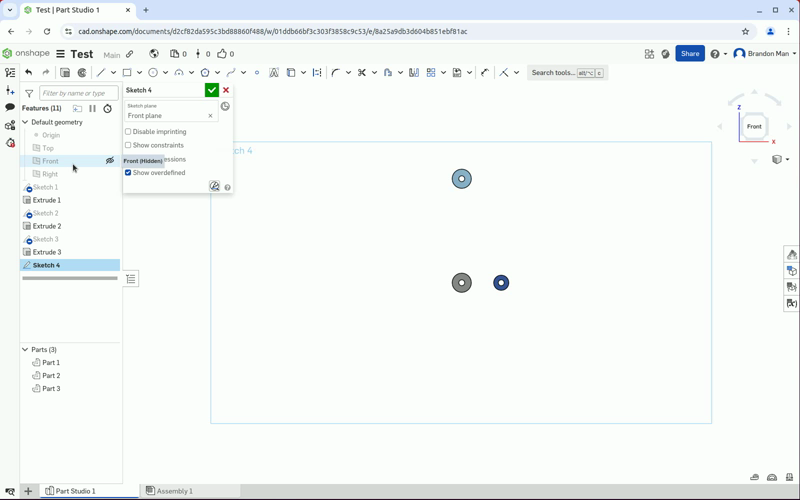
mouse_move(73, 352)
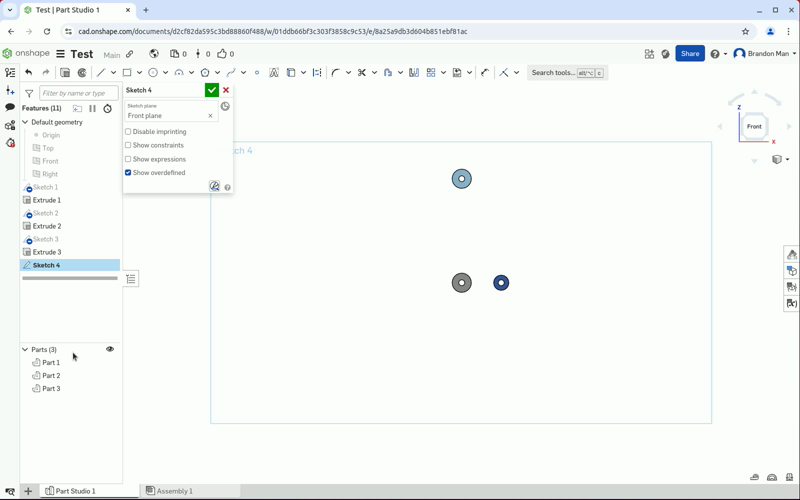
key(y)
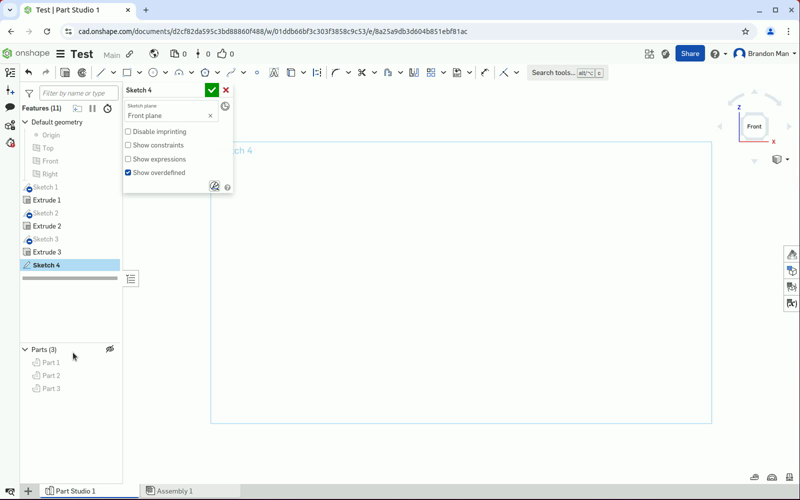
key(a)
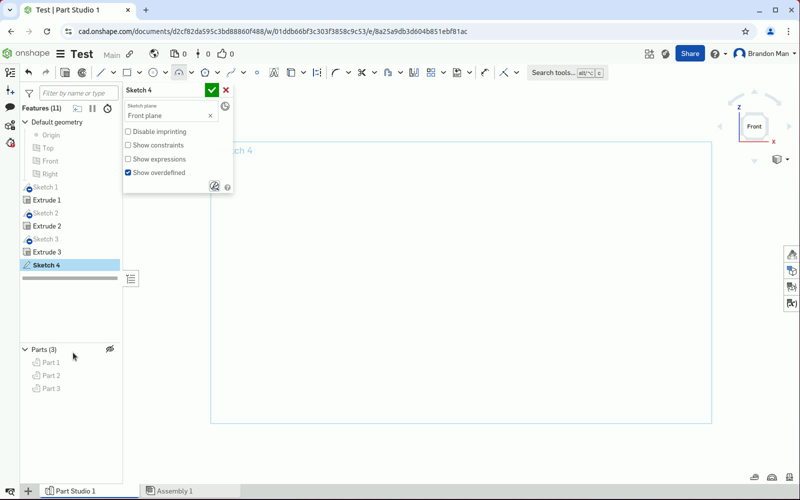
key_down(shift)
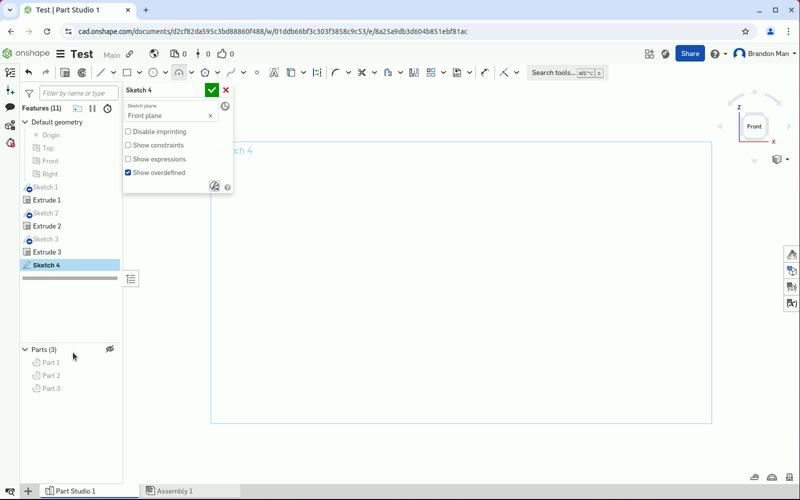
mouse_move(446, 223)
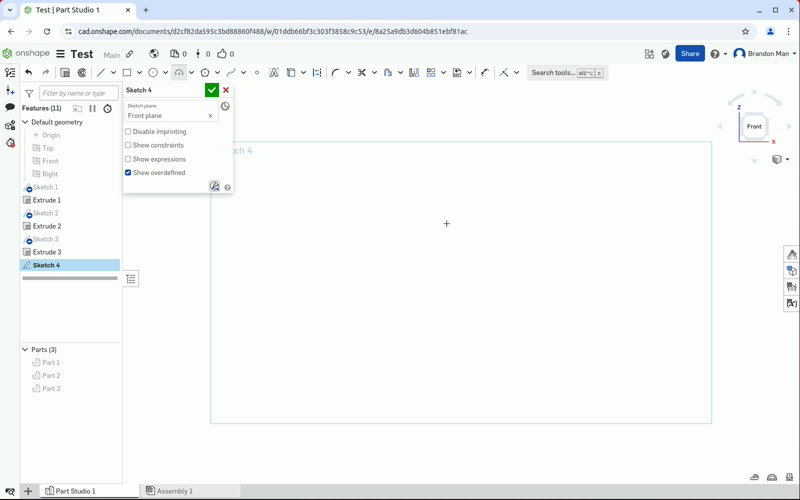
click(446, 223)
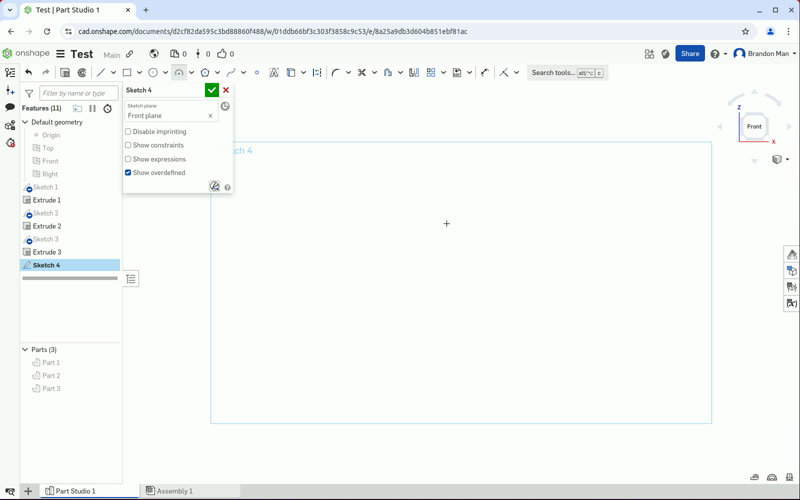
key_up(shift)
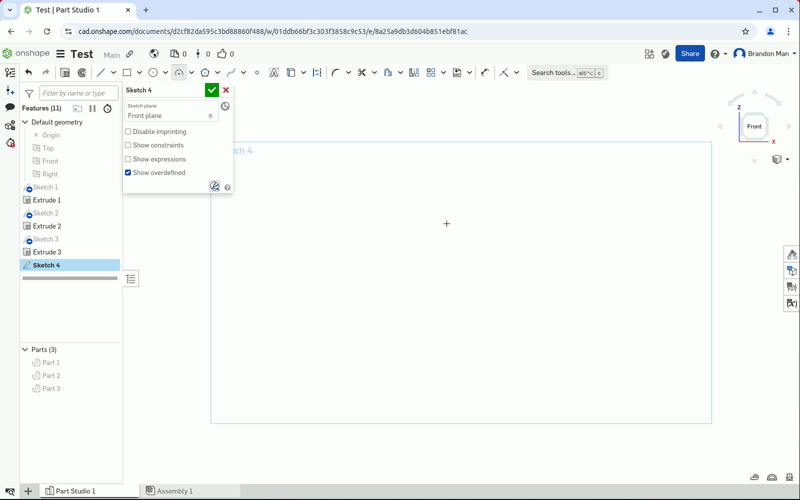
key_down(shift)
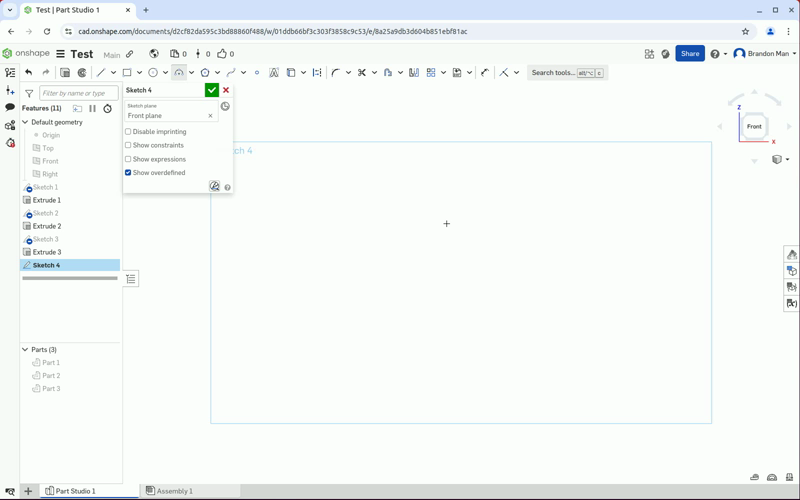
mouse_move(476, 223)
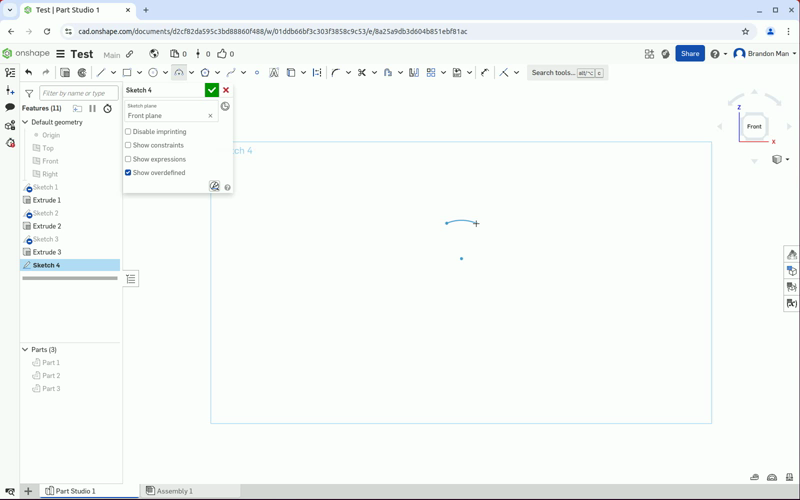
click(476, 223)
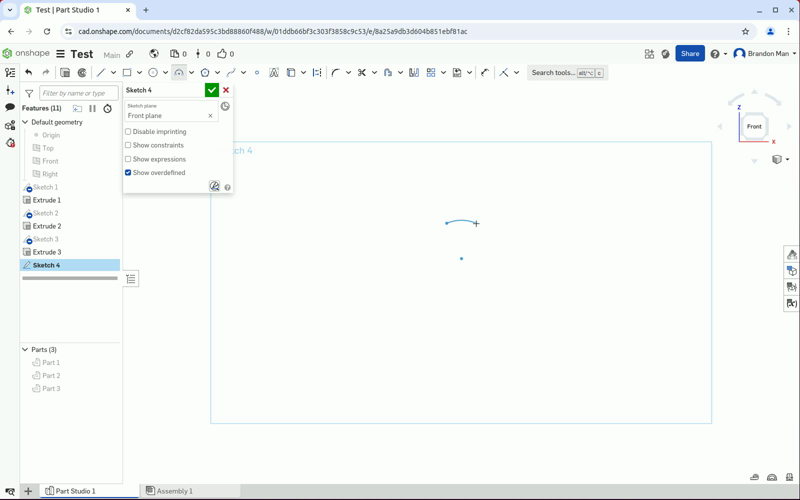
mouse_move(461, 210)
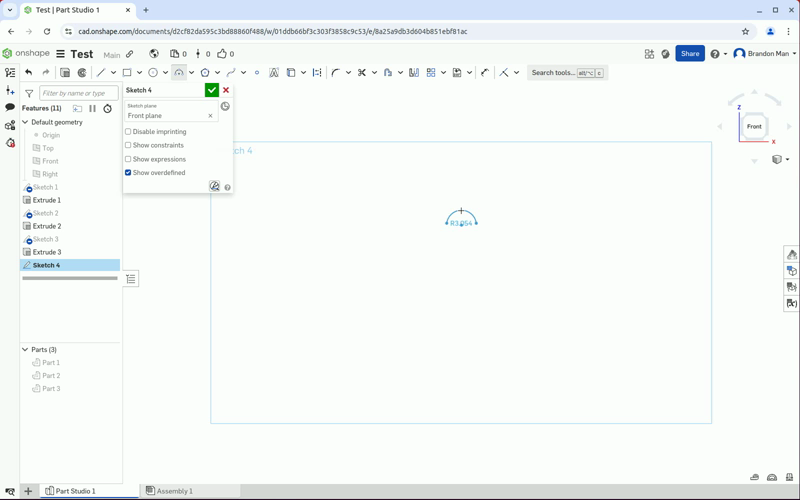
click(461, 210)
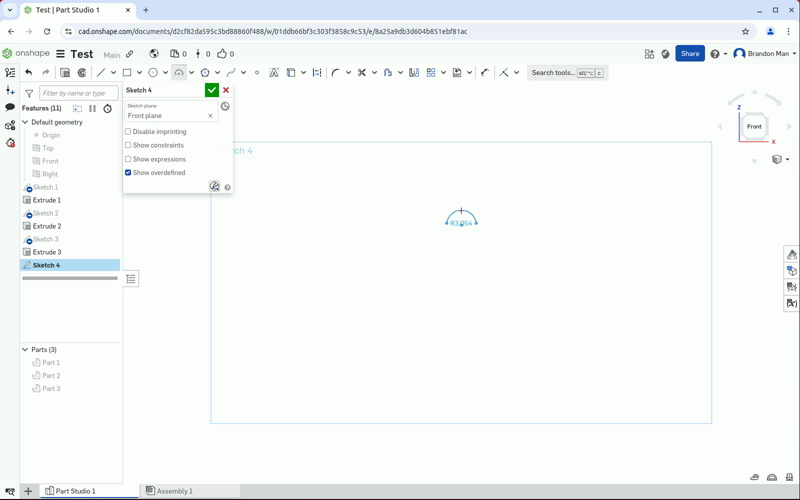
key_up(shift)
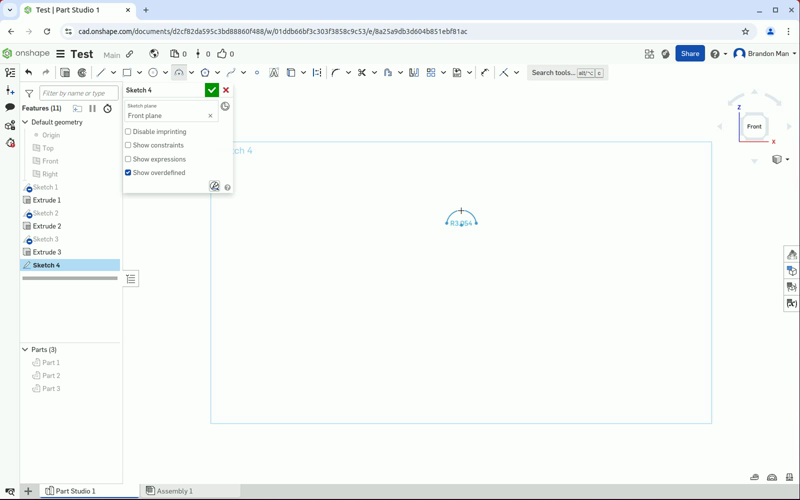
key(esc)
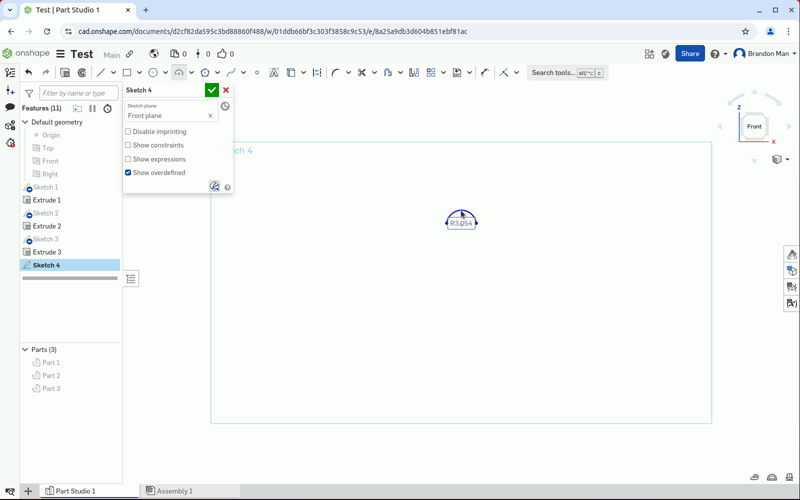
key(l)
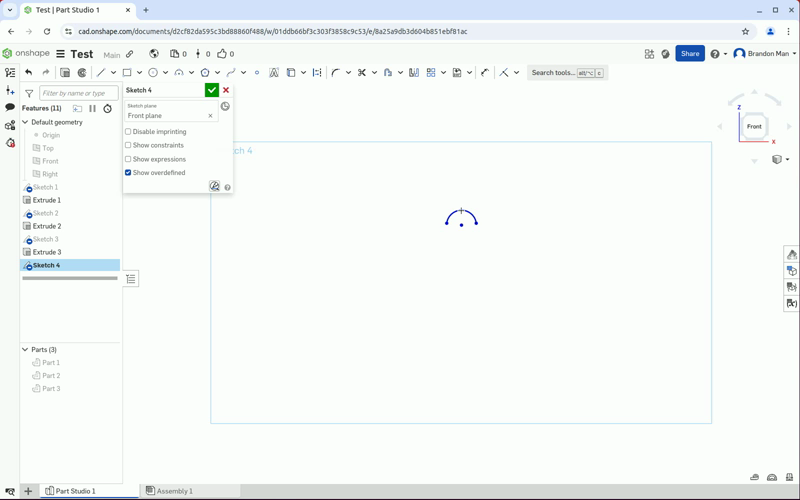
mouse_move(476, 223)
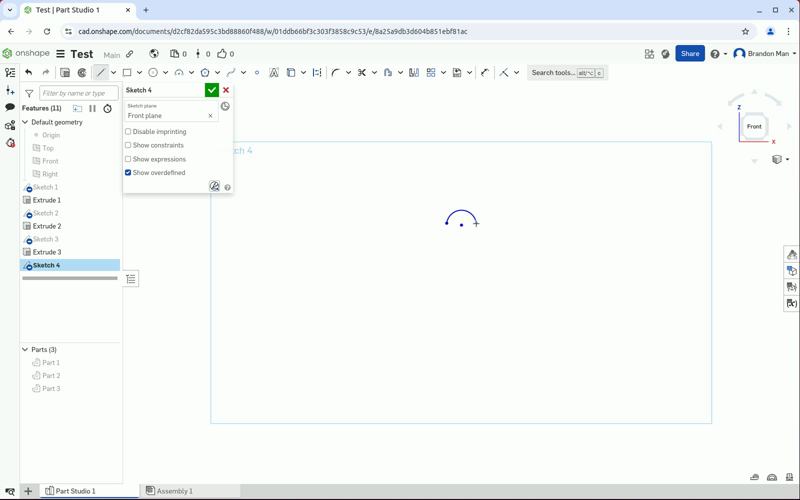
click(476, 223)
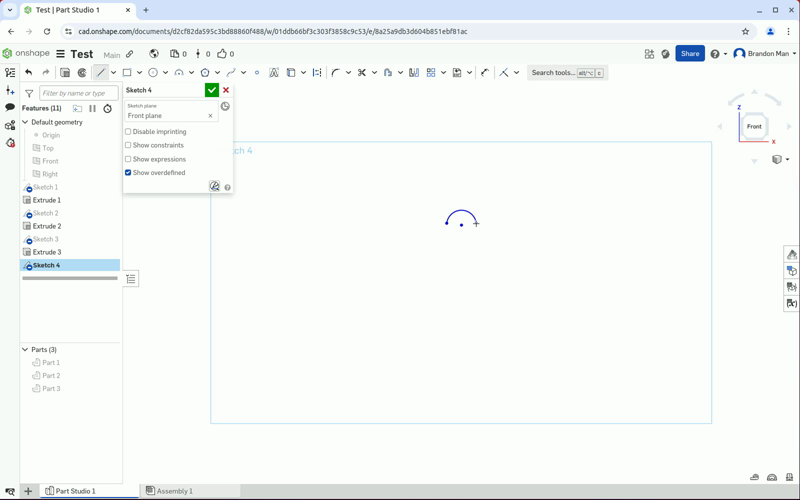
key_down(shift)
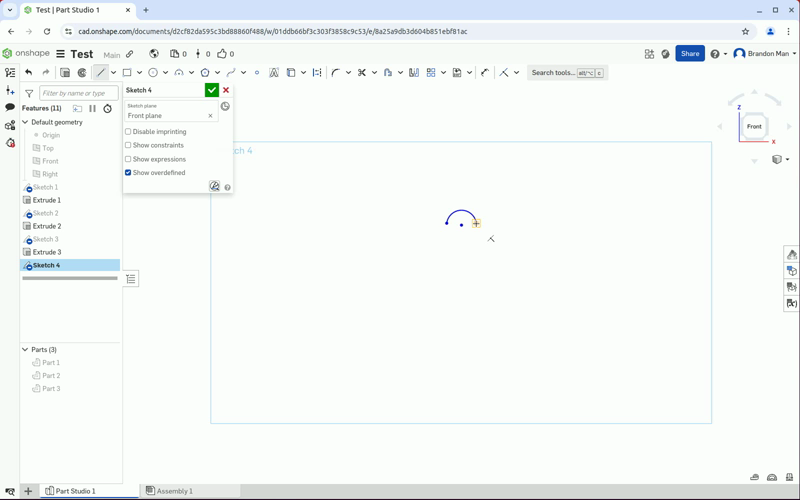
mouse_move(506, 223)
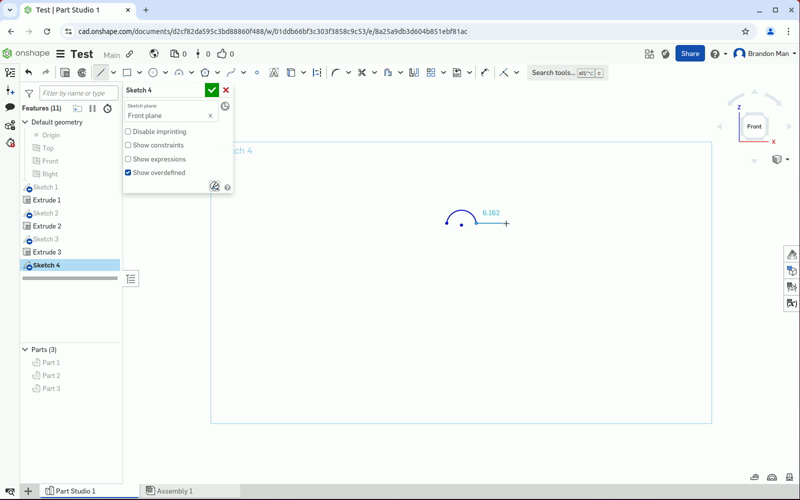
mouse_move(470, 176)
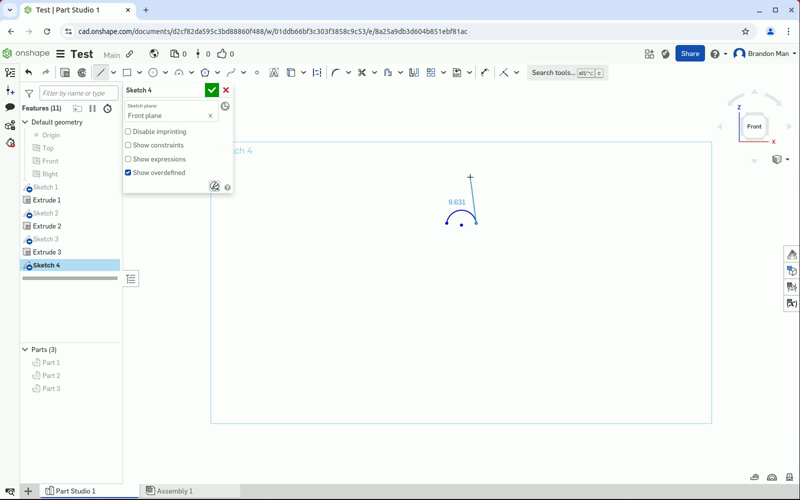
click(470, 176)
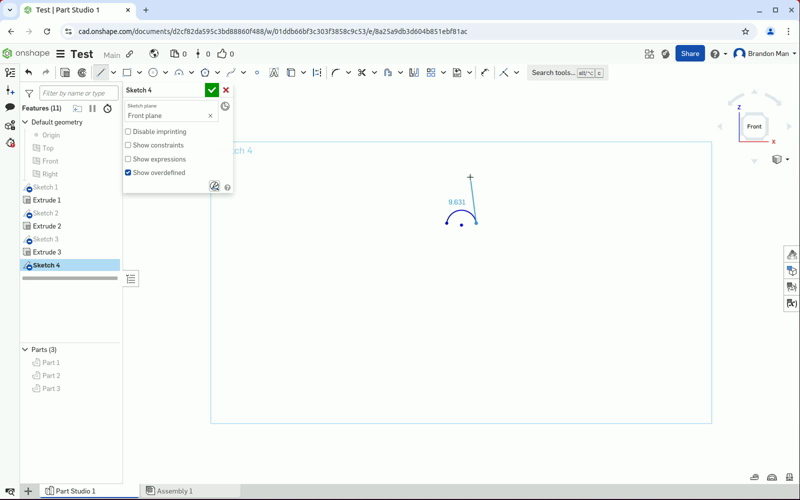
key_up(shift)
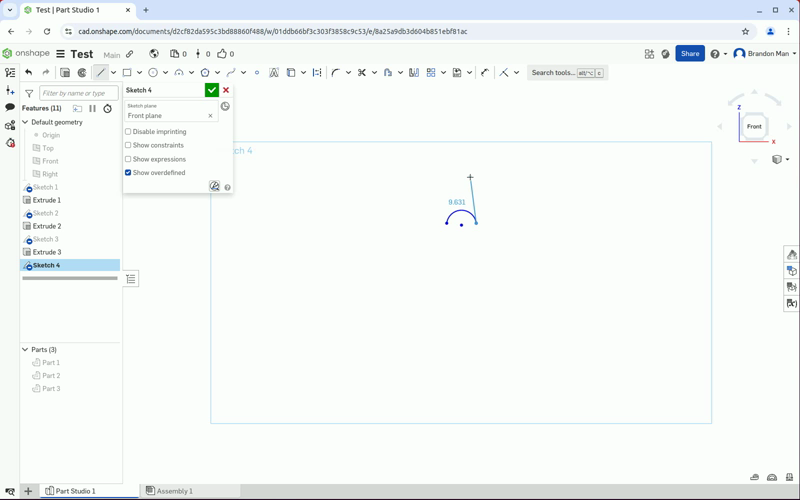
key(esc)
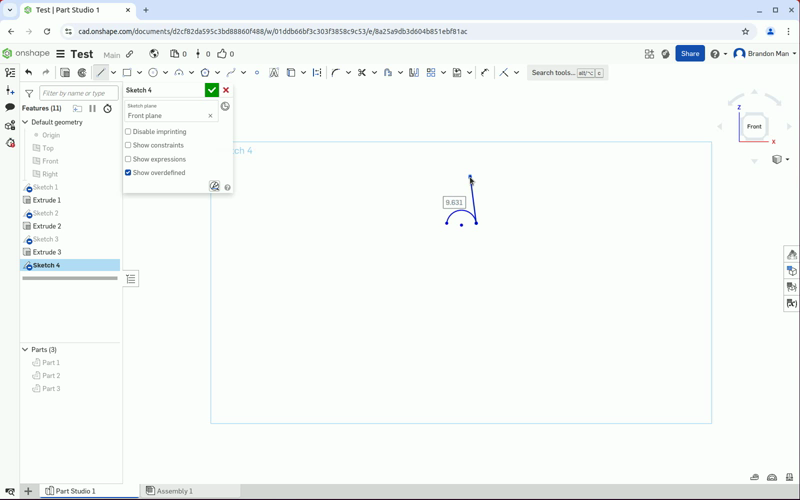
key(a)
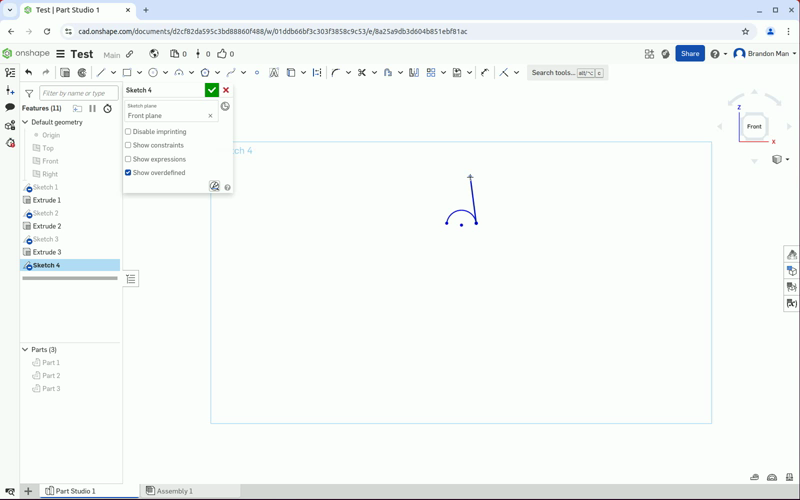
mouse_move(470, 176)
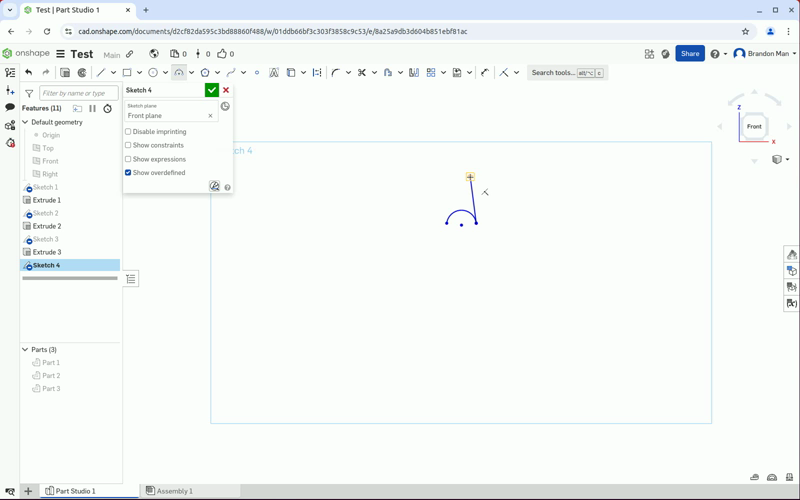
click(470, 176)
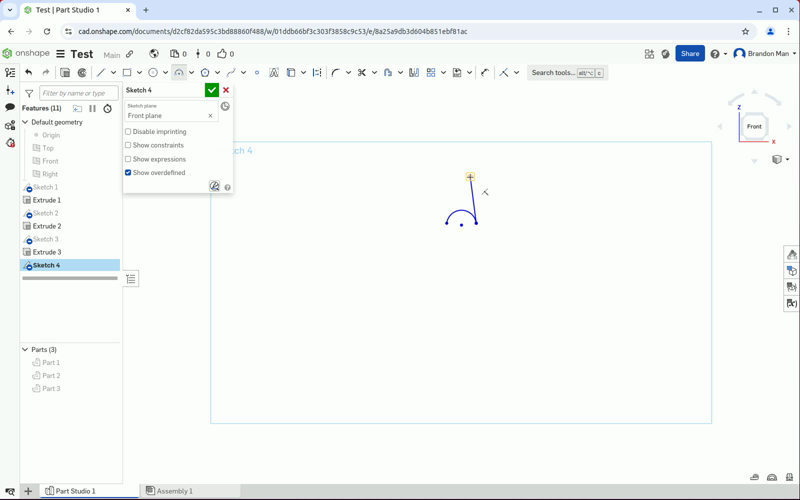
key_down(shift)
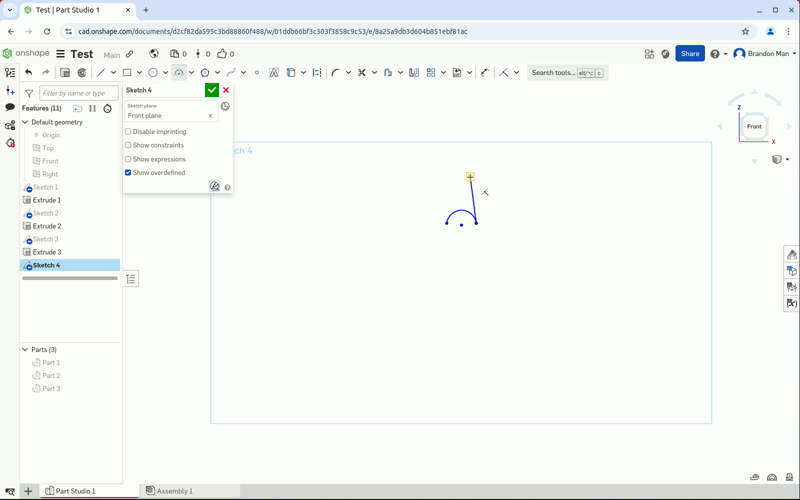
mouse_move(452, 176)
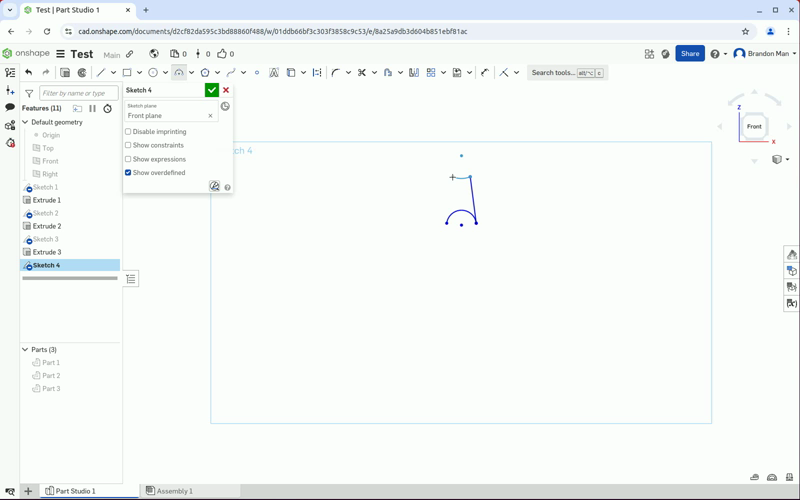
click(452, 176)
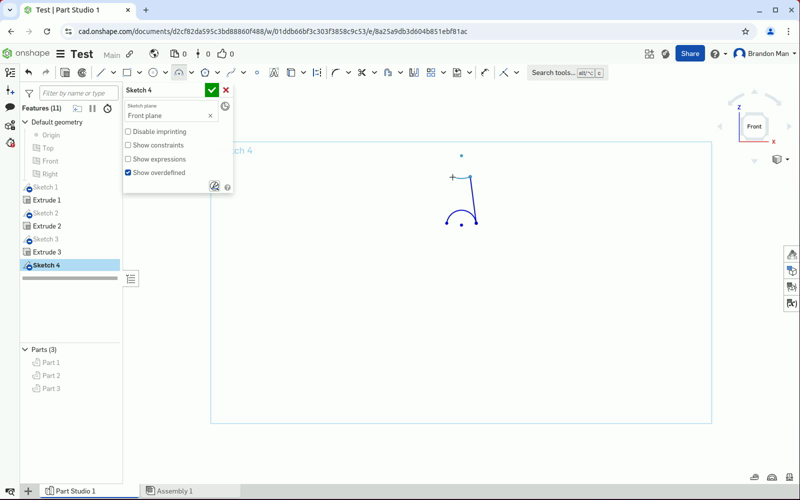
mouse_move(461, 186)
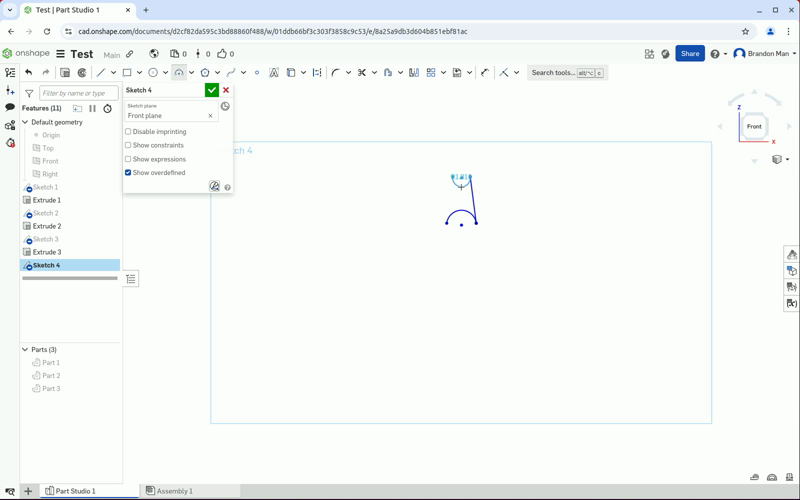
click(461, 186)
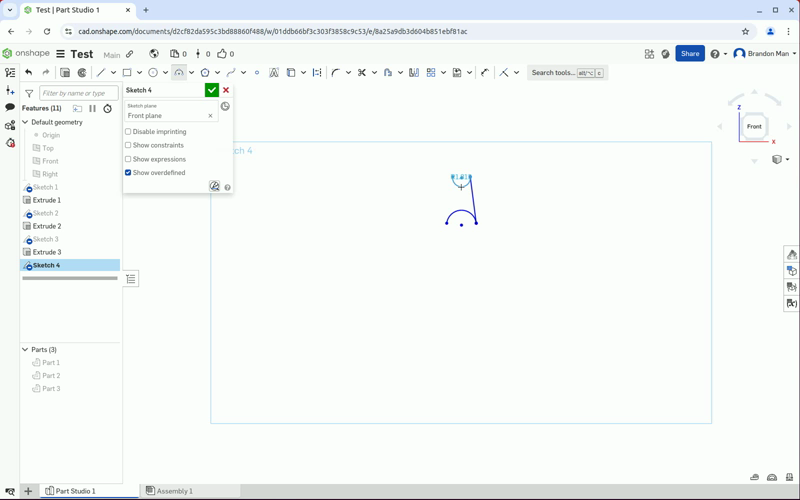
key_up(shift)
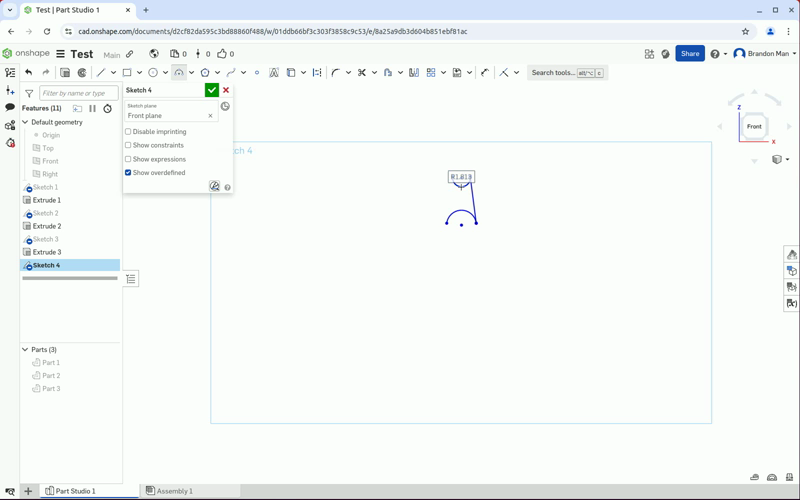
key(esc)
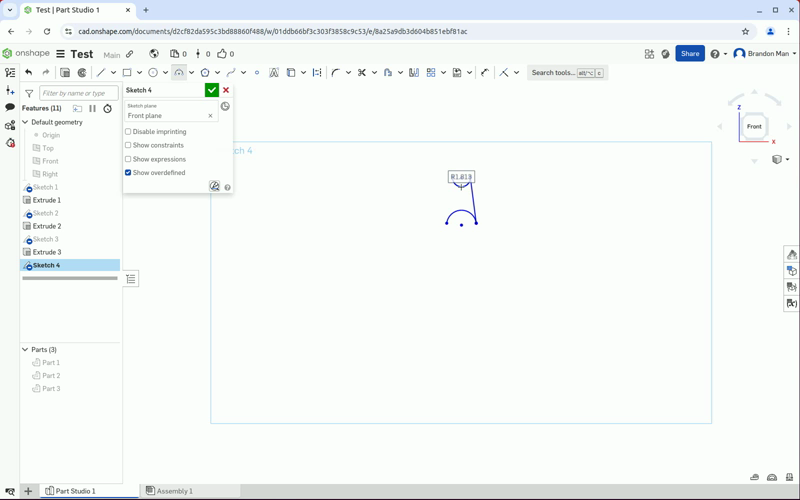
key(l)
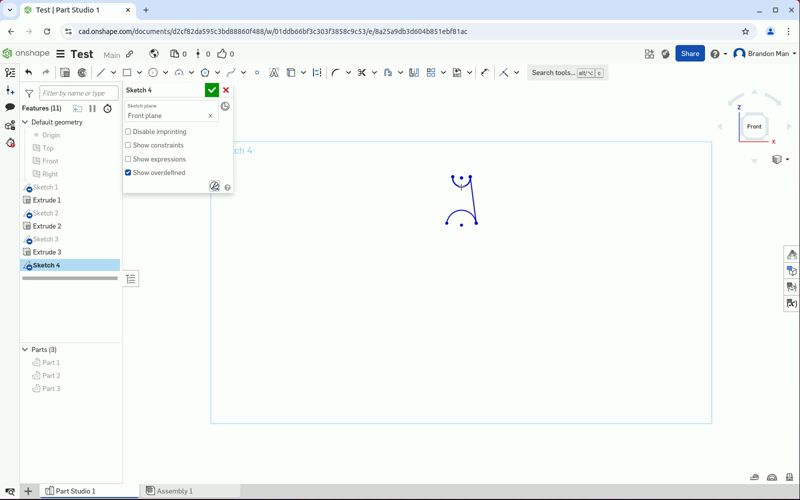
mouse_move(452, 176)
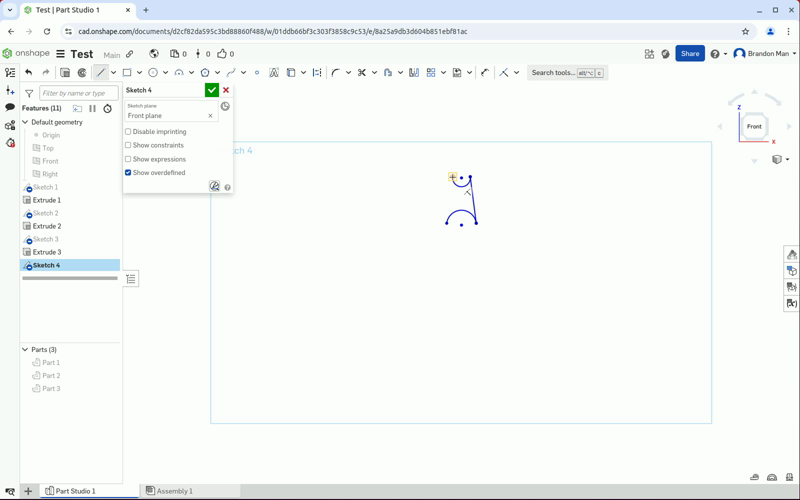
click(452, 176)
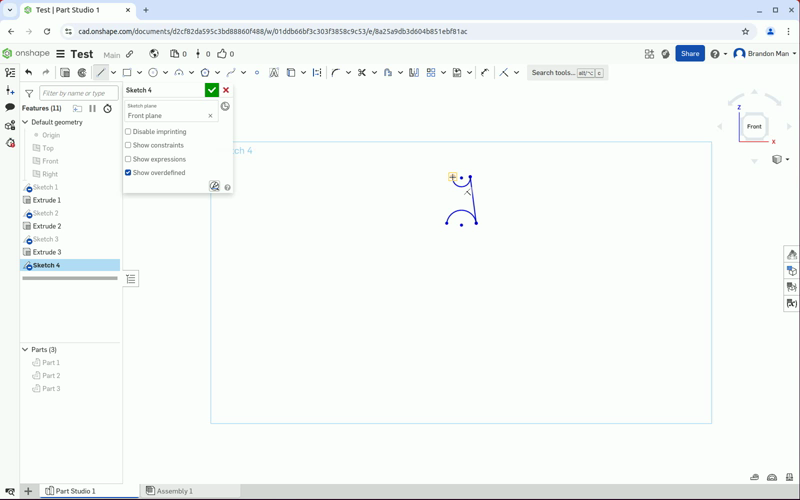
mouse_move(482, 176)
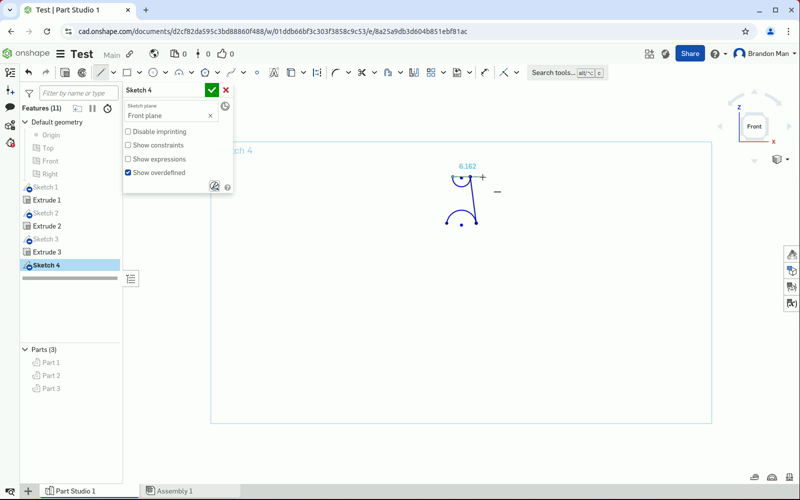
key_down(shift)
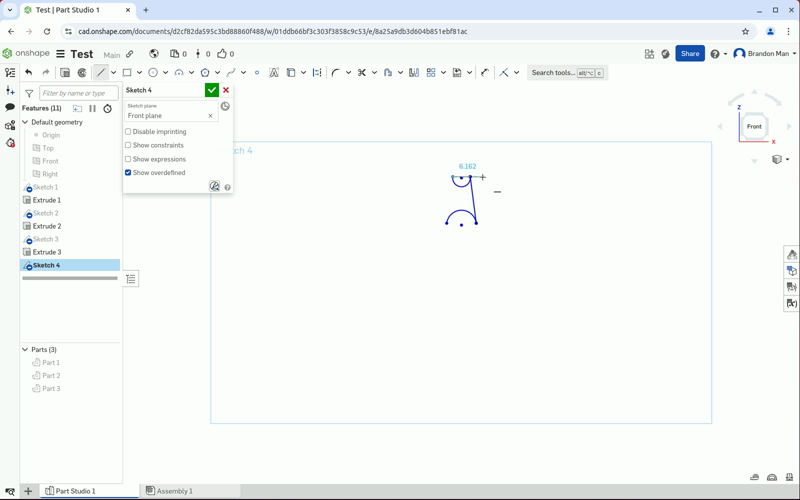
mouse_move(446, 223)
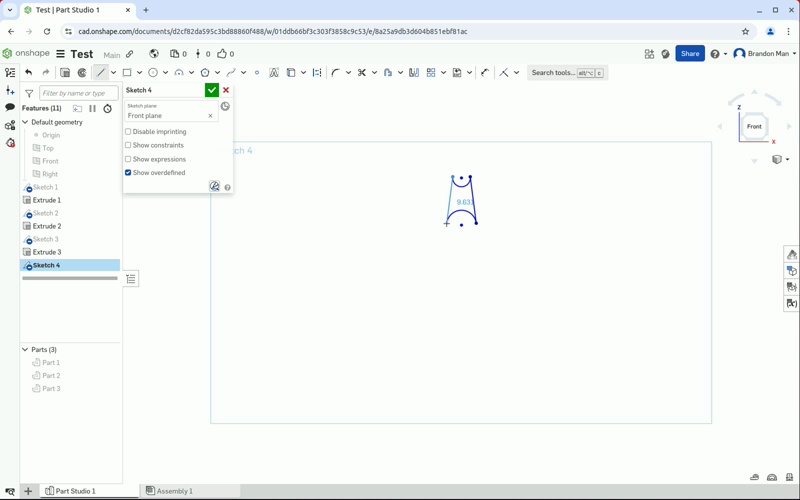
key_up(shift)
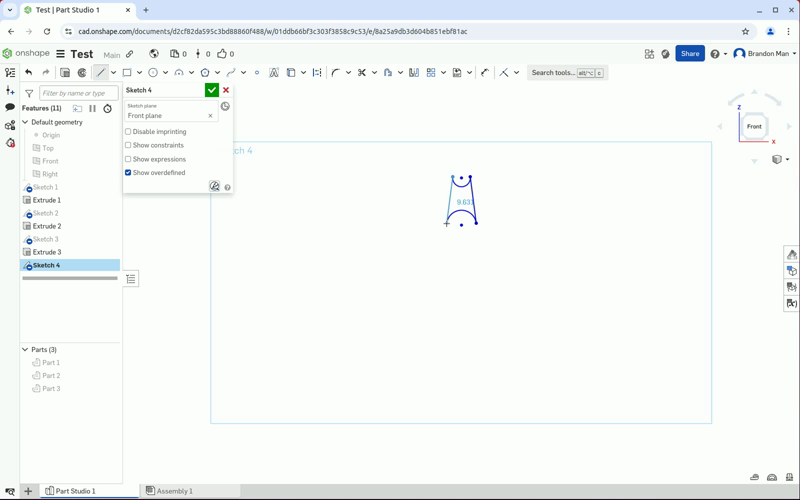
click(446, 223)
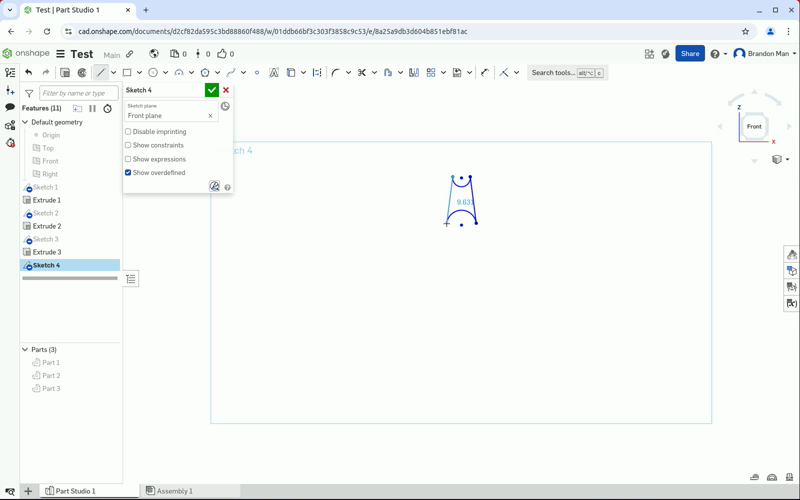
key(esc)
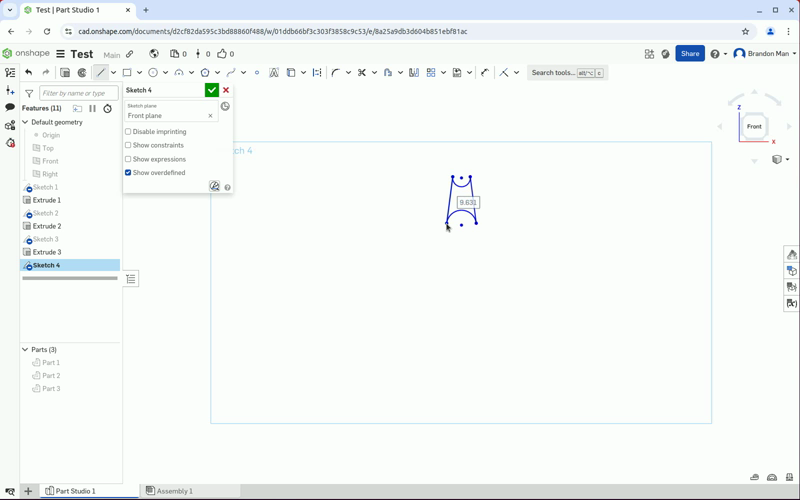
key(c)
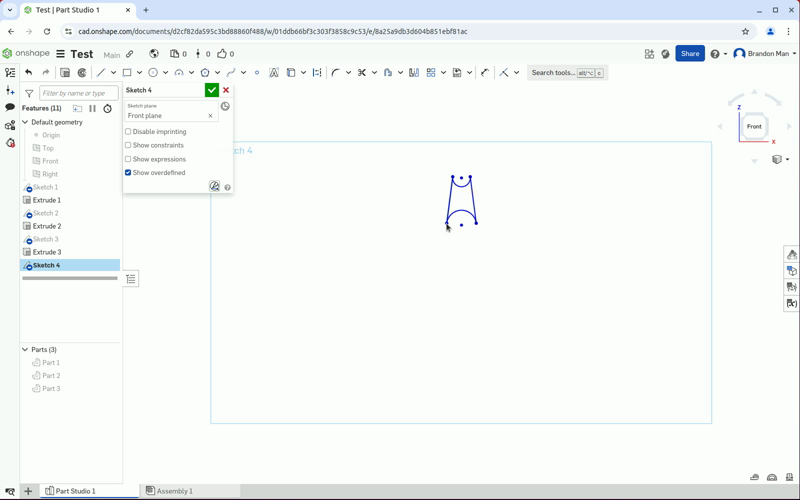
key_down(shift)
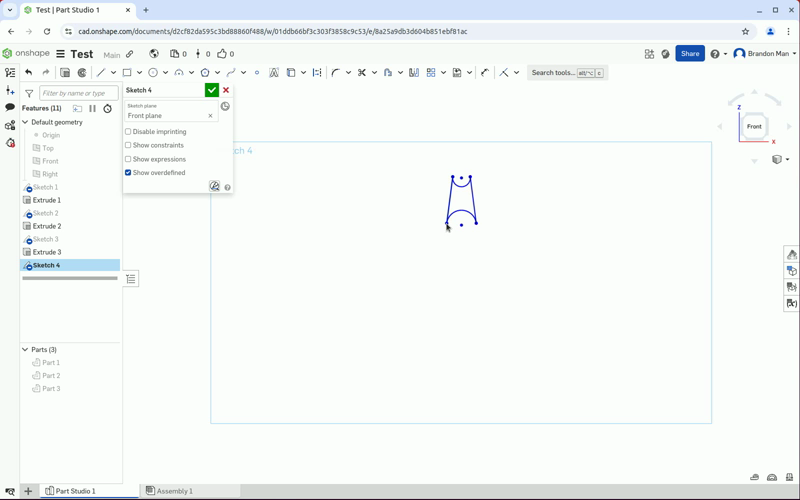
mouse_move(458, 191)
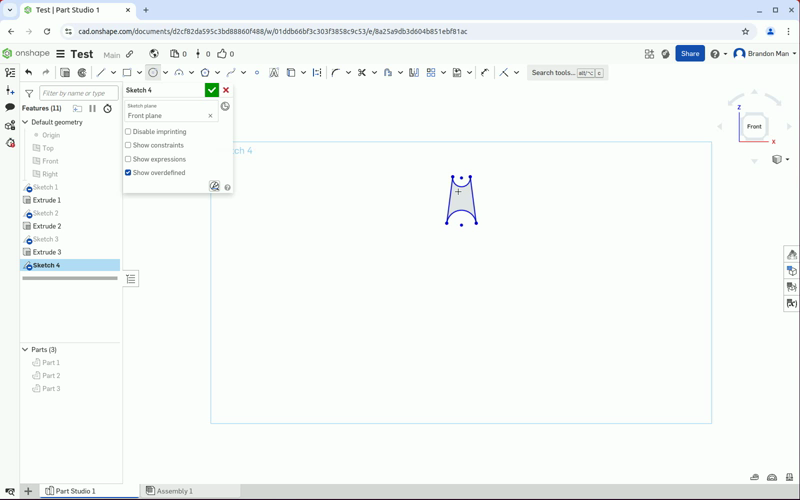
click(458, 191)
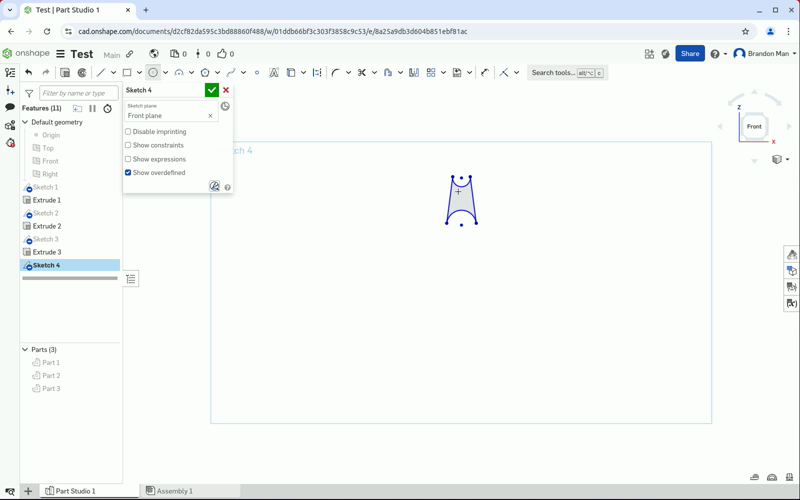
key_up(shift)
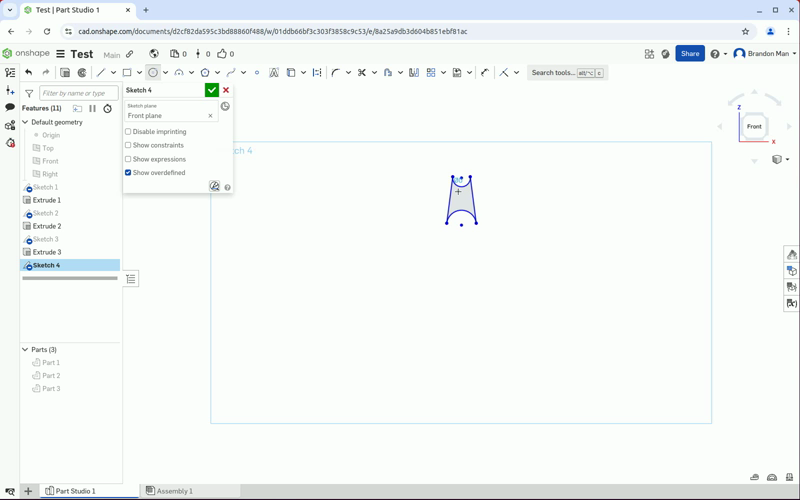
mouse_move(461, 191)
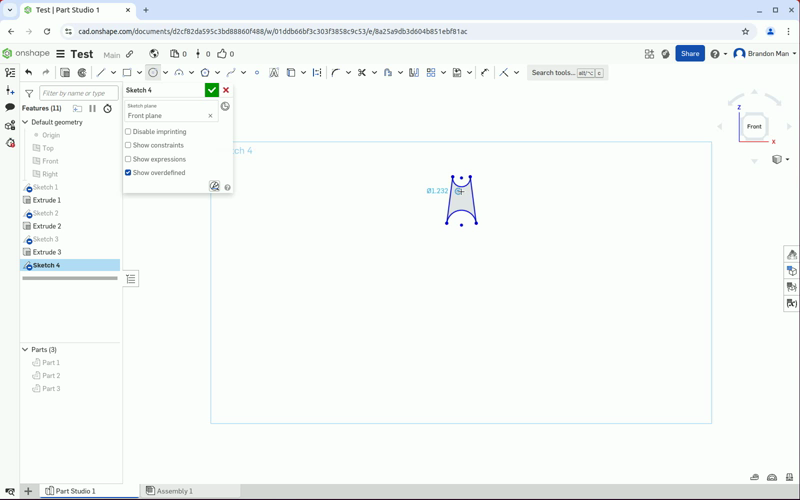
scroll(6)
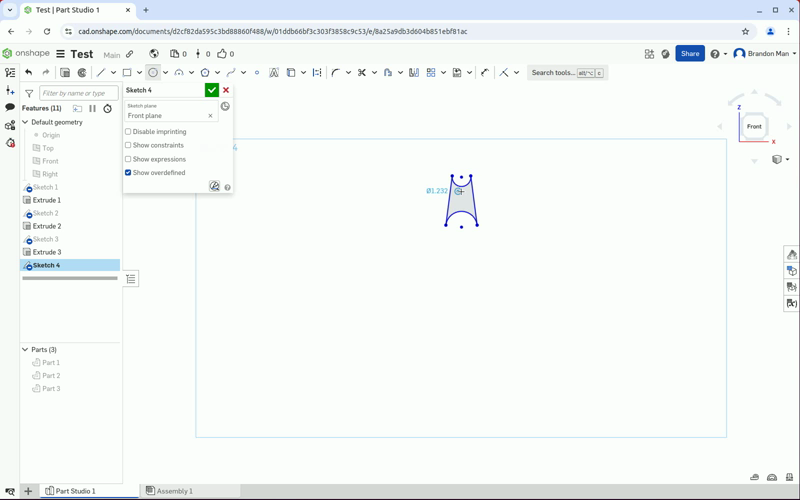
scroll(6)
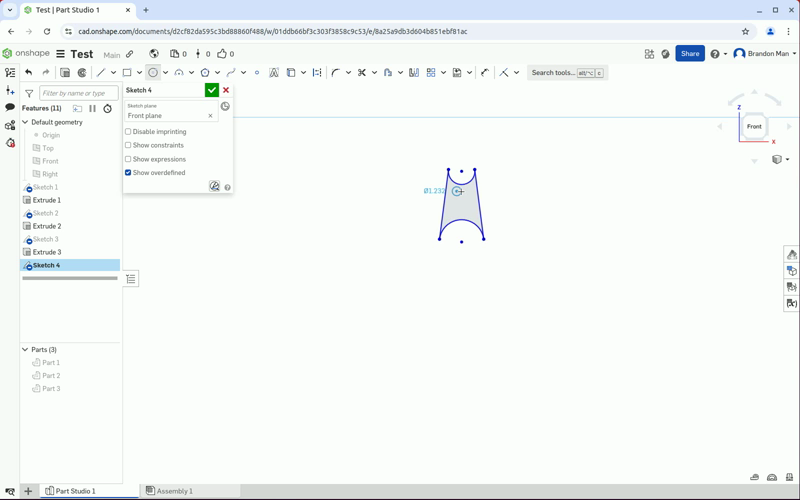
scroll(6)
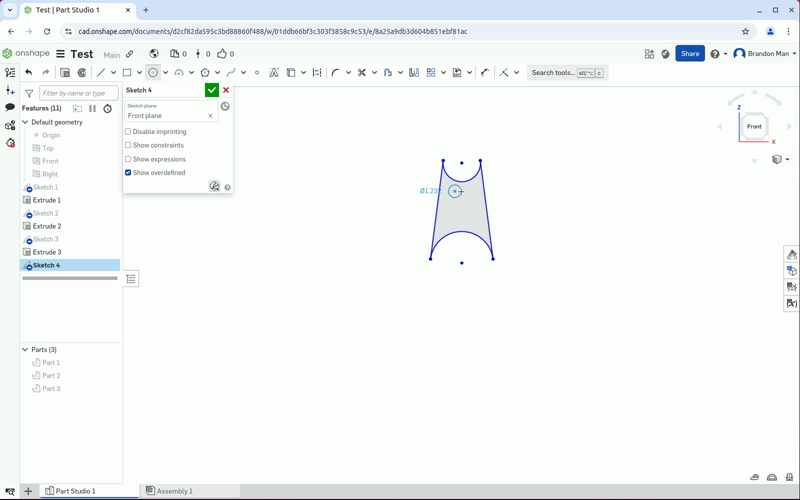
scroll(6)
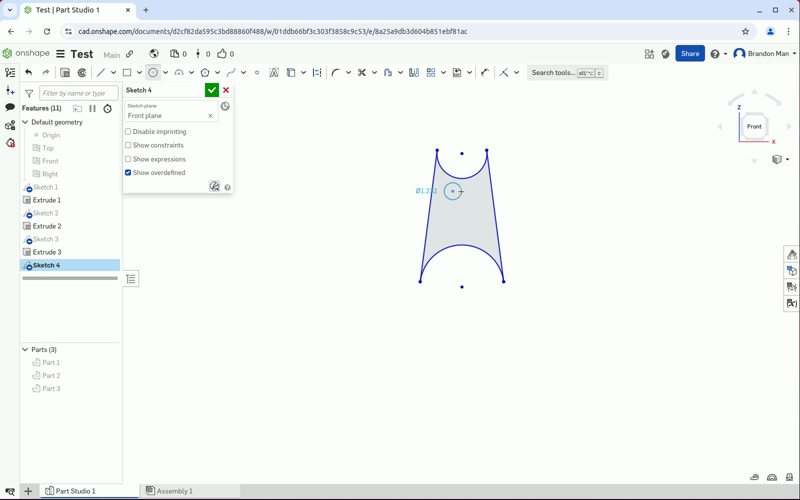
scroll(6)
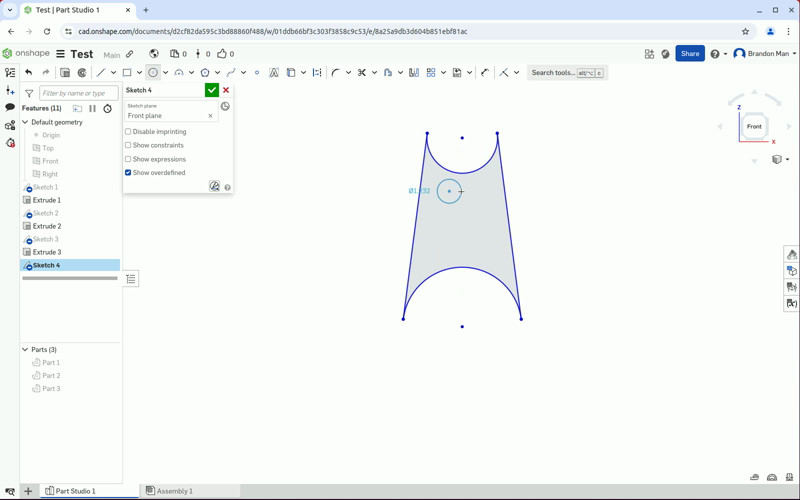
scroll(6)
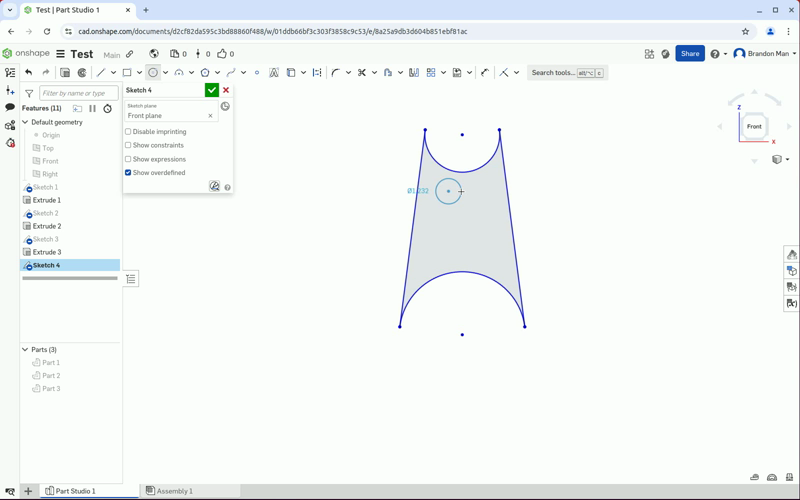
scroll(6)
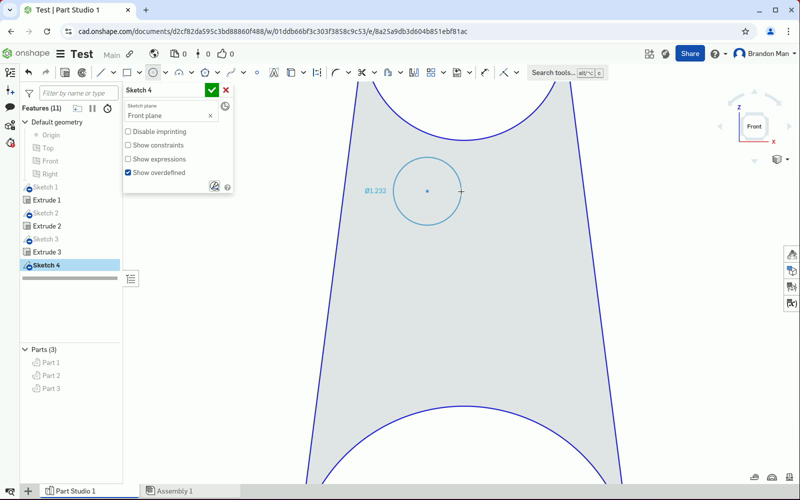
click(461, 191)
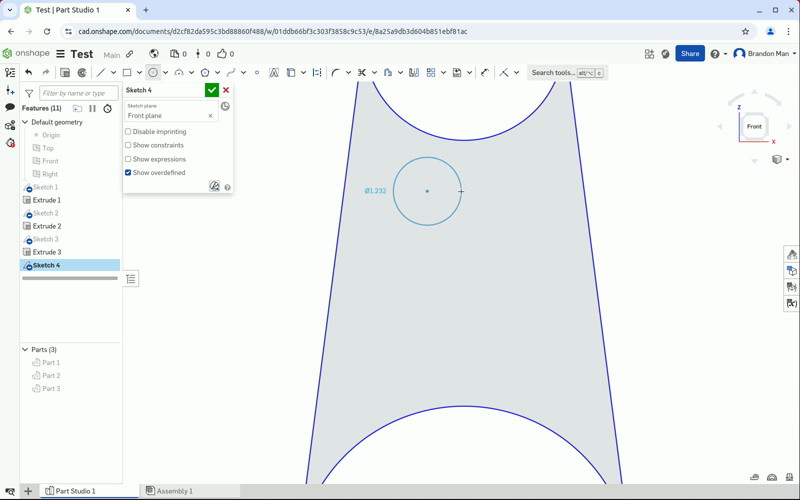
scroll(-6)
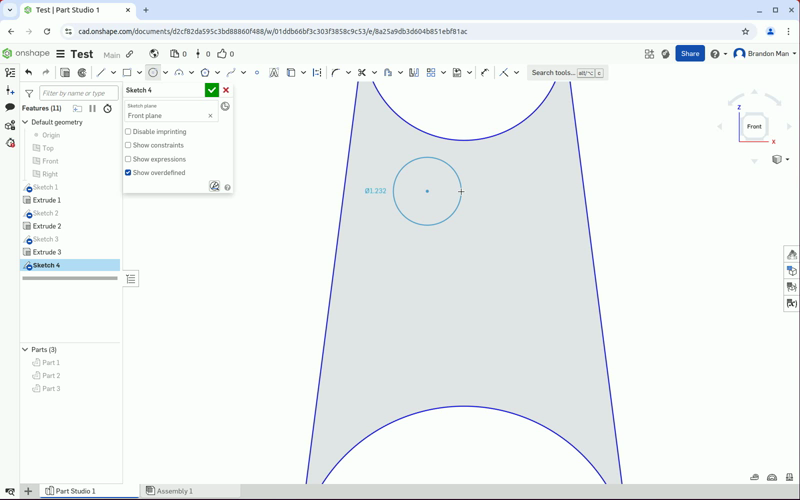
scroll(-6)
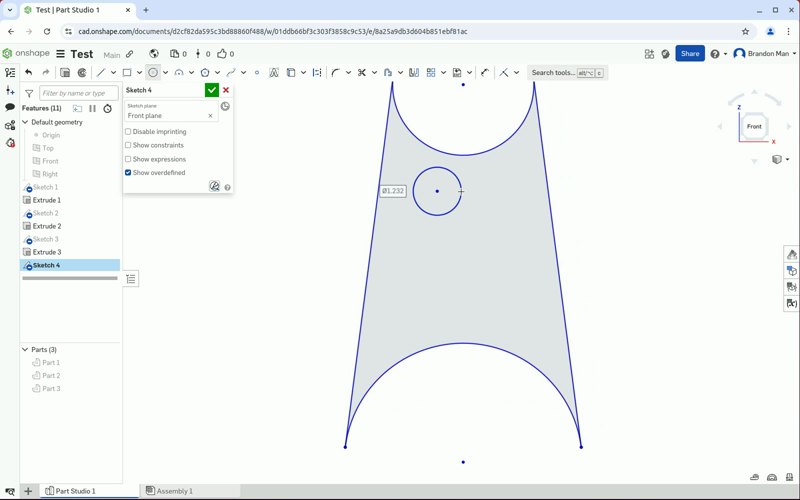
scroll(-6)
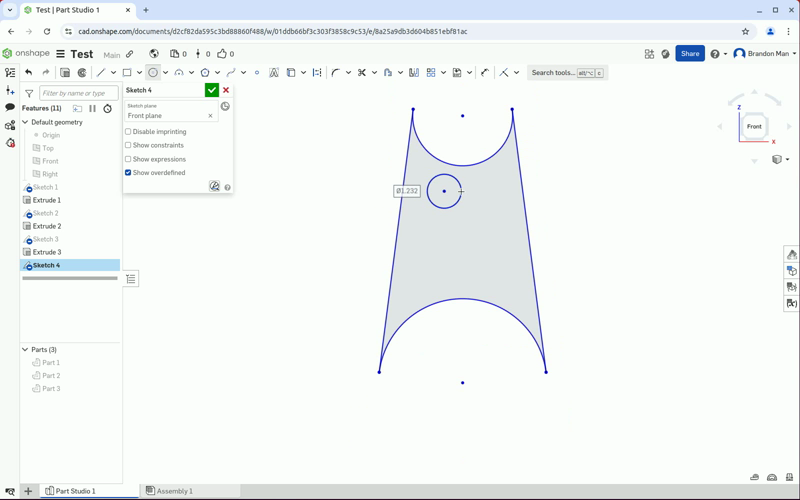
scroll(-6)
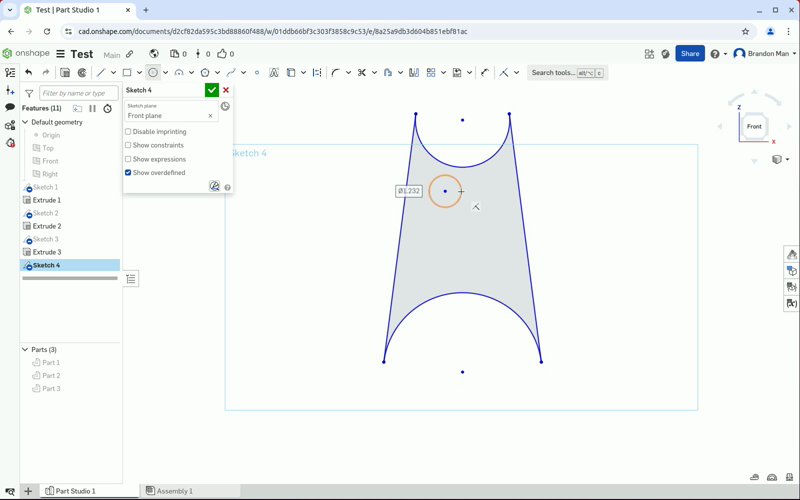
scroll(-6)
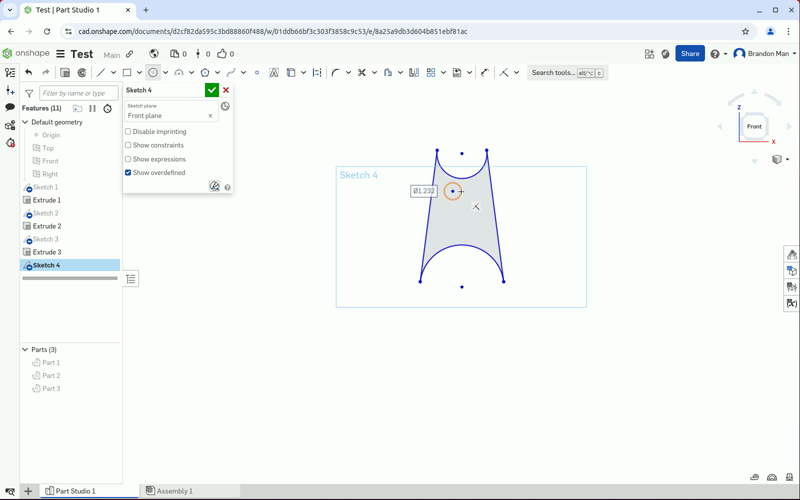
scroll(-6)
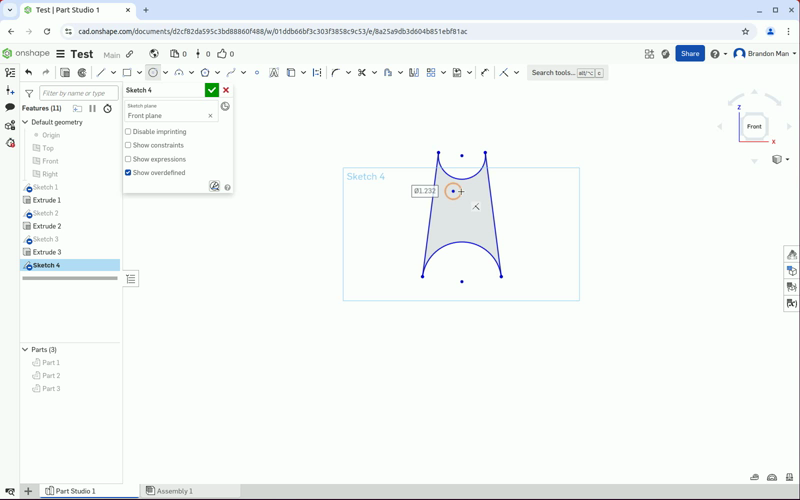
scroll(-6)
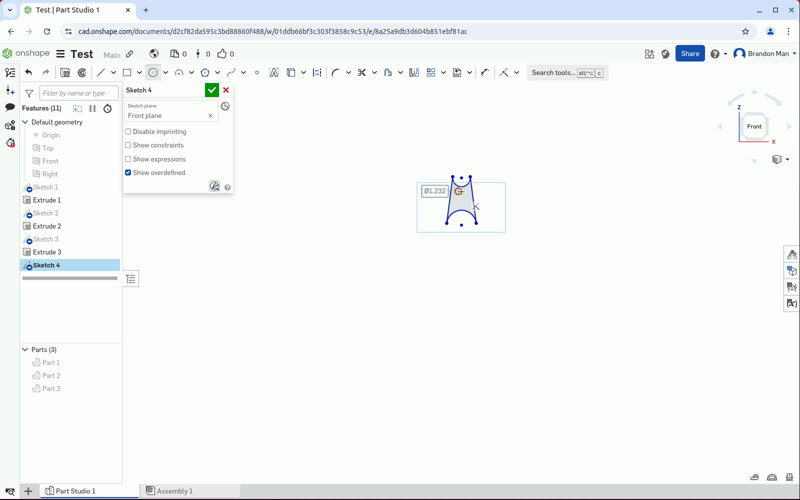
key(esc)
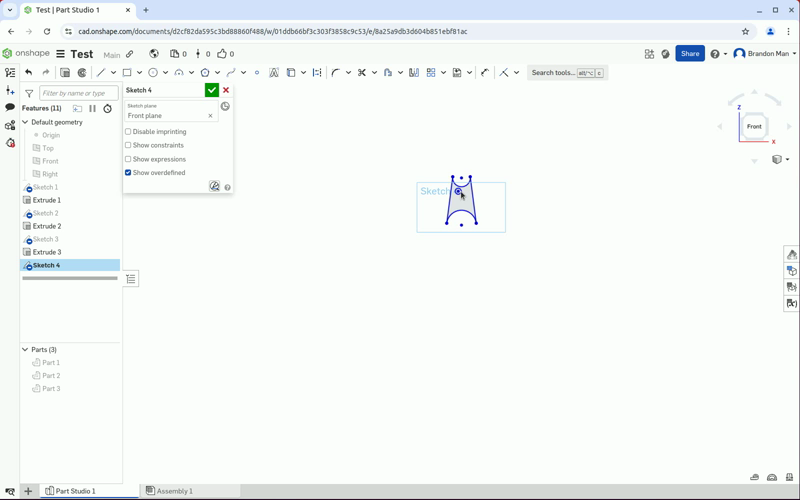
mouse_move(466, 192)
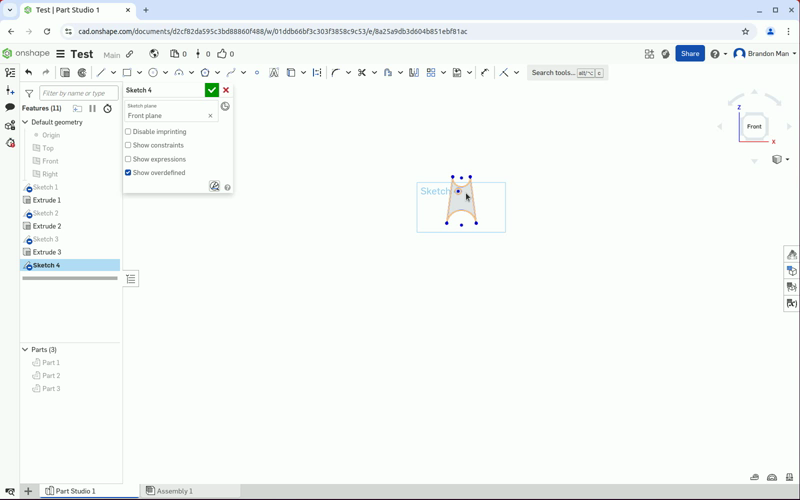
scroll(6)
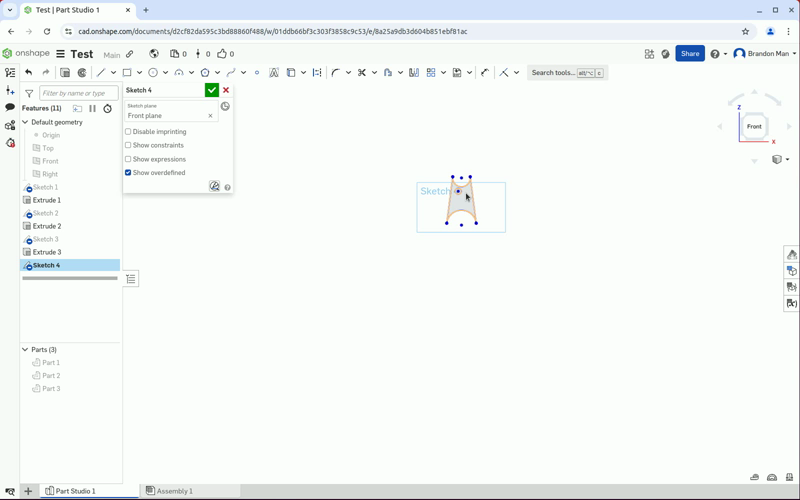
scroll(6)
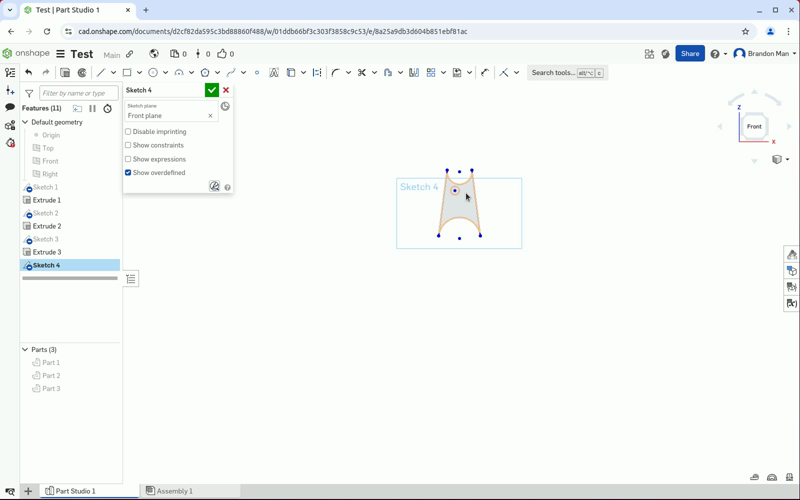
scroll(6)
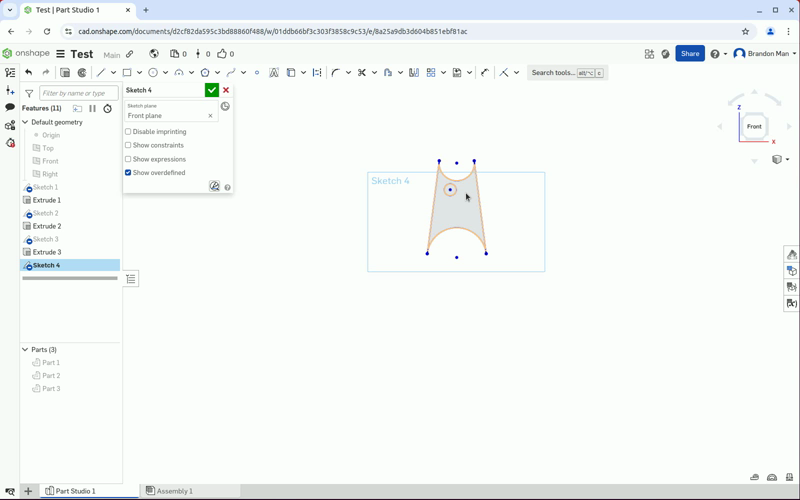
scroll(6)
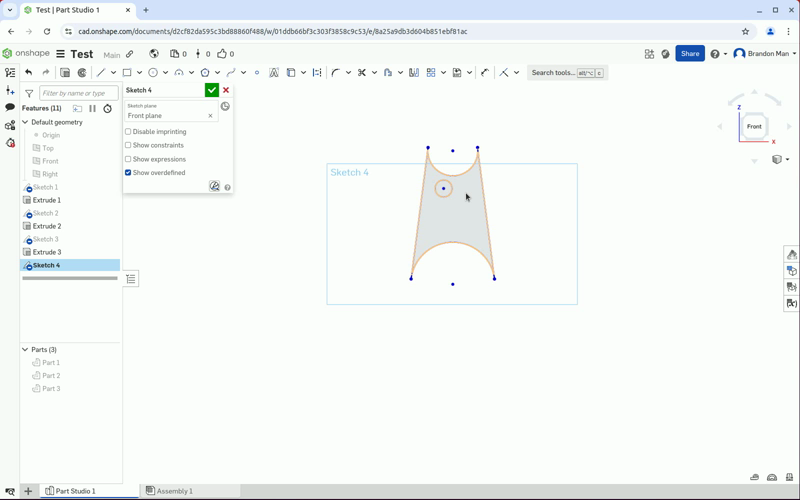
scroll(6)
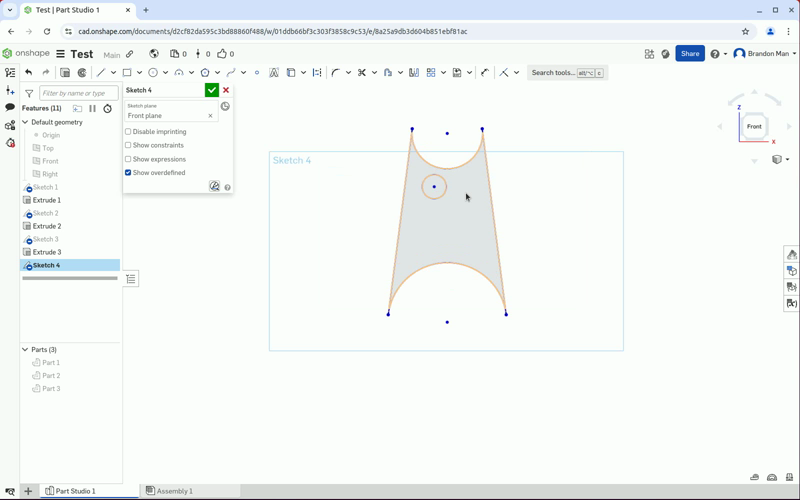
scroll(6)
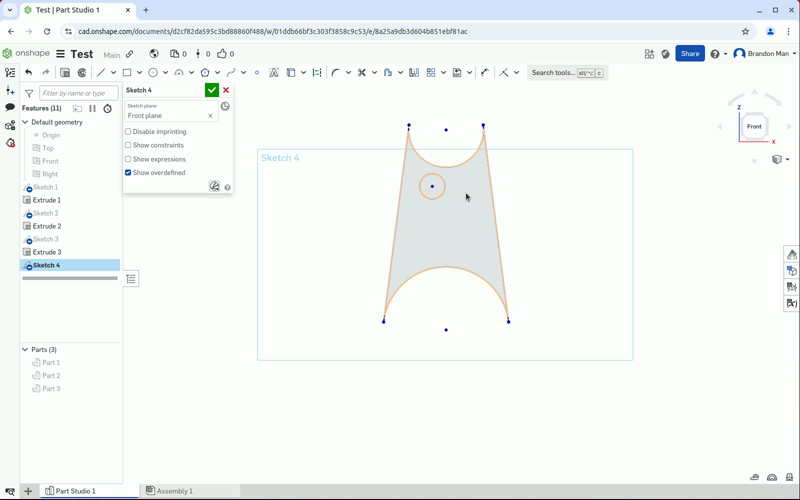
scroll(6)
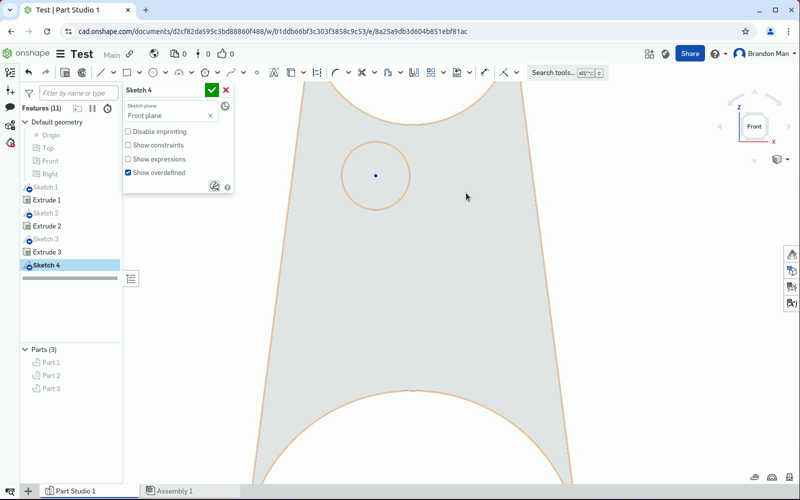
click(466, 192)
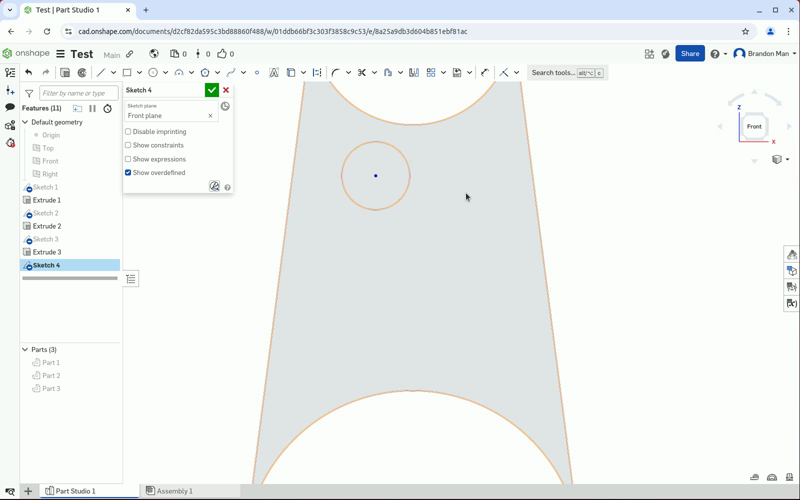
scroll(-6)
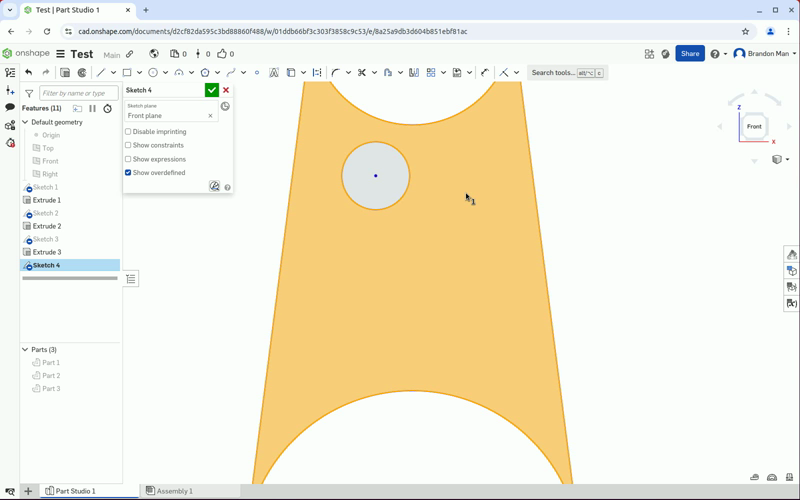
scroll(-6)
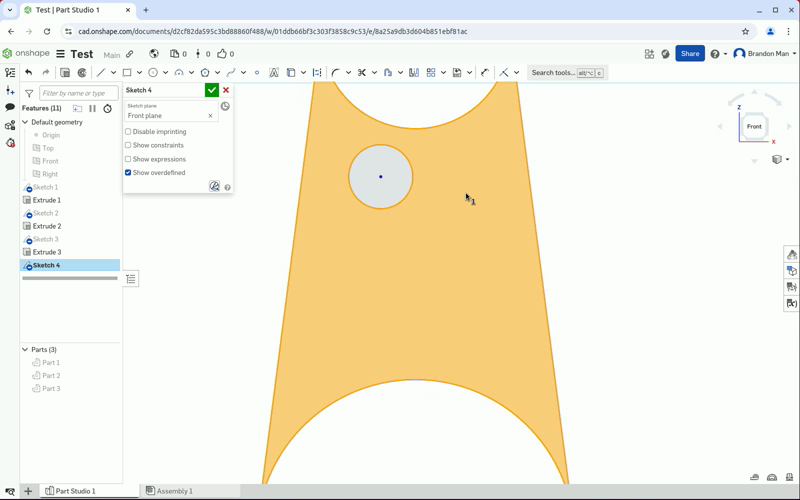
scroll(-6)
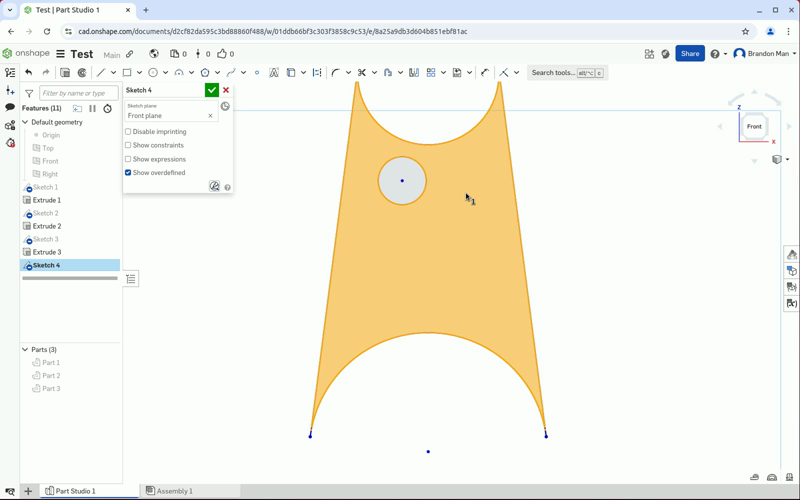
scroll(-6)
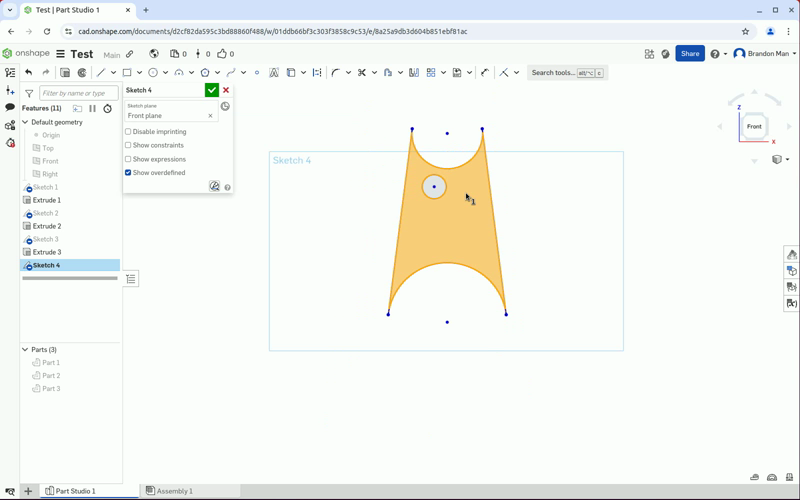
scroll(-6)
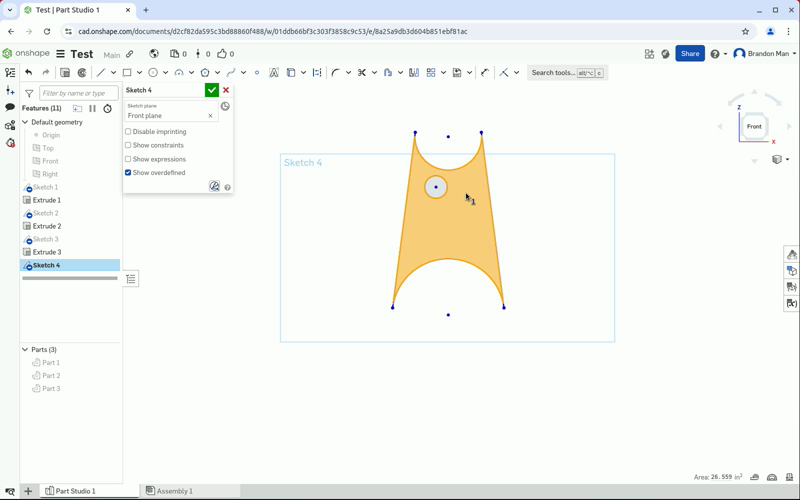
scroll(-6)
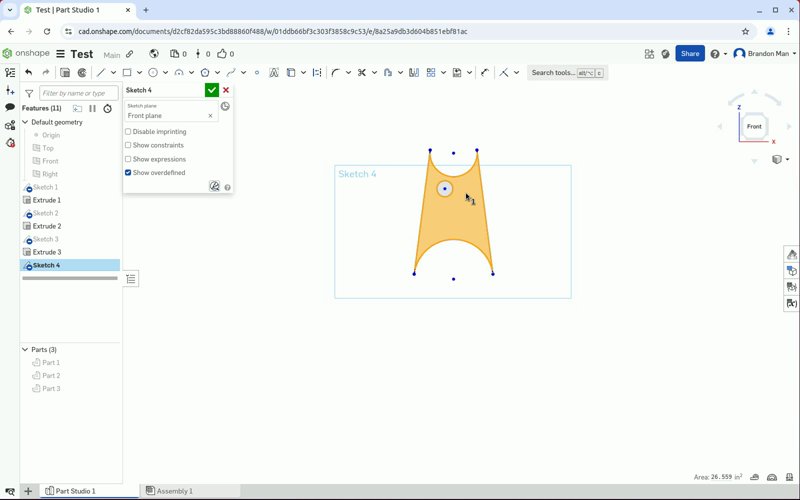
scroll(-6)
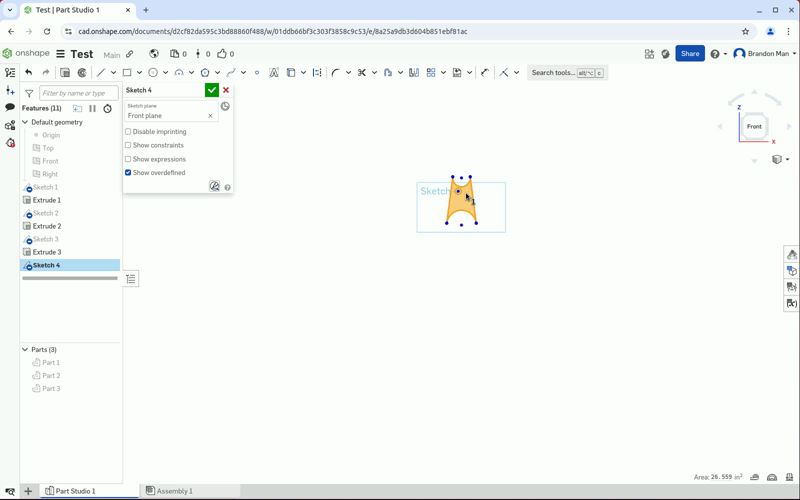
mouse_move(73, 352)
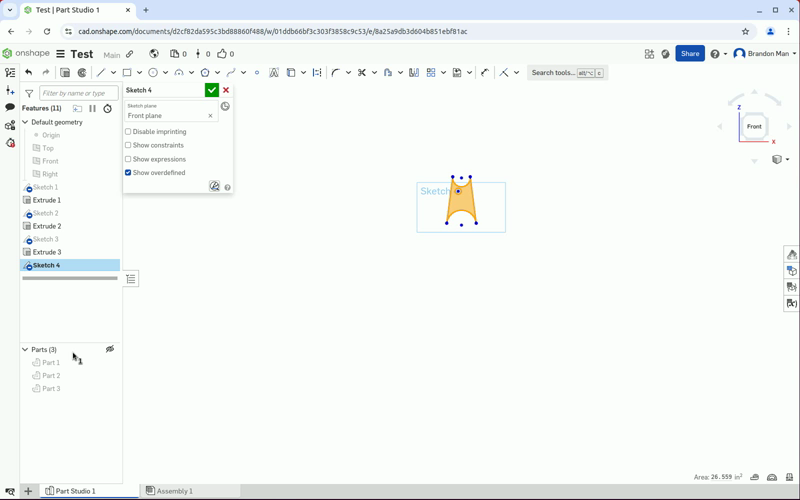
key(shift+y)
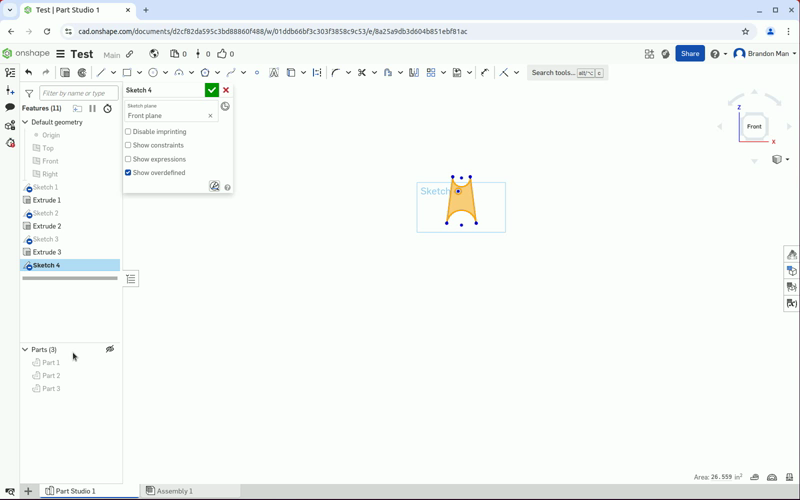
key(shift+e)
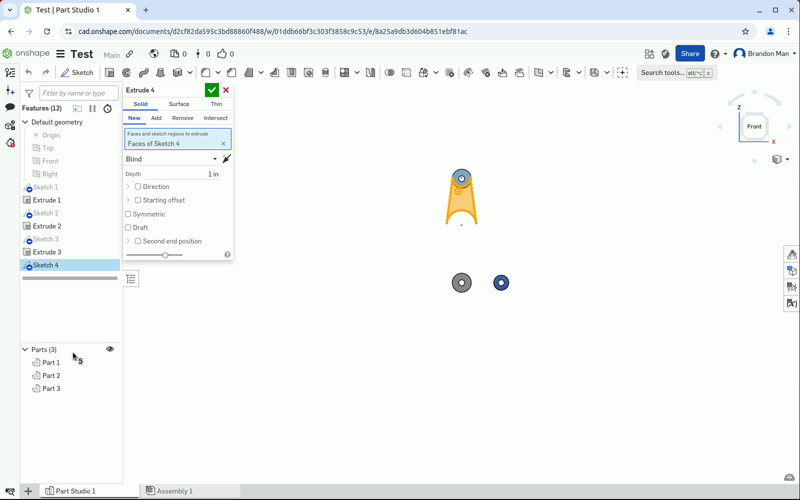
mouse_move(143, 106)
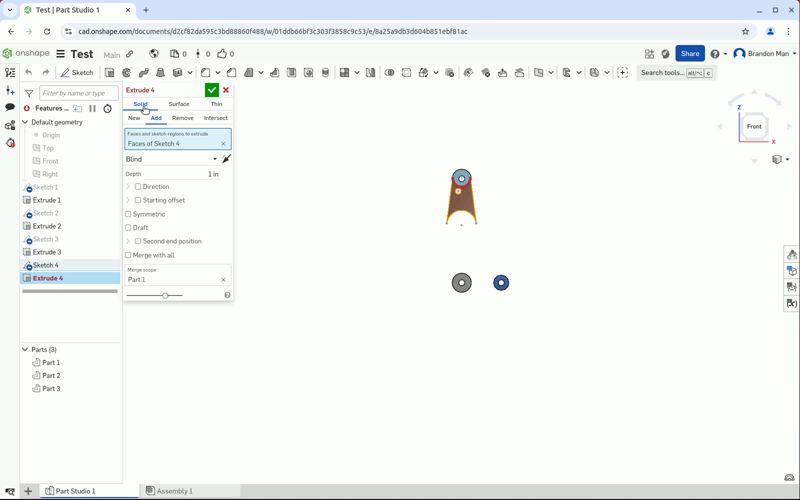
click(143, 106)
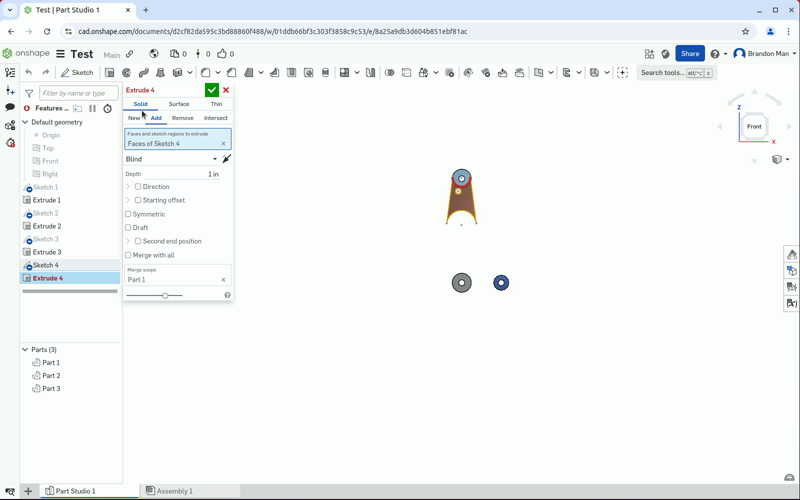
mouse_move(137, 120)
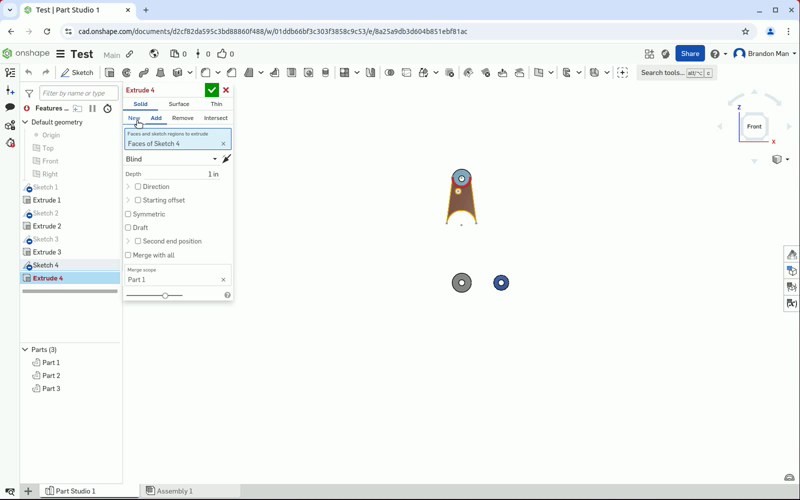
click(137, 120)
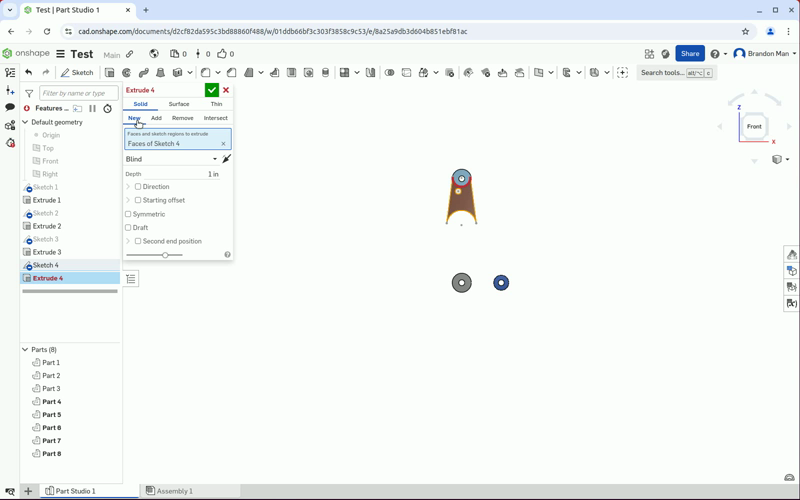
key(tab, 4)
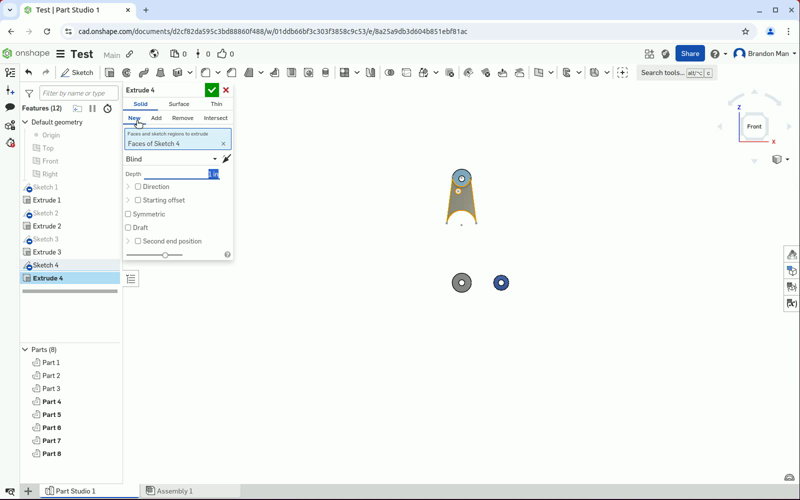
text(0.481)
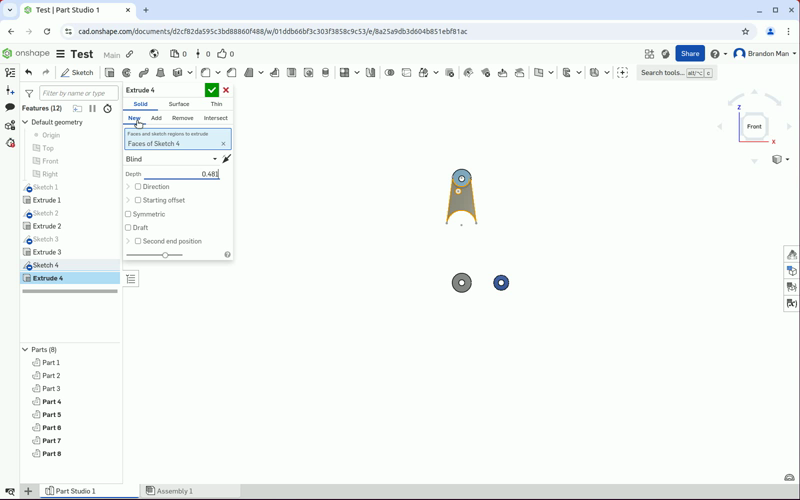
key(enter)
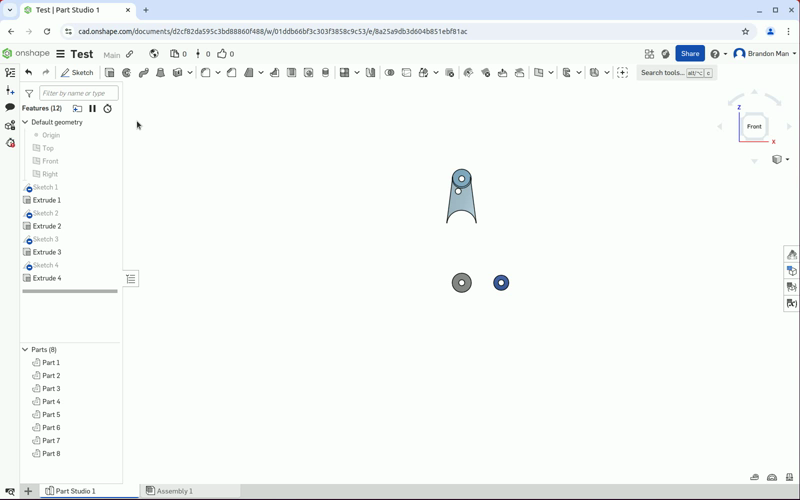
key(shift+h)
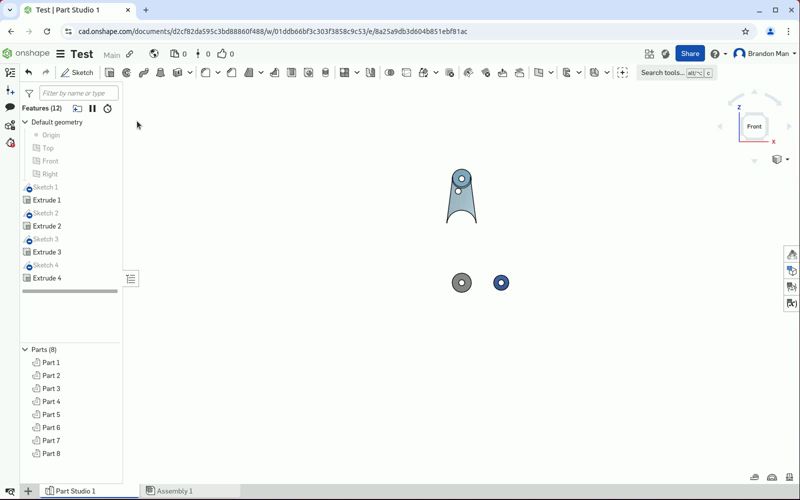
key(shift+h)
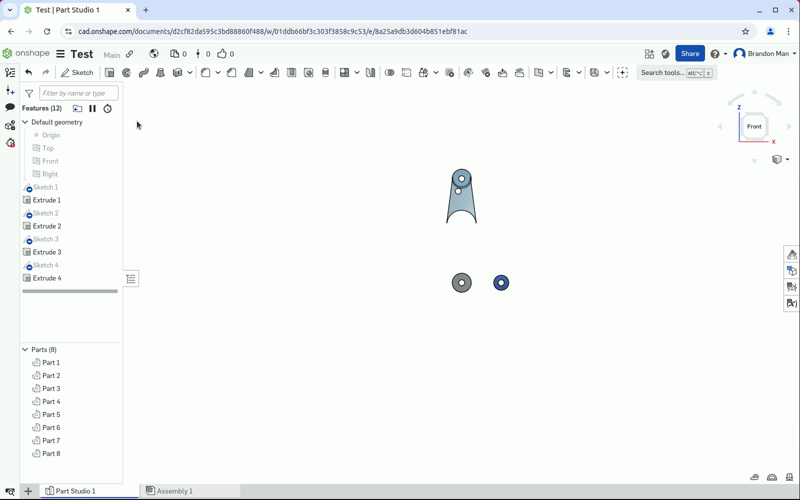
mouse_move(73, 189)
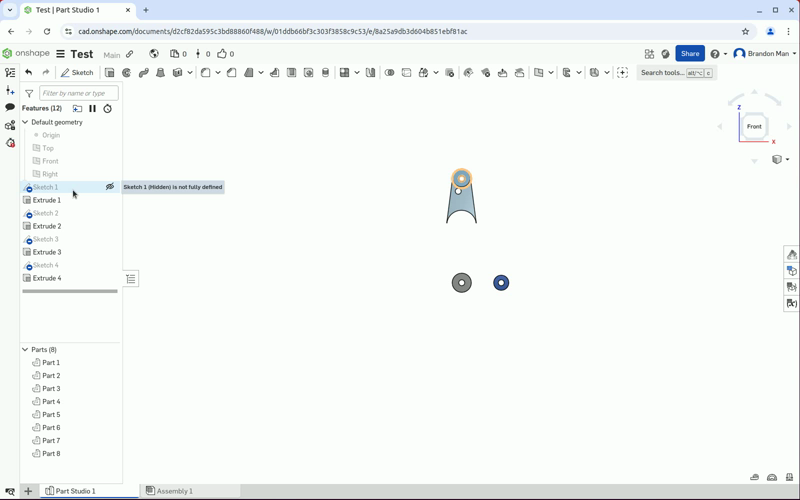
click(73, 189)
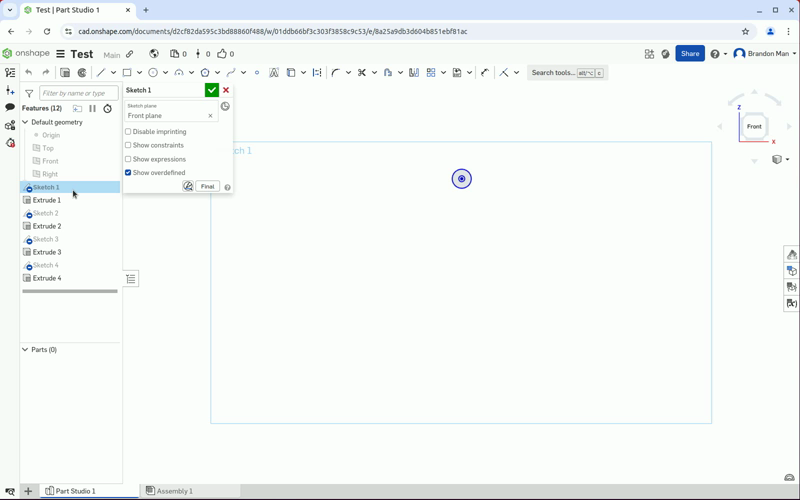
mouse_move(229, 92)
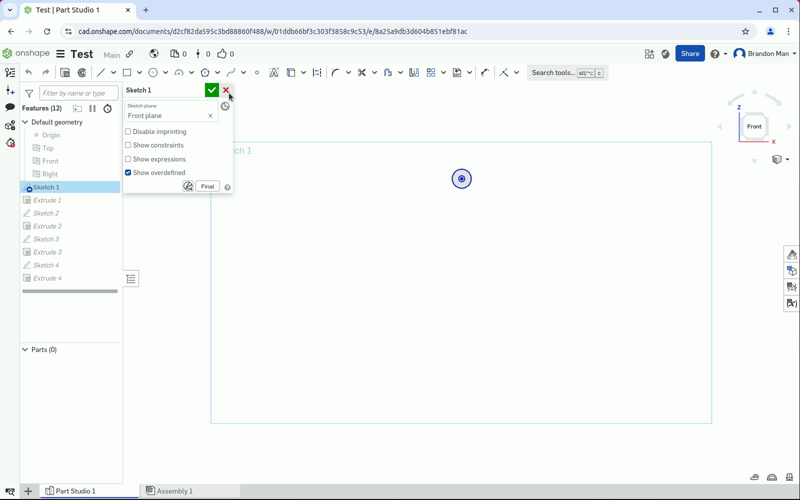
click(229, 92)
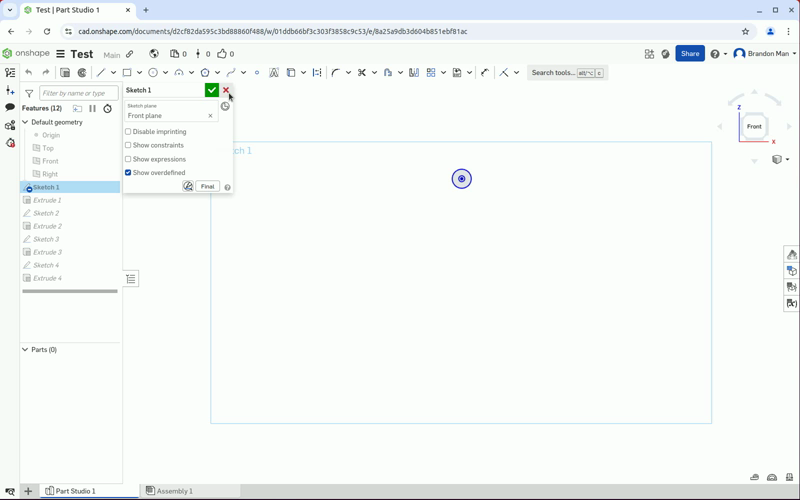
key(shift+s)
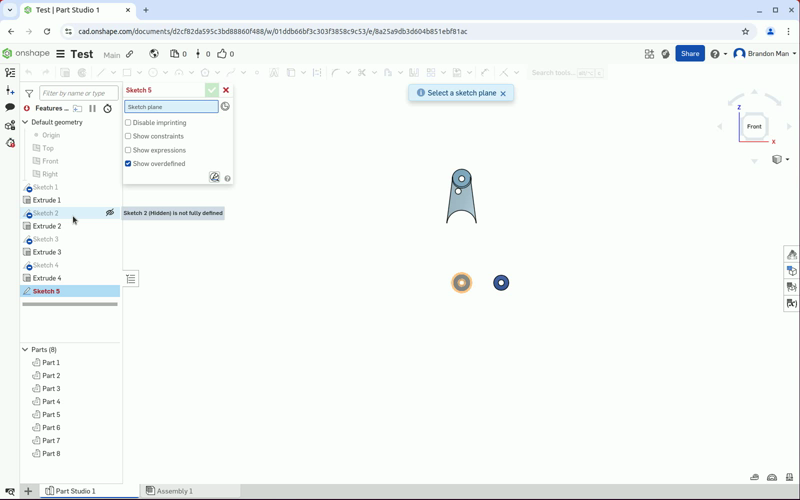
scroll(3)
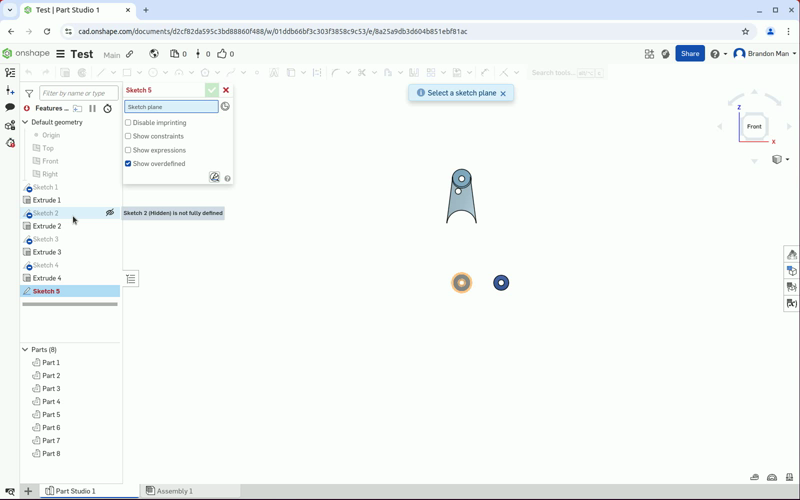
mouse_move(73, 163)
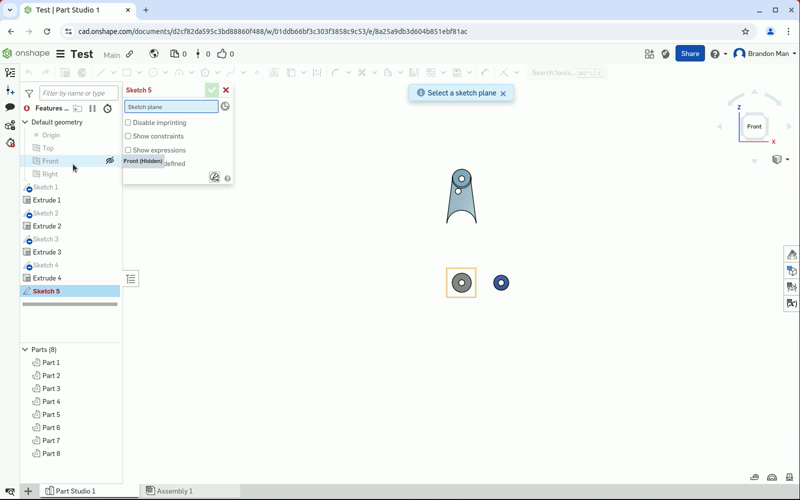
click(73, 163)
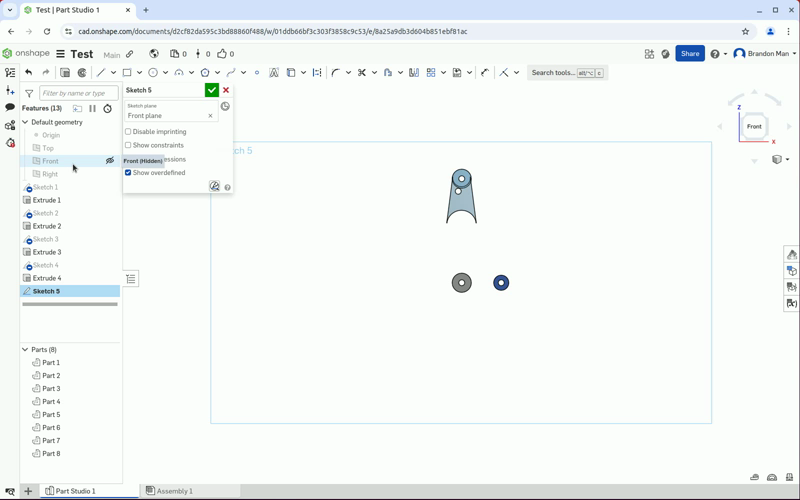
mouse_move(73, 352)
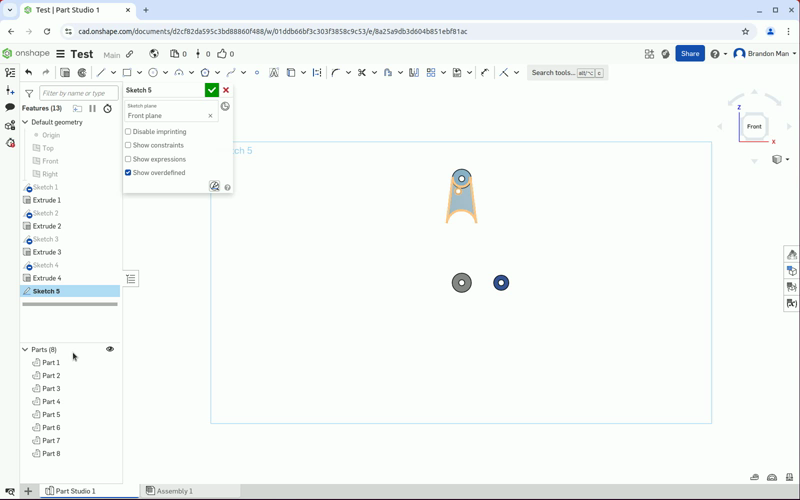
key(y)
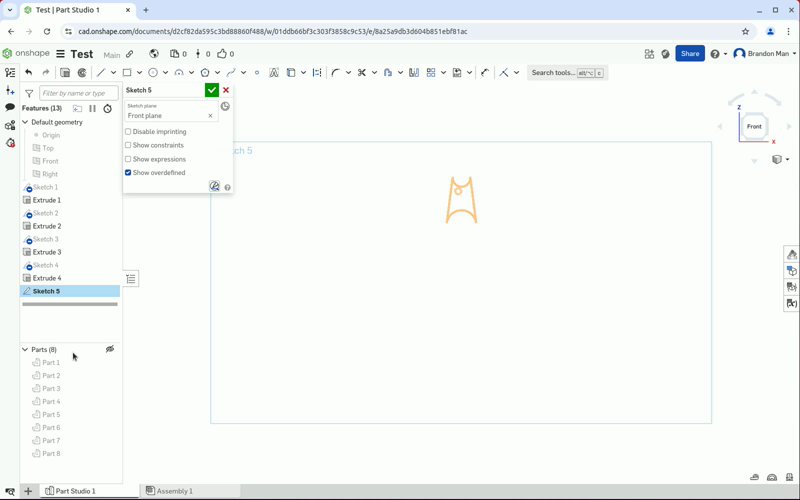
key(c)
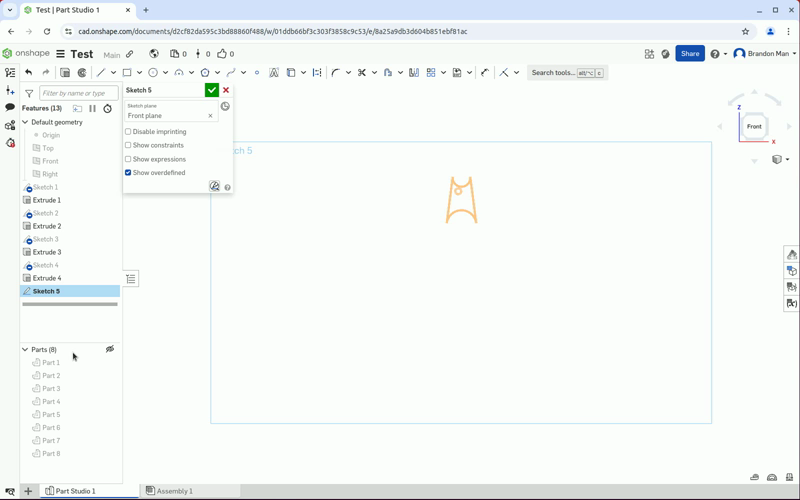
key_down(shift)
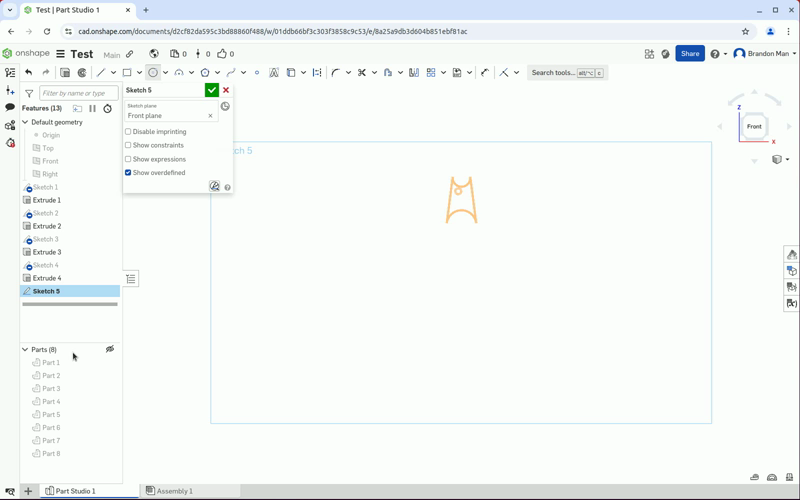
mouse_move(461, 225)
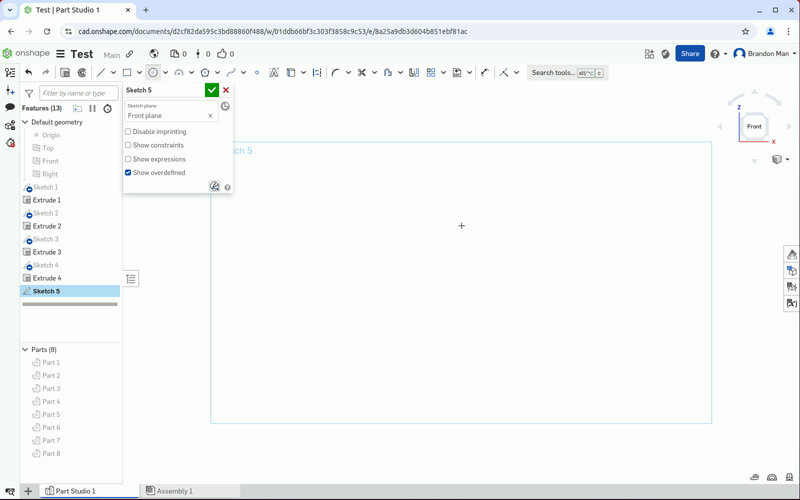
click(461, 225)
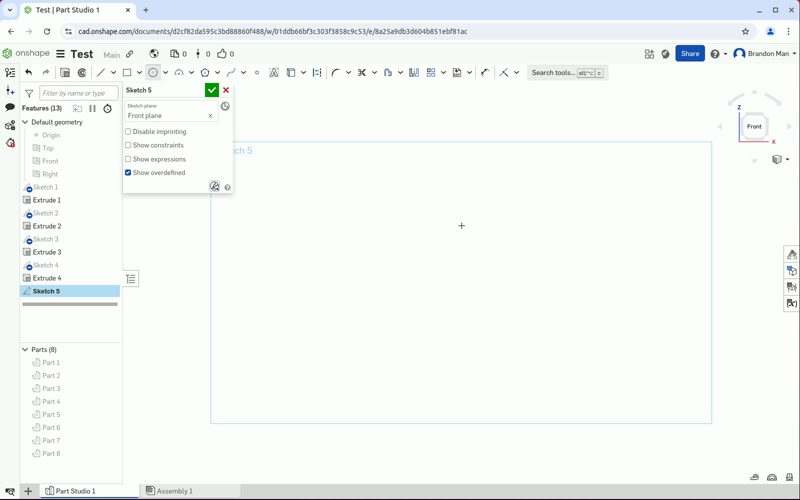
key_up(shift)
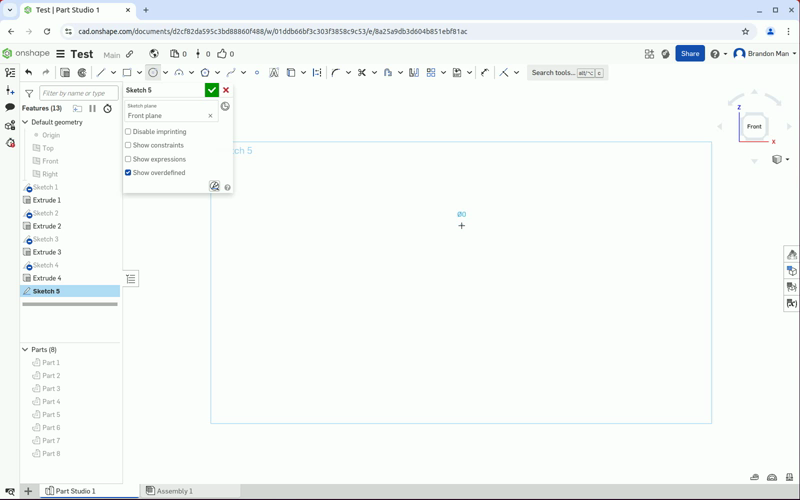
mouse_move(477, 225)
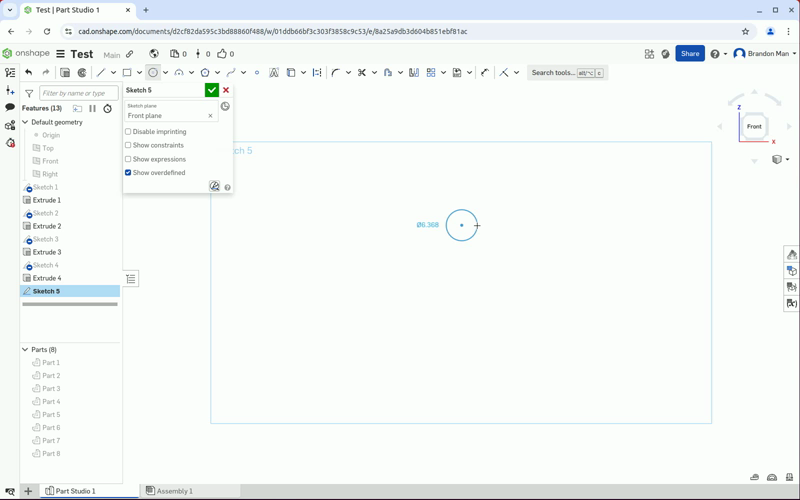
click(477, 225)
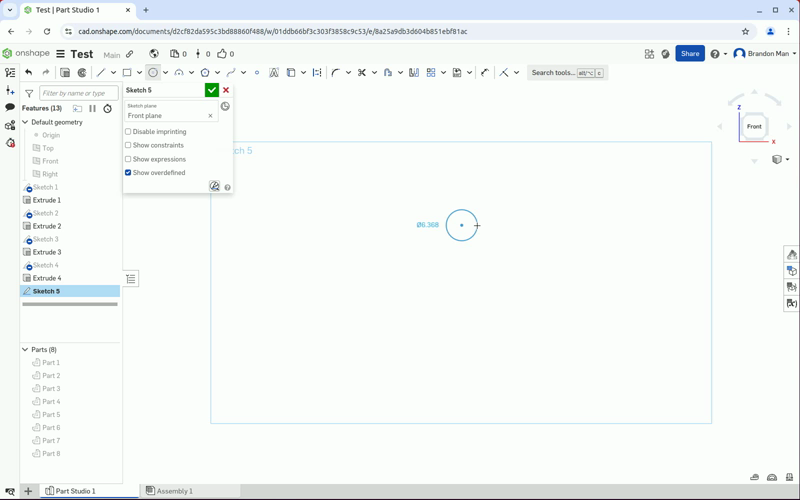
key(esc)
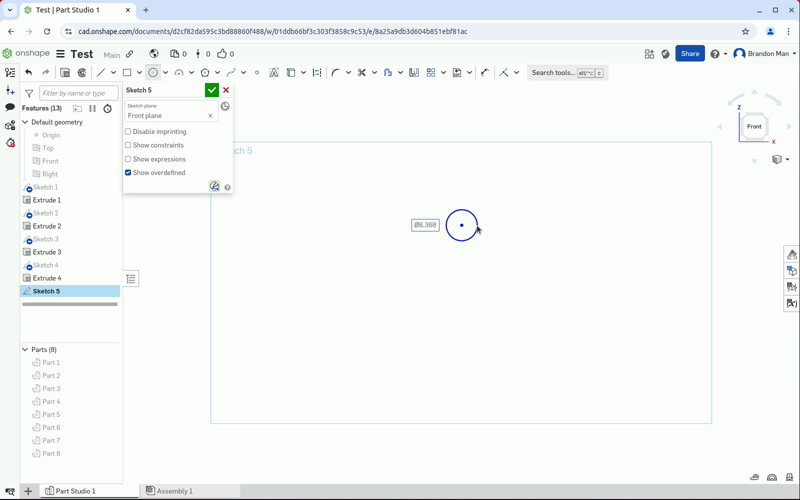
key(c)
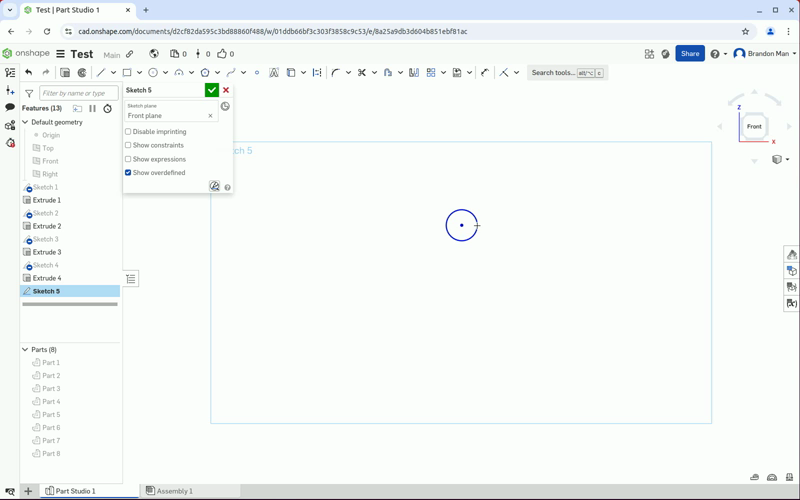
key_down(shift)
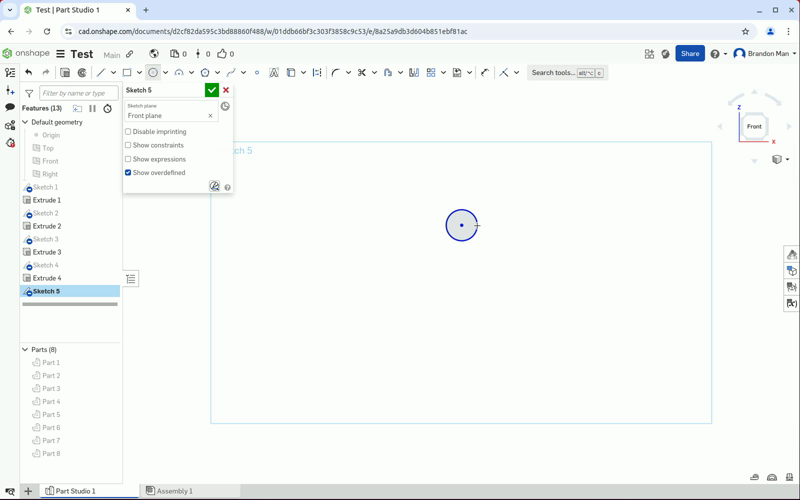
mouse_move(461, 225)
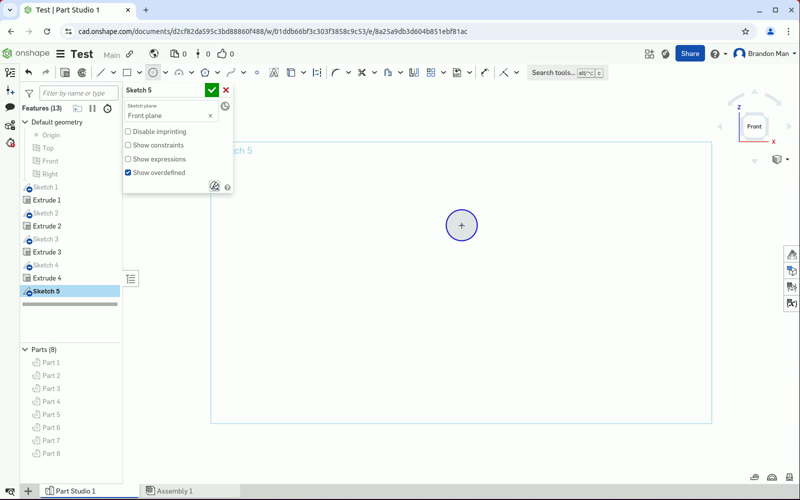
click(461, 225)
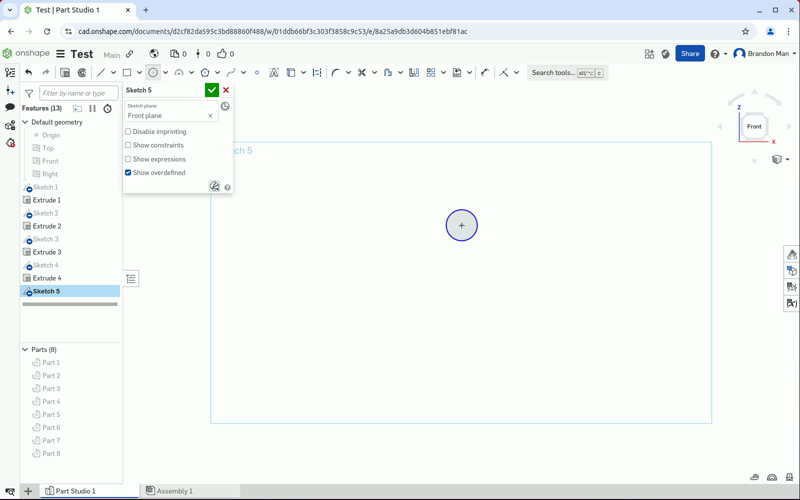
key_up(shift)
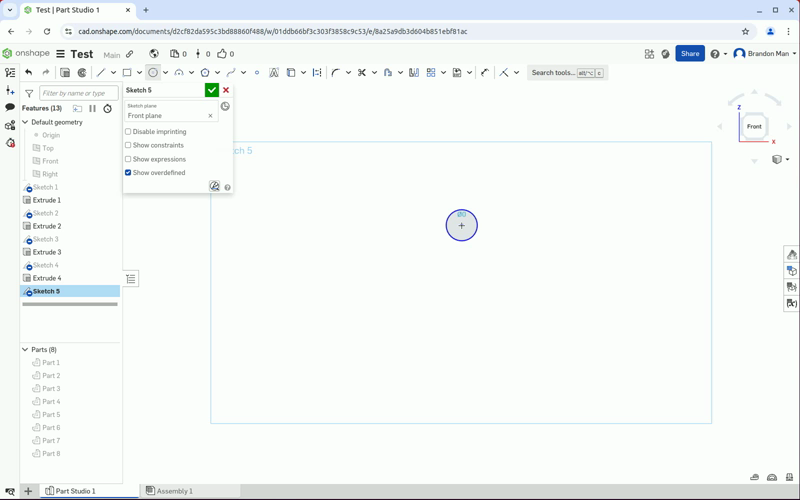
mouse_move(465, 225)
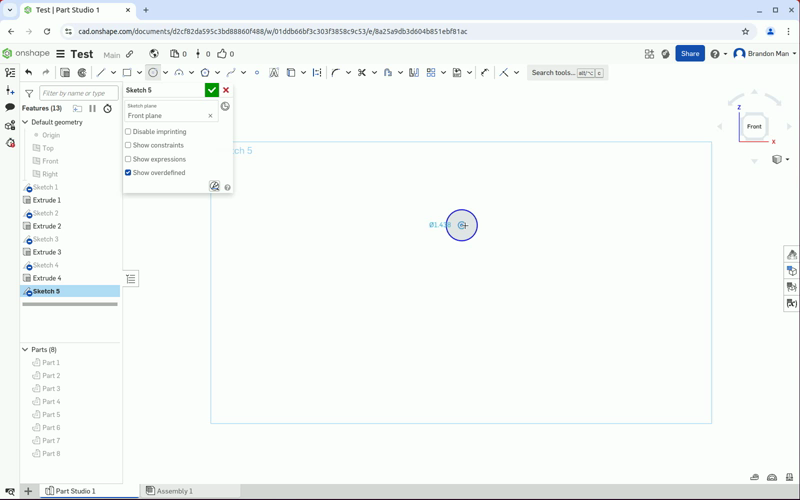
scroll(6)
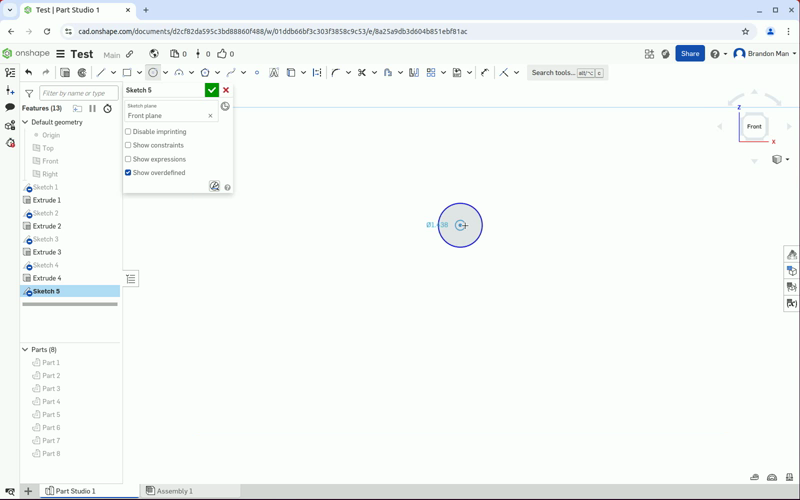
scroll(6)
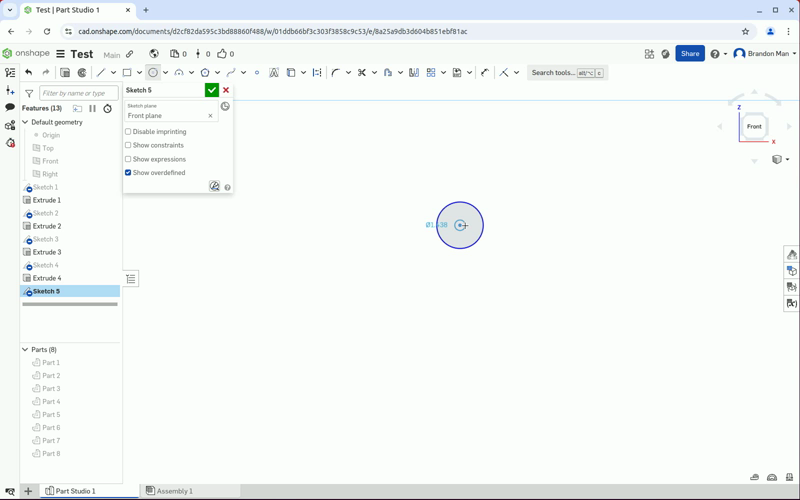
scroll(6)
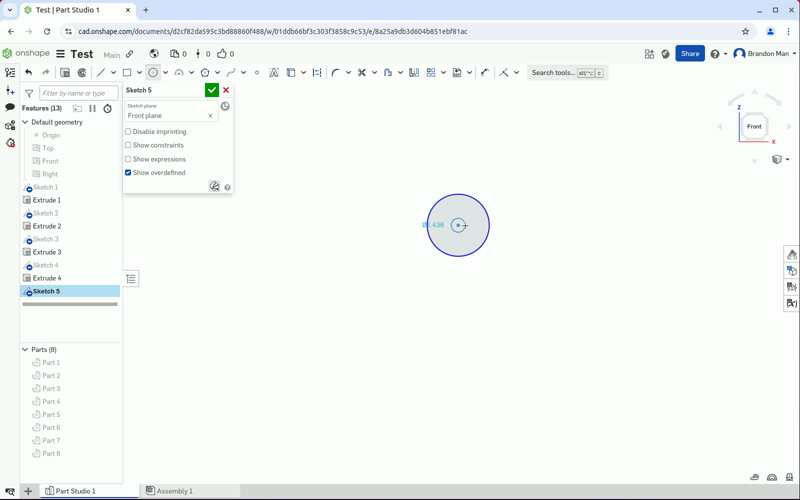
scroll(6)
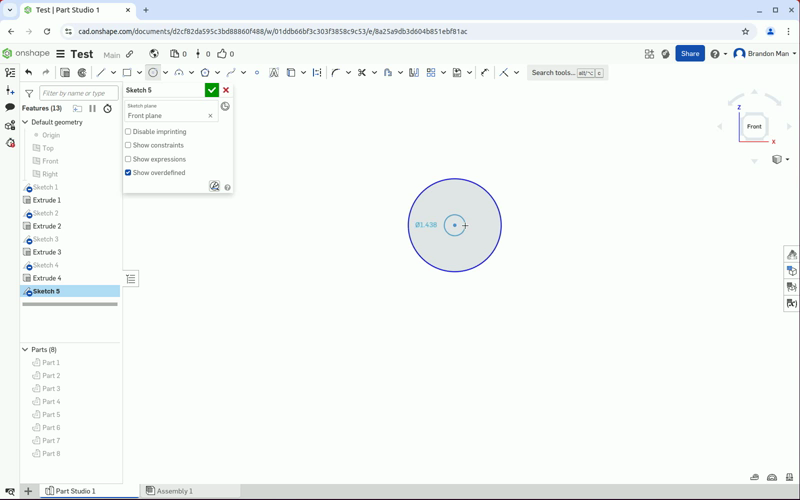
scroll(6)
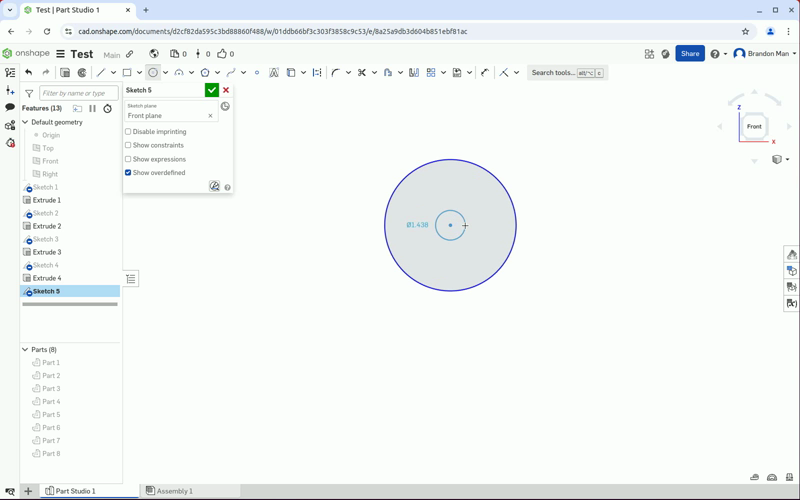
scroll(6)
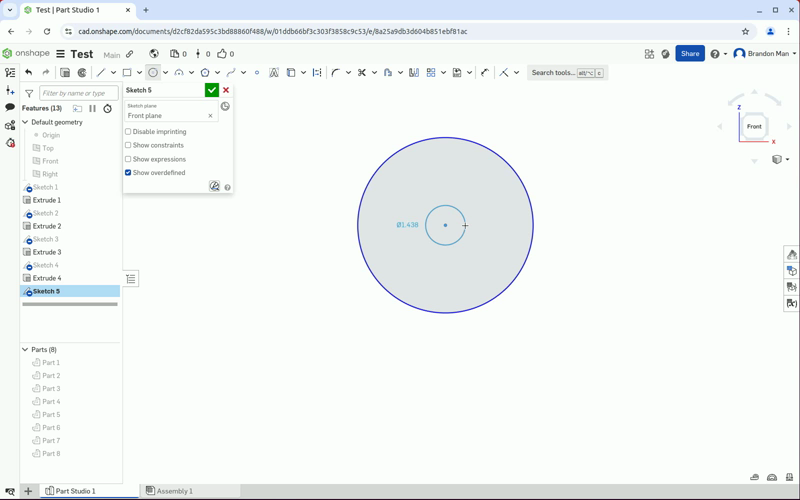
scroll(6)
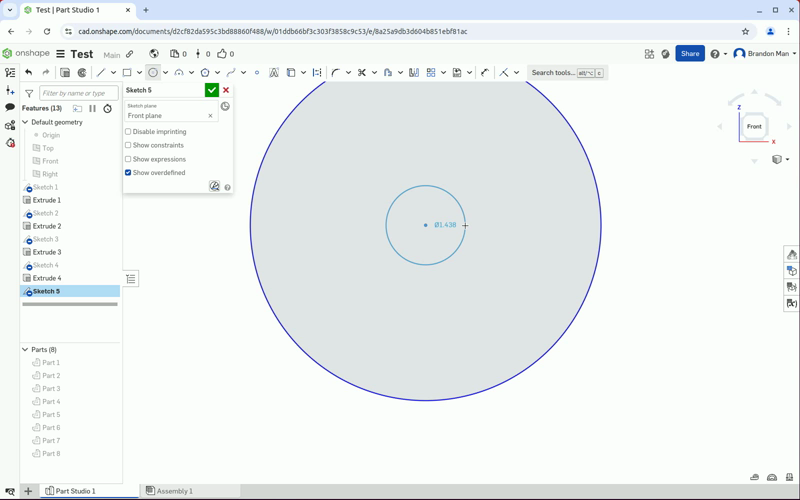
click(465, 225)
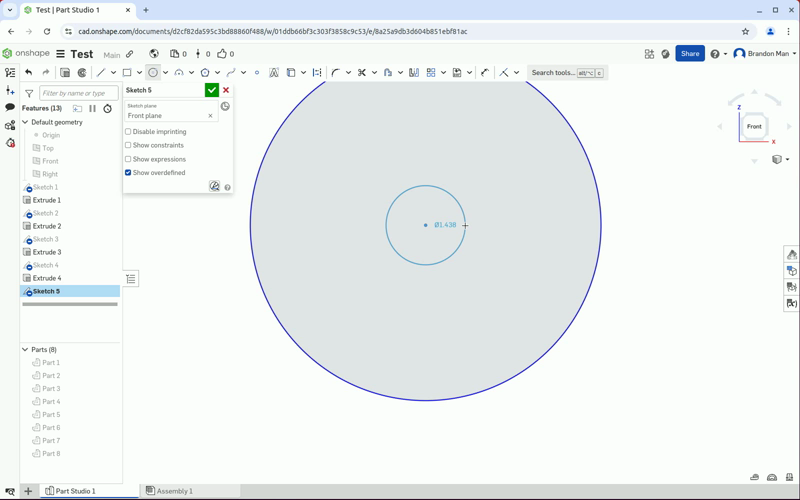
scroll(-6)
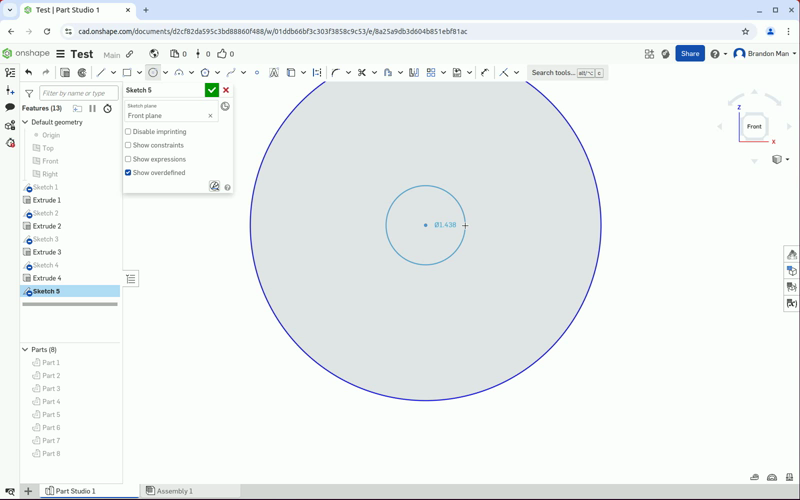
scroll(-6)
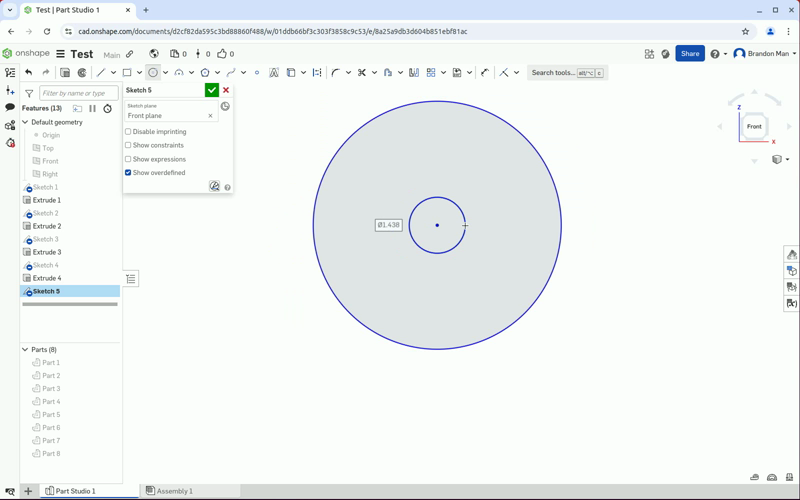
scroll(-6)
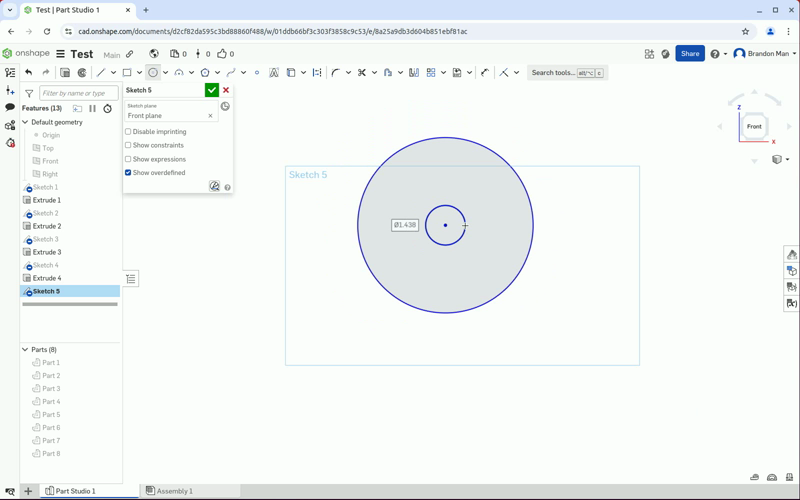
scroll(-6)
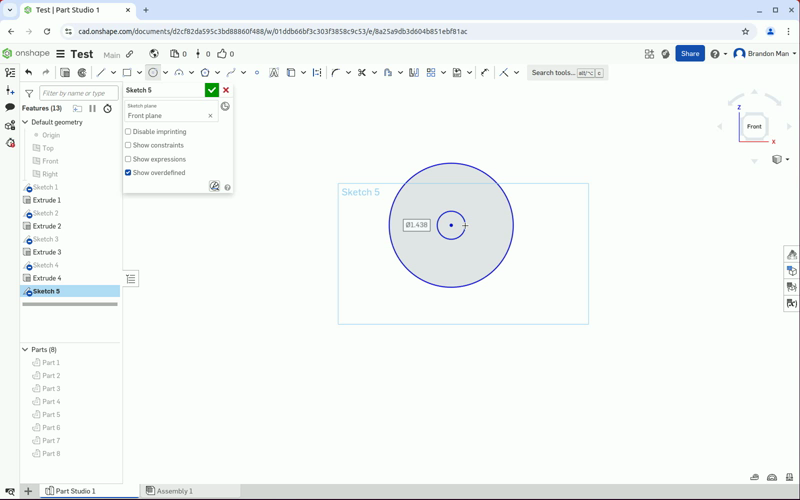
scroll(-6)
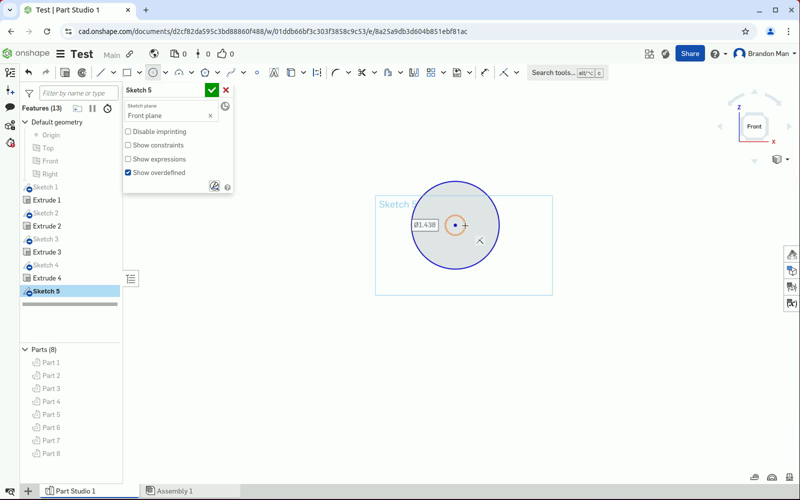
scroll(-6)
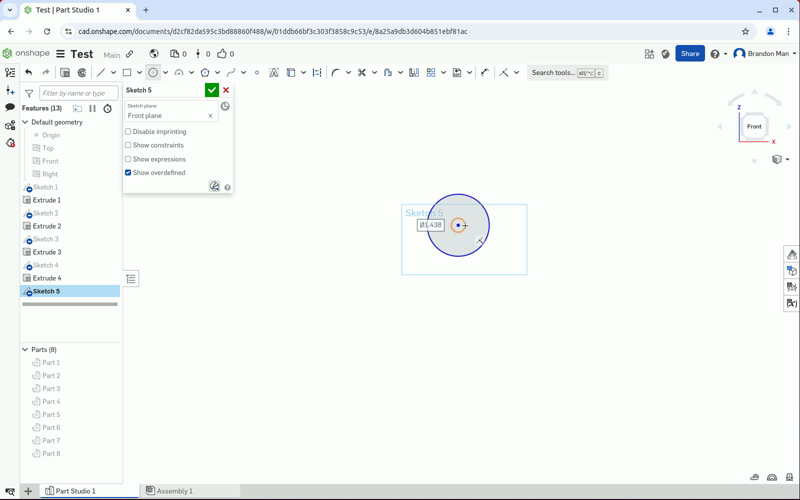
scroll(-6)
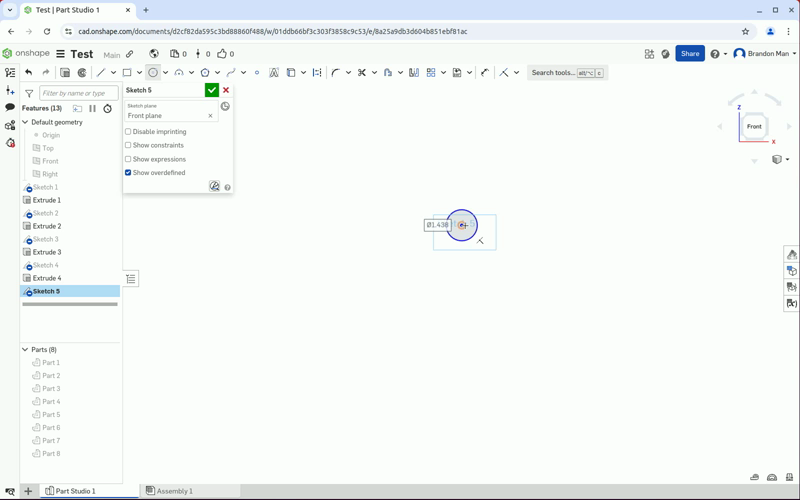
key(esc)
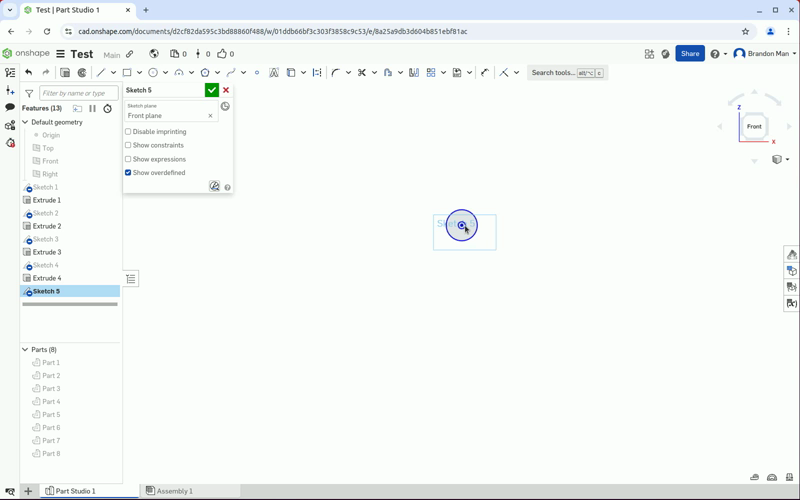
mouse_move(468, 219)
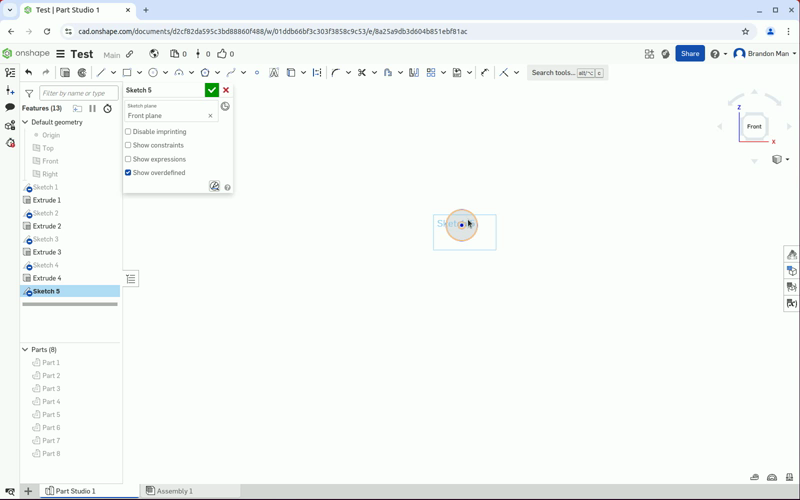
scroll(6)
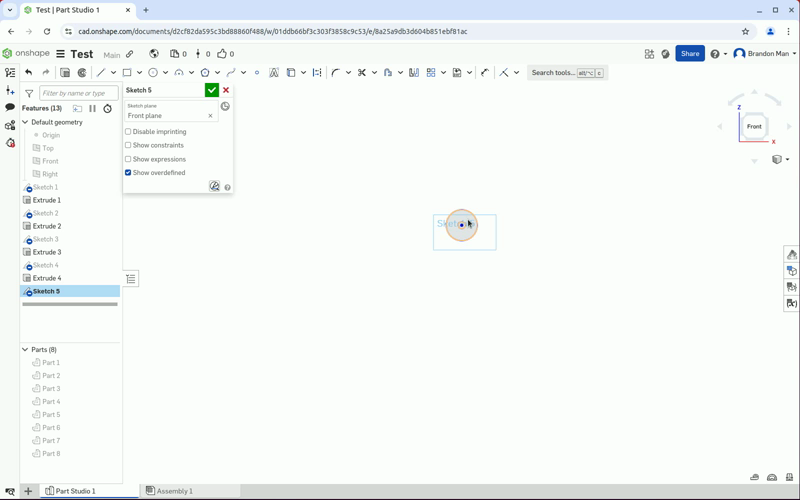
scroll(6)
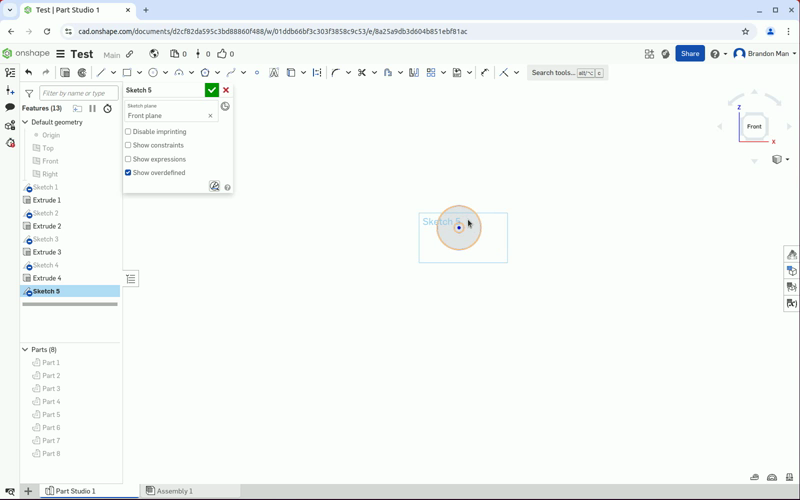
scroll(6)
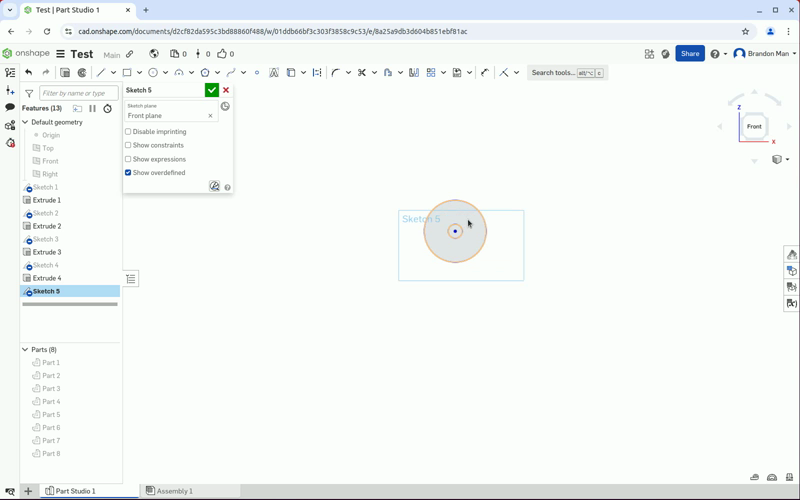
scroll(6)
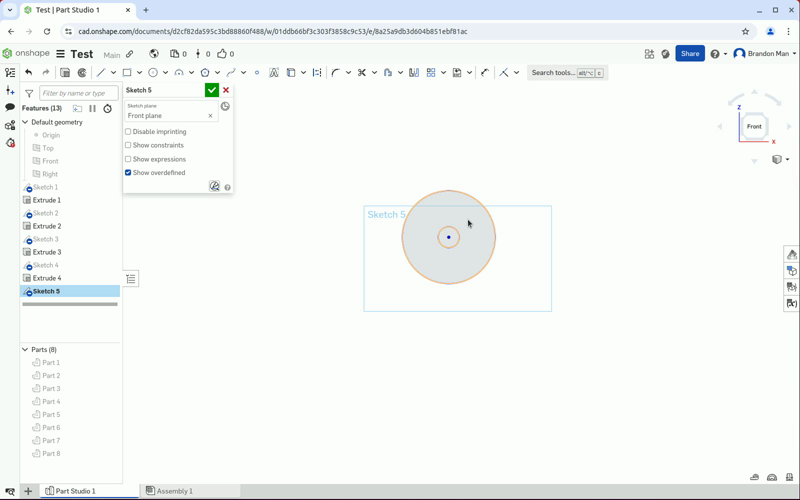
scroll(6)
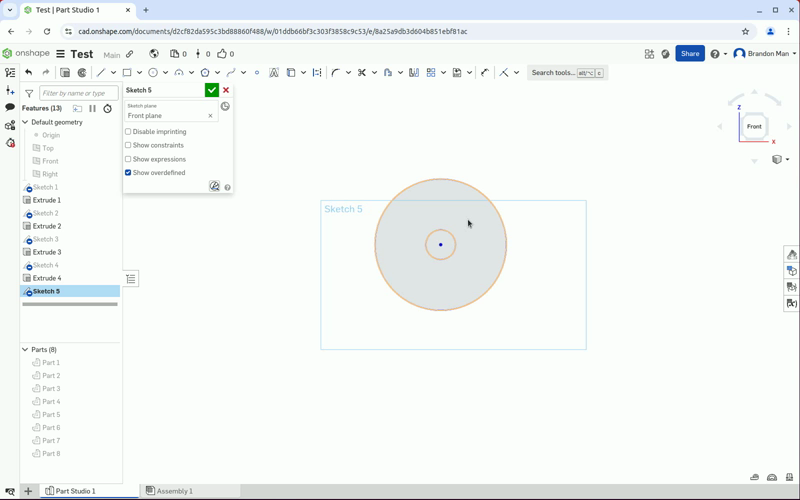
scroll(6)
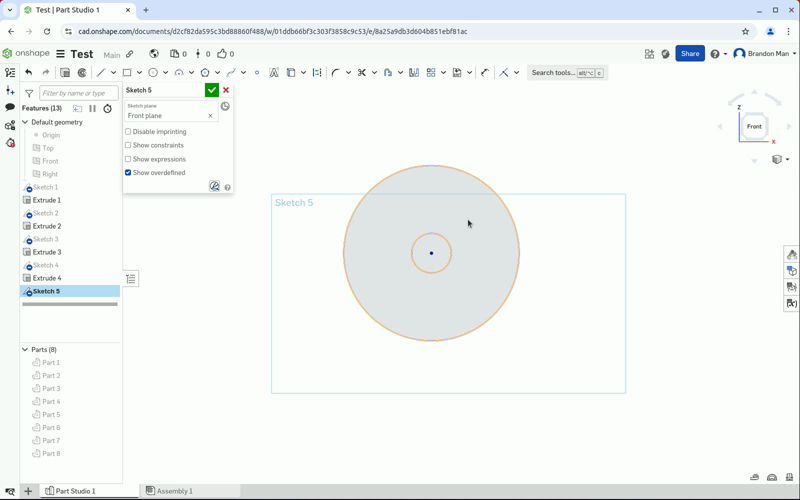
scroll(6)
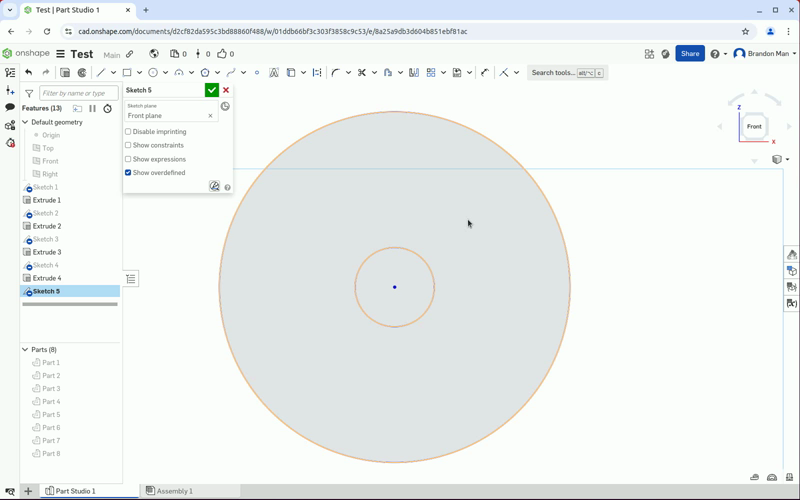
click(468, 219)
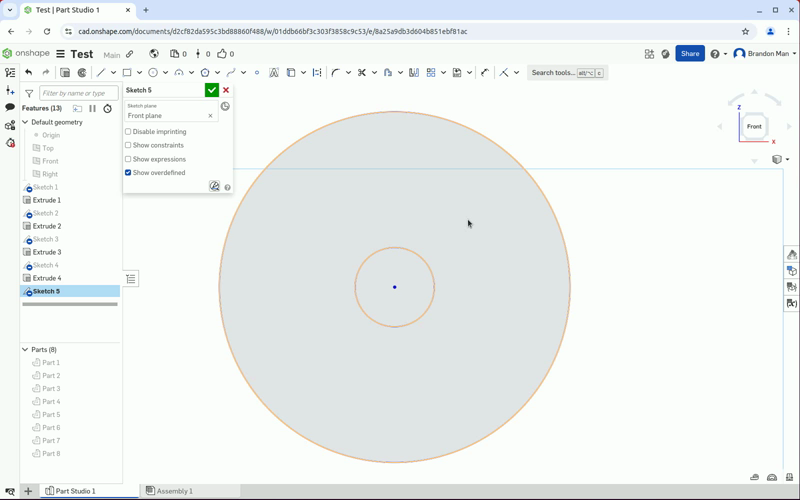
scroll(-6)
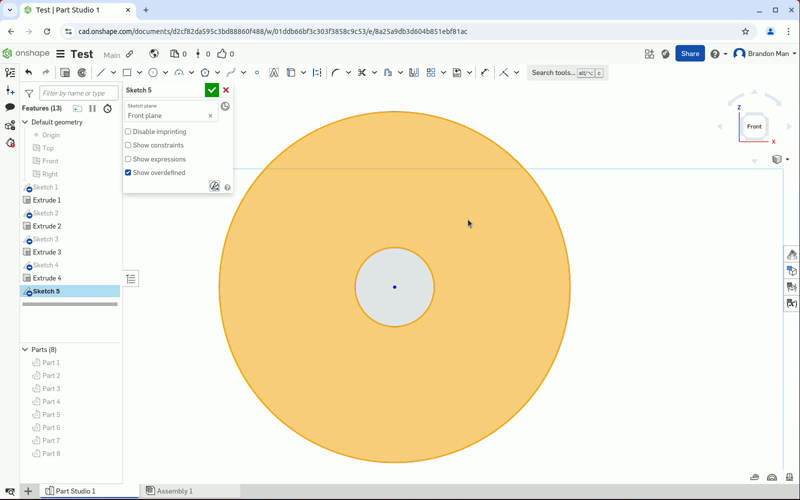
scroll(-6)
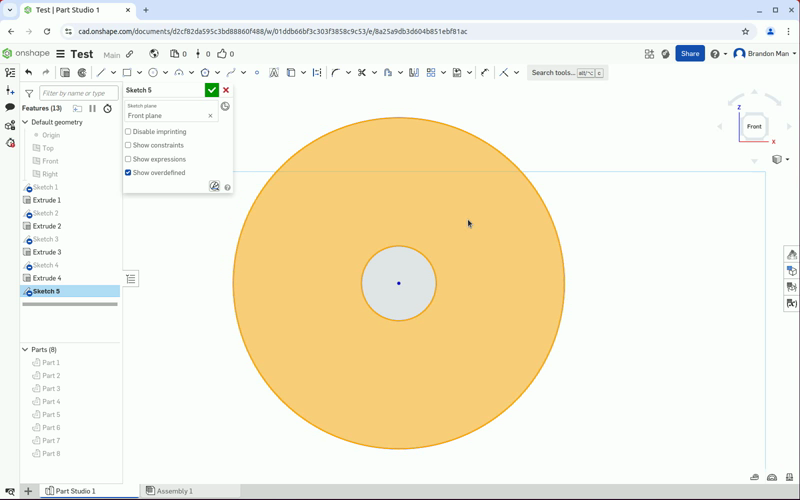
scroll(-6)
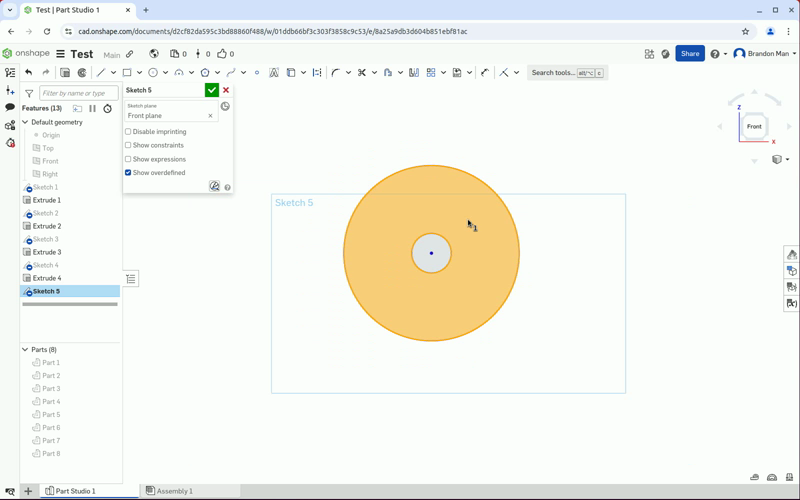
scroll(-6)
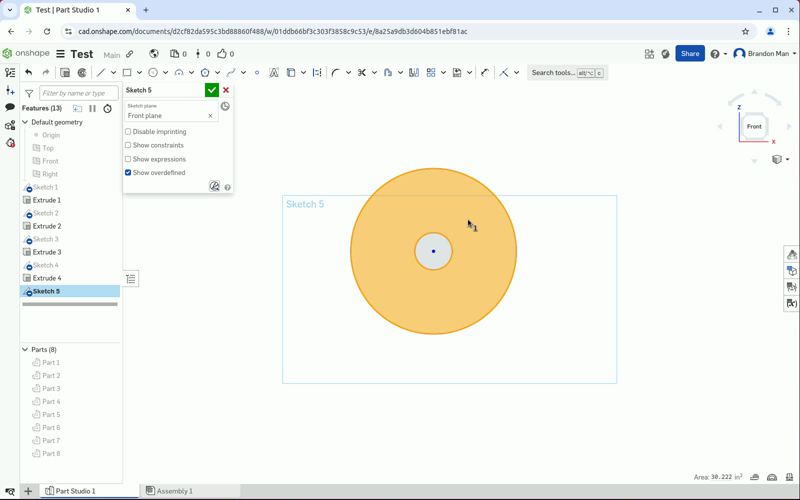
scroll(-6)
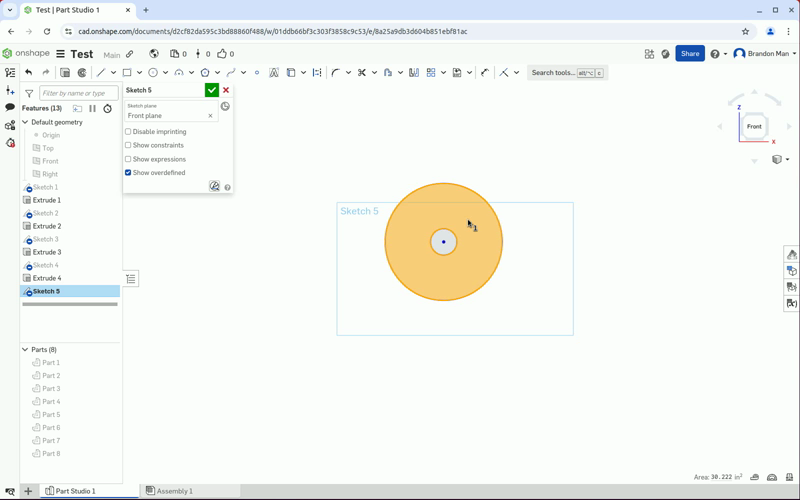
scroll(-6)
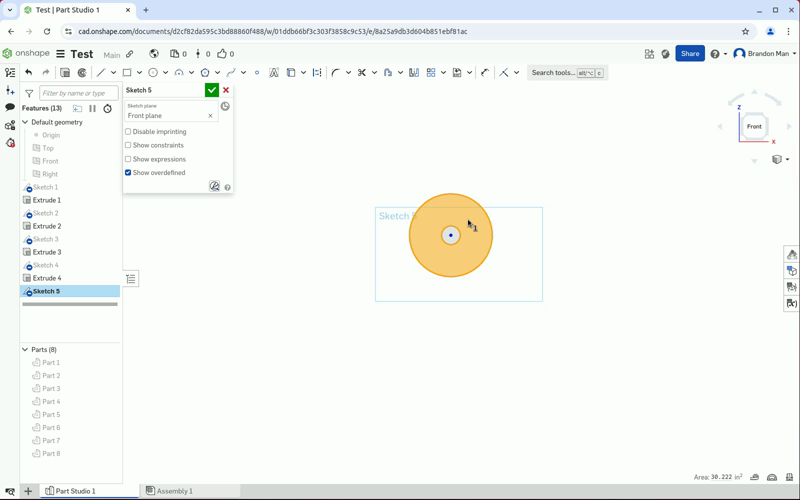
scroll(-6)
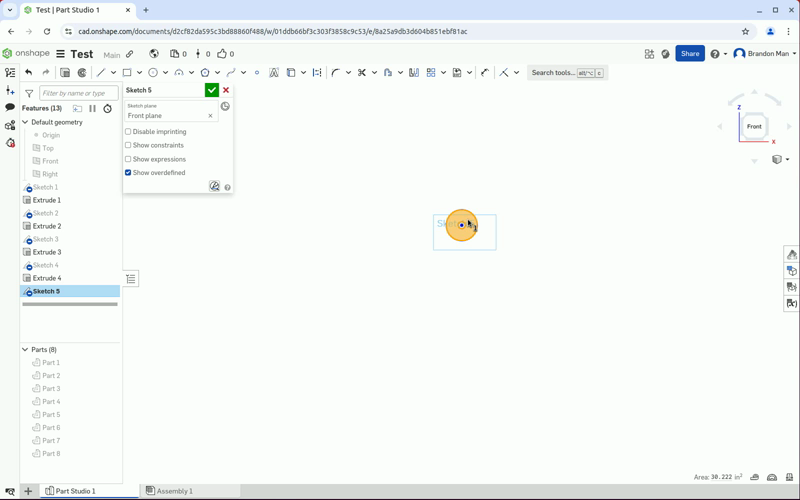
mouse_move(73, 352)
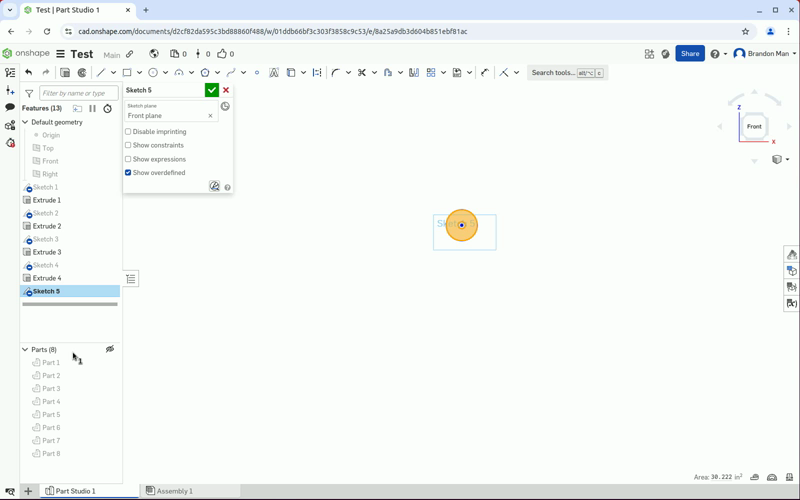
key(shift+y)
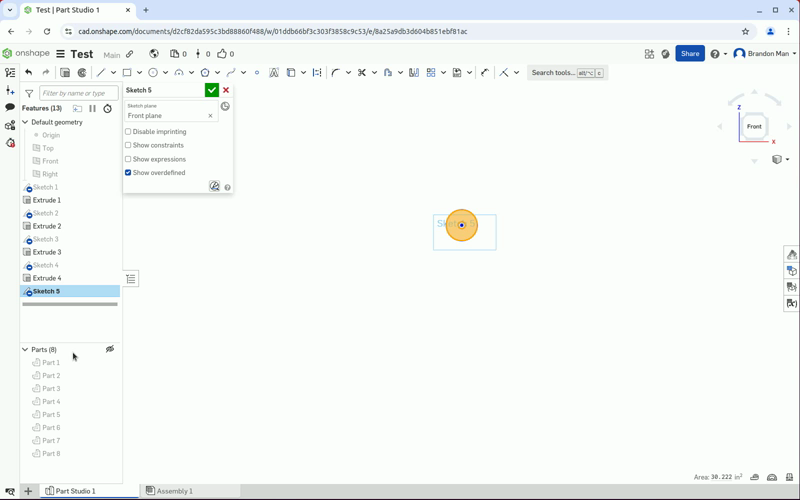
key(shift+e)
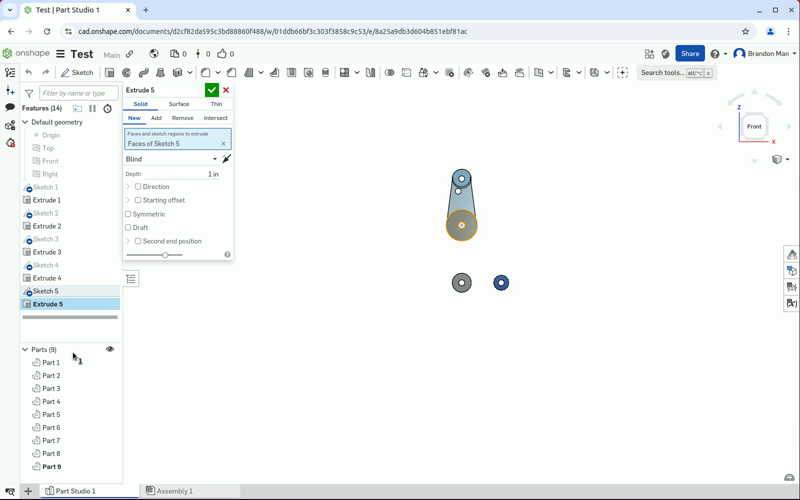
mouse_move(143, 106)
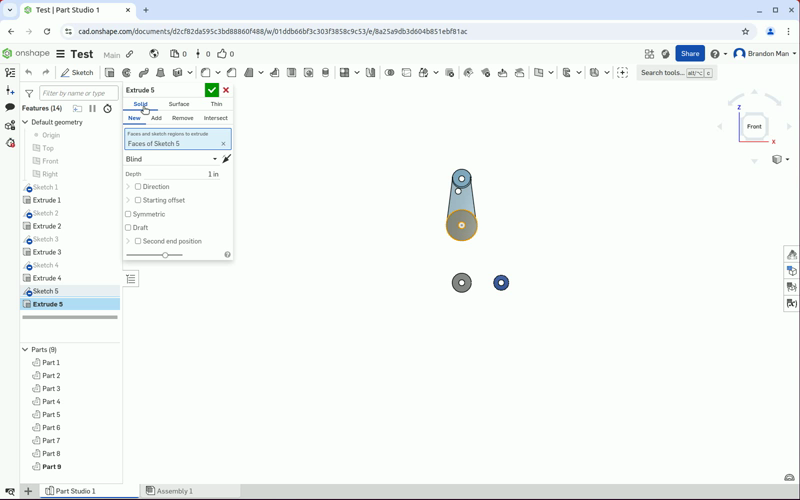
click(143, 106)
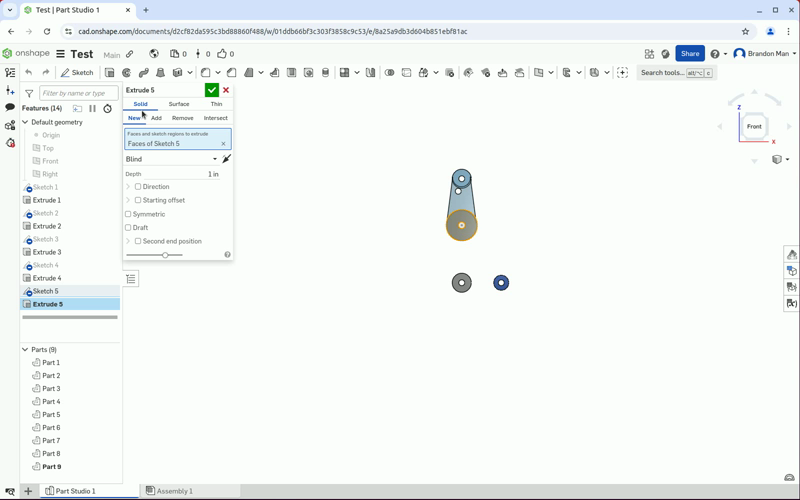
mouse_move(137, 120)
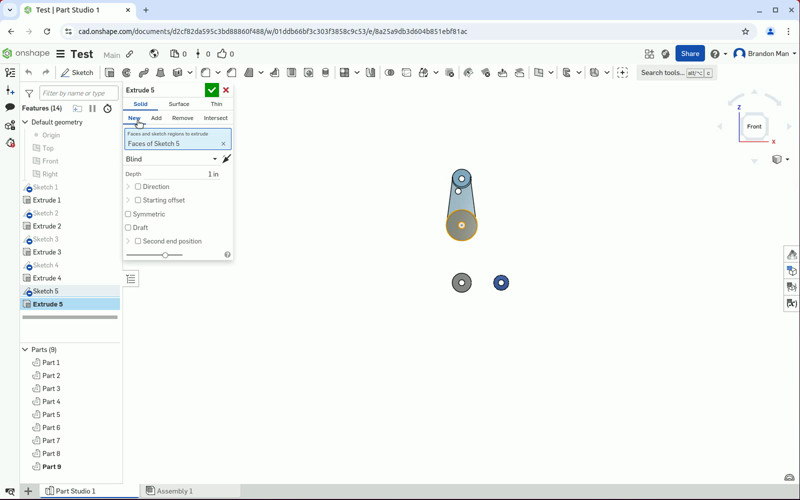
click(137, 120)
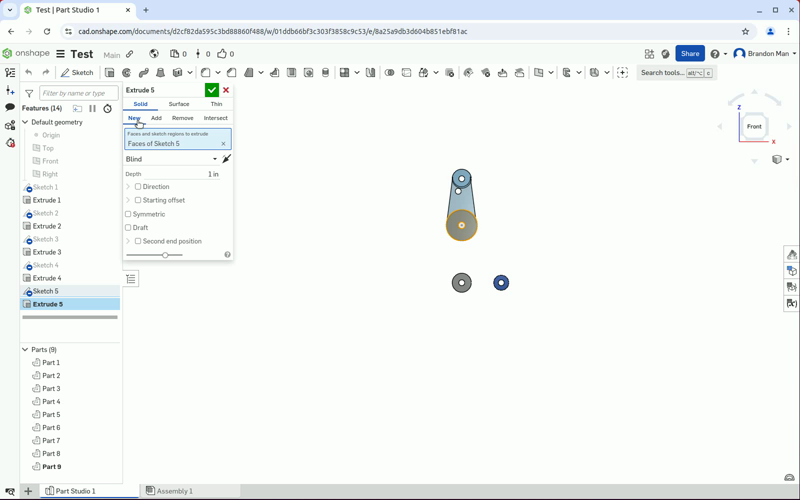
key(tab, 4)
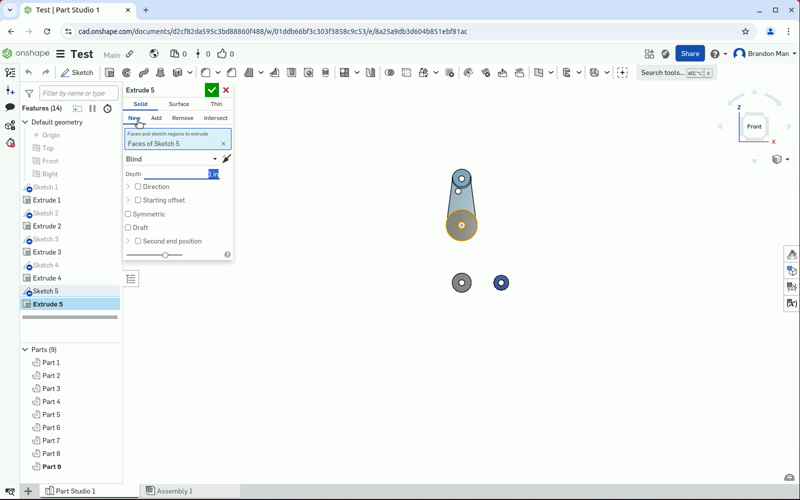
text(0.481)
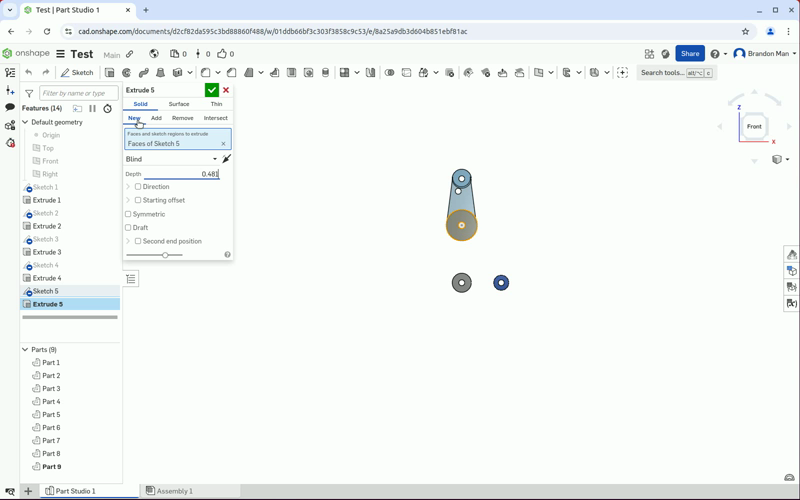
key(enter)
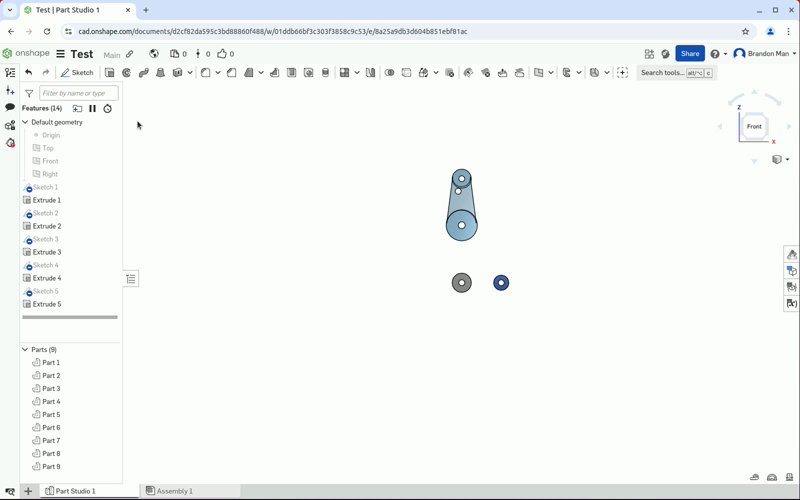
key(shift+h)
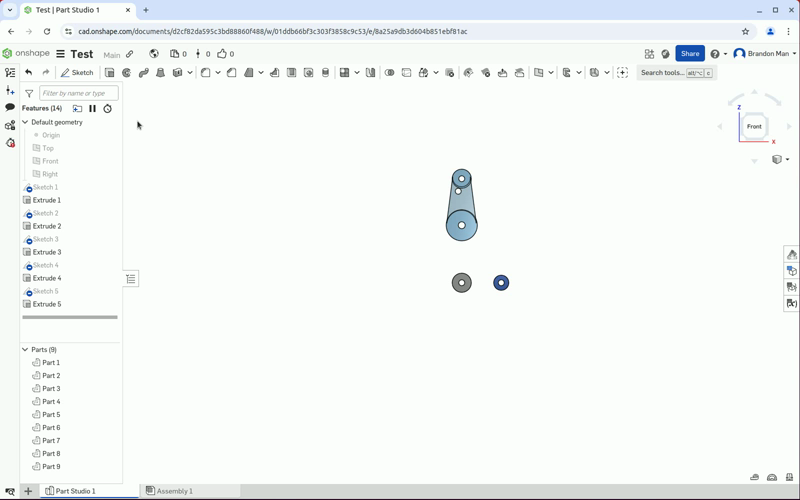
key(shift+h)
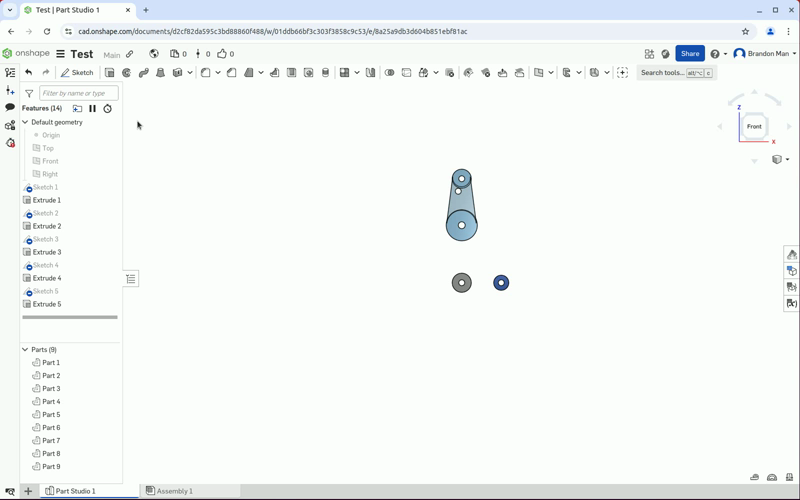
mouse_move(73, 189)
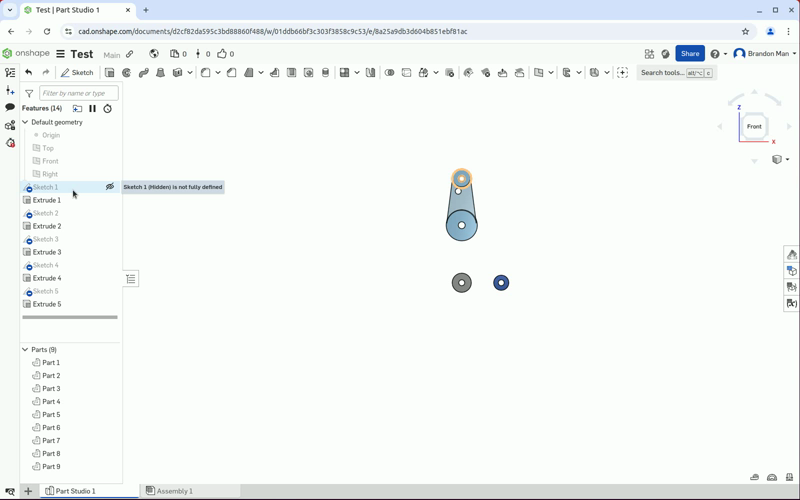
click(73, 189)
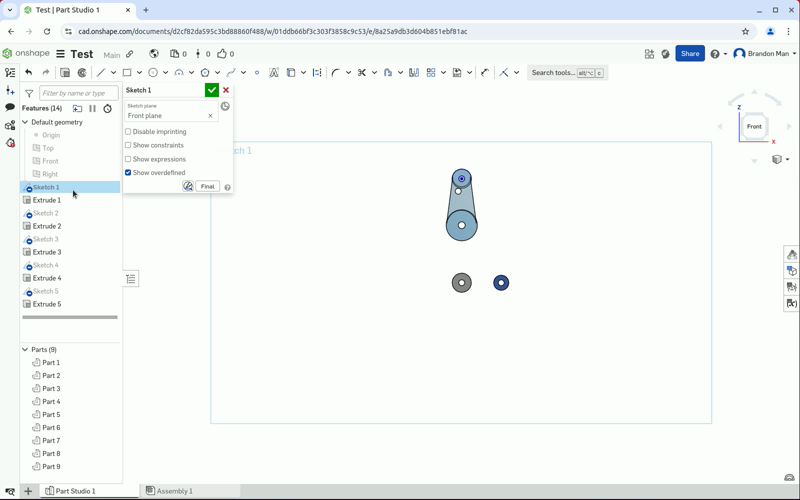
mouse_move(229, 92)
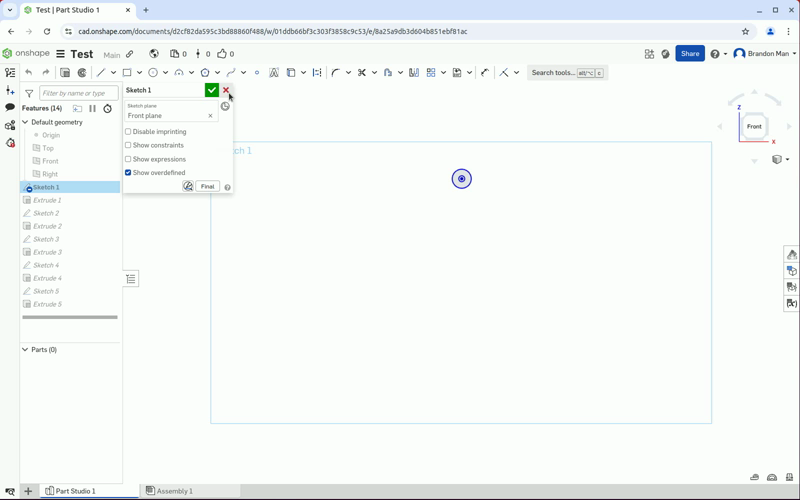
click(229, 92)
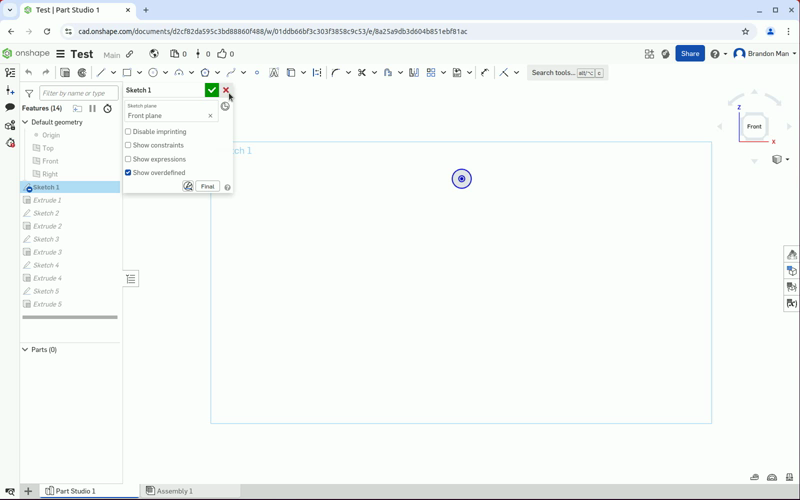
key(shift+s)
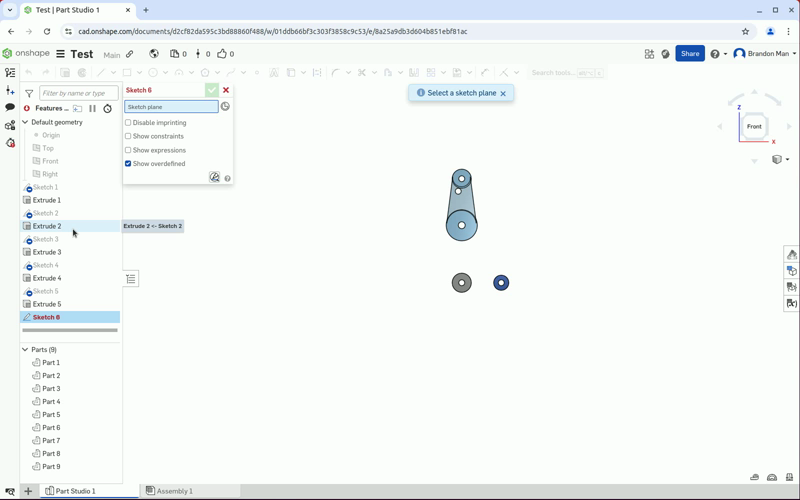
scroll(3)
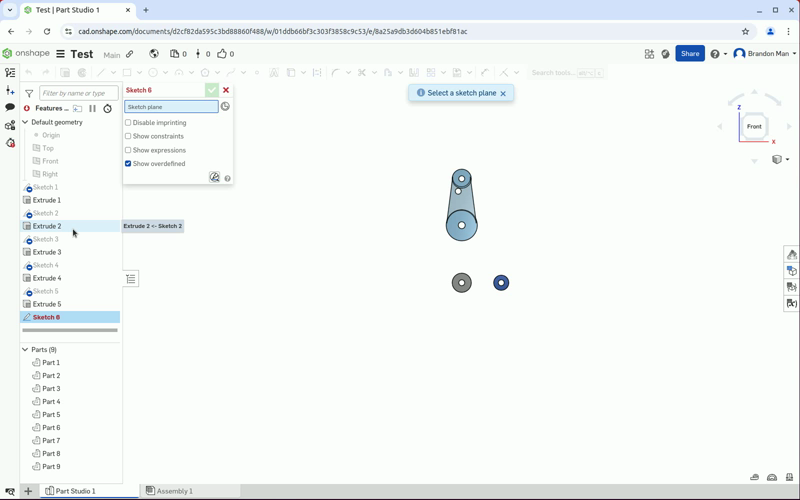
mouse_move(73, 163)
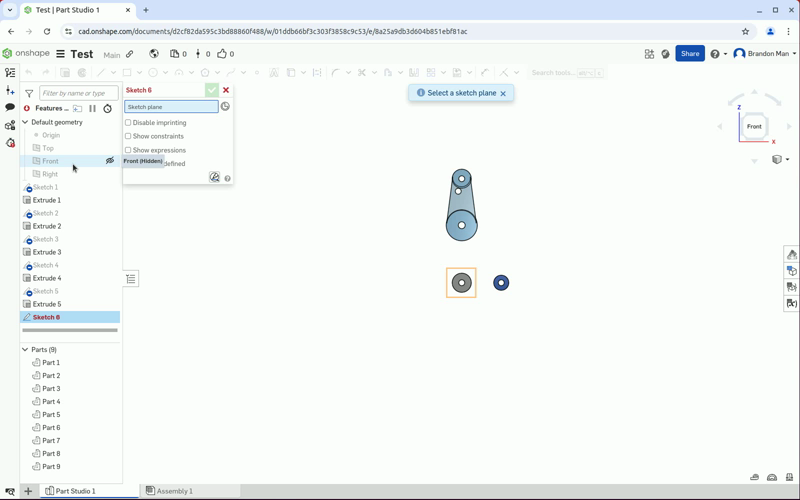
click(73, 163)
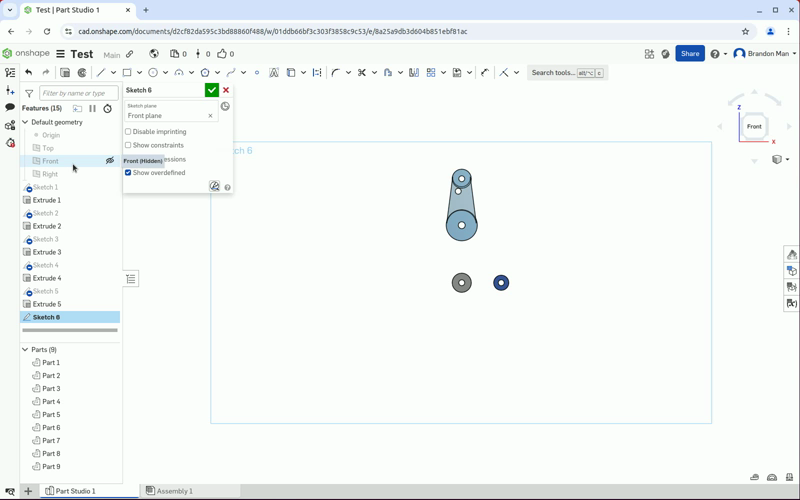
mouse_move(73, 352)
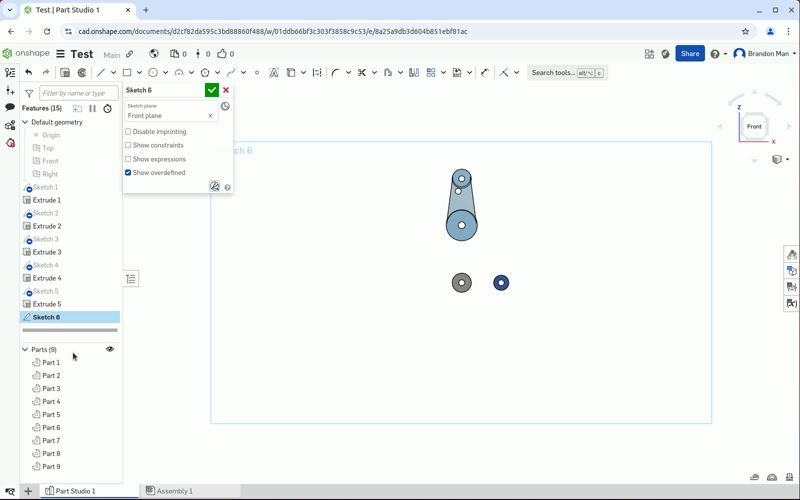
key(y)
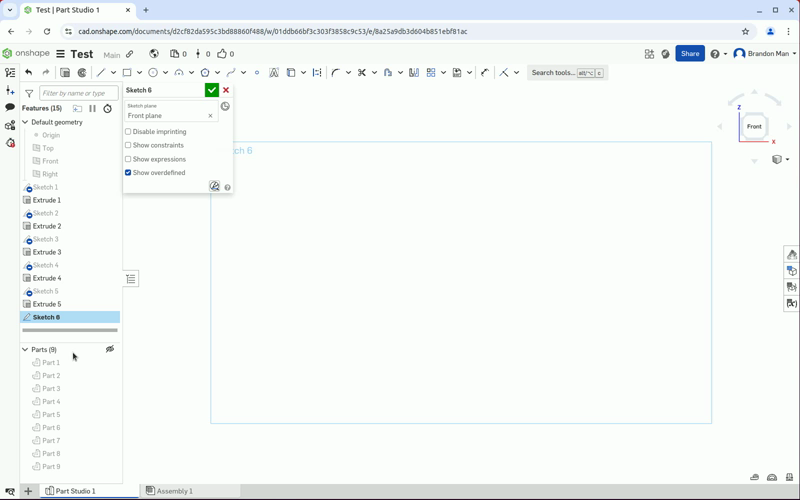
key(l)
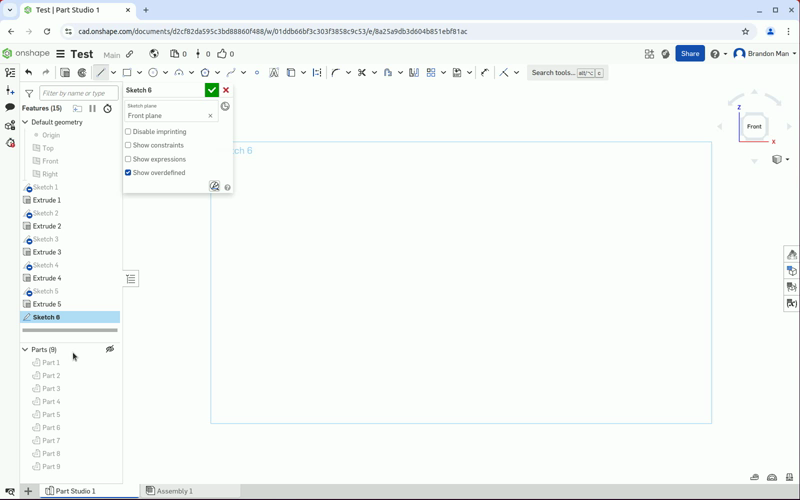
key_down(shift)
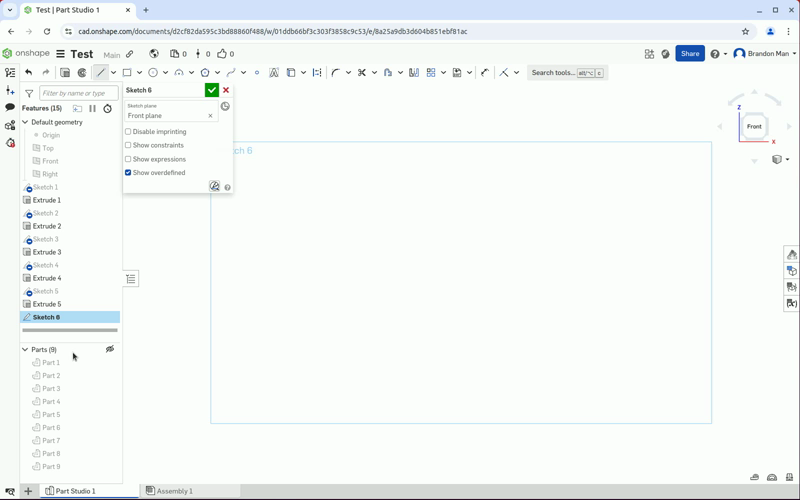
mouse_move(446, 226)
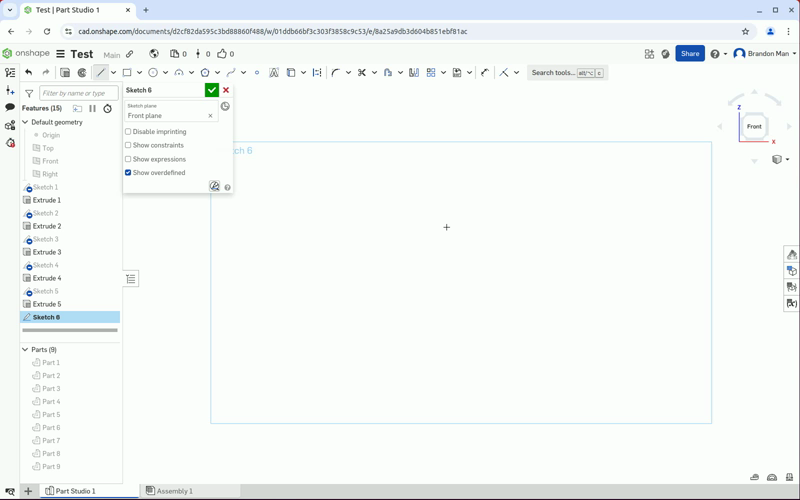
click(446, 226)
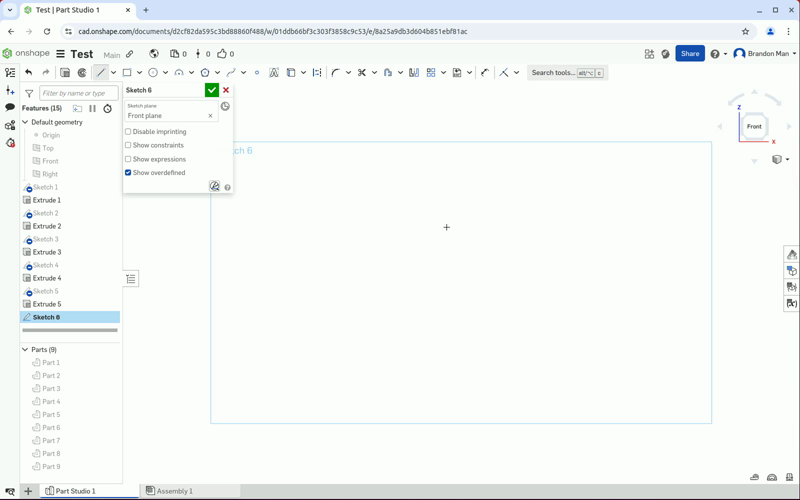
key_up(shift)
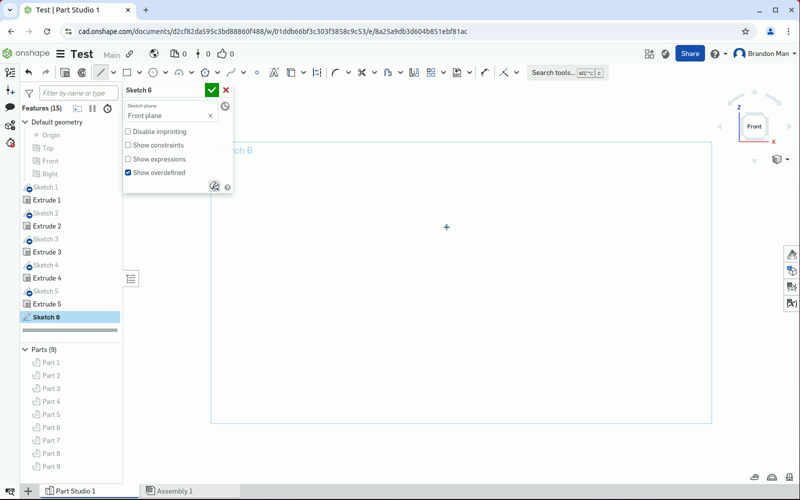
key_down(shift)
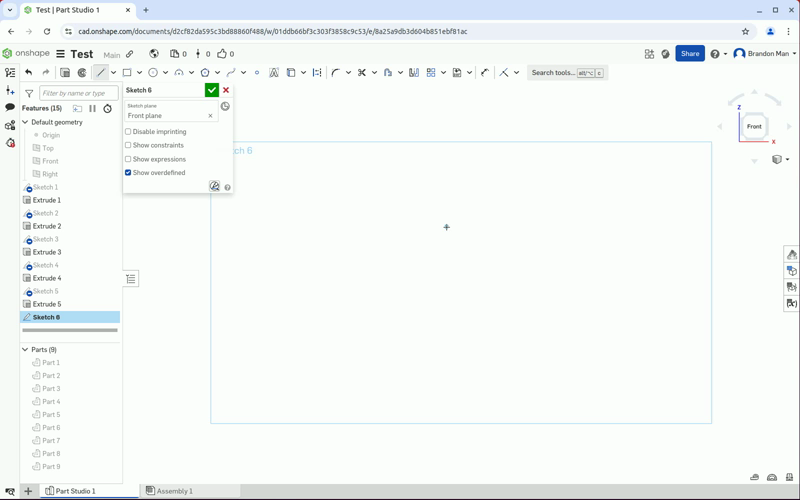
mouse_move(476, 226)
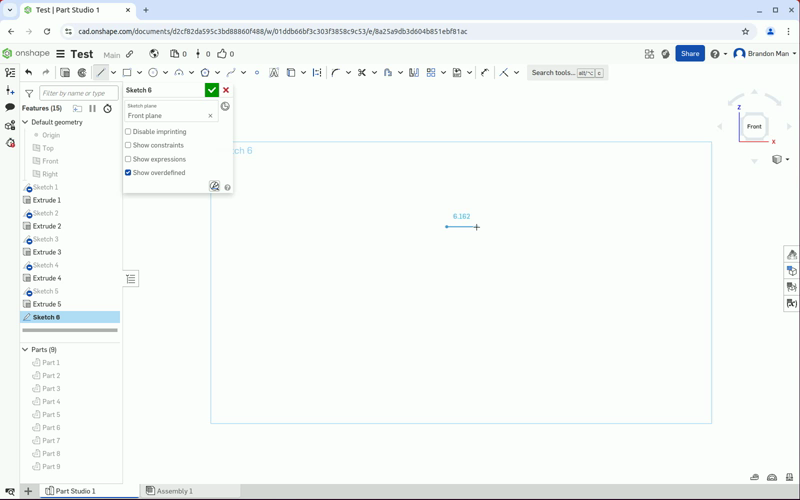
mouse_move(452, 284)
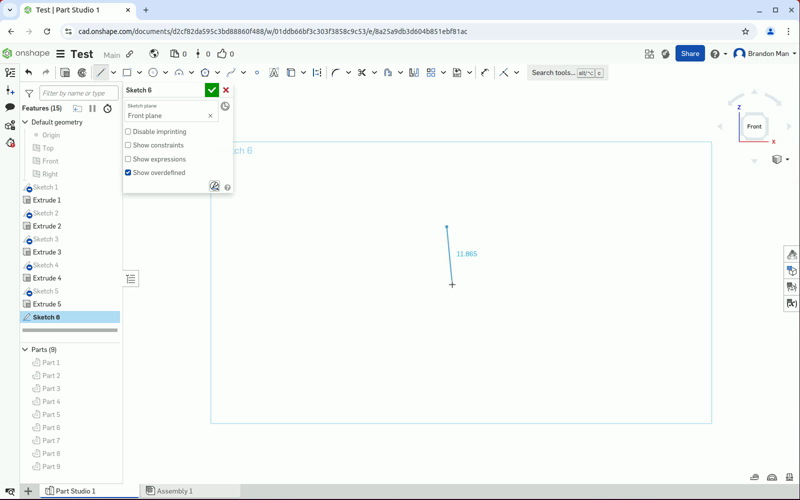
click(452, 284)
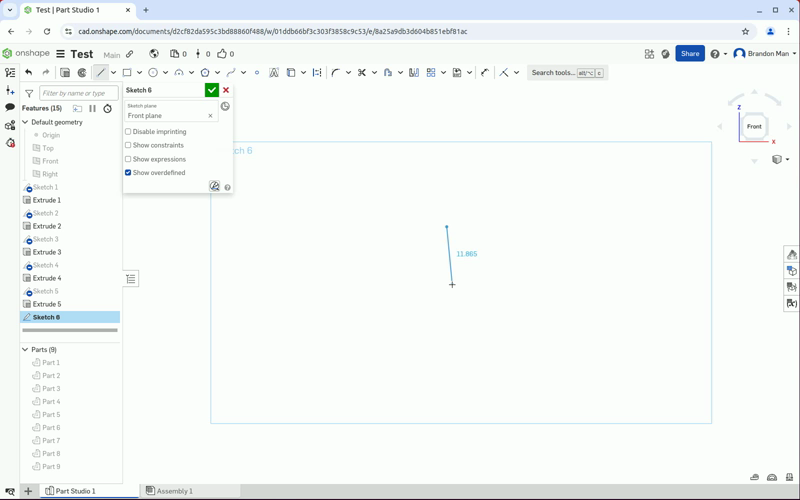
key_up(shift)
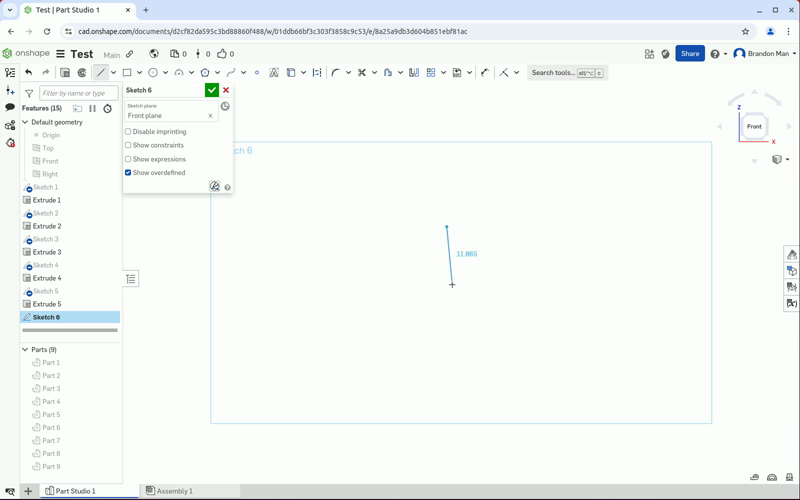
key(esc)
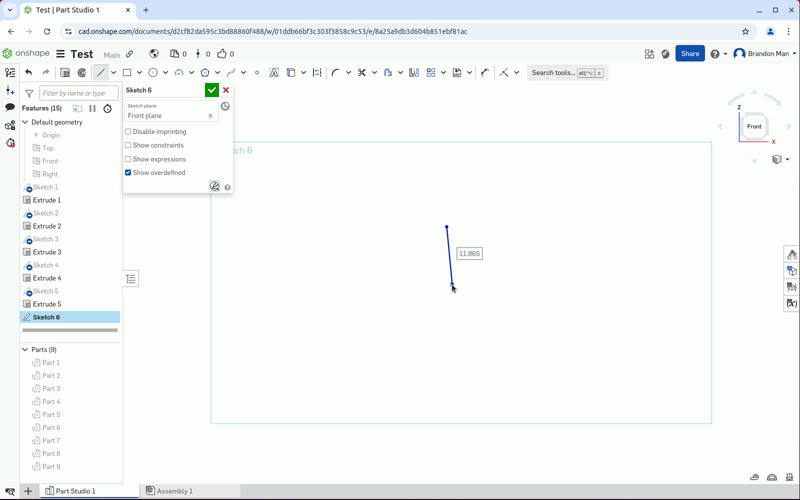
key(a)
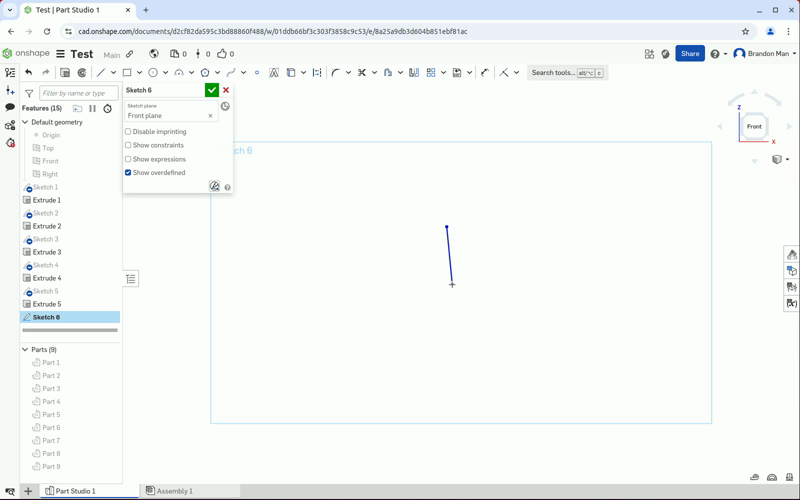
mouse_move(452, 284)
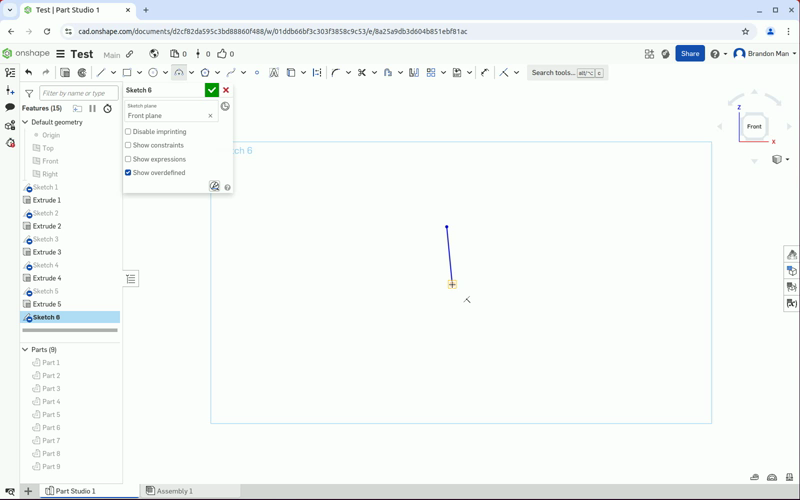
click(452, 284)
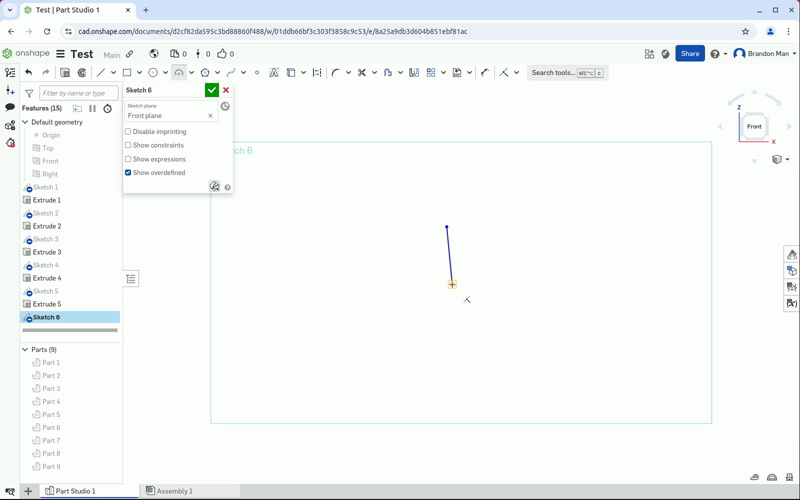
key_down(shift)
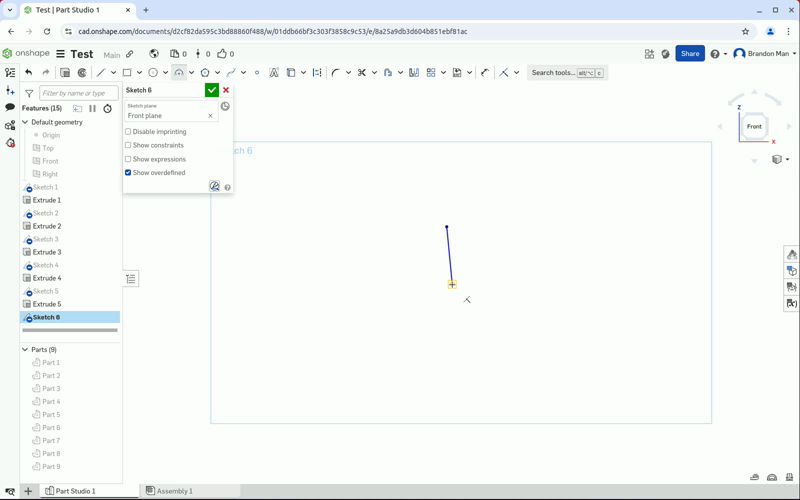
mouse_move(461, 291)
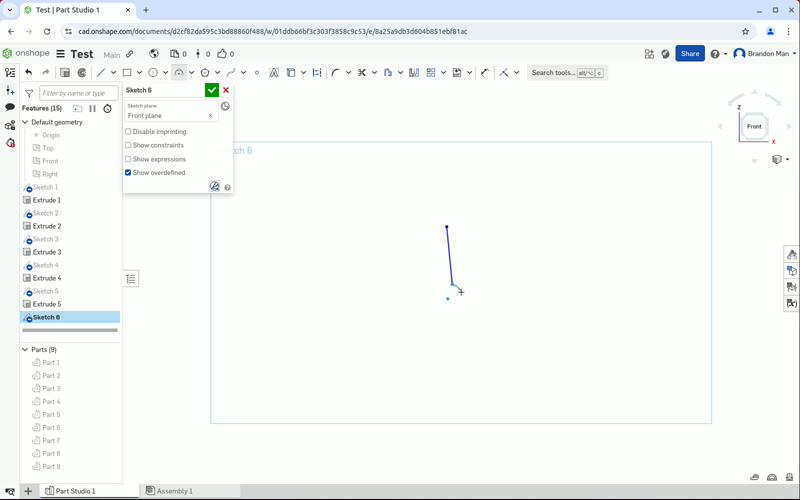
click(461, 291)
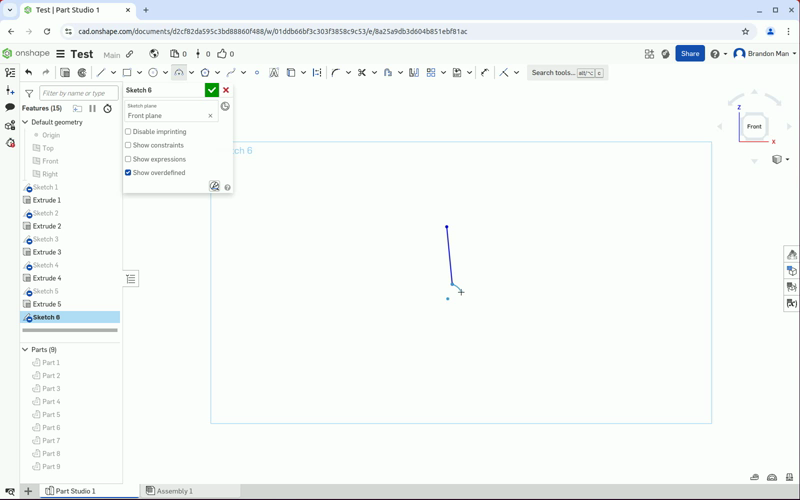
mouse_move(466, 276)
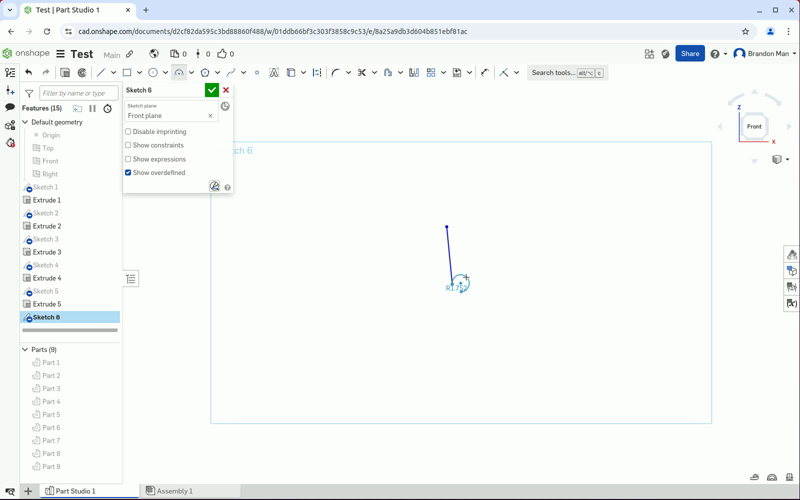
click(466, 276)
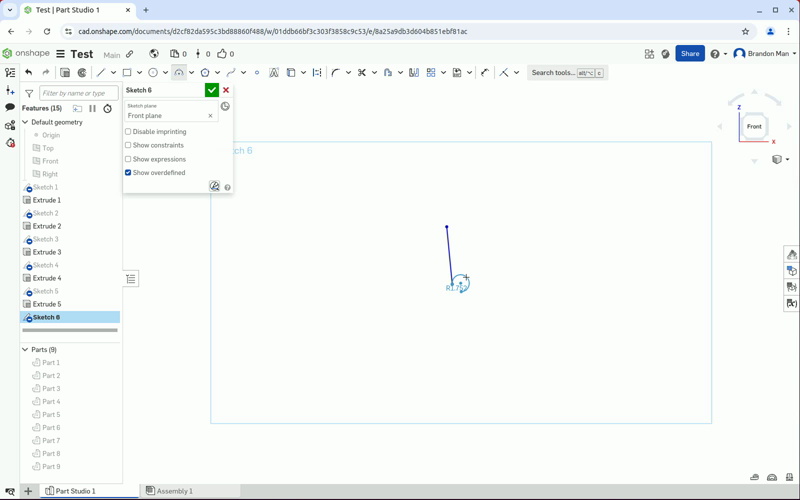
key_up(shift)
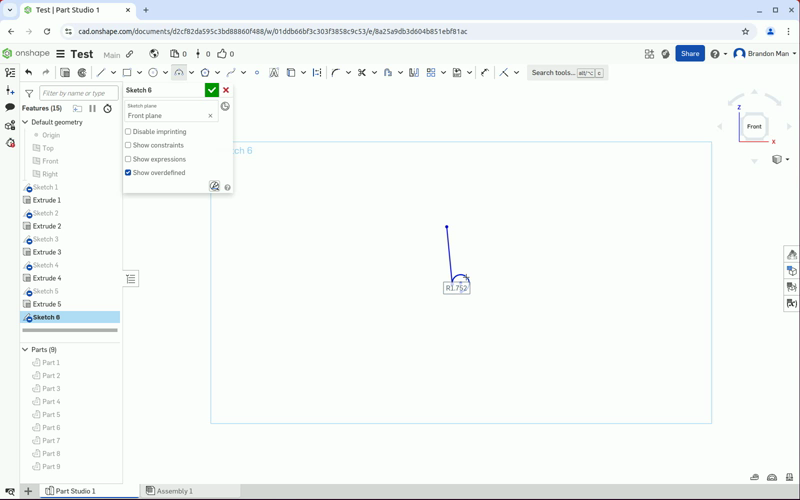
key(esc)
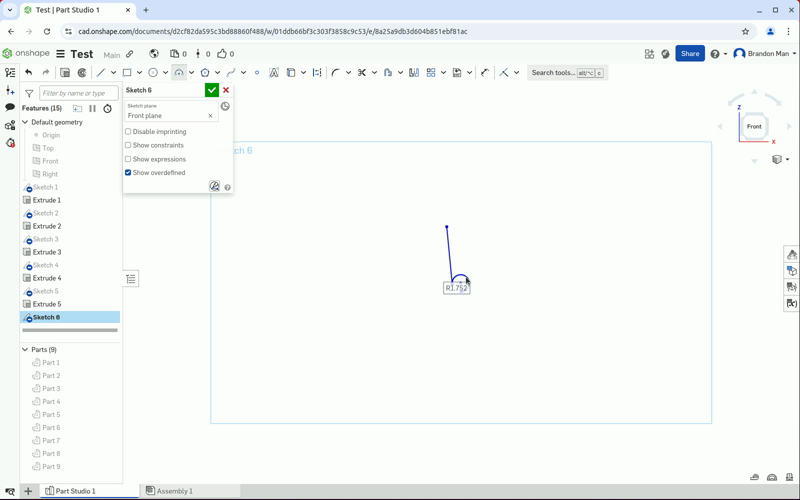
key(l)
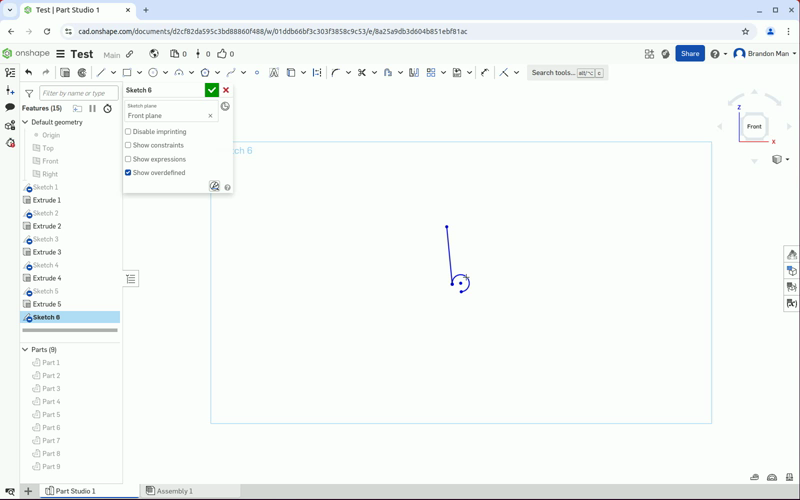
mouse_move(461, 291)
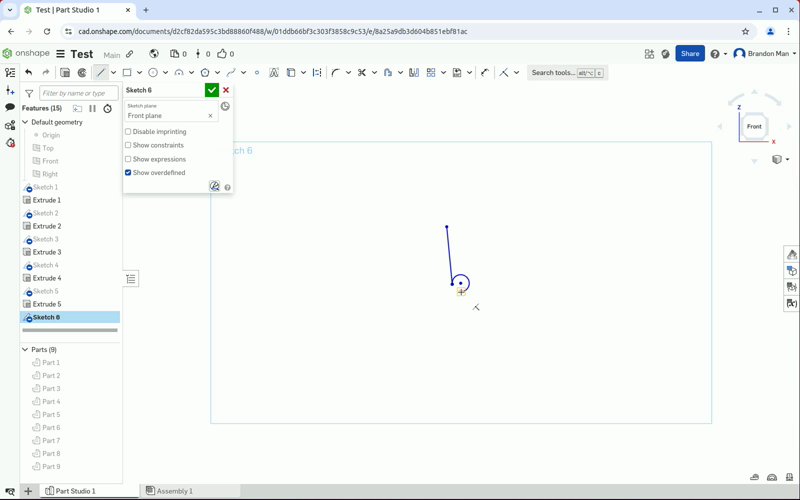
click(461, 291)
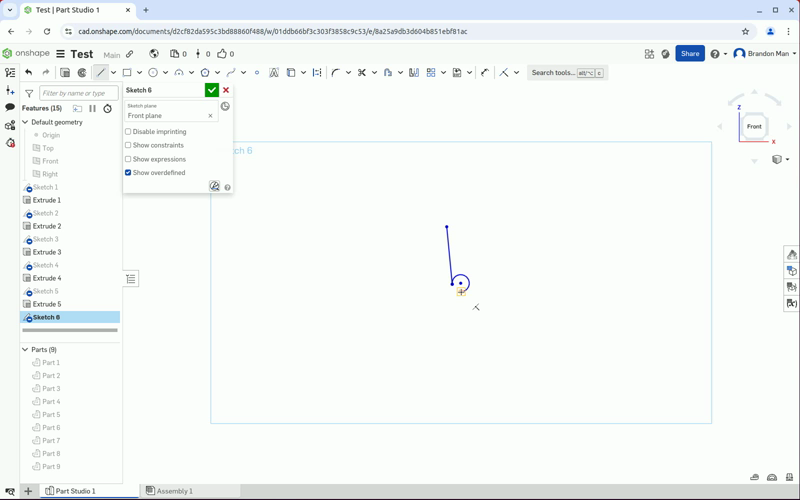
key_down(shift)
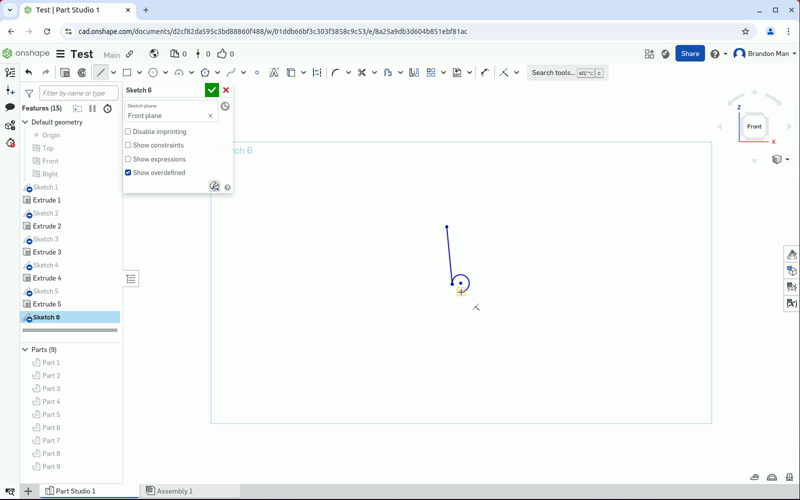
mouse_move(491, 291)
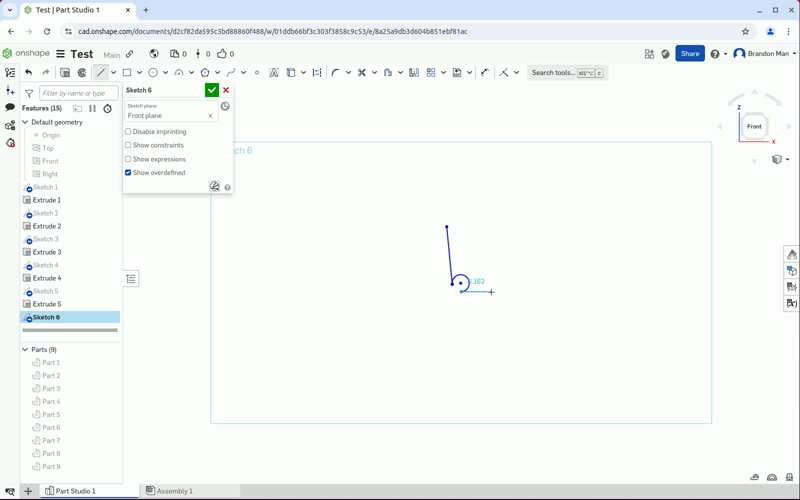
mouse_move(502, 290)
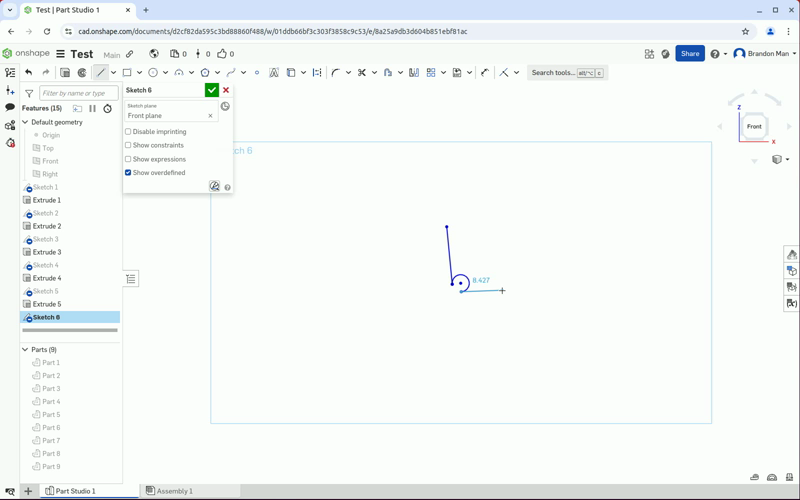
click(502, 290)
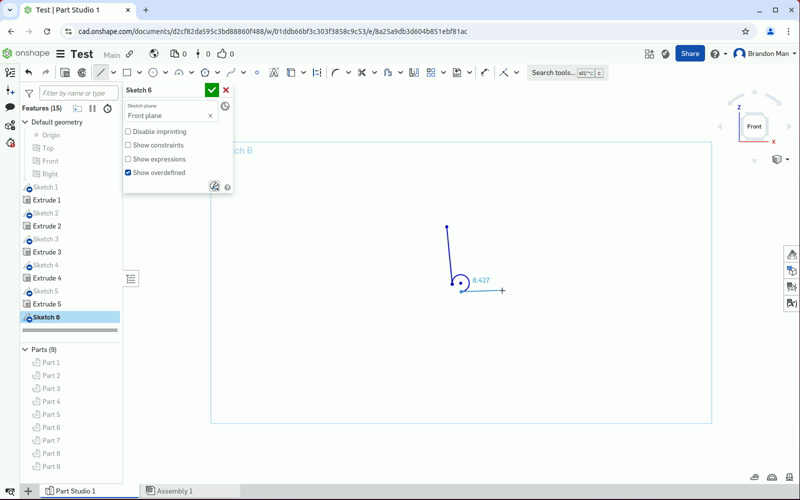
key_up(shift)
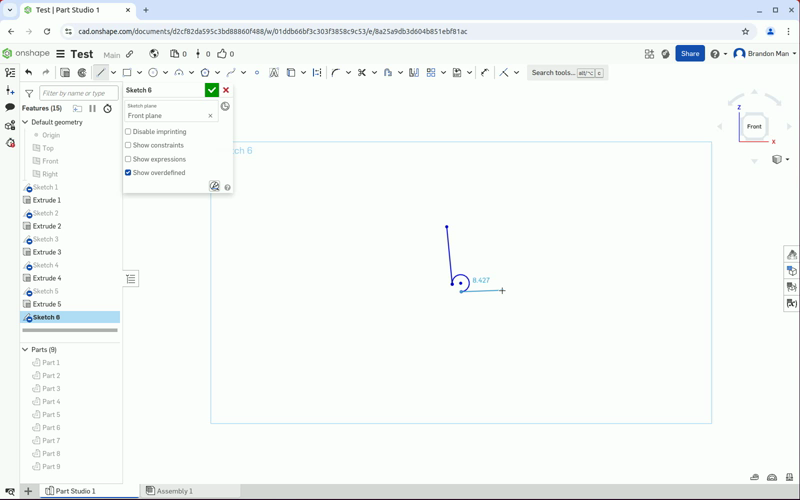
key(esc)
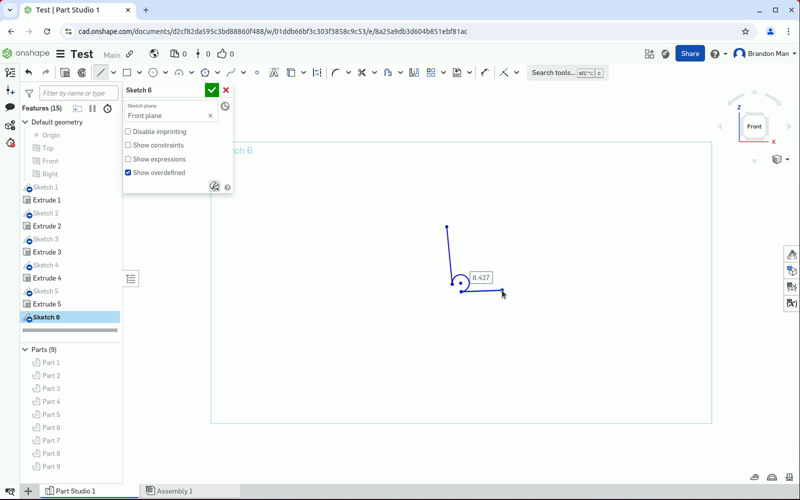
key(a)
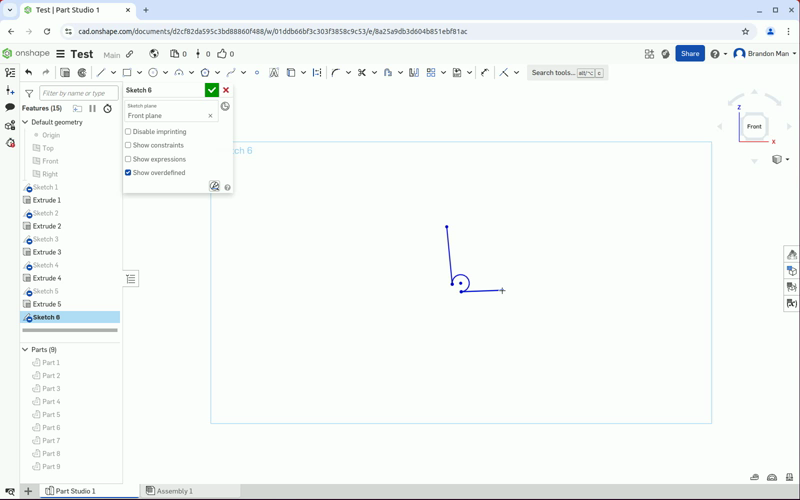
mouse_move(502, 290)
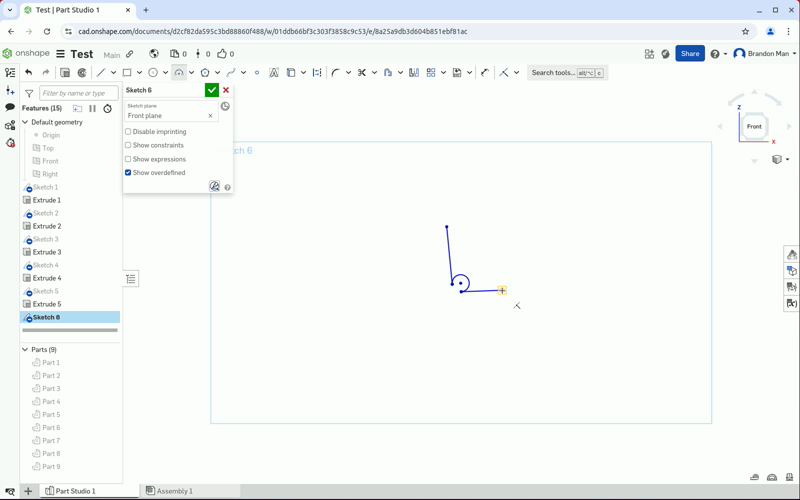
click(502, 290)
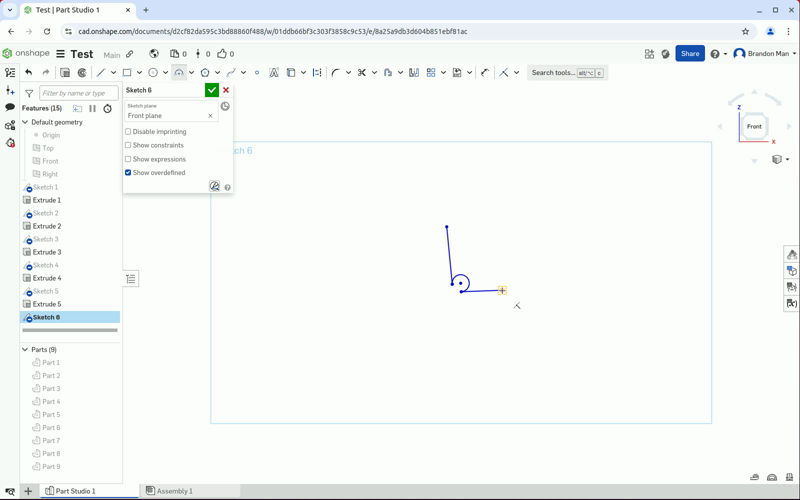
key_down(shift)
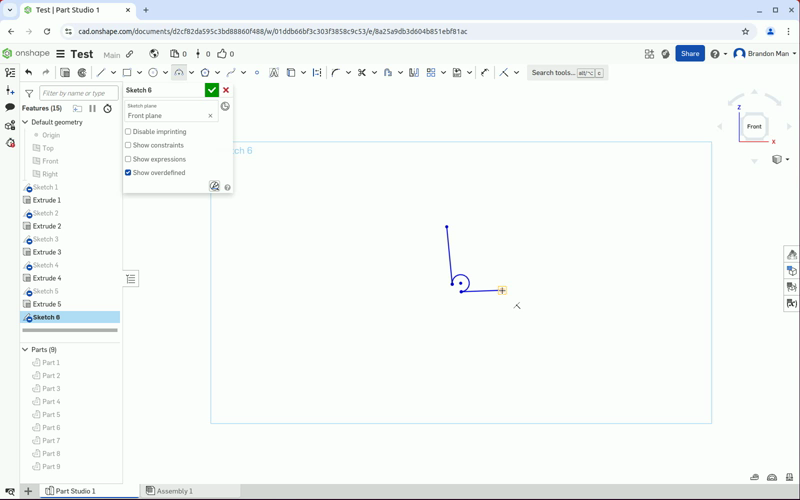
mouse_move(502, 276)
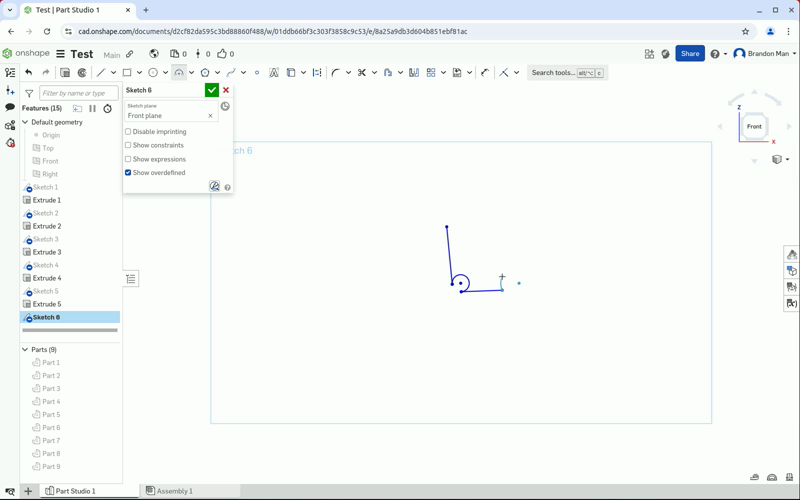
click(502, 276)
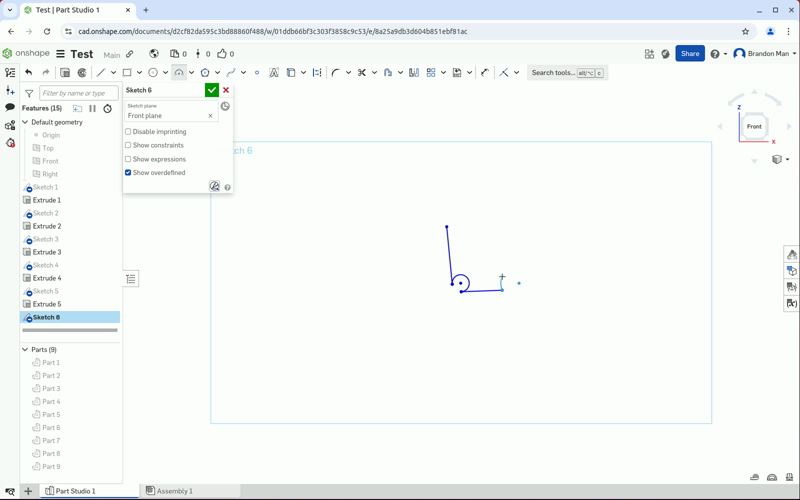
mouse_move(494, 282)
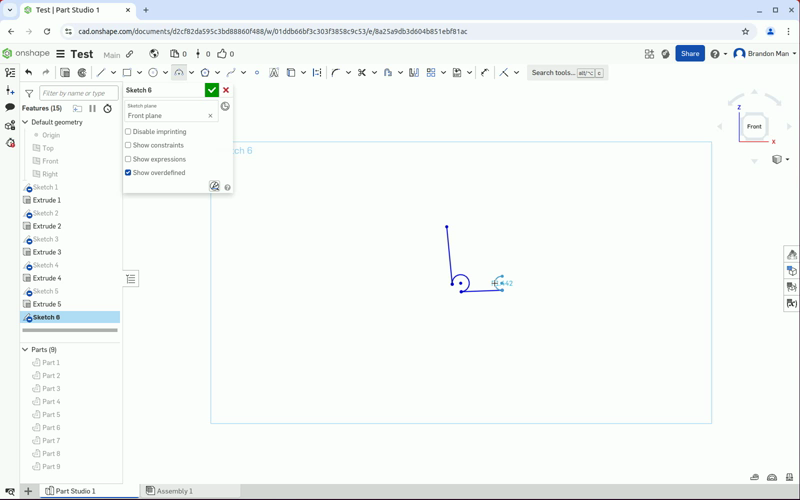
click(494, 282)
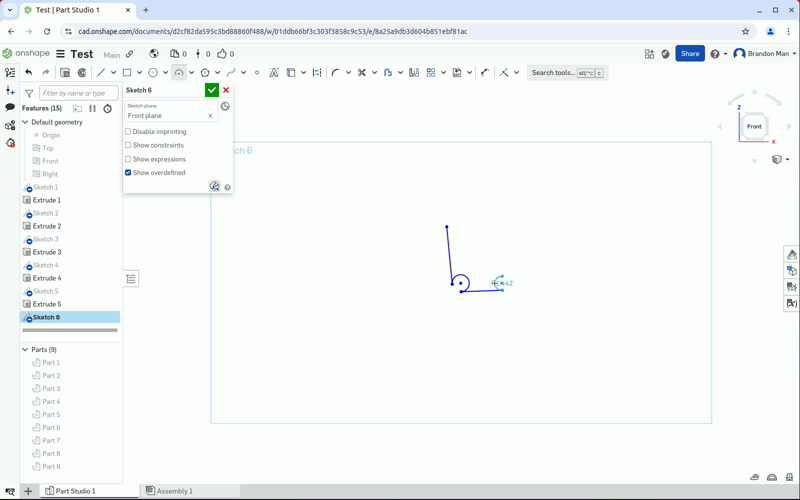
key_up(shift)
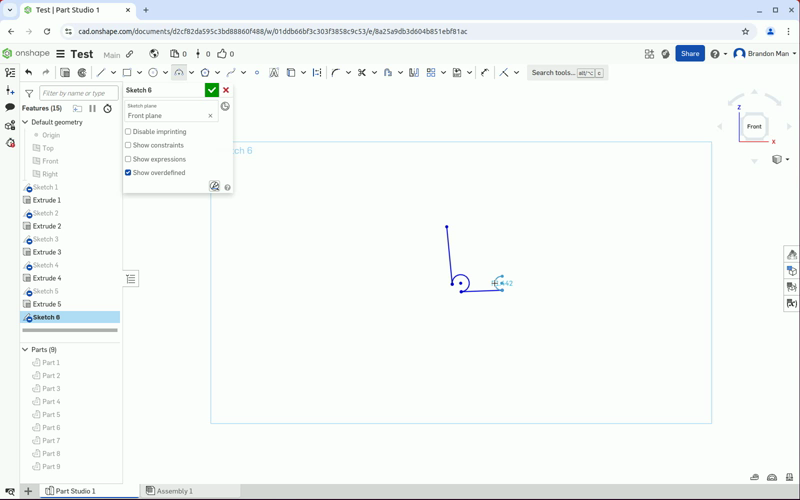
key(esc)
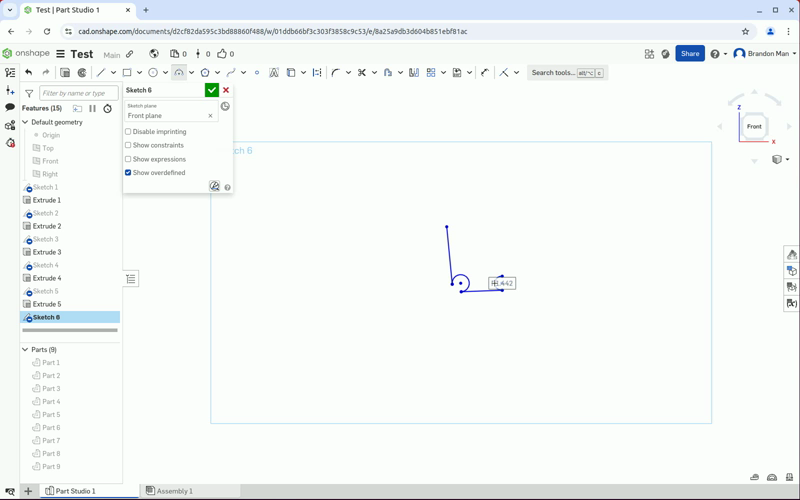
key(l)
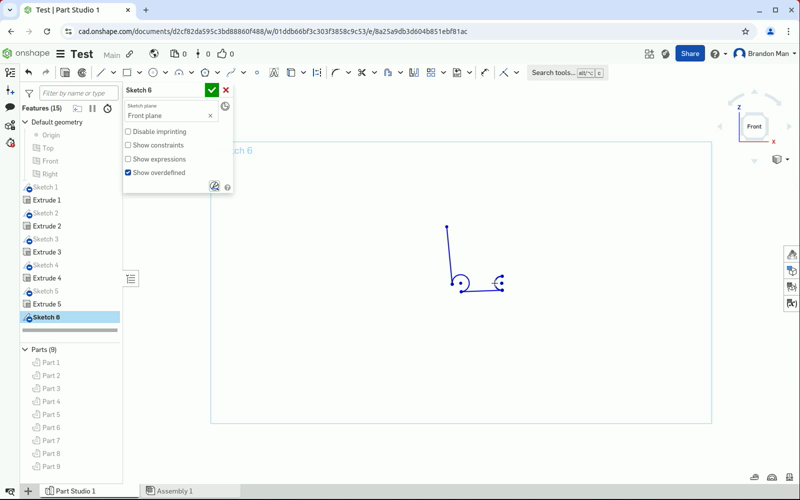
mouse_move(502, 276)
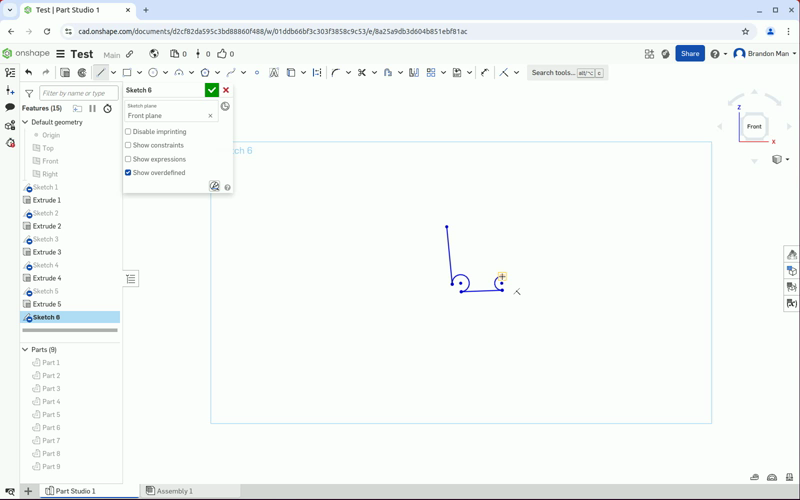
click(502, 276)
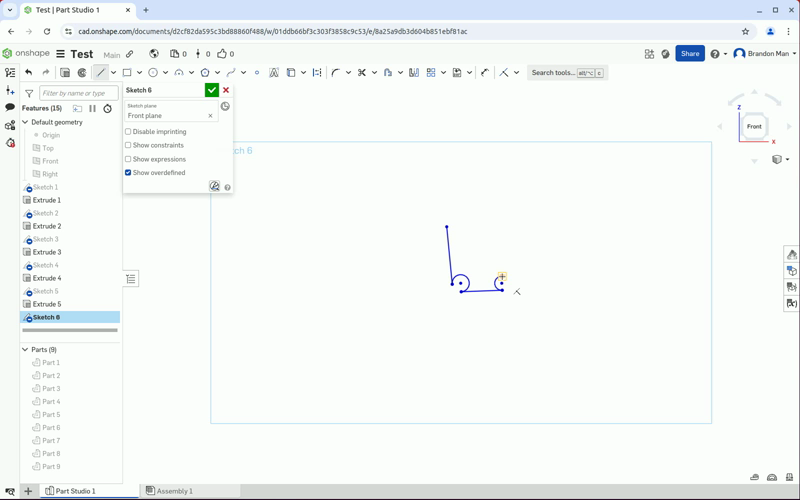
key_down(shift)
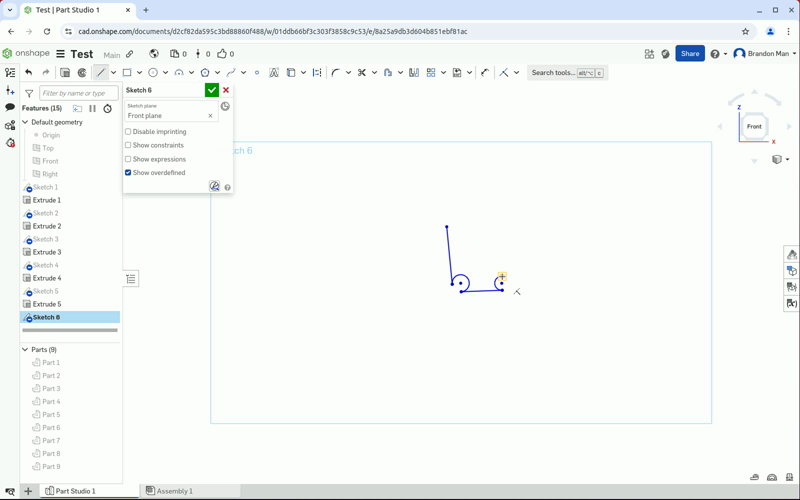
mouse_move(532, 276)
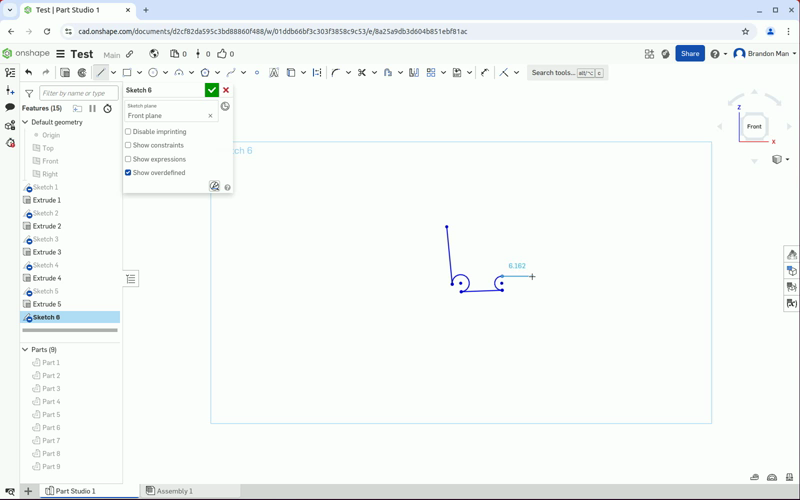
mouse_move(478, 275)
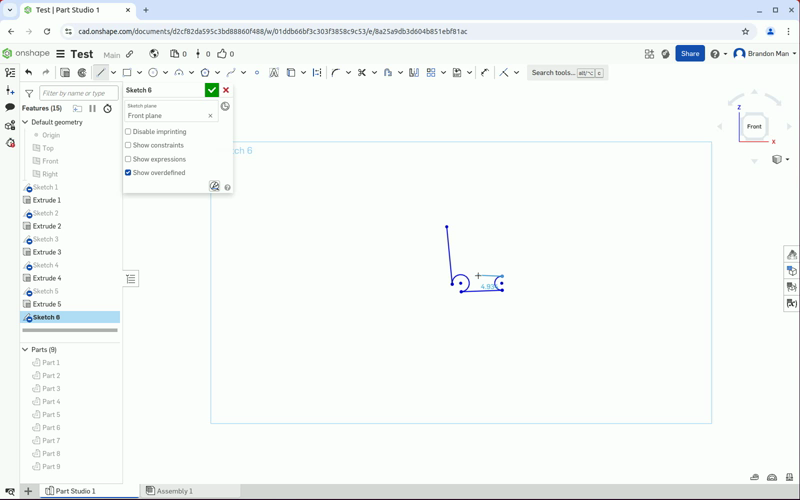
click(478, 275)
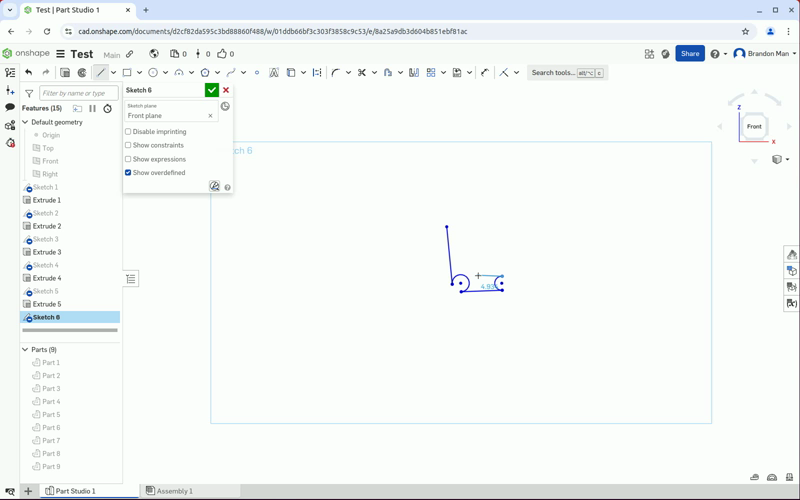
key_up(shift)
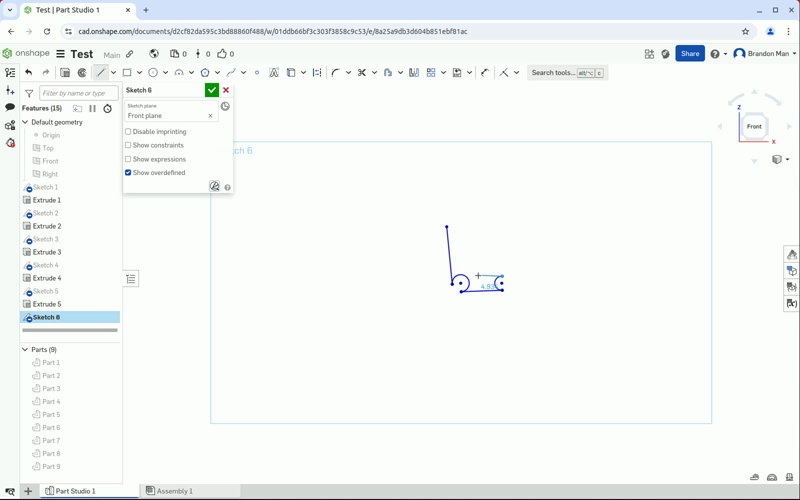
key(esc)
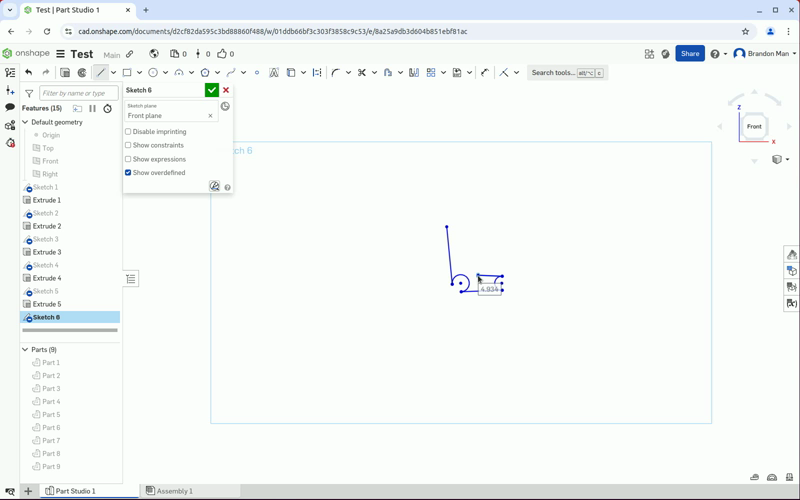
key(a)
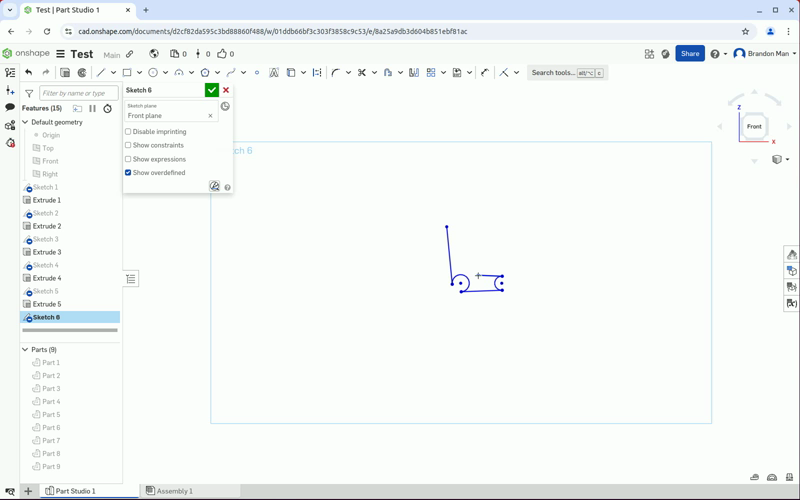
mouse_move(478, 275)
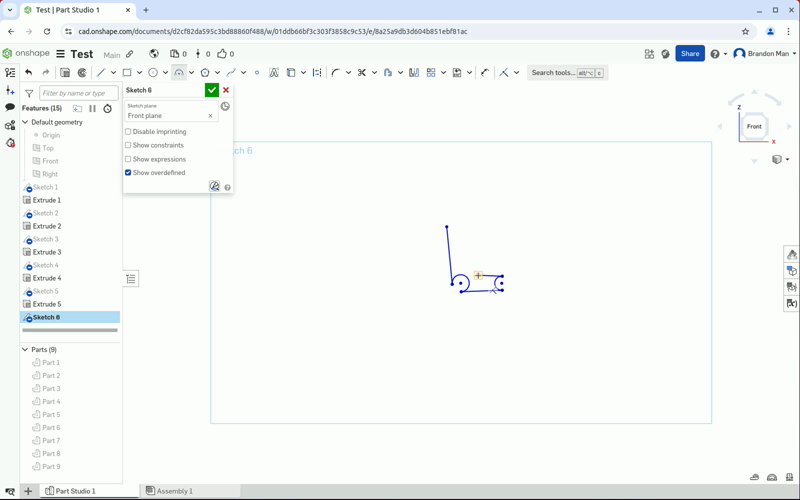
click(478, 275)
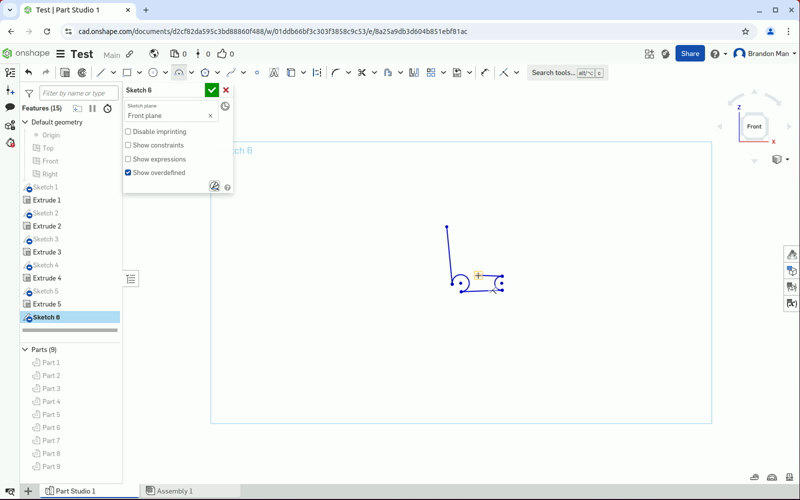
key_down(shift)
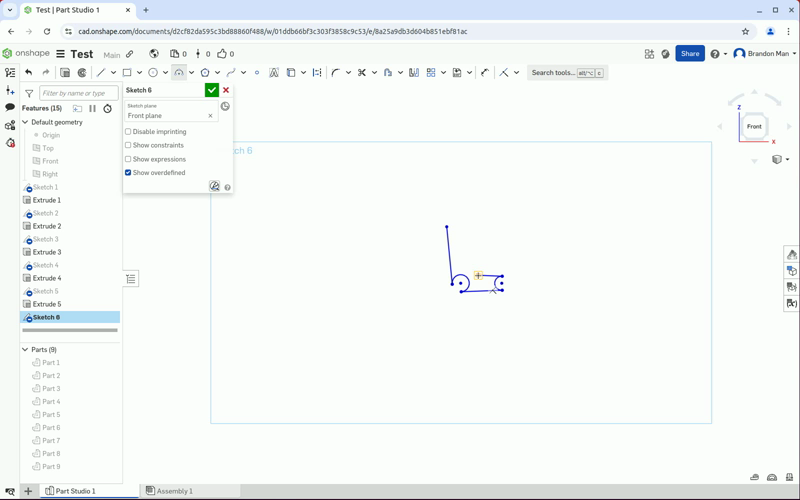
mouse_move(471, 267)
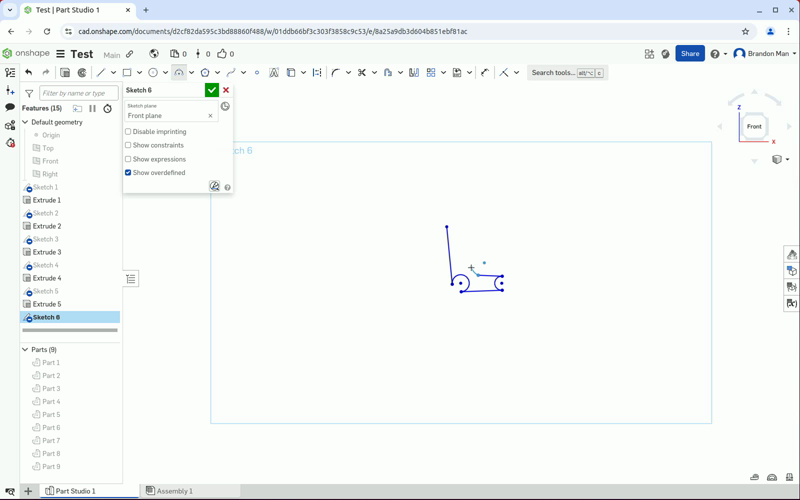
click(471, 267)
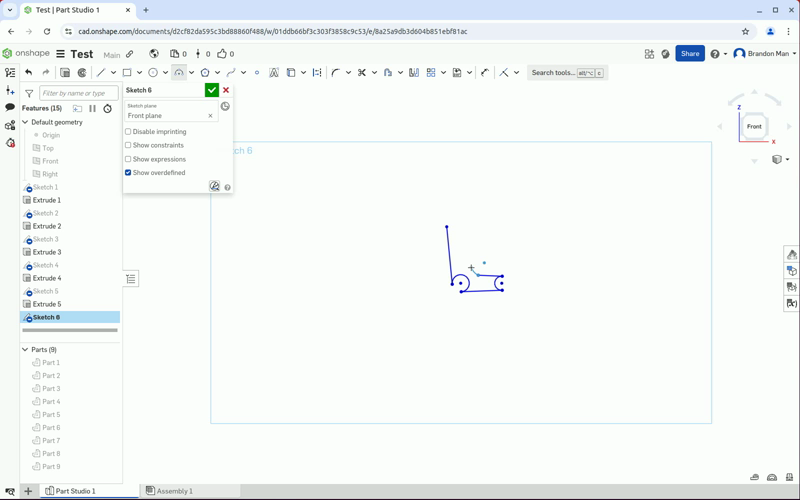
mouse_move(472, 272)
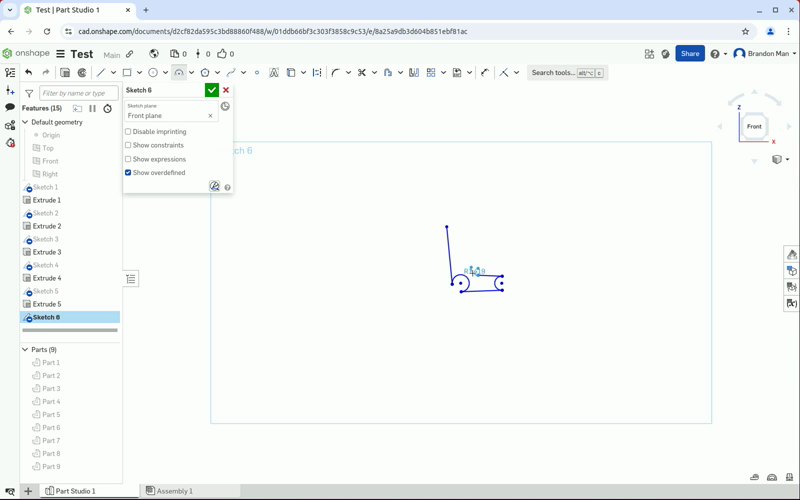
click(472, 272)
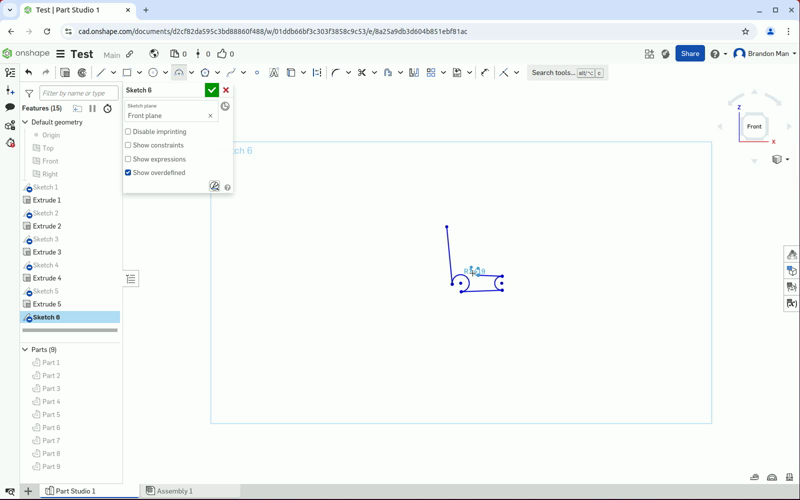
key_up(shift)
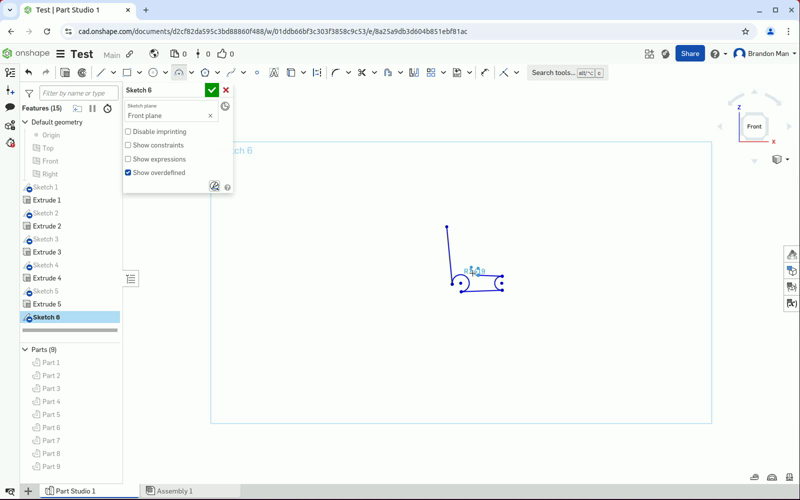
key(esc)
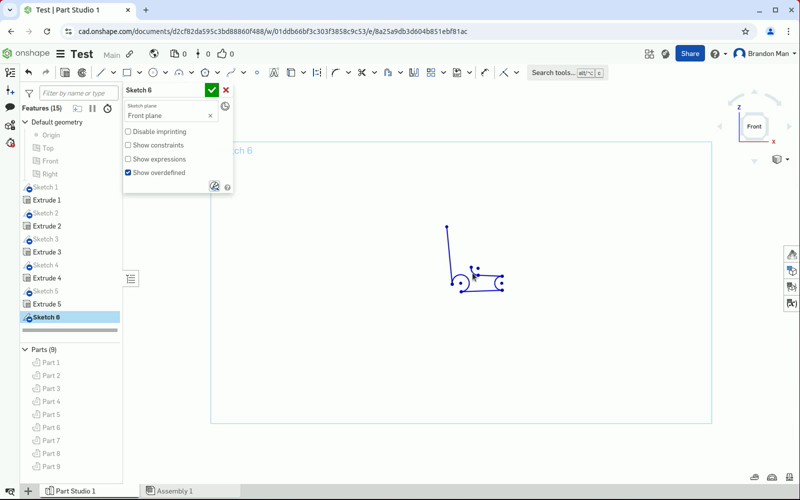
key(l)
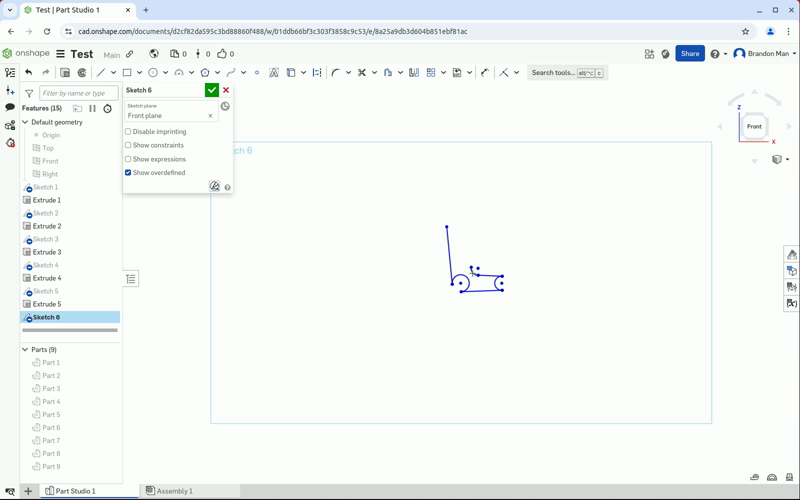
mouse_move(471, 267)
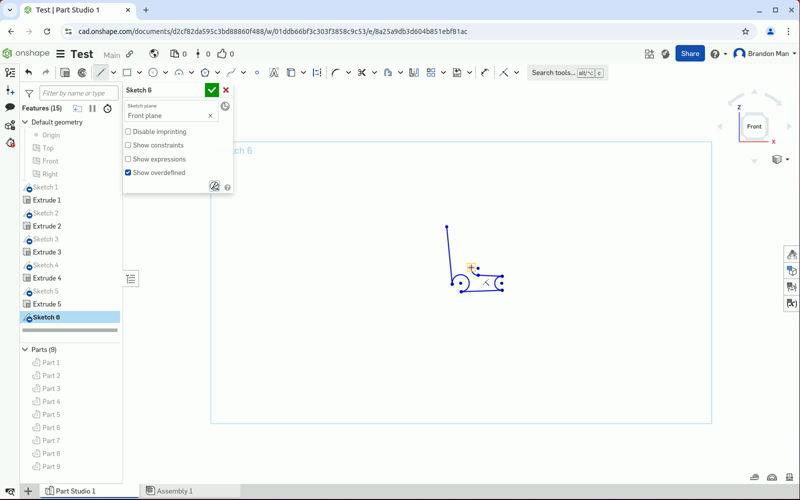
click(471, 267)
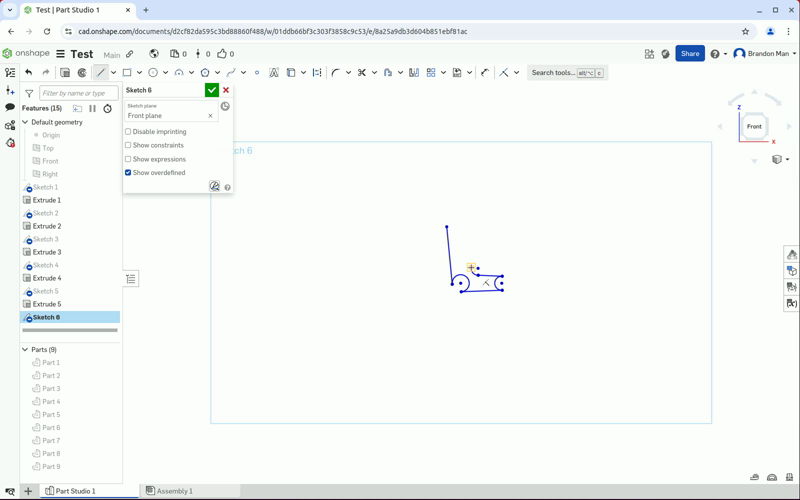
key_down(shift)
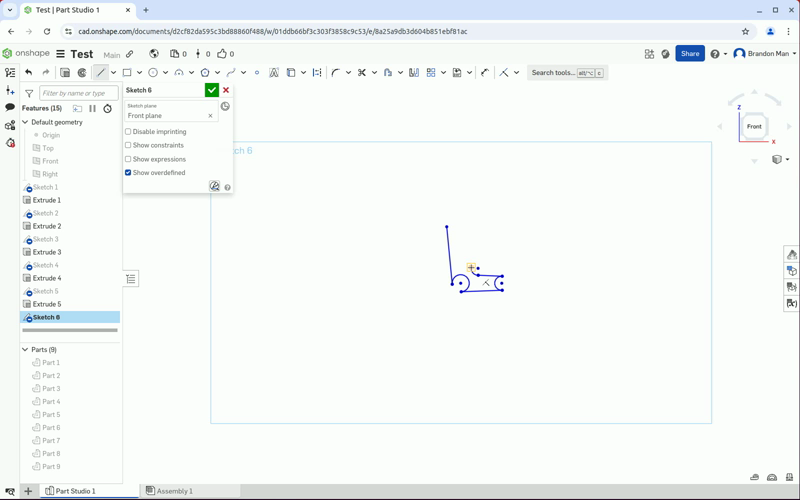
mouse_move(501, 267)
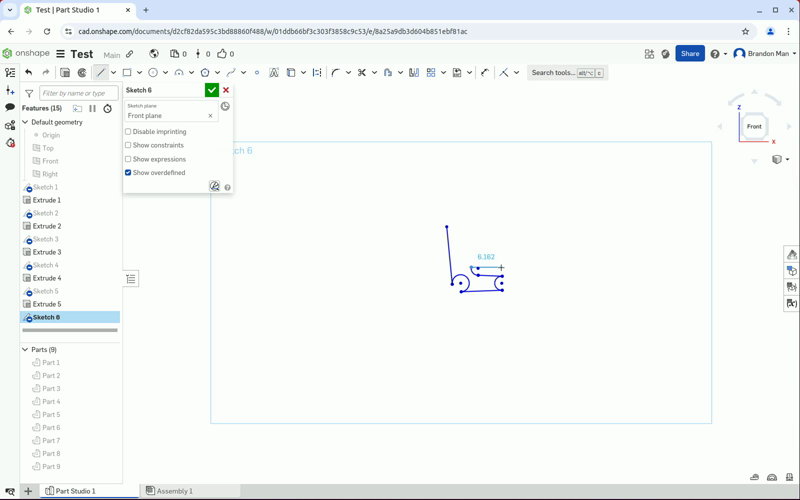
mouse_move(475, 226)
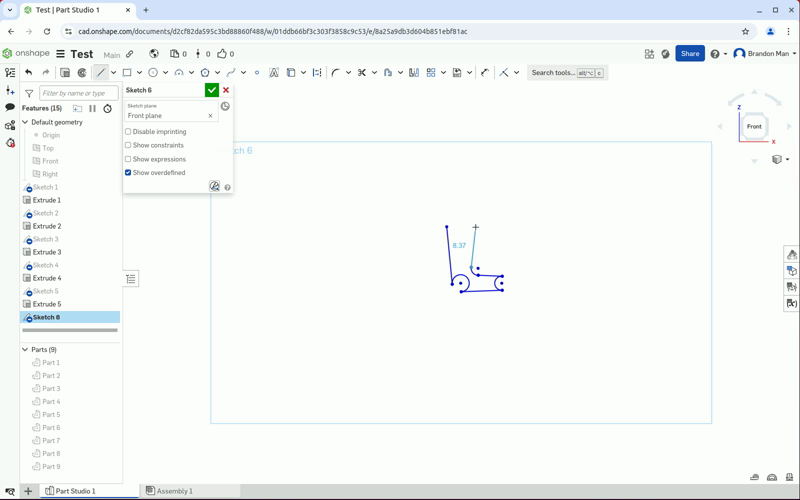
click(475, 226)
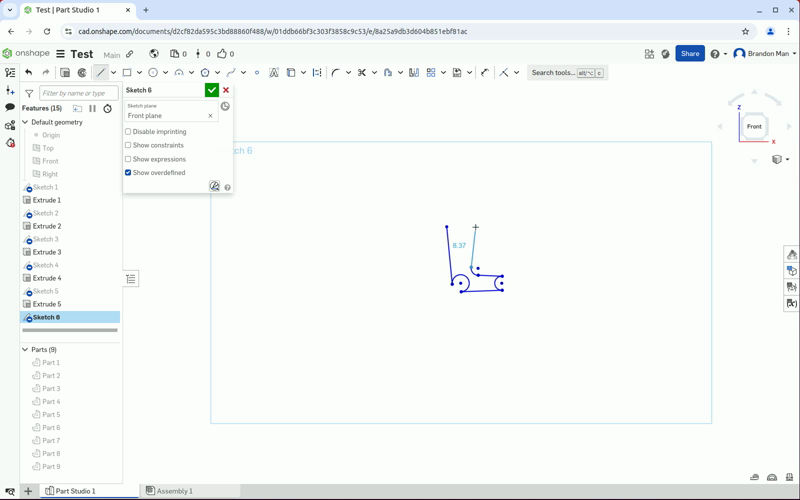
key_up(shift)
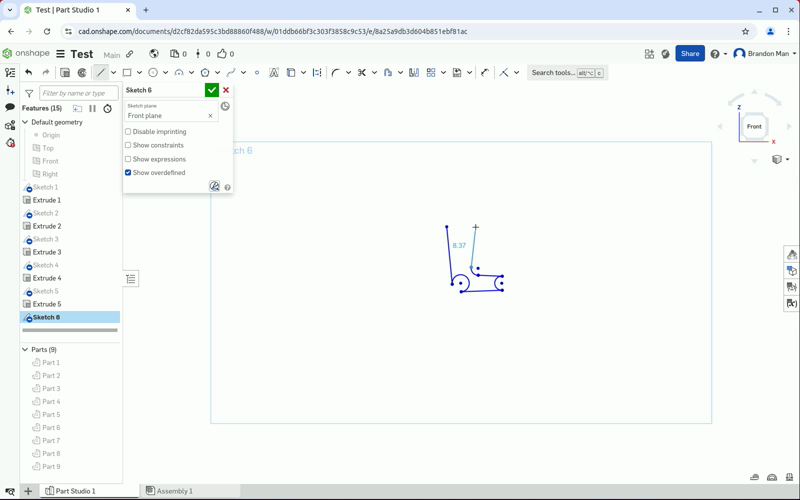
key(esc)
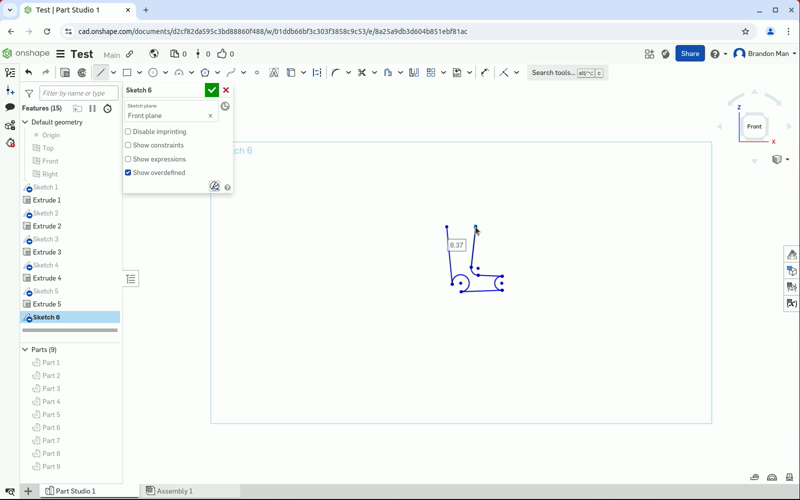
key(a)
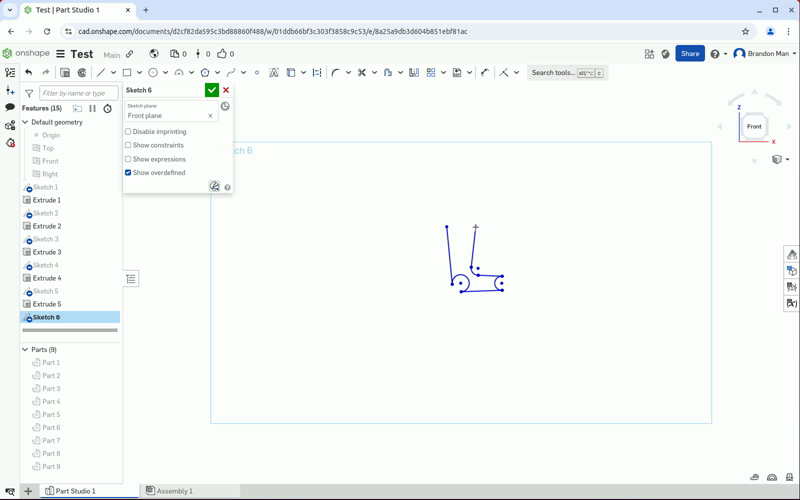
mouse_move(475, 226)
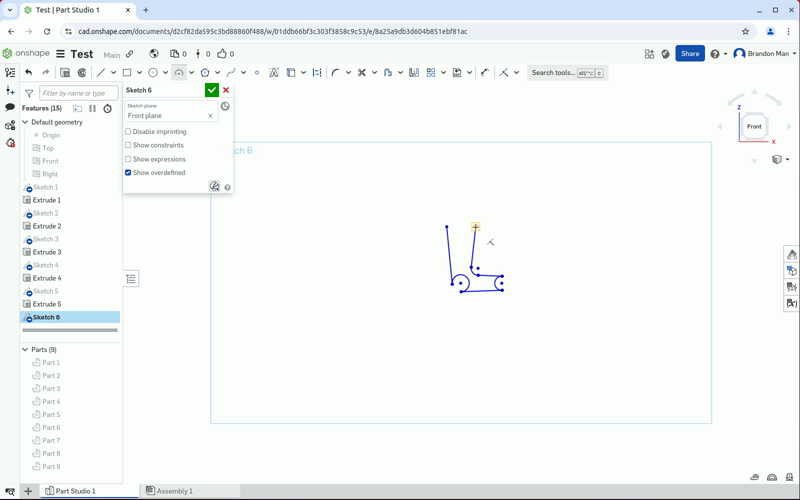
click(475, 226)
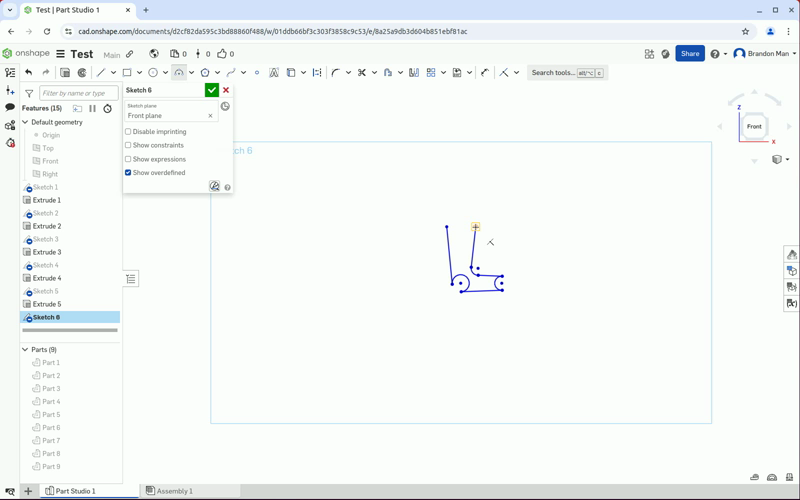
mouse_move(446, 226)
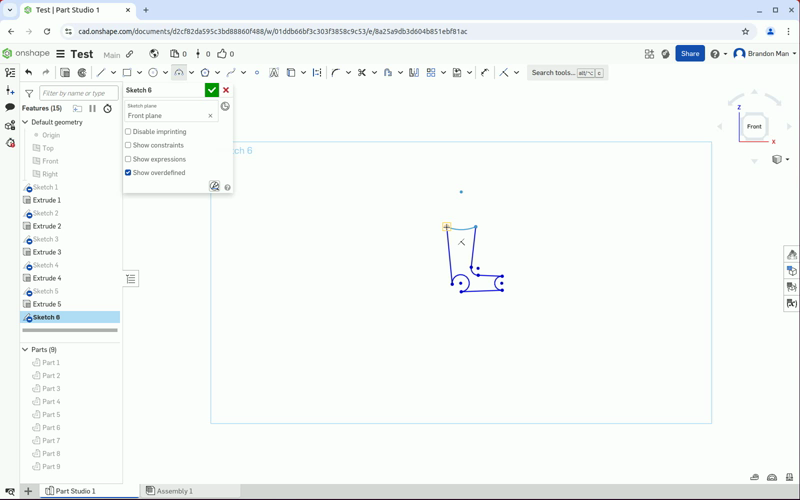
click(446, 226)
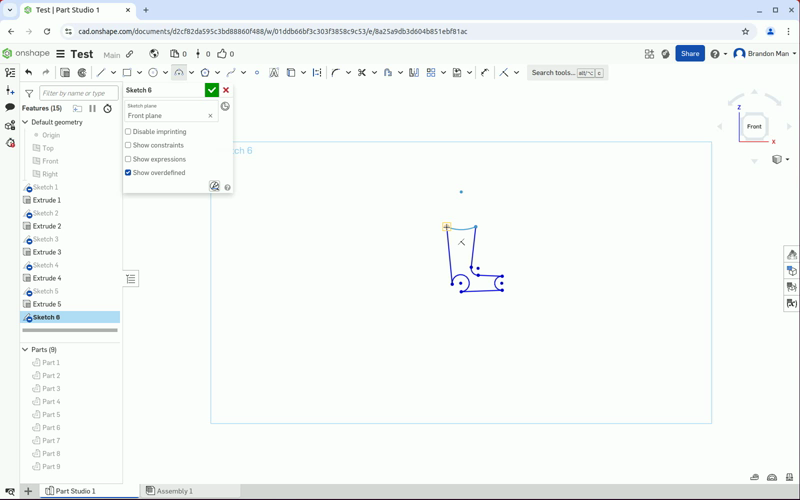
key_down(shift)
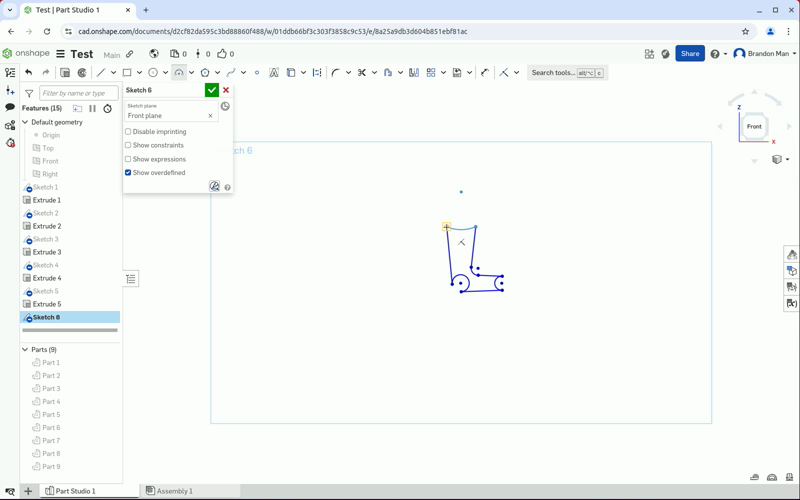
mouse_move(461, 239)
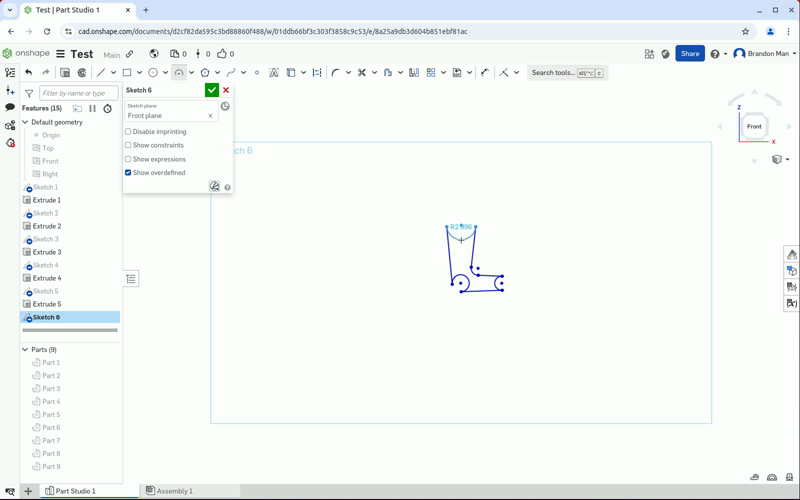
click(461, 239)
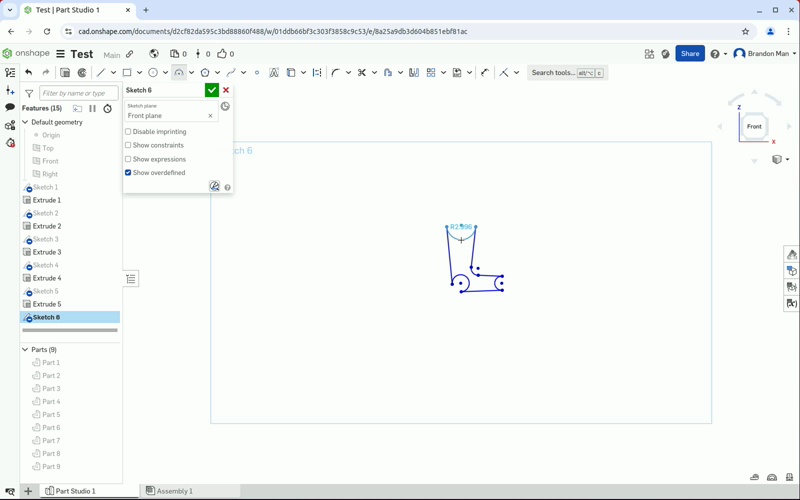
key_up(shift)
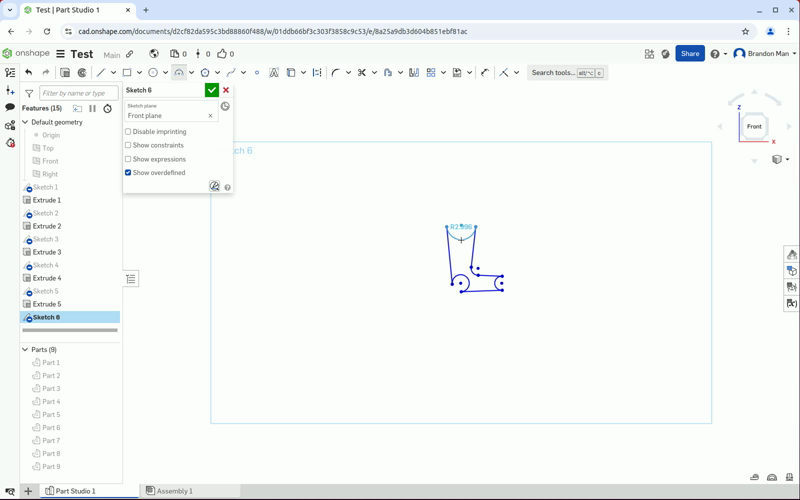
key(esc)
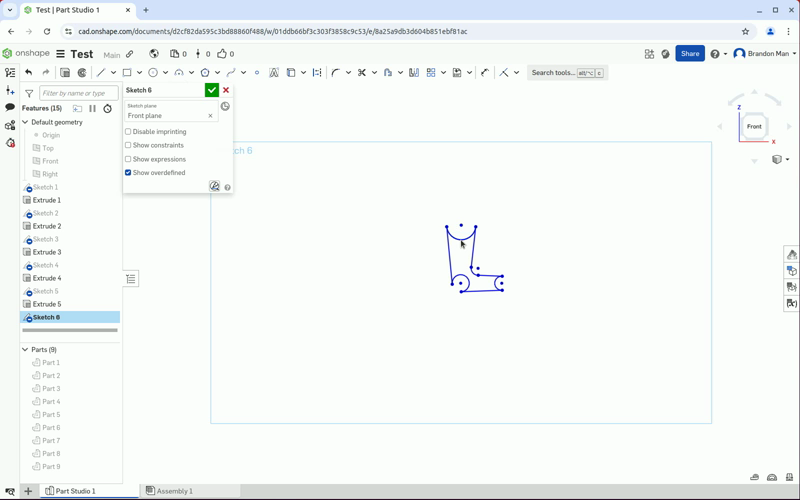
mouse_move(466, 244)
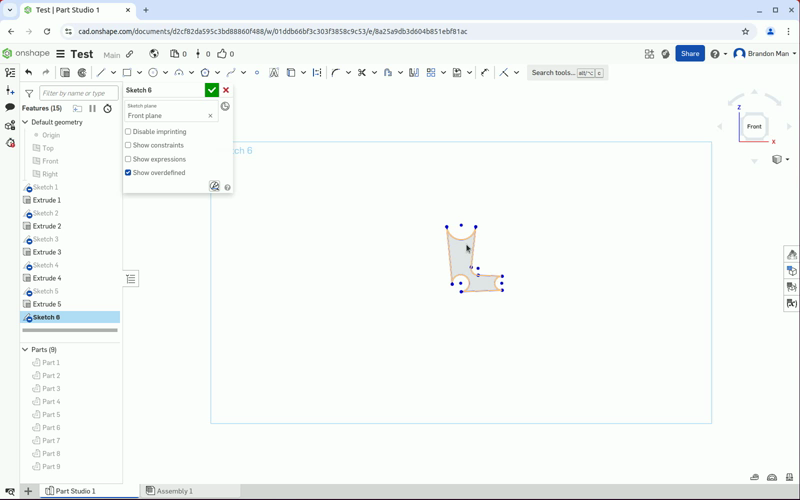
scroll(6)
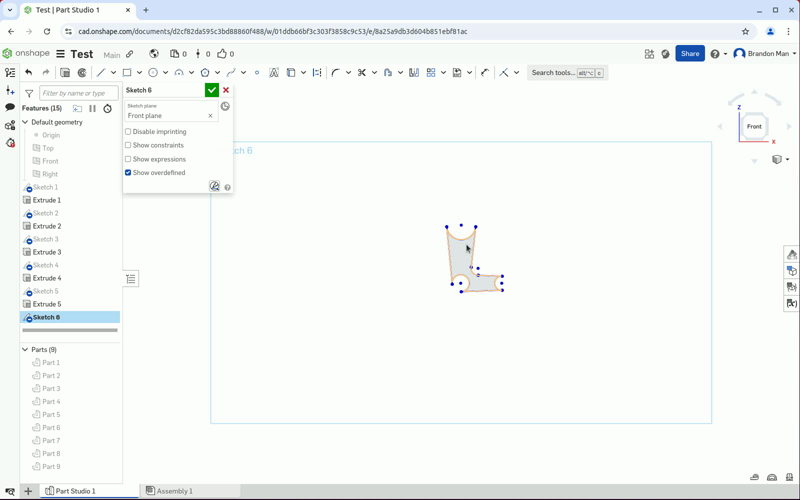
scroll(6)
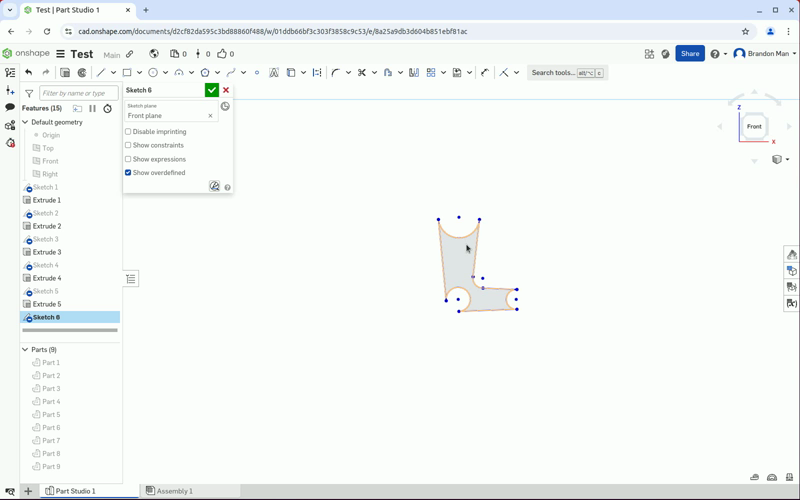
scroll(6)
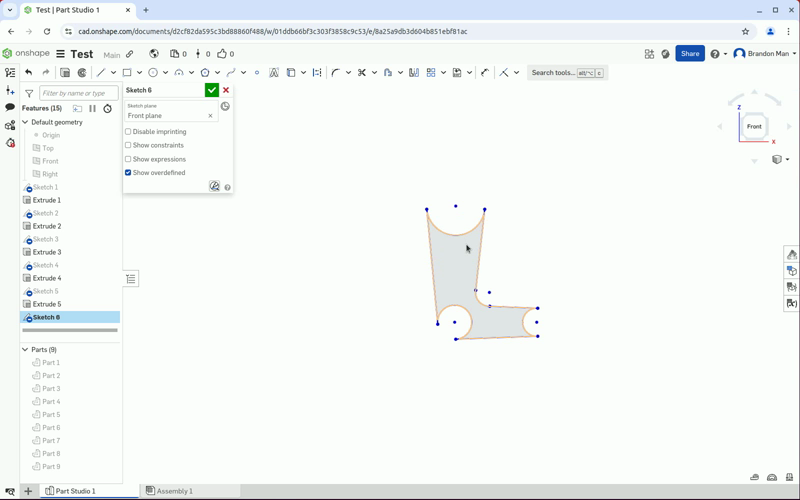
scroll(6)
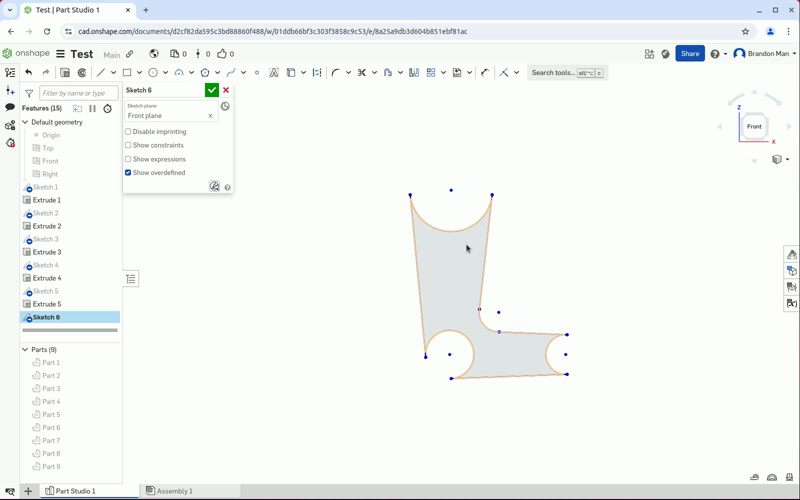
scroll(6)
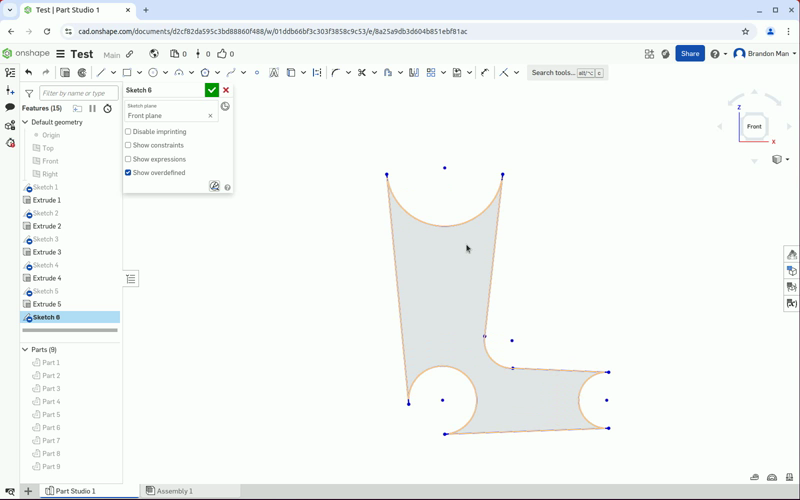
scroll(6)
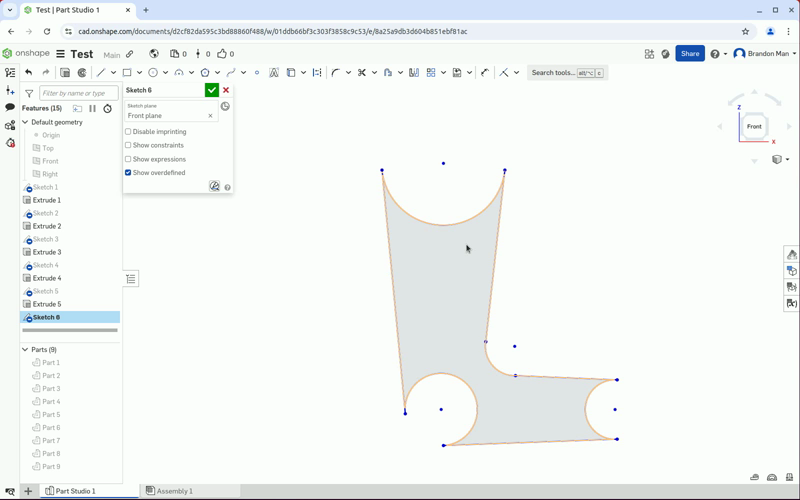
scroll(6)
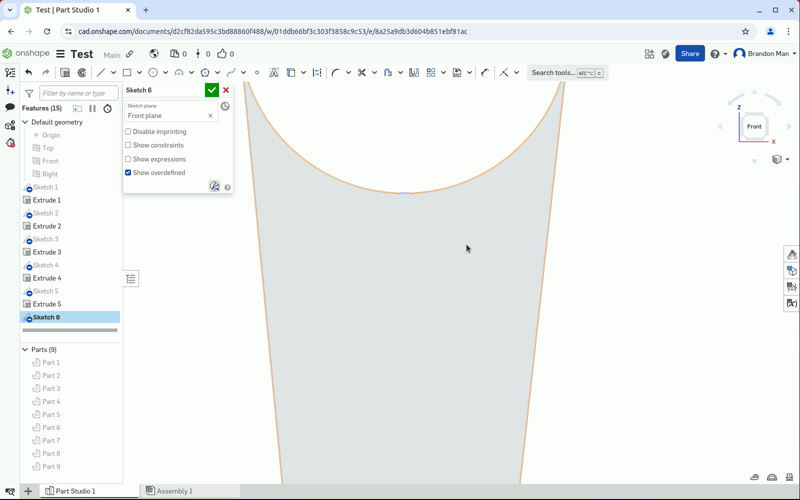
click(466, 244)
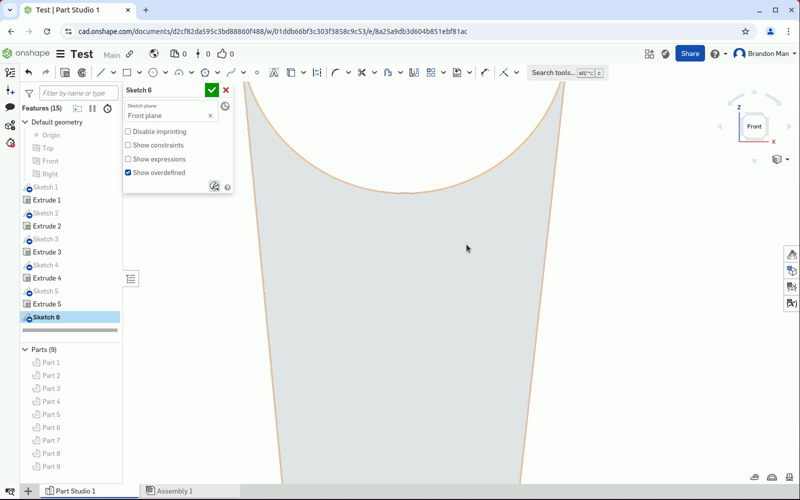
scroll(-6)
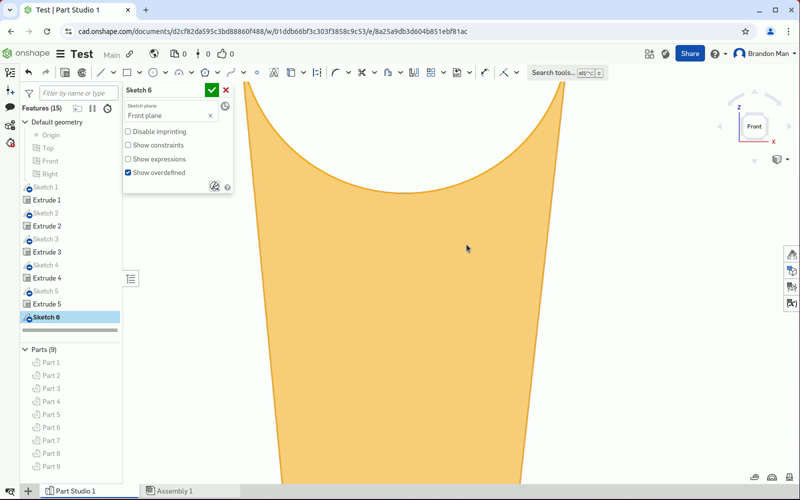
scroll(-6)
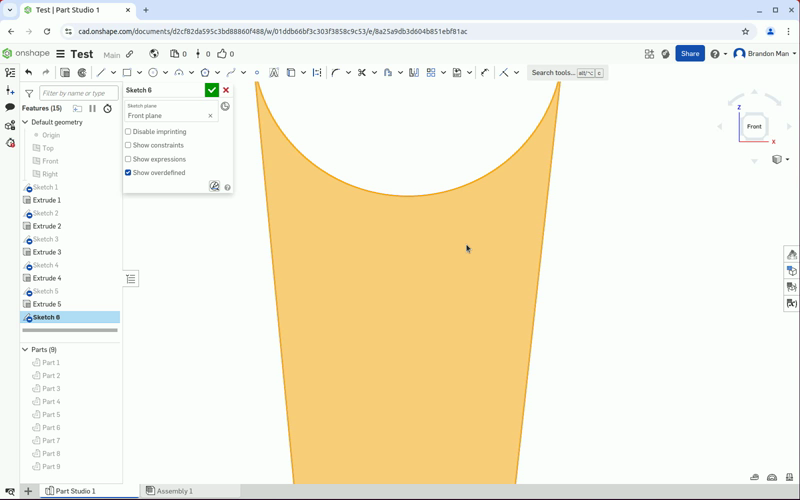
scroll(-6)
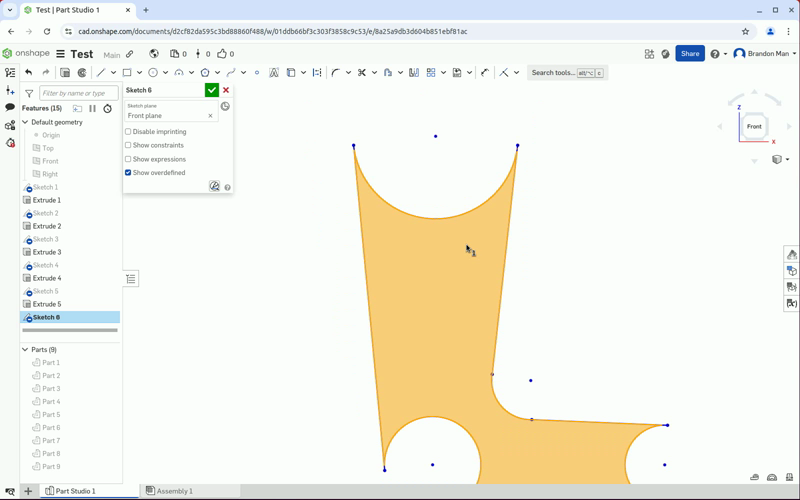
scroll(-6)
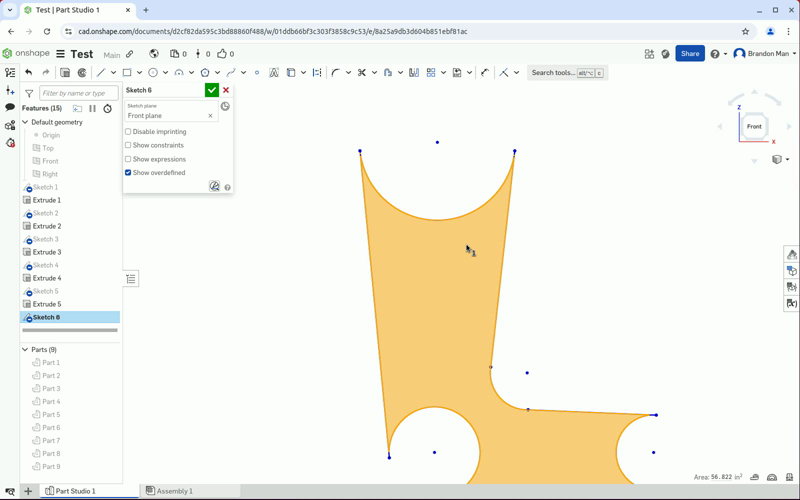
scroll(-6)
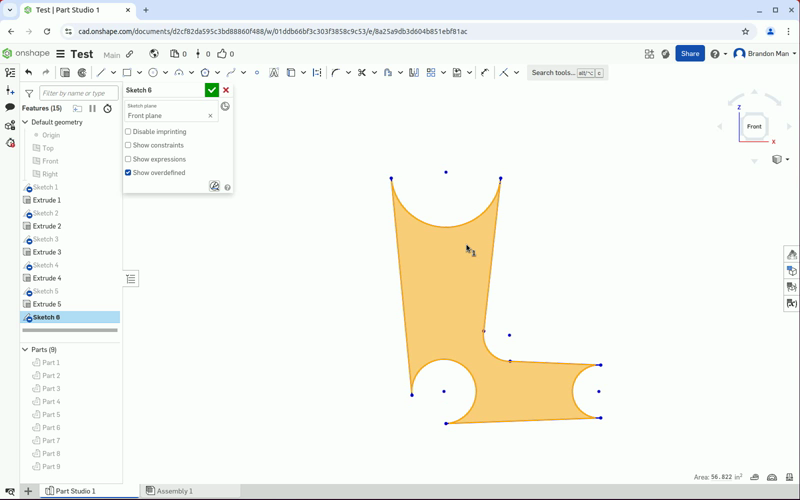
scroll(-6)
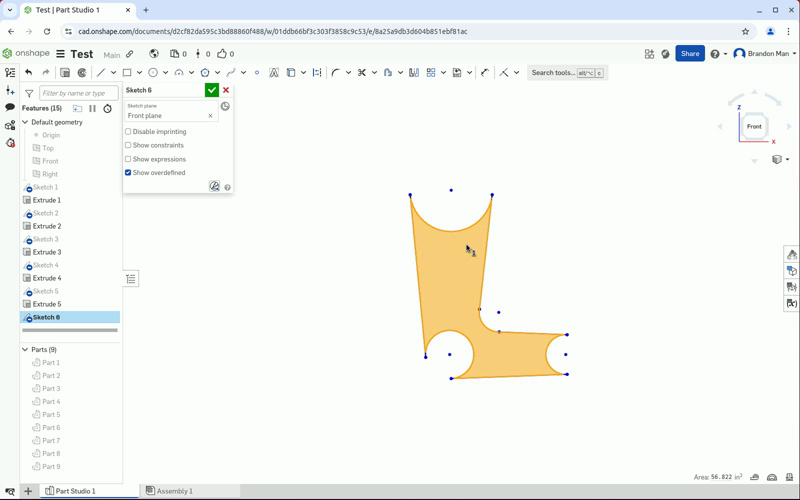
scroll(-6)
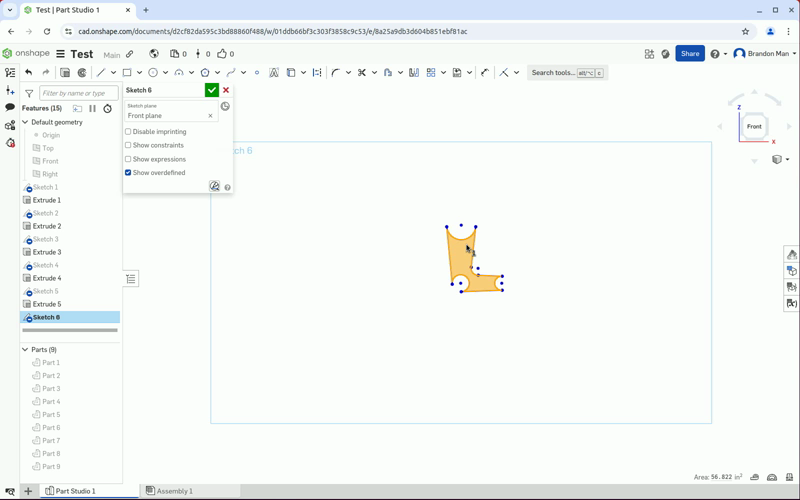
mouse_move(73, 352)
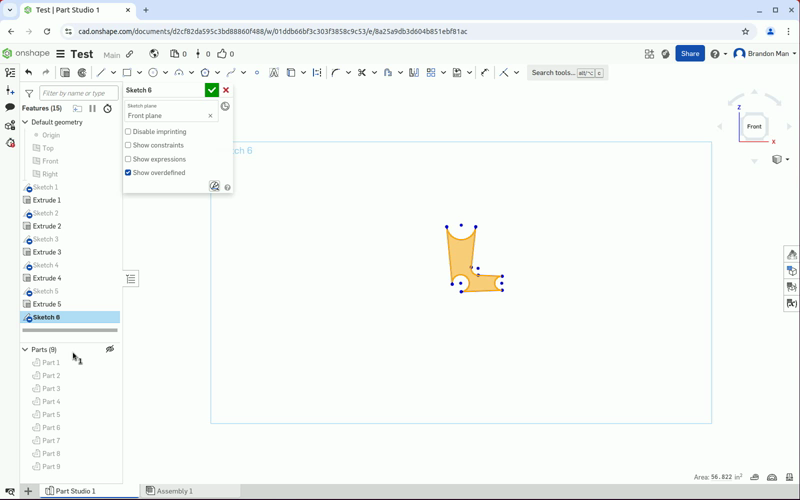
key(shift+y)
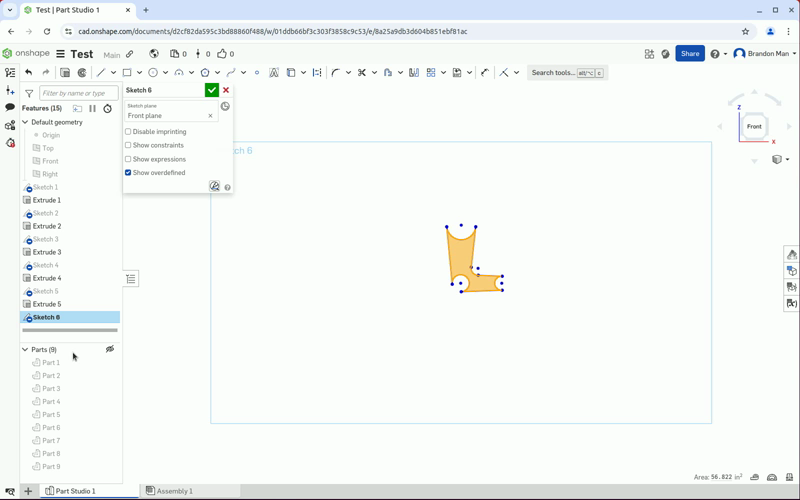
key(shift+e)
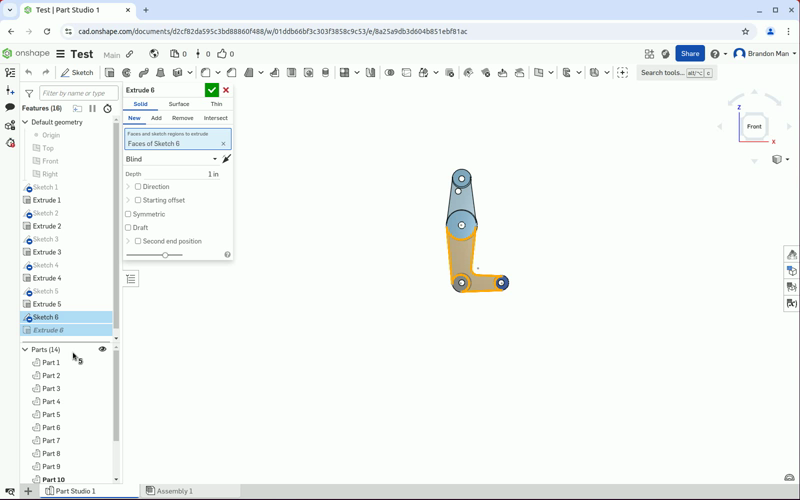
mouse_move(143, 106)
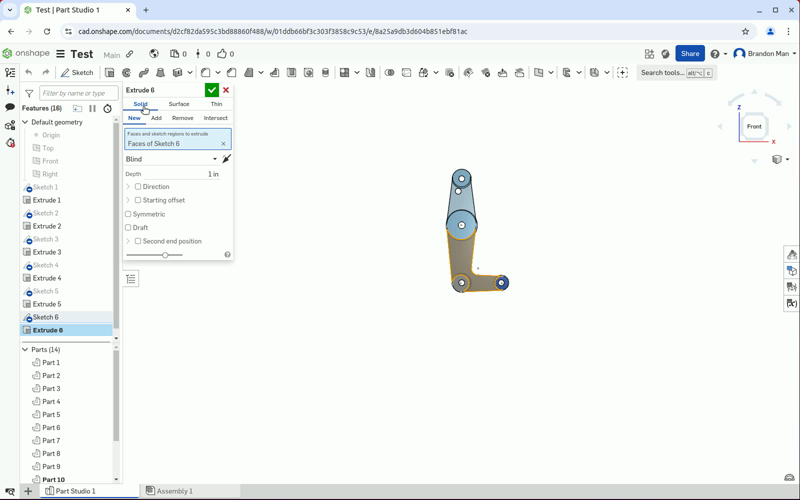
click(143, 106)
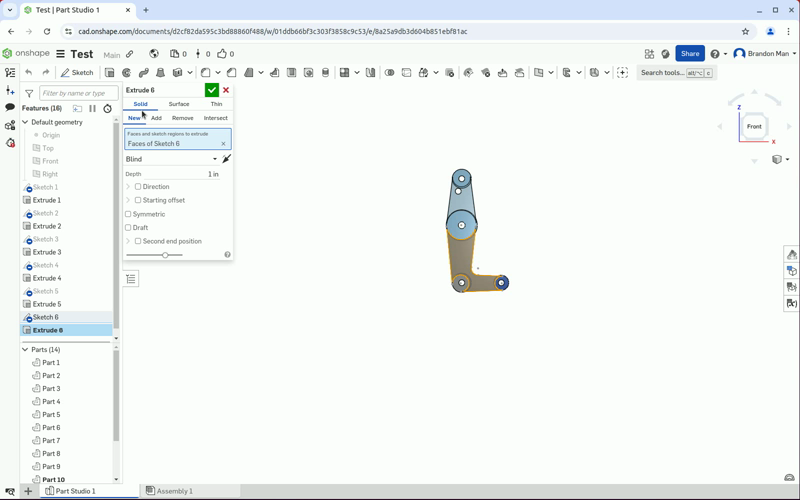
mouse_move(137, 120)
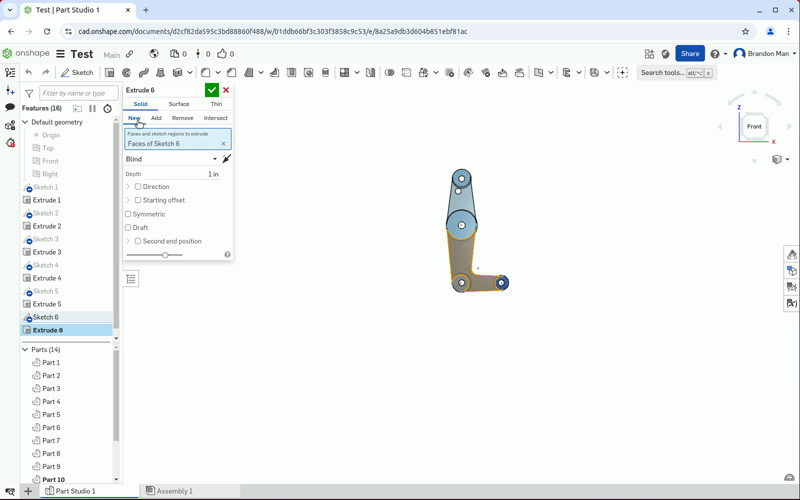
click(137, 120)
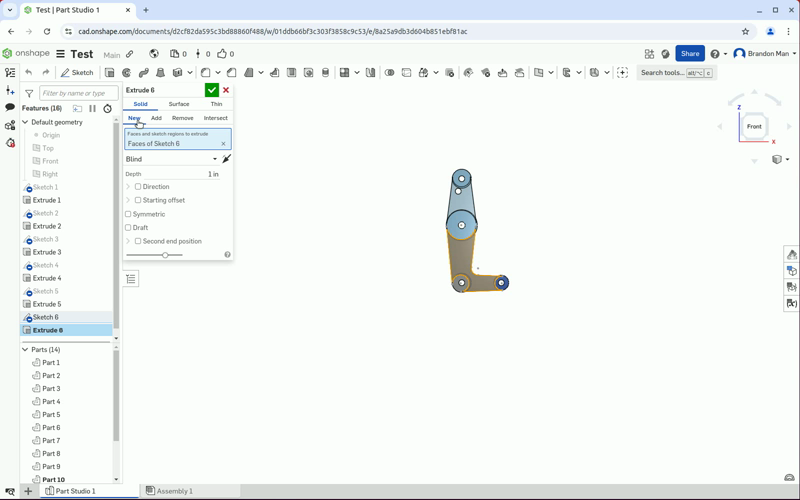
key(tab, 4)
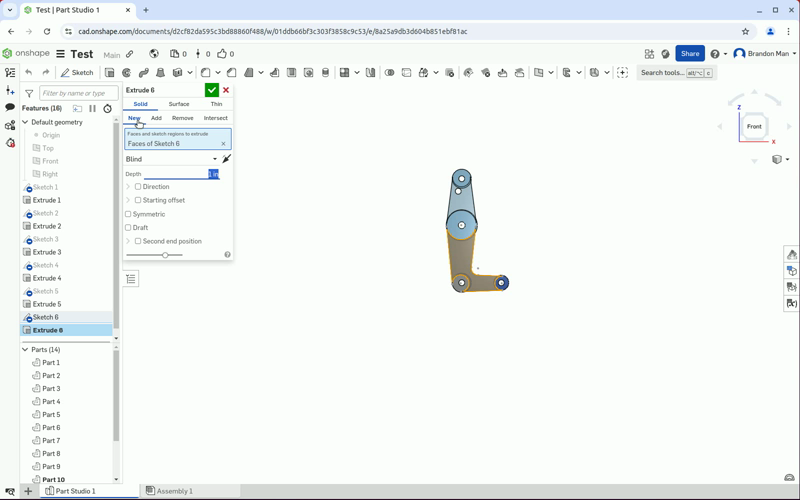
text(0.481)
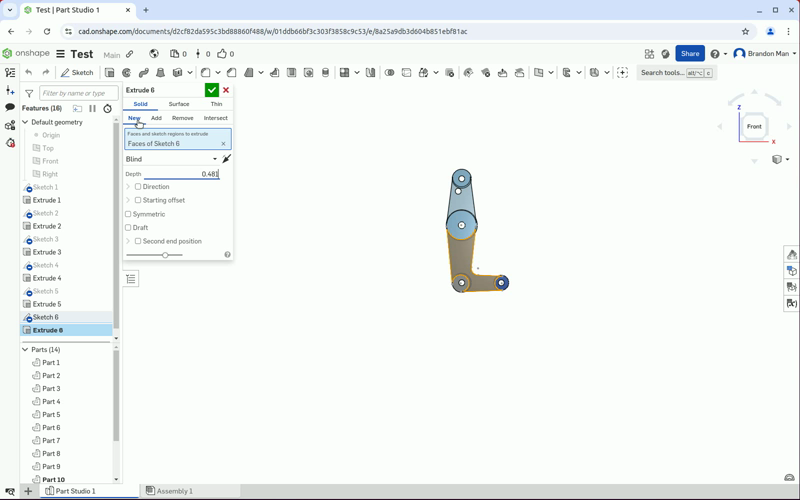
key(enter)
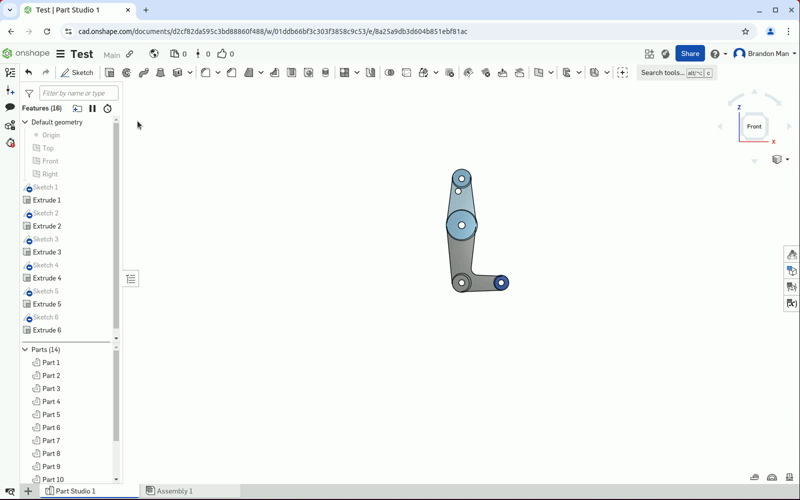
key(shift+h)
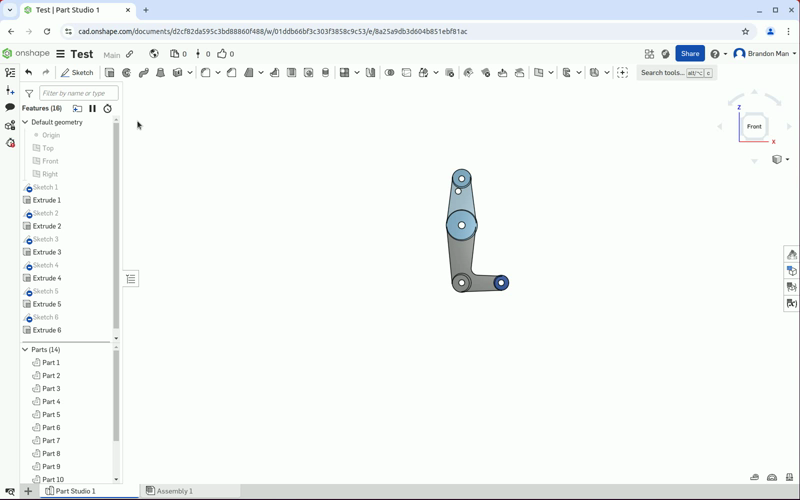
key(shift+h)
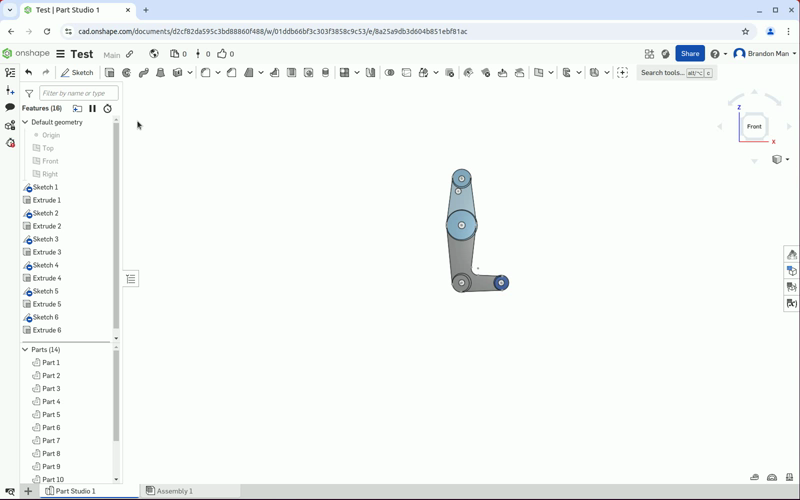
key(shift+7)
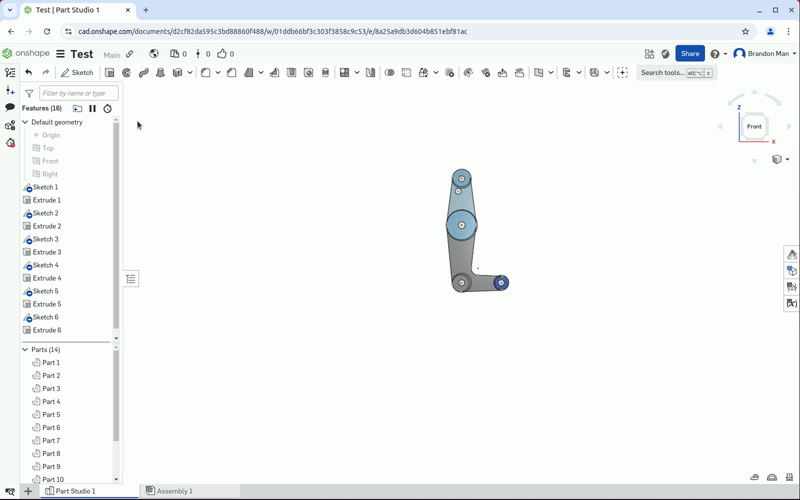
key(left, 2)
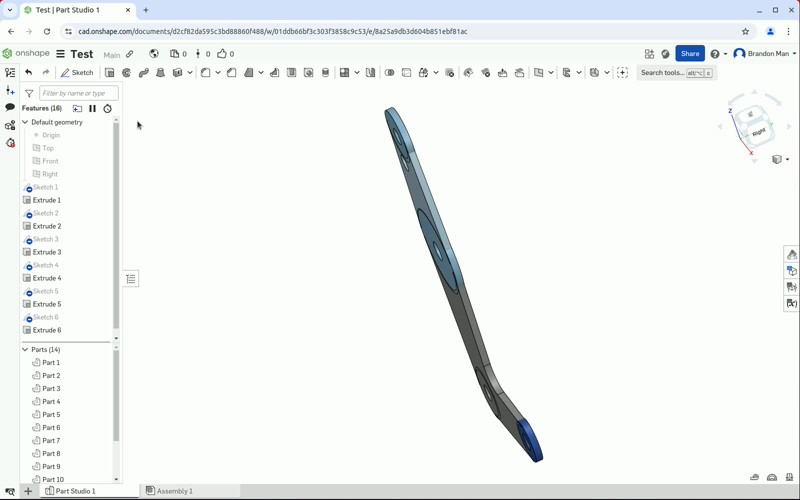
key(down, 2)
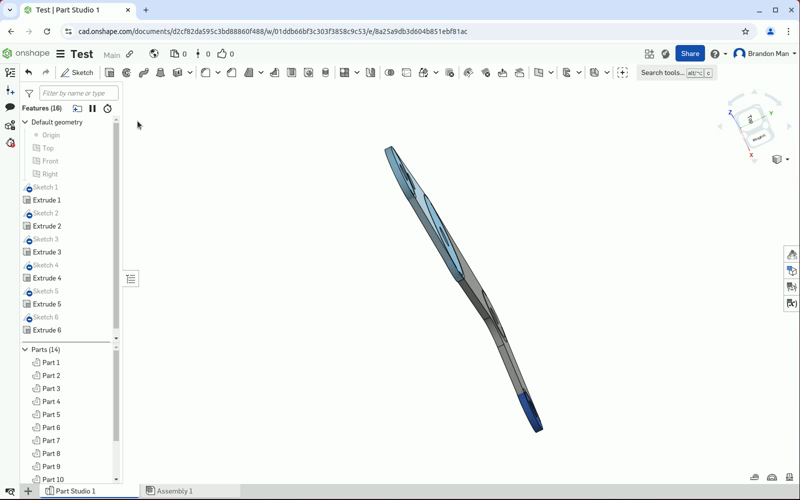
key(up, 2)
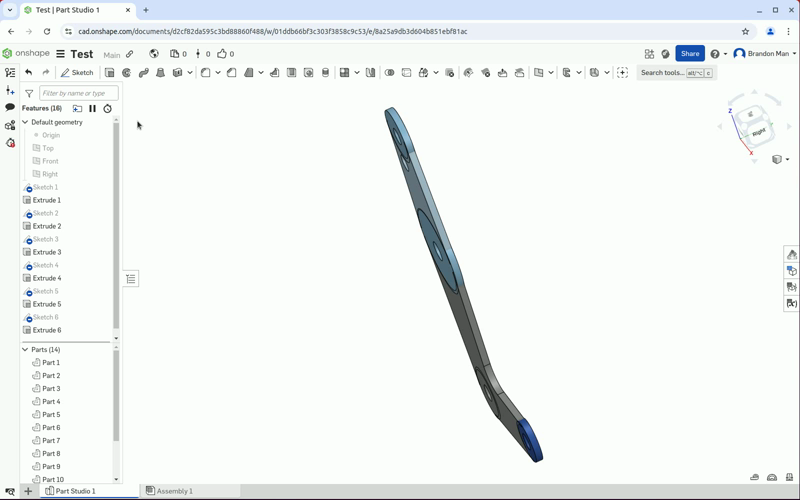
key(right, 2)
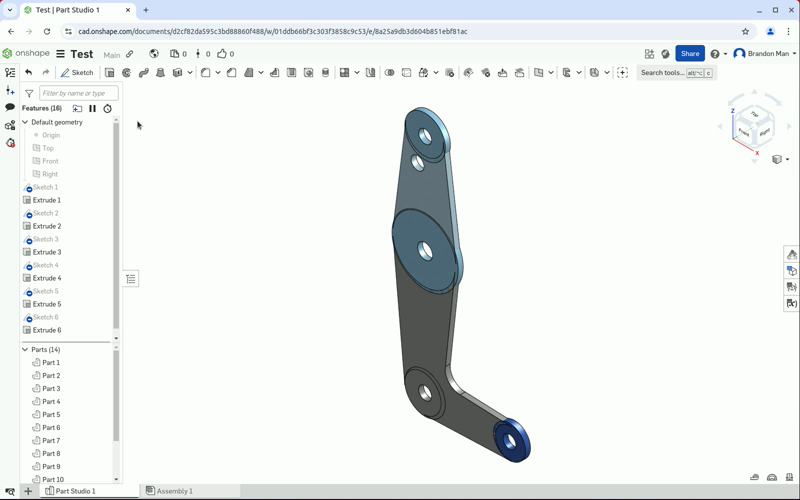
mouse_move(69, 189)
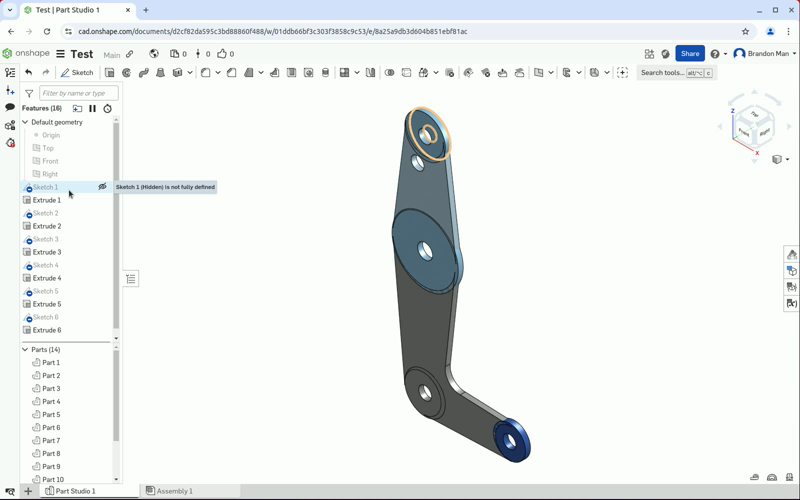
click(69, 189)